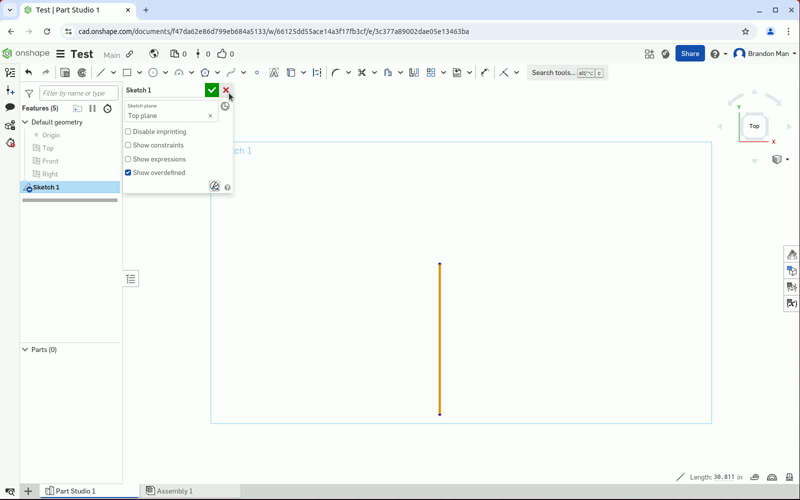
key(shift+h)
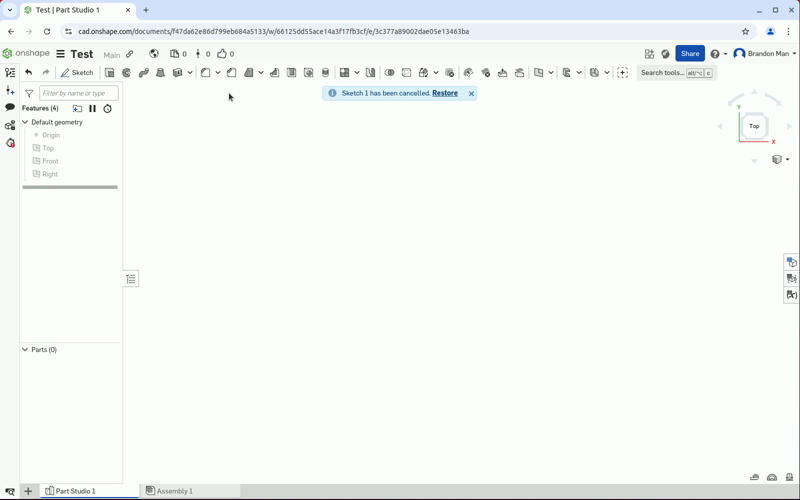
mouse_move(73, 352)
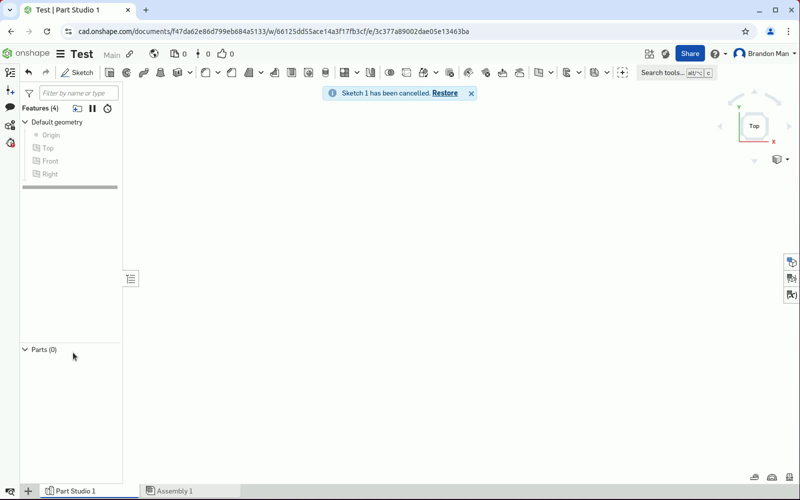
key(y)
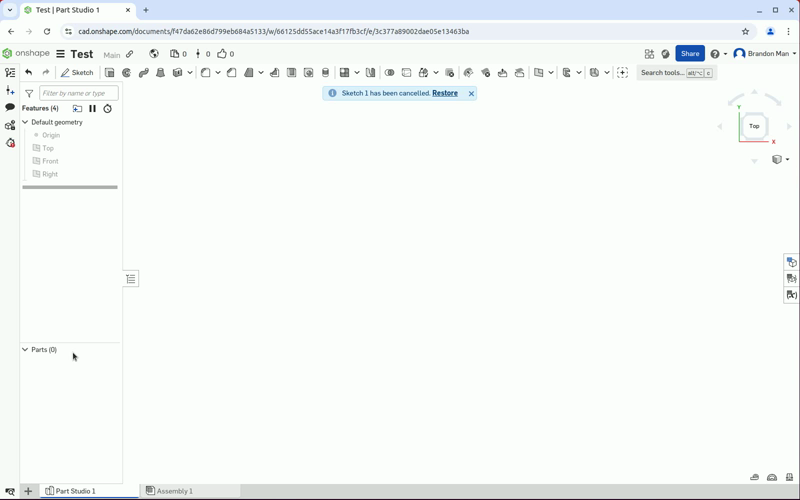
key(shift+p)
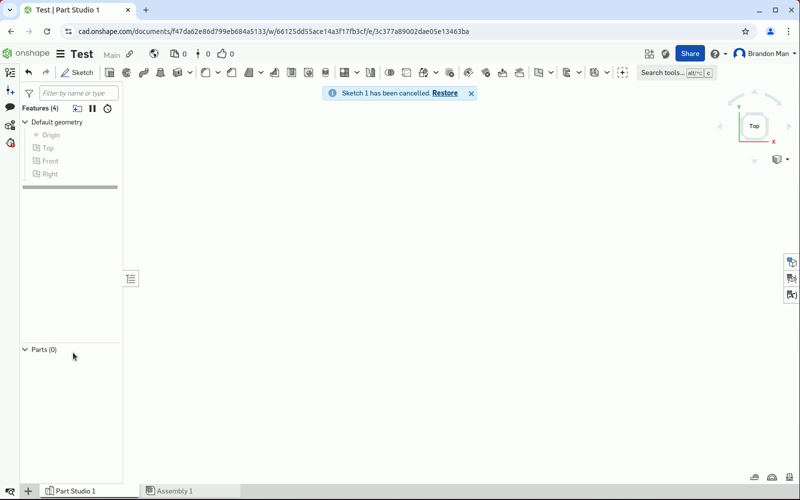
key(space)
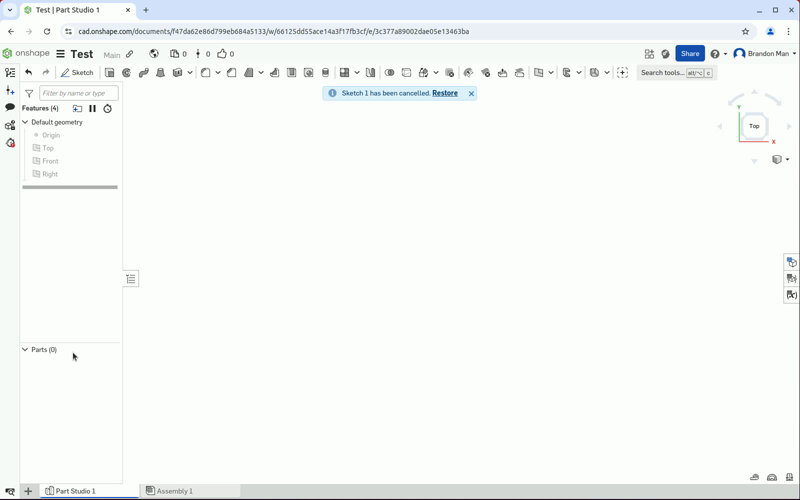
key_down(shift)
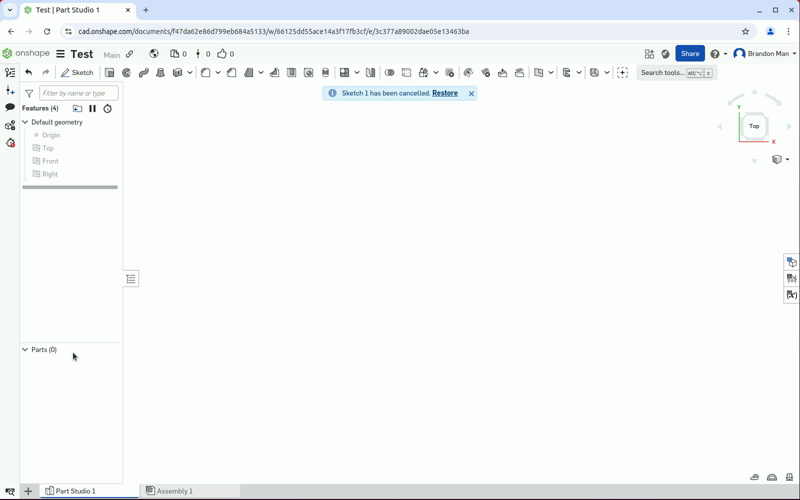
key(up)
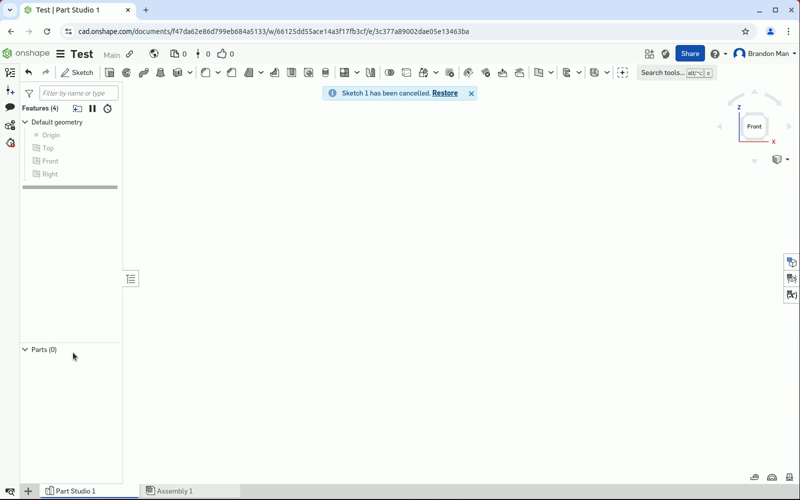
key_up(shift)
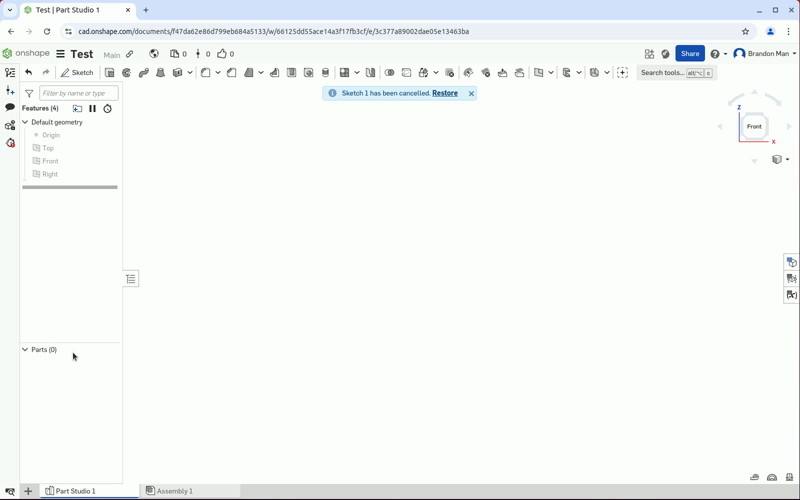
key(space)
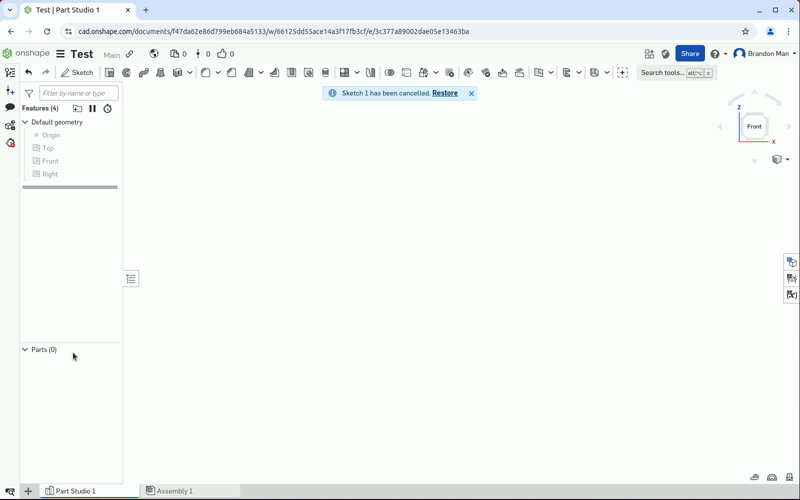
key_down(shift)
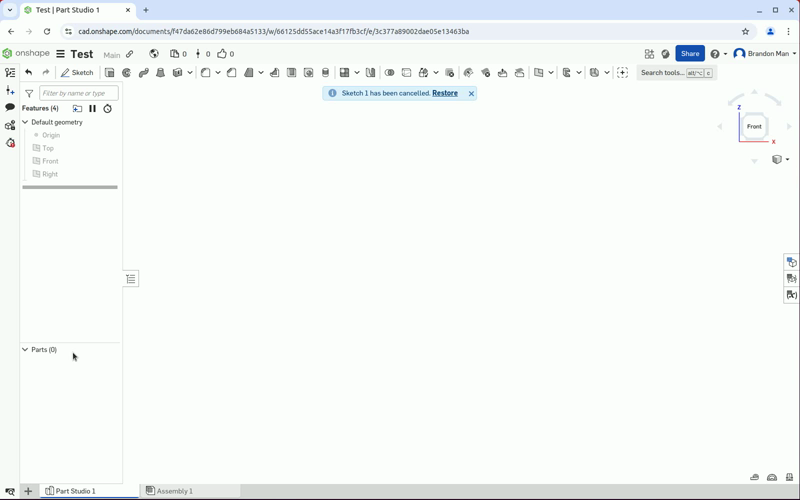
key(left)
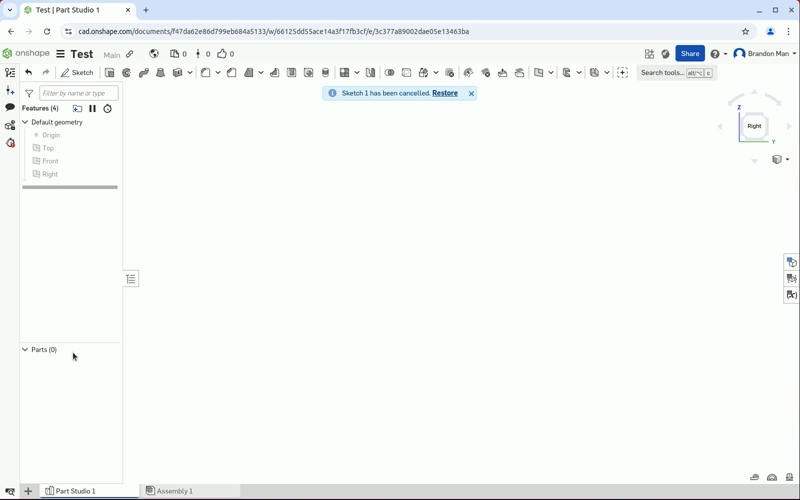
key_up(shift)
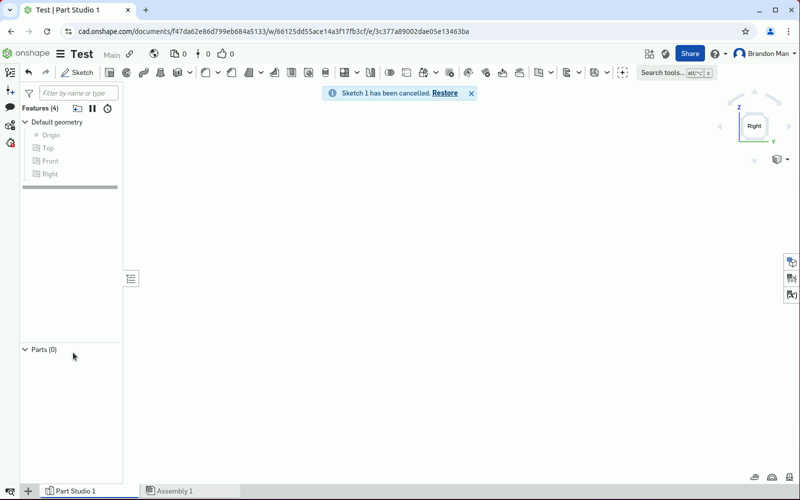
mouse_move(73, 352)
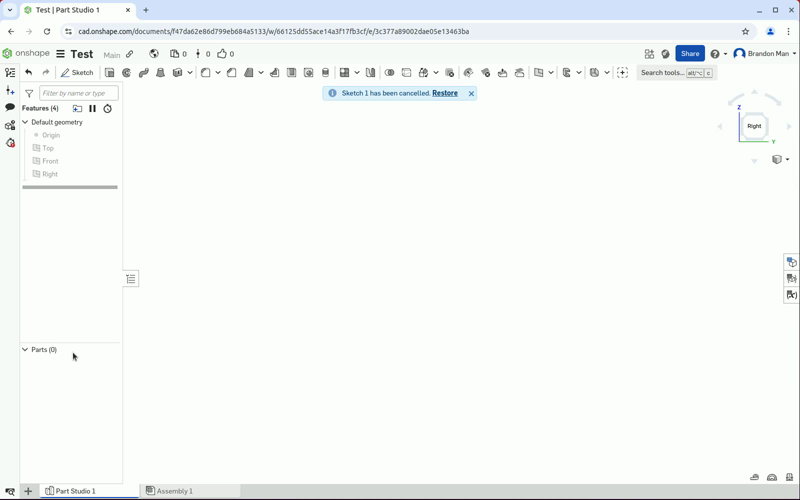
key(shift+y)
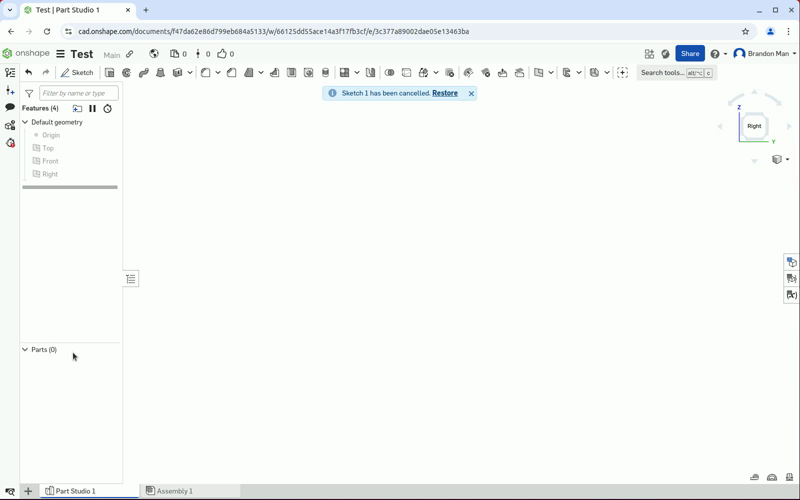
key(shift+s)
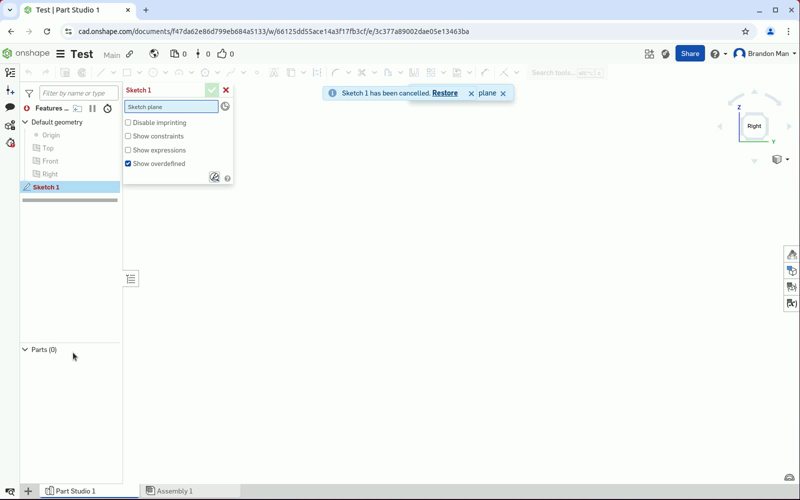
mouse_move(73, 176)
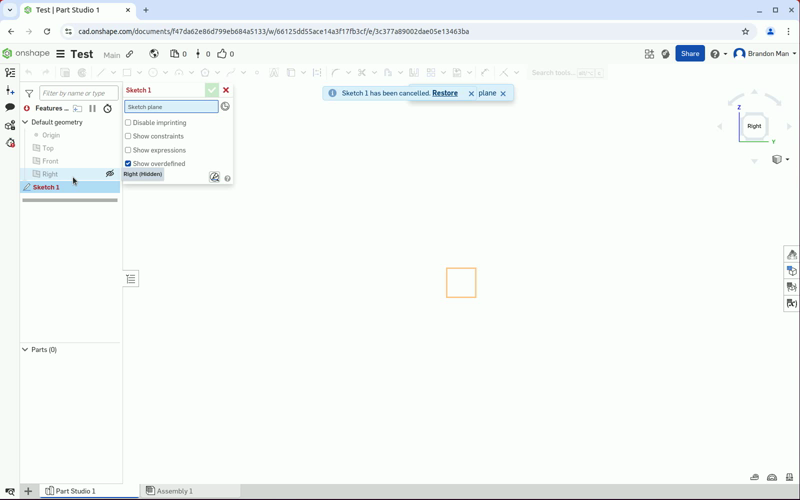
click(73, 176)
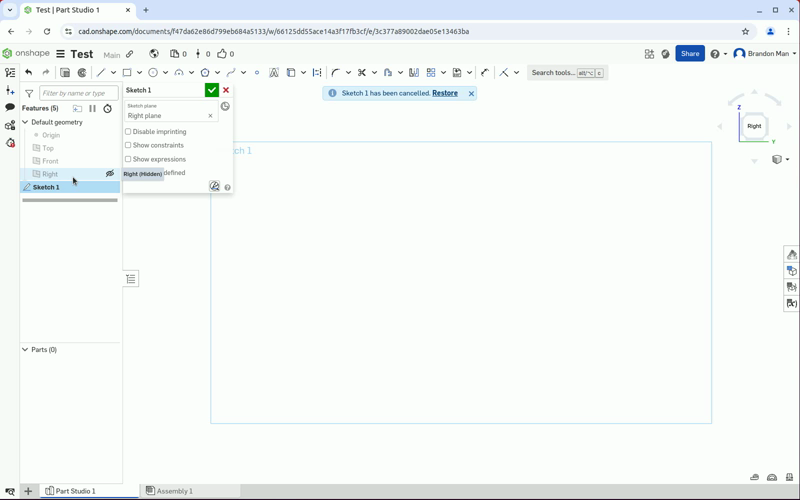
mouse_move(73, 352)
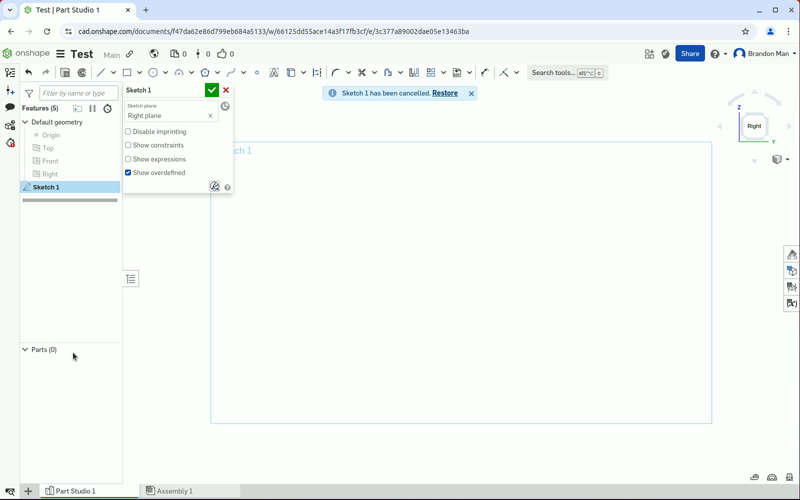
key(y)
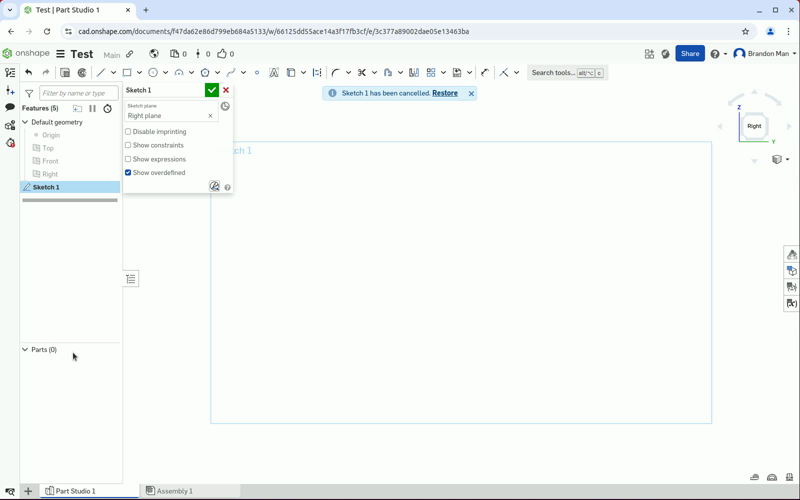
key(l)
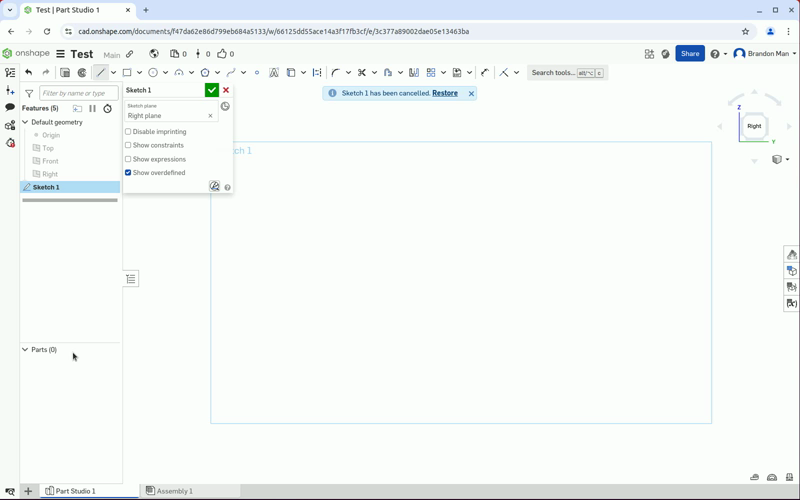
key_down(shift)
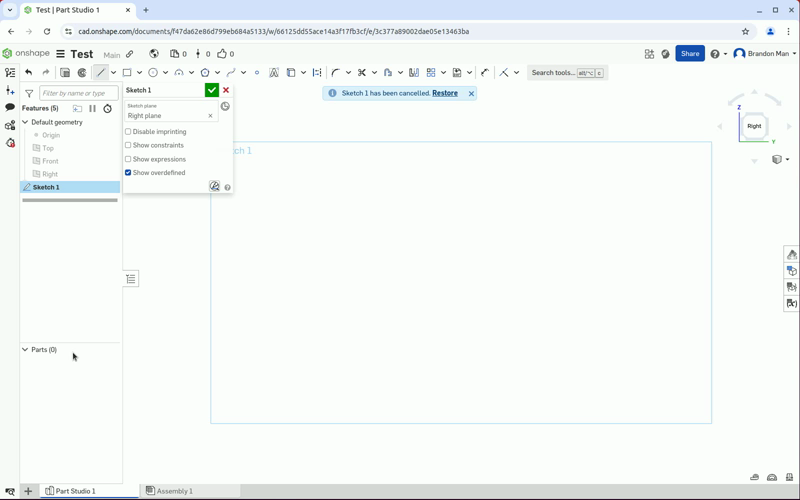
mouse_move(460, 295)
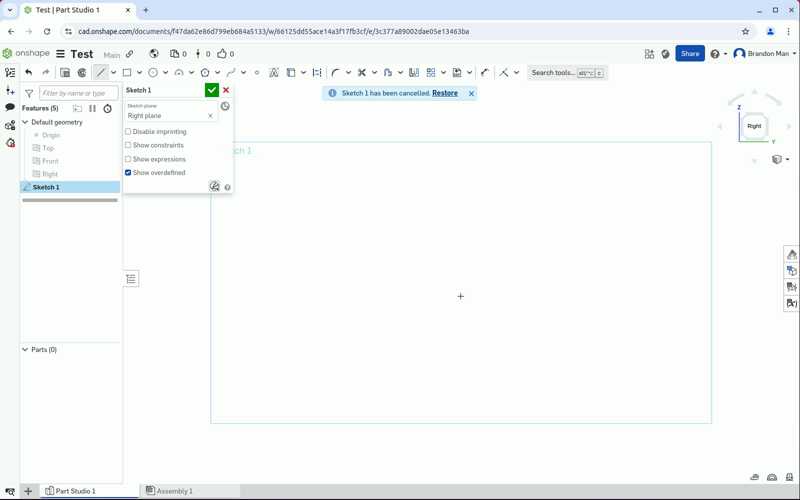
click(460, 295)
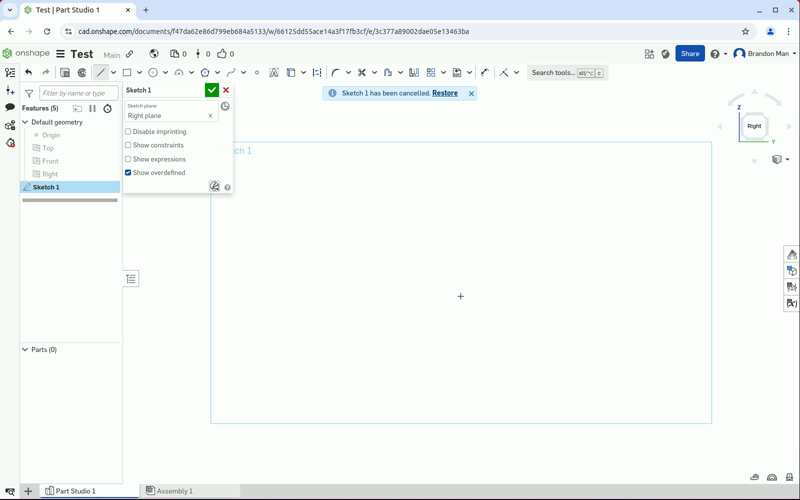
key_up(shift)
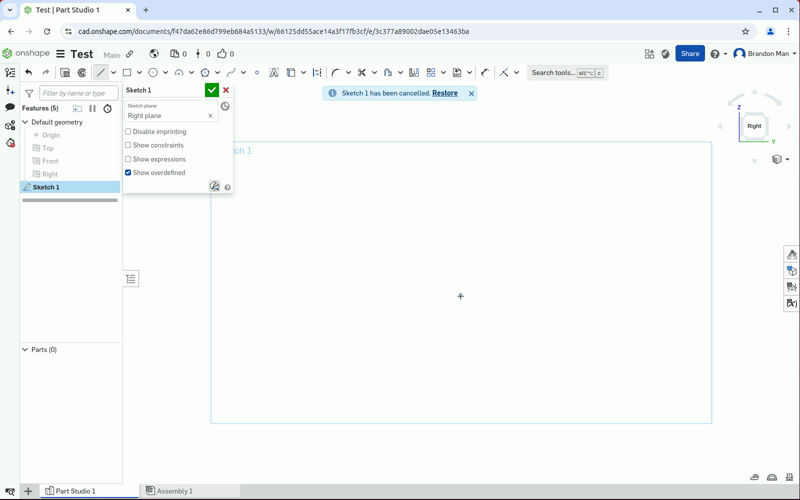
key_down(shift)
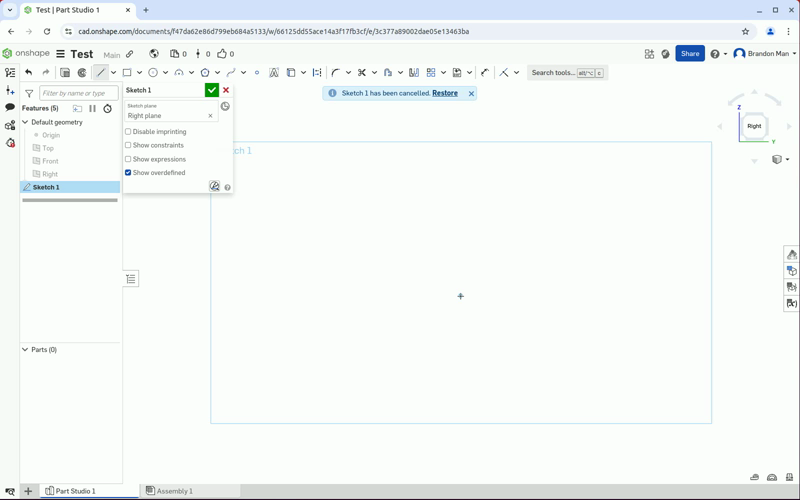
mouse_move(490, 295)
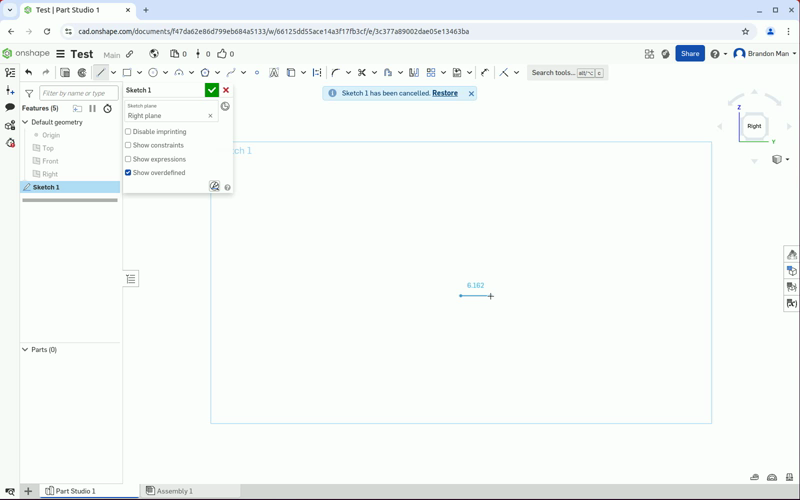
mouse_move(464, 295)
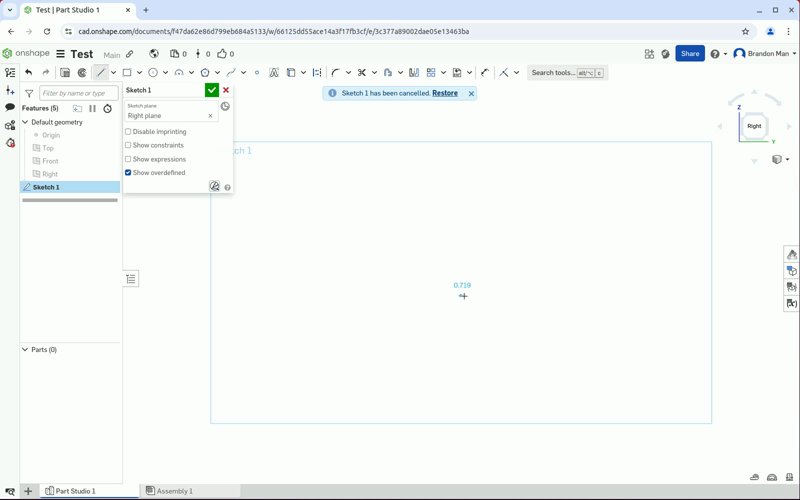
scroll(6)
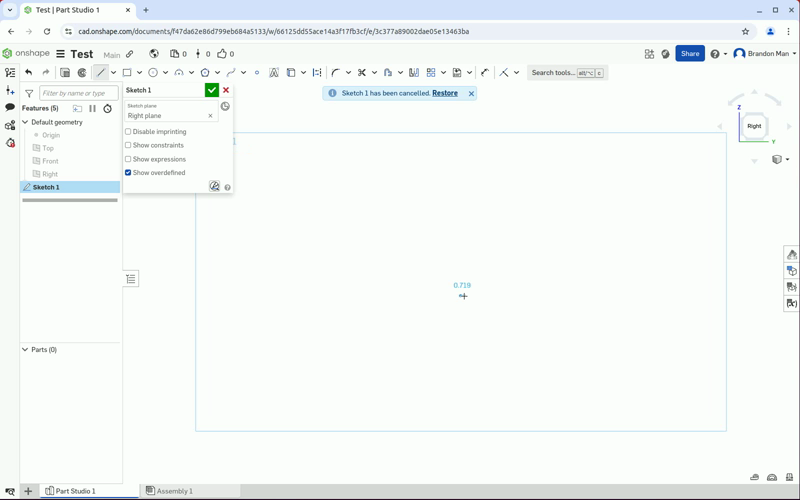
scroll(6)
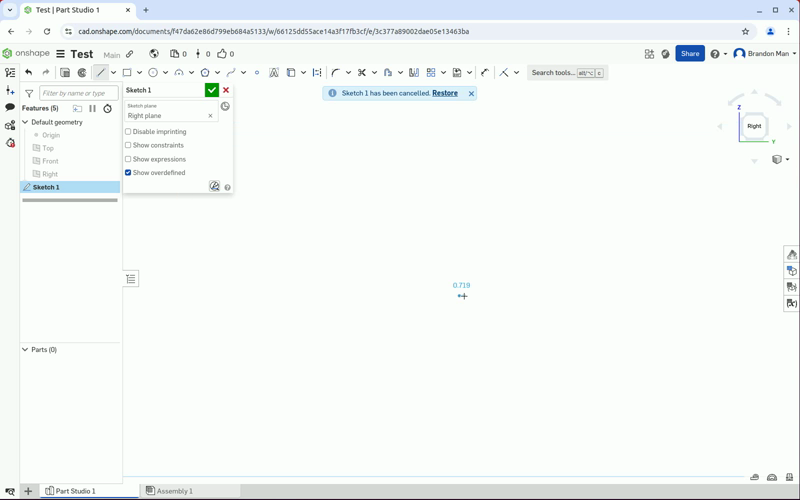
scroll(6)
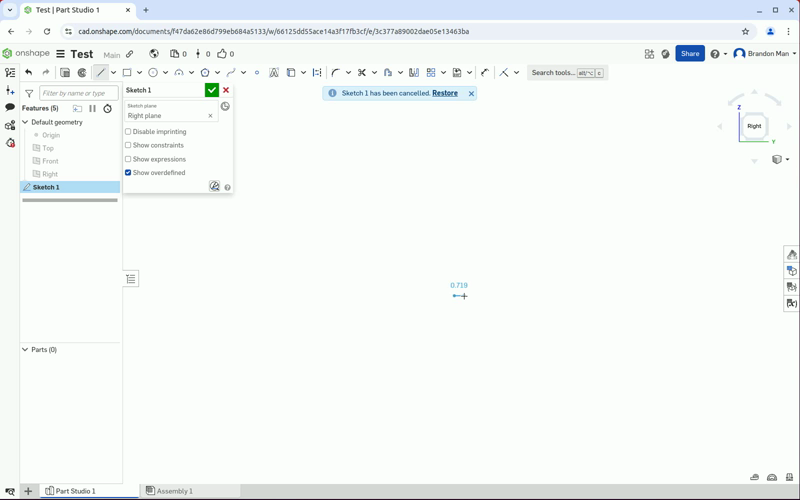
scroll(6)
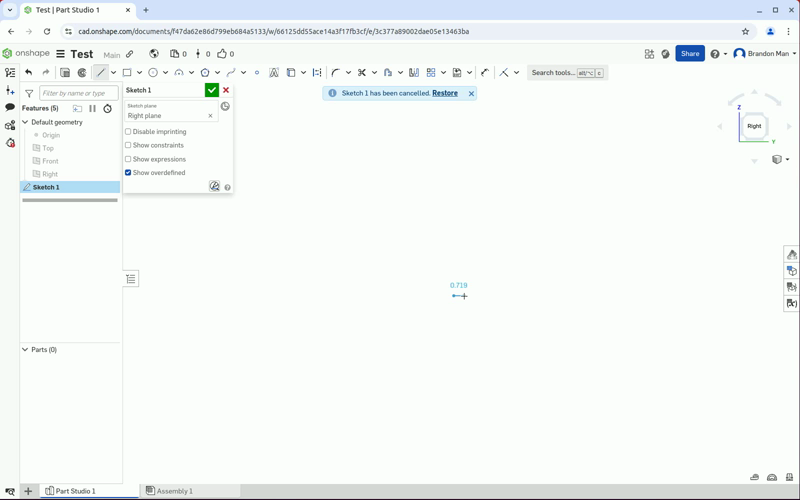
scroll(6)
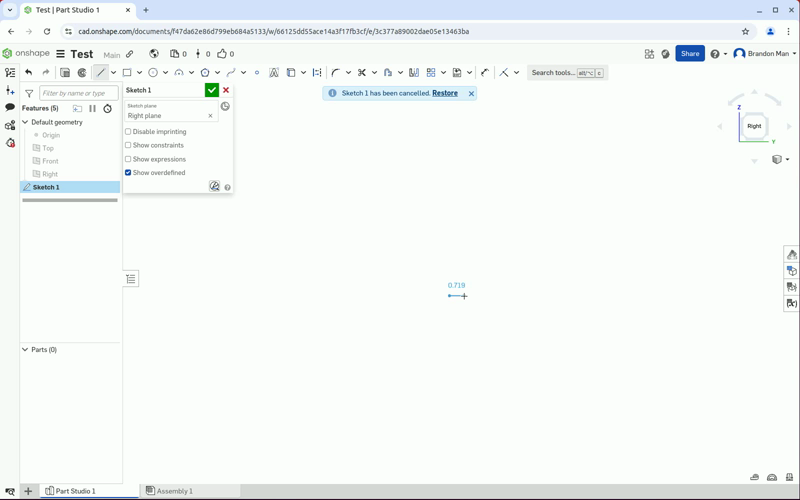
scroll(6)
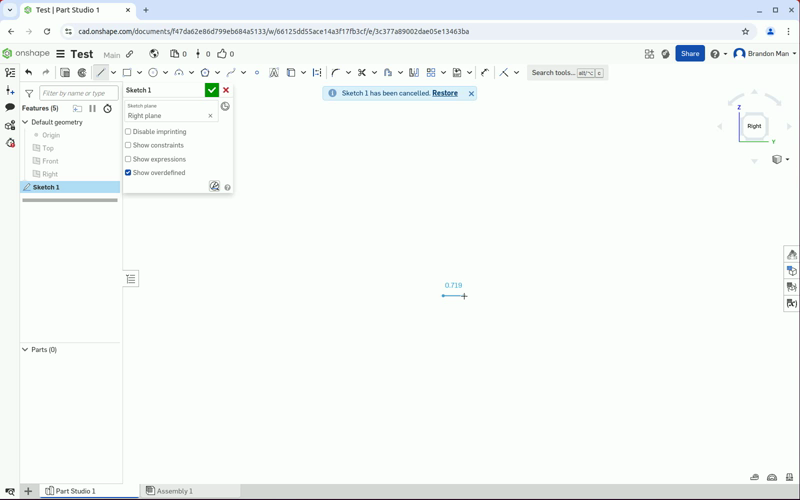
scroll(6)
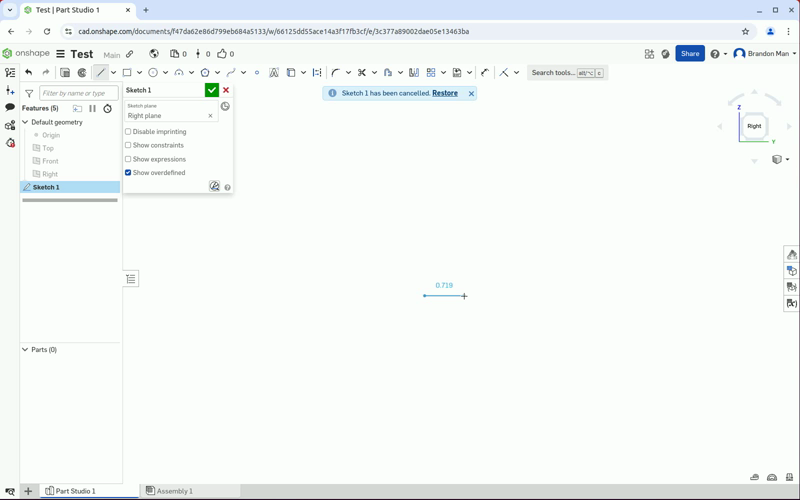
click(464, 295)
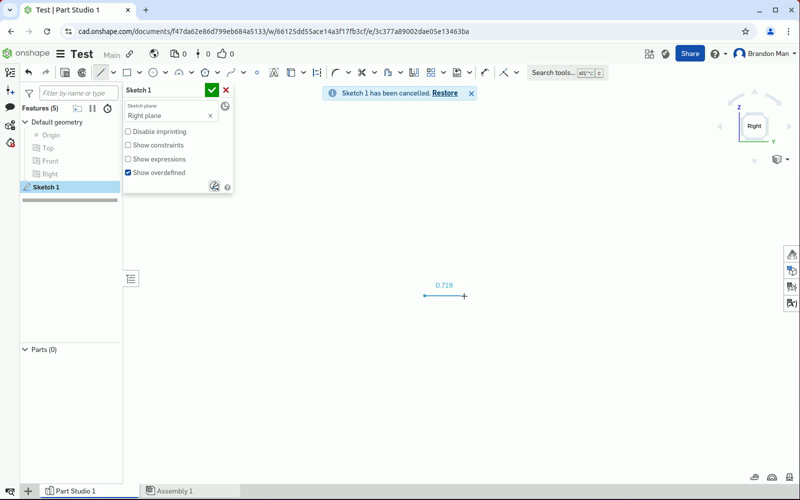
scroll(-6)
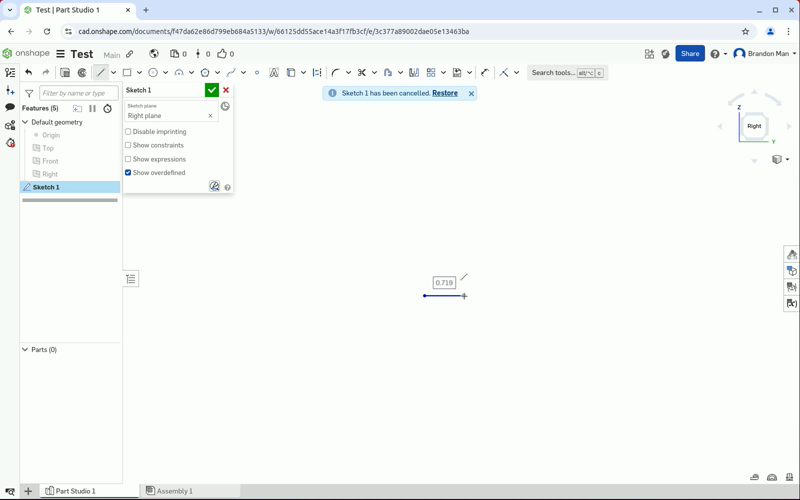
scroll(-6)
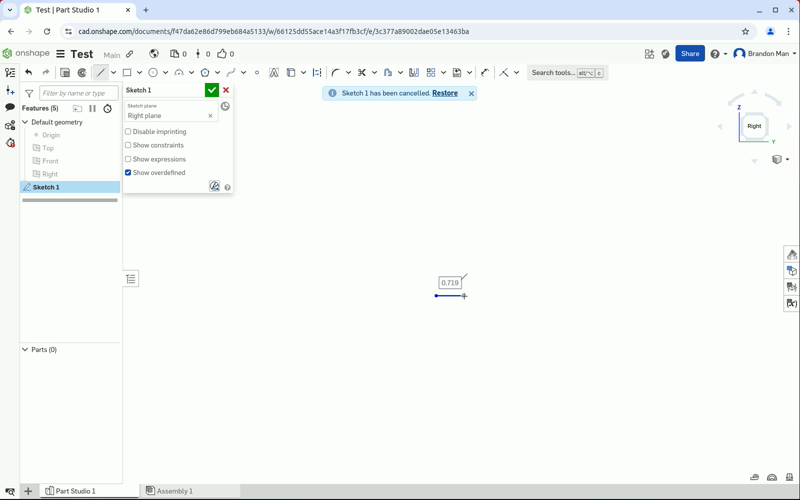
scroll(-6)
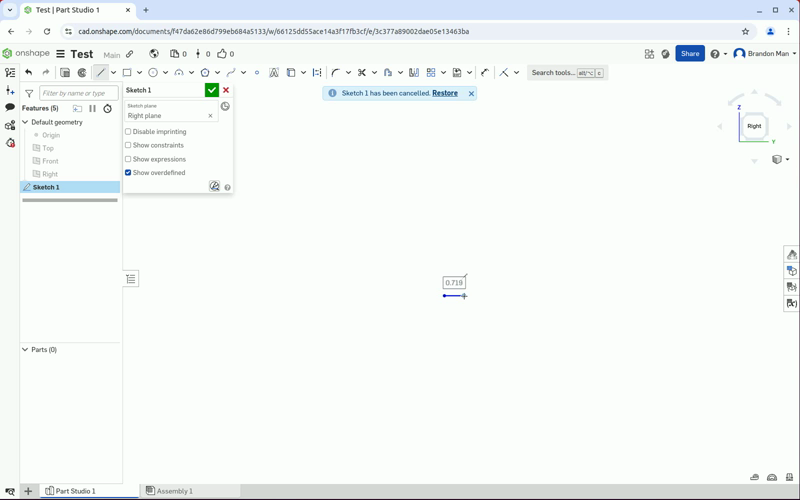
scroll(-6)
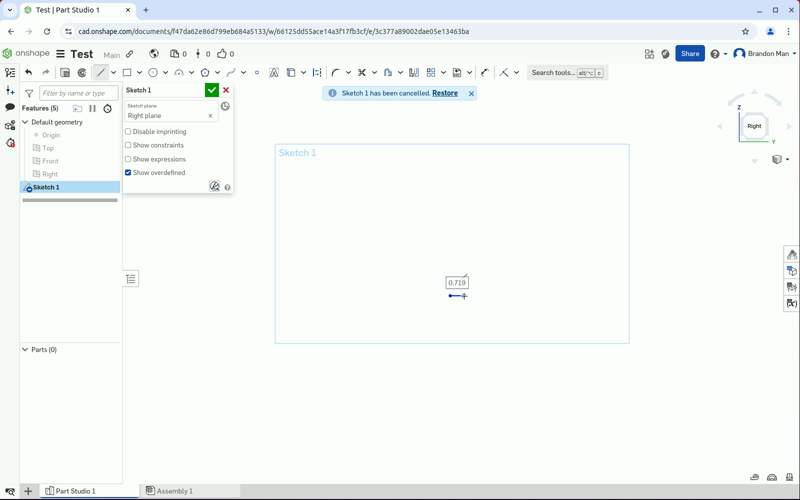
scroll(-6)
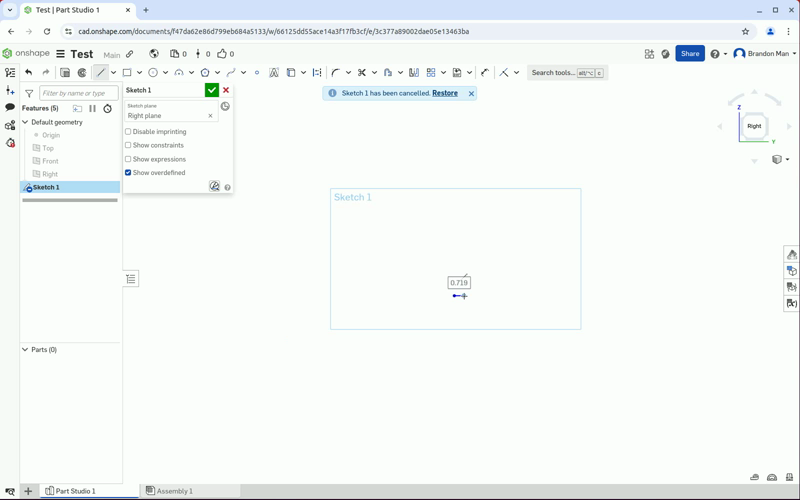
scroll(-6)
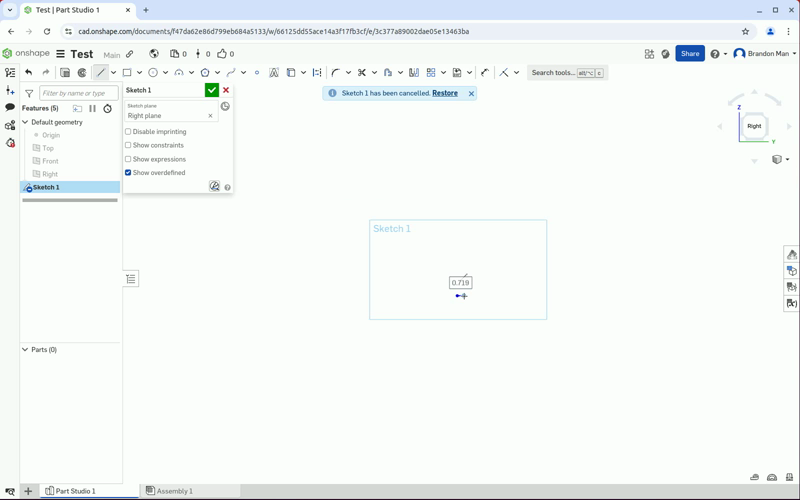
scroll(-6)
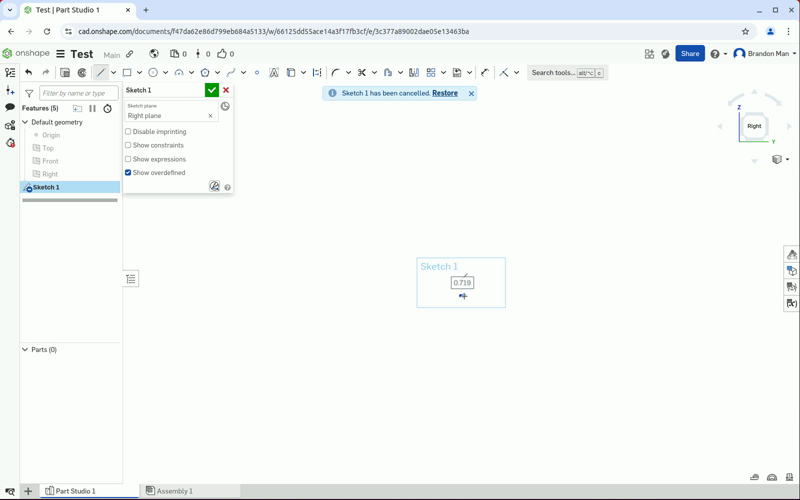
key_up(shift)
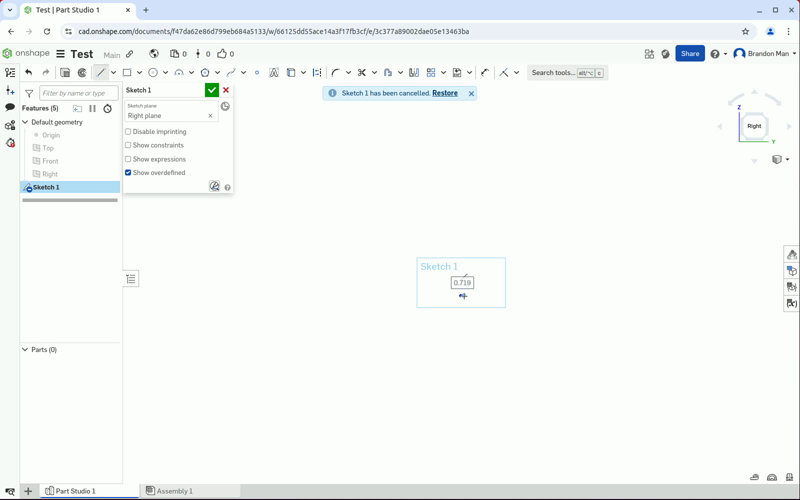
key_down(shift)
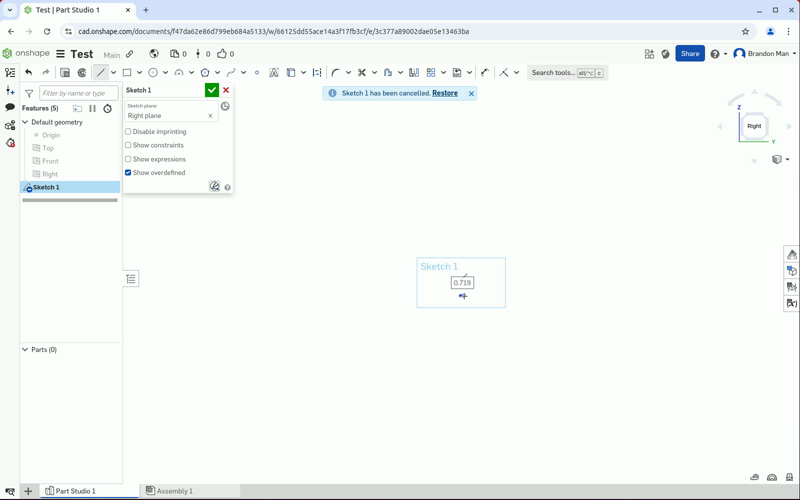
mouse_move(494, 295)
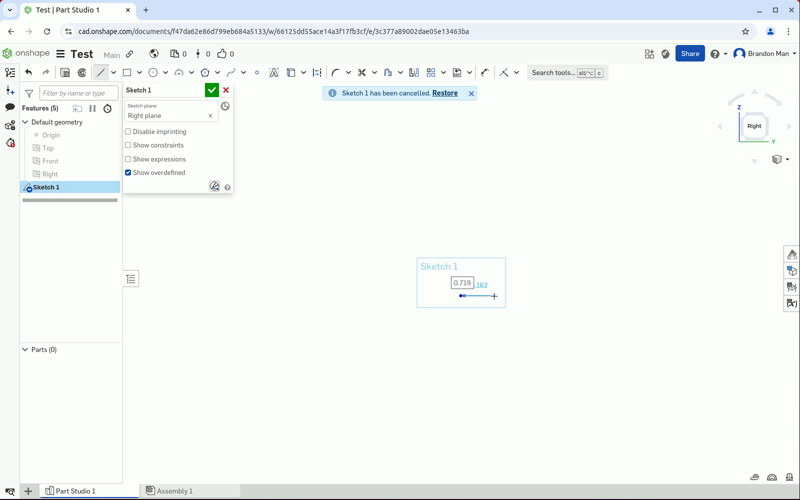
mouse_move(464, 292)
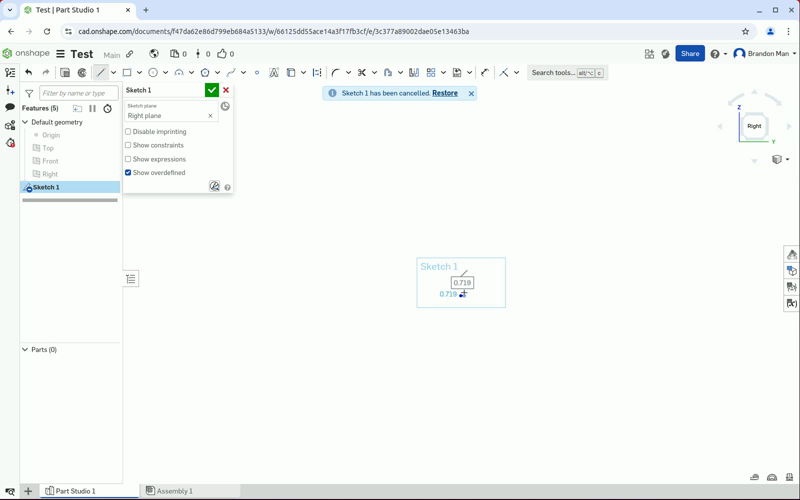
scroll(6)
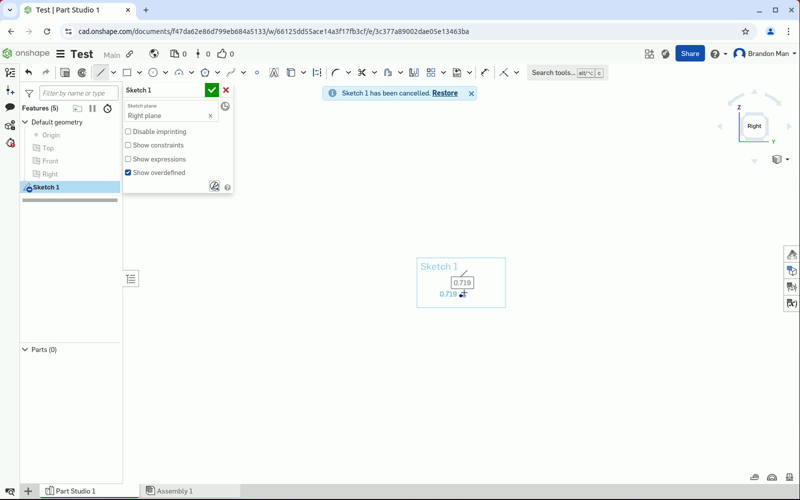
scroll(6)
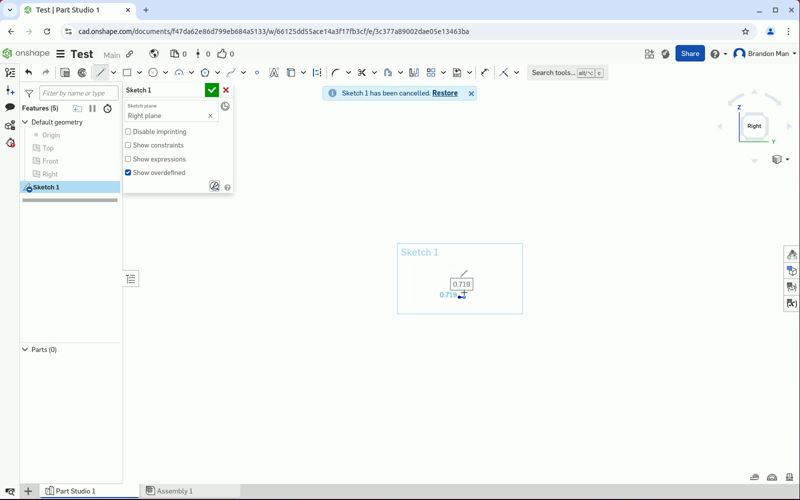
scroll(6)
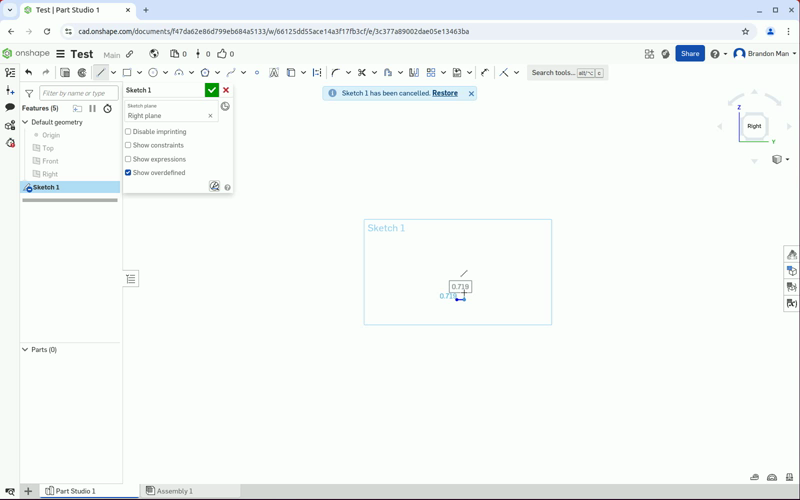
scroll(6)
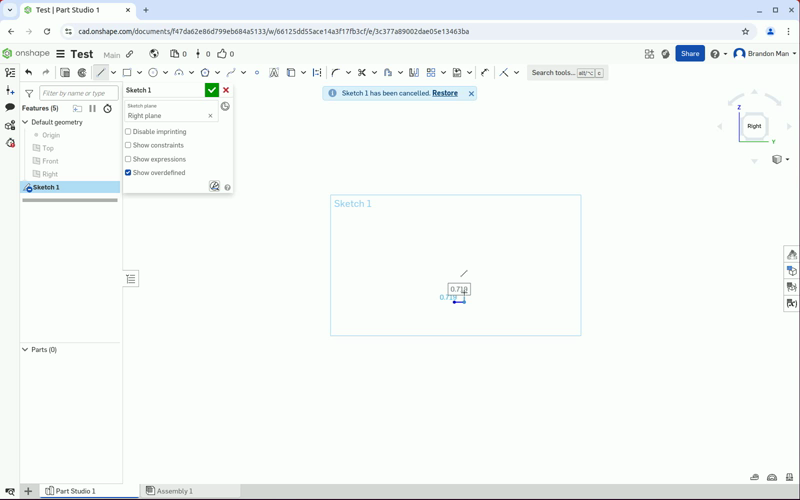
scroll(6)
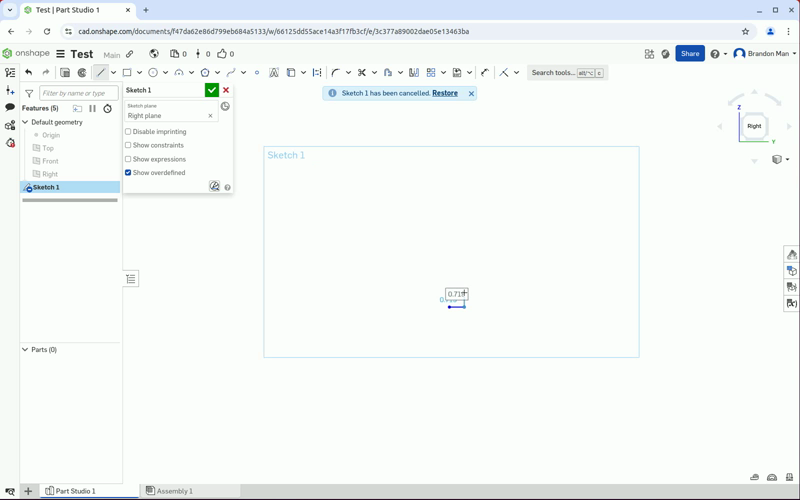
scroll(6)
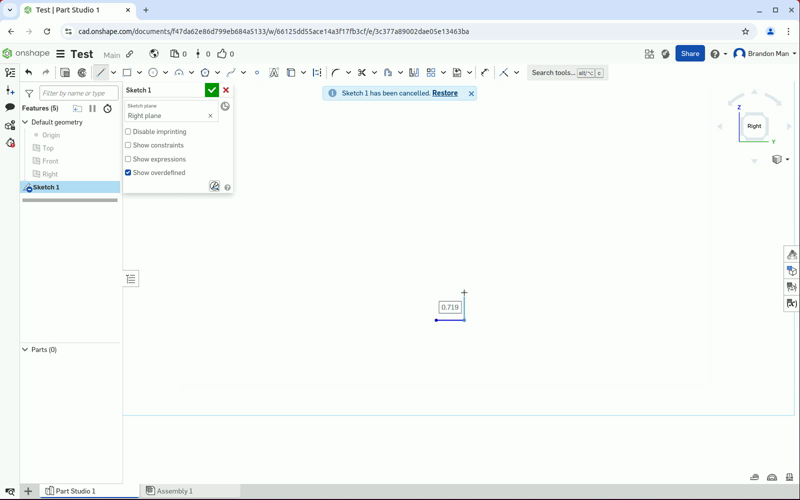
scroll(6)
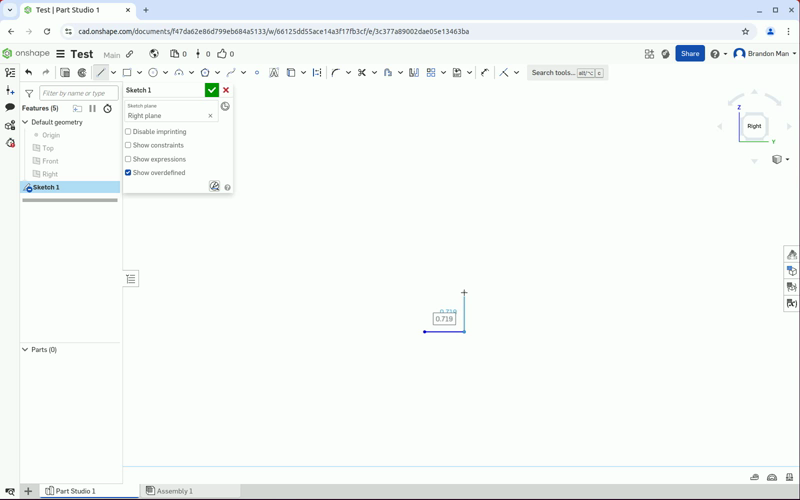
click(464, 292)
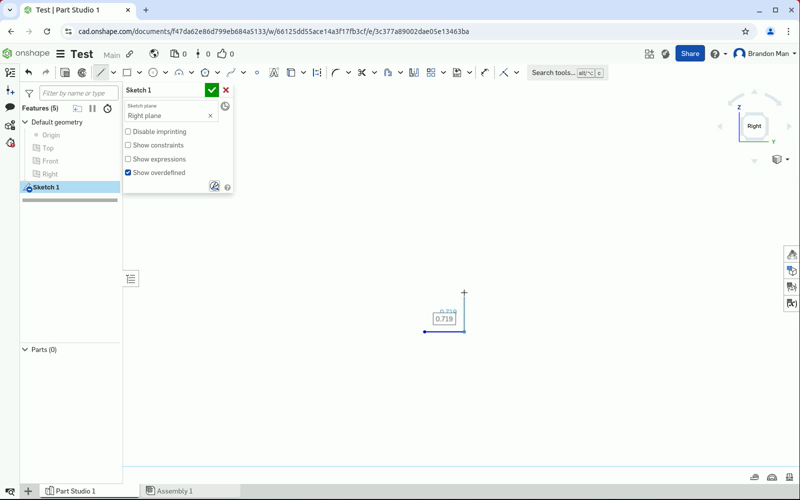
scroll(-6)
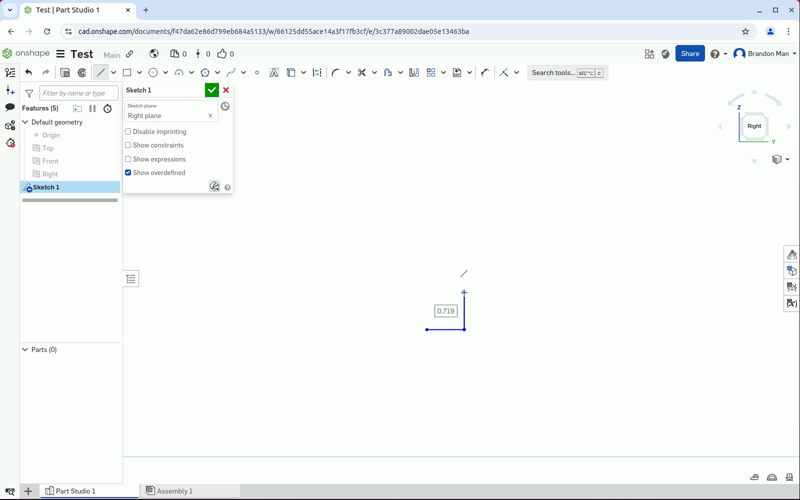
scroll(-6)
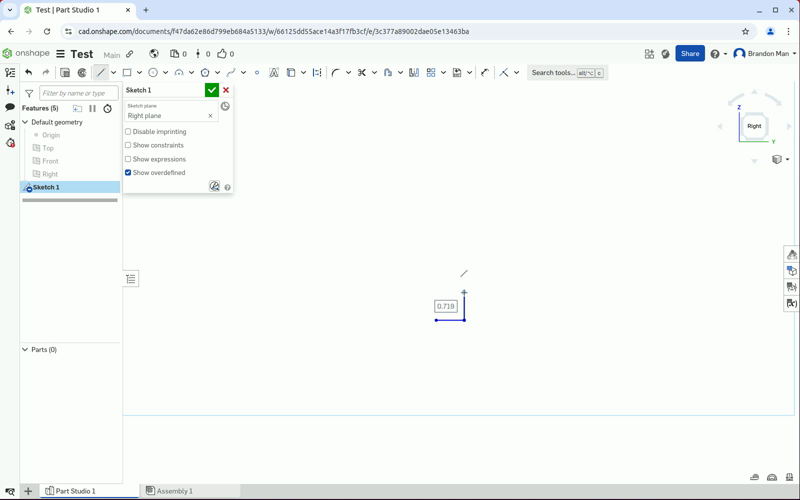
scroll(-6)
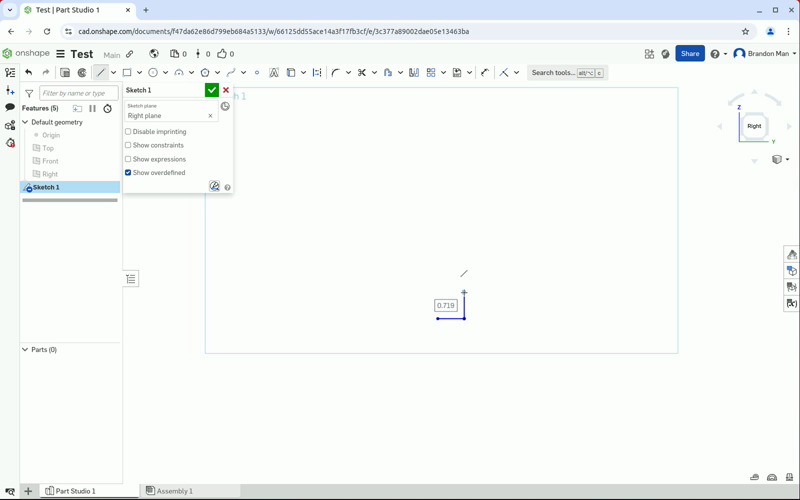
scroll(-6)
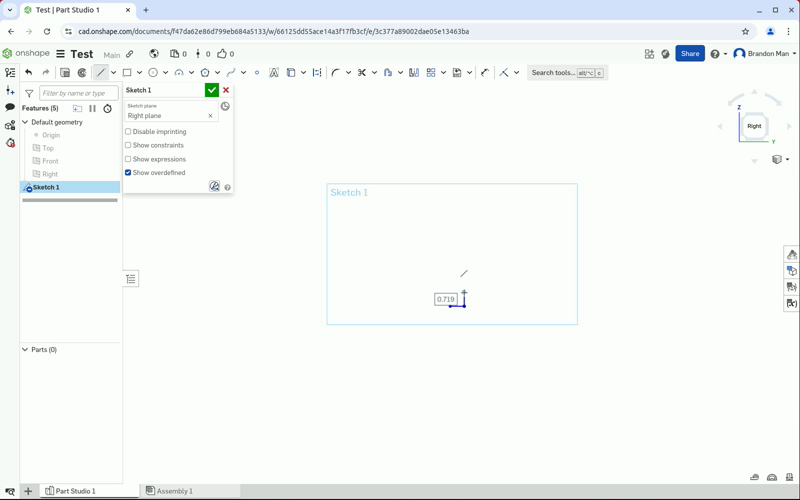
scroll(-6)
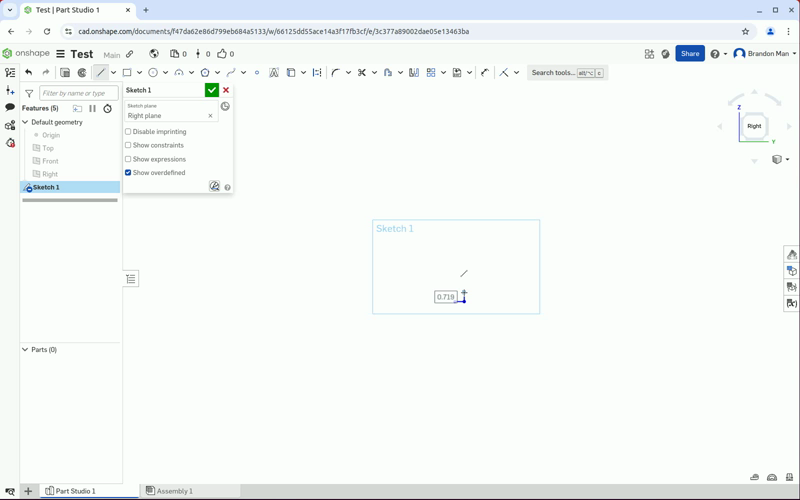
scroll(-6)
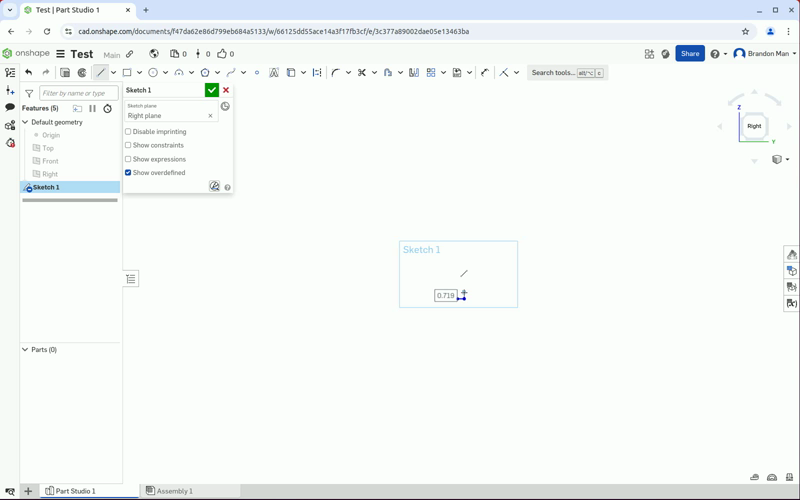
scroll(-6)
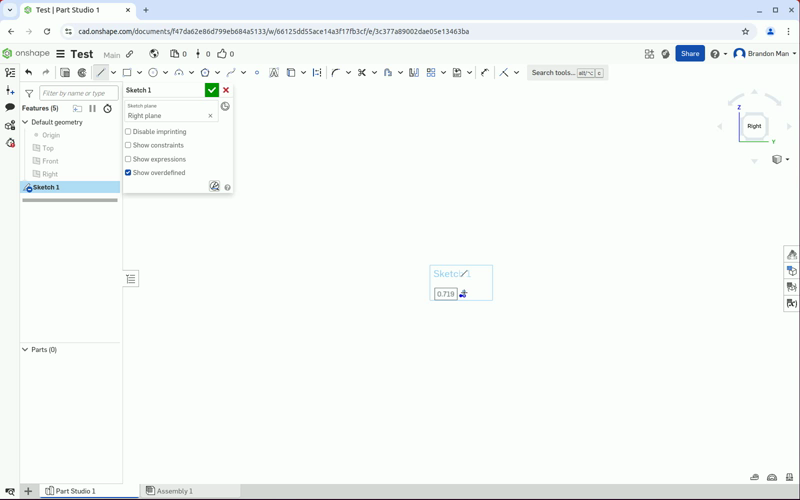
key_up(shift)
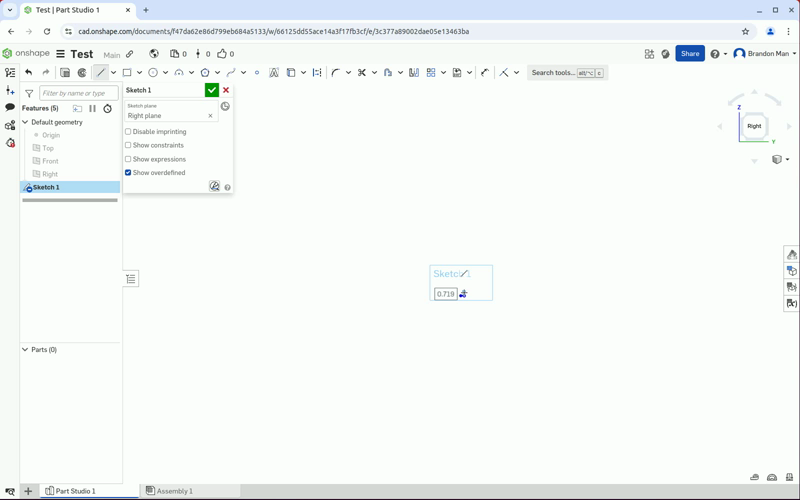
key(esc)
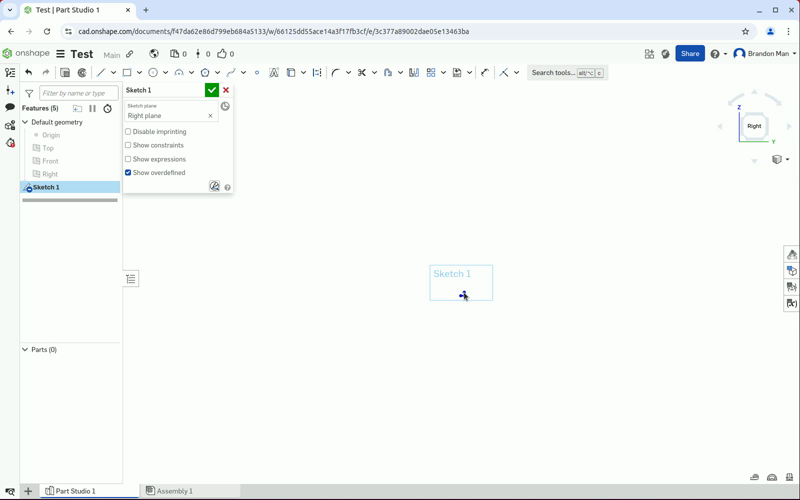
key(a)
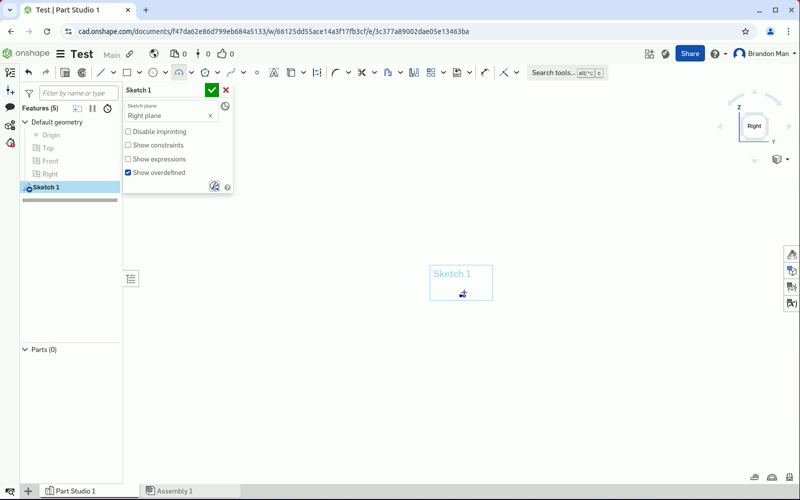
mouse_move(464, 292)
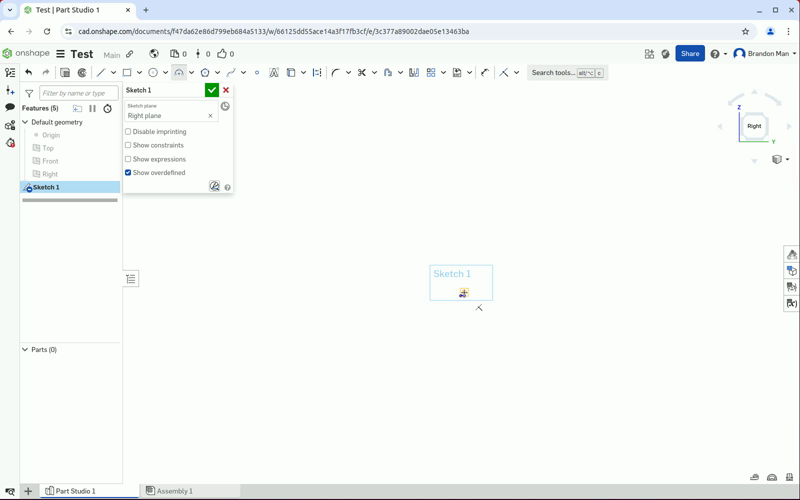
scroll(6)
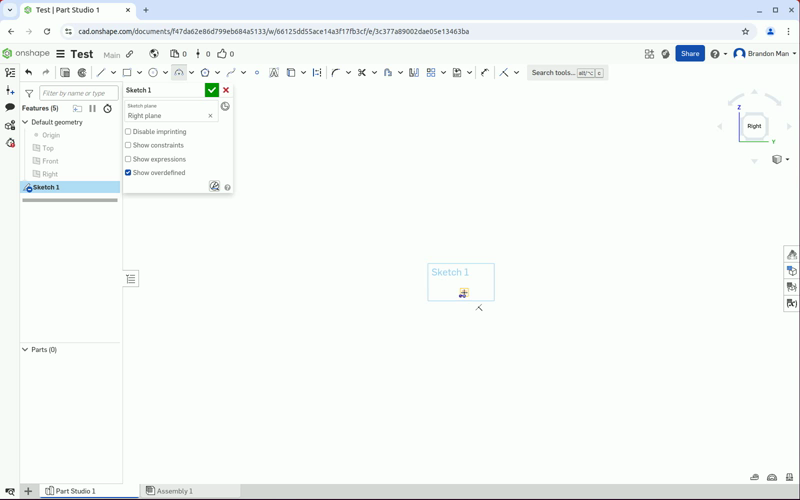
scroll(6)
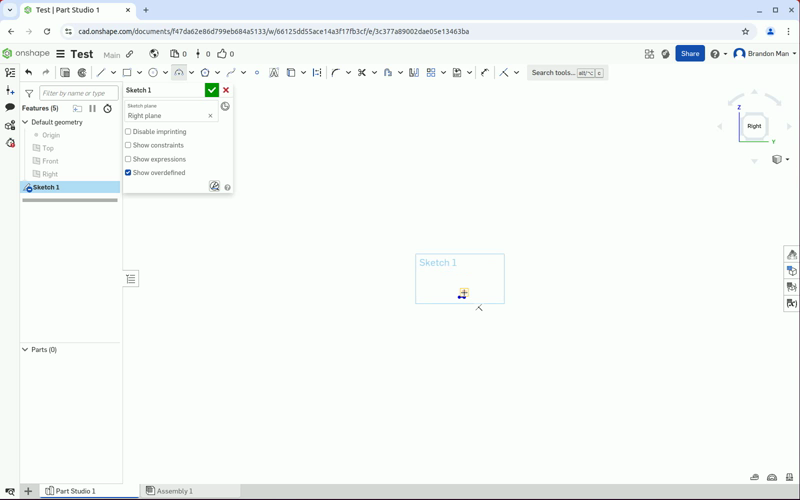
scroll(6)
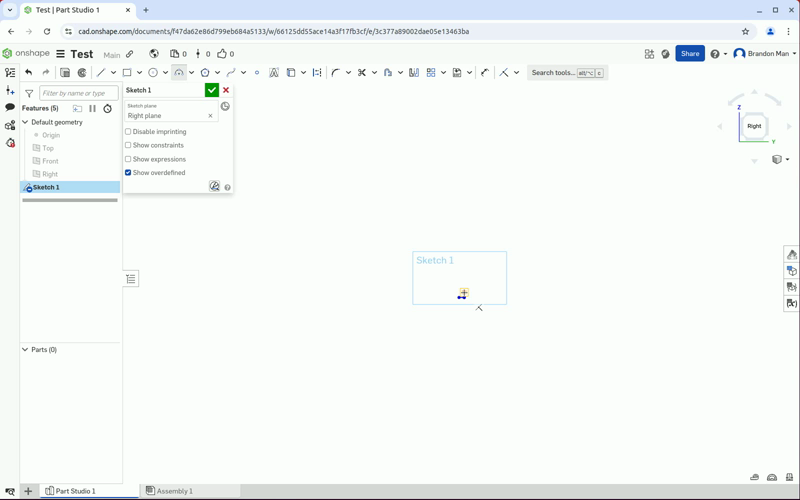
scroll(6)
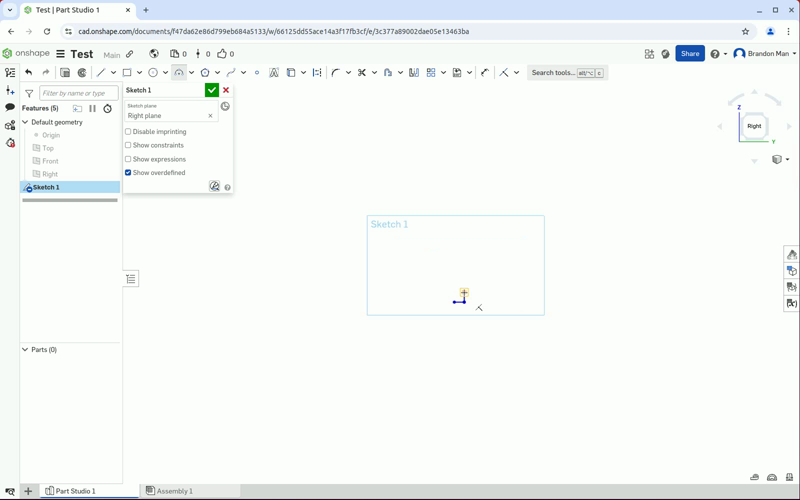
scroll(6)
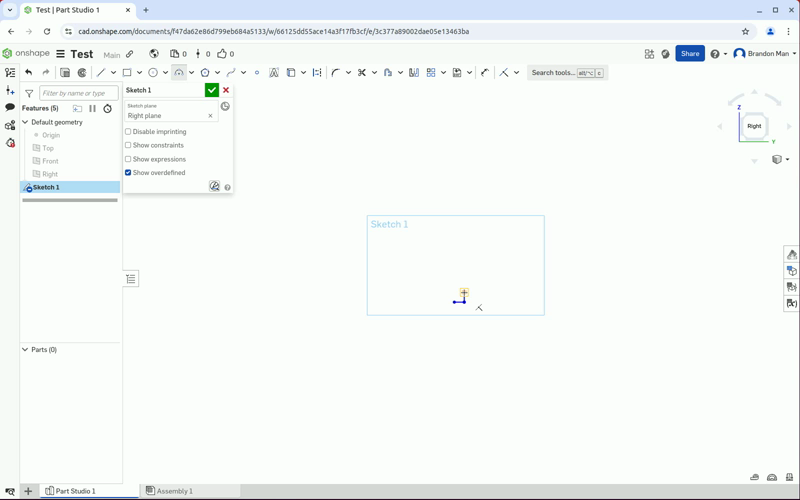
scroll(6)
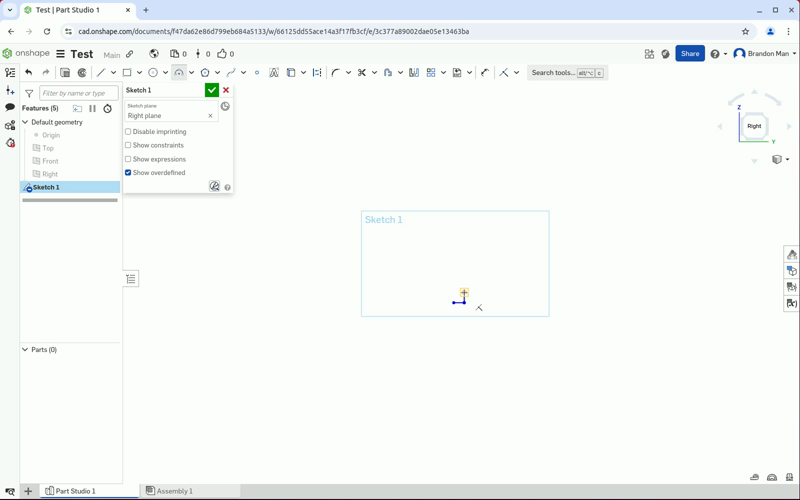
scroll(6)
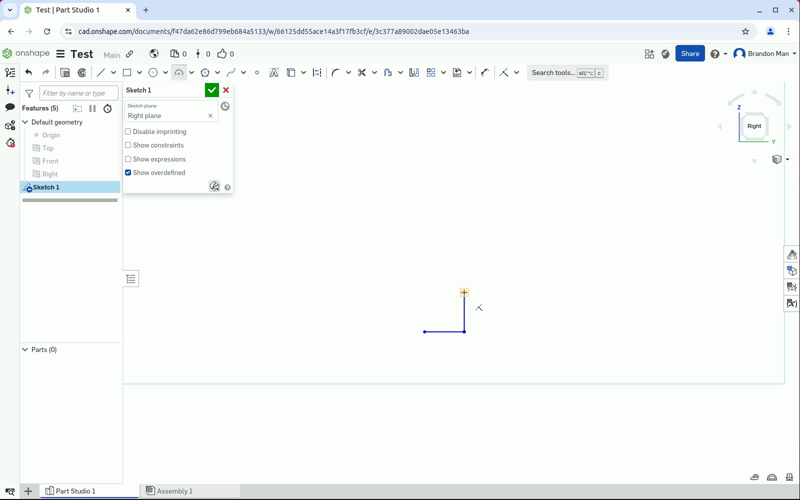
click(464, 292)
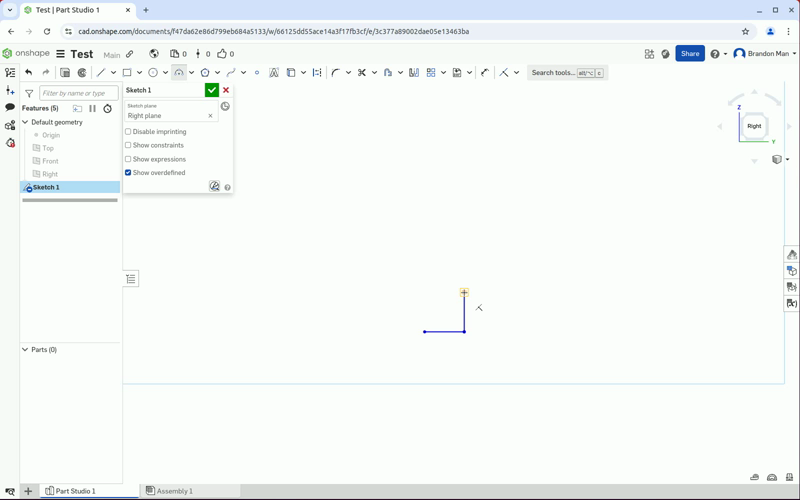
scroll(-6)
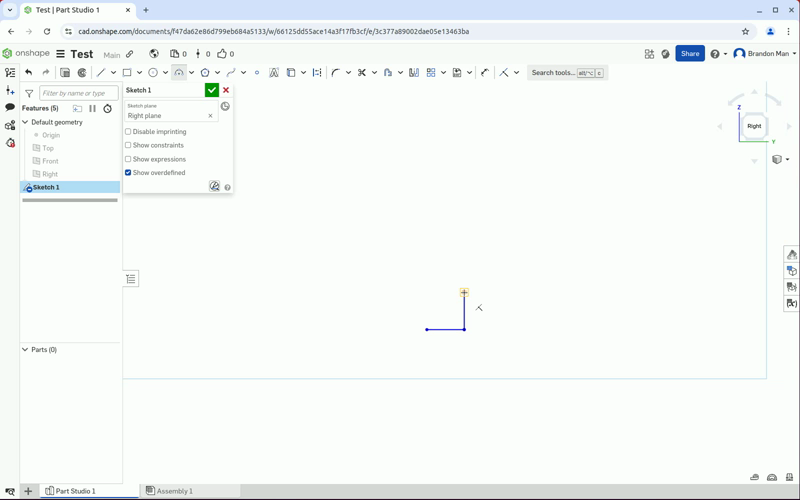
scroll(-6)
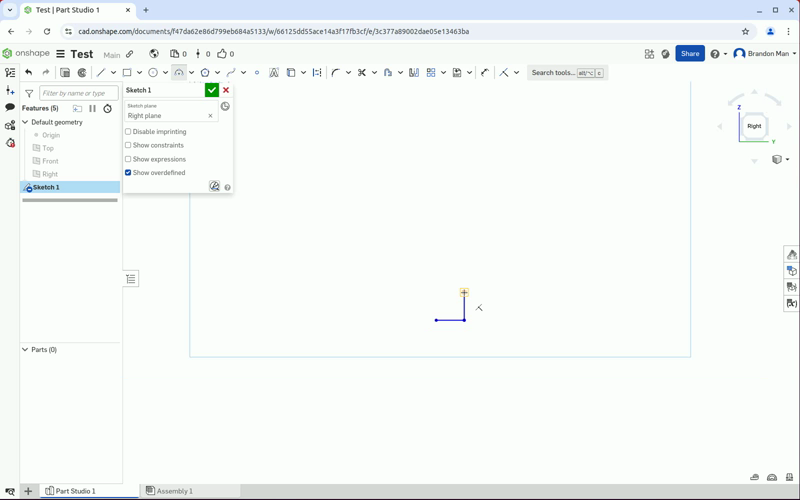
scroll(-6)
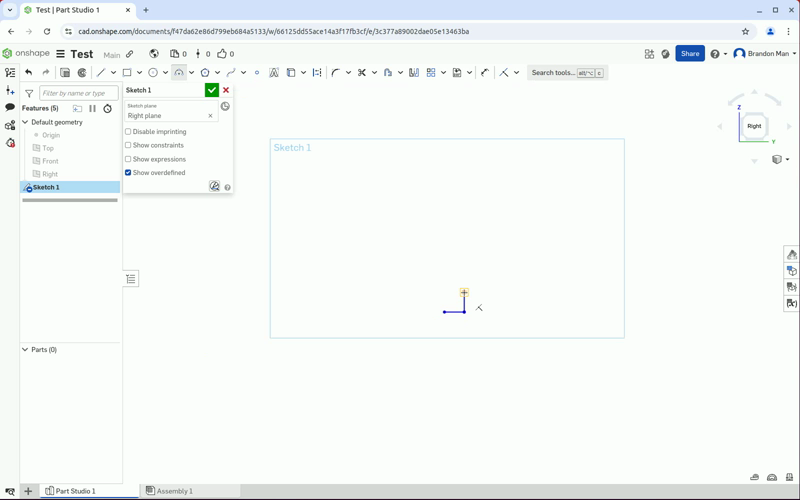
scroll(-6)
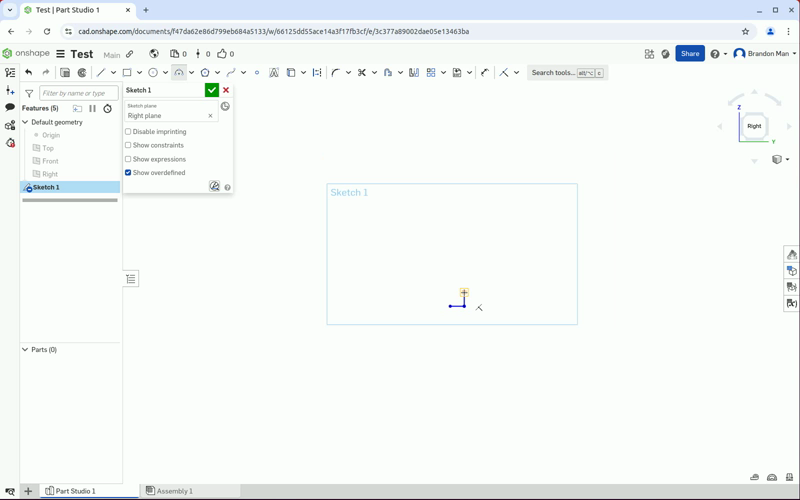
scroll(-6)
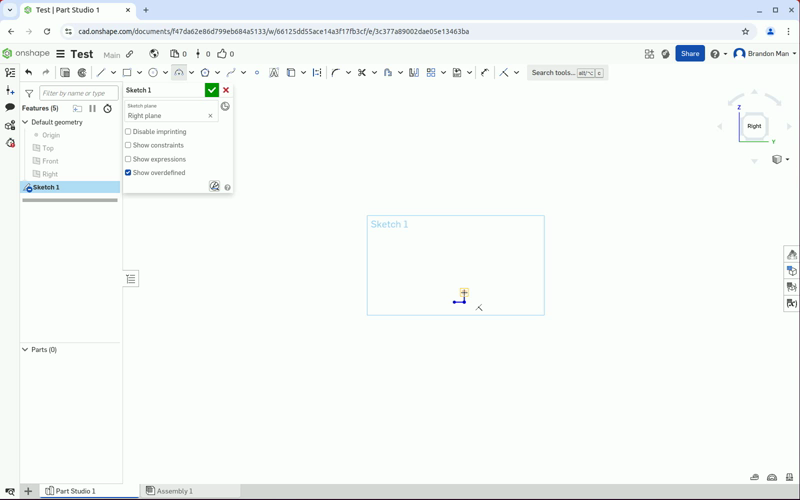
scroll(-6)
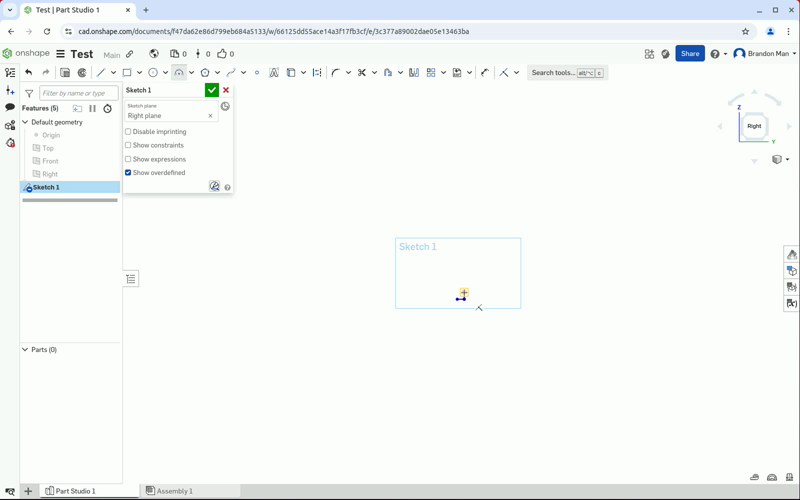
scroll(-6)
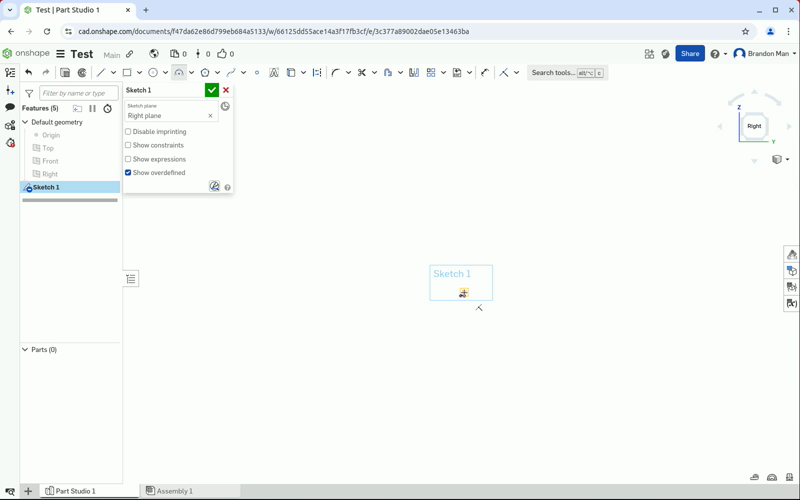
key_down(shift)
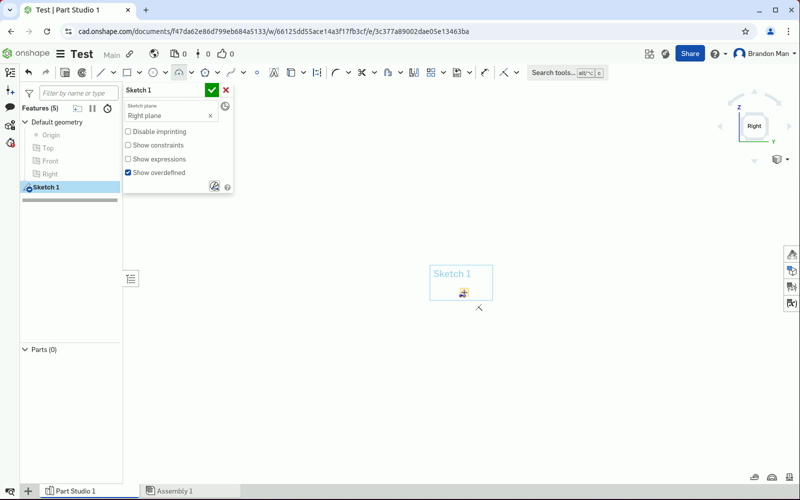
mouse_move(469, 288)
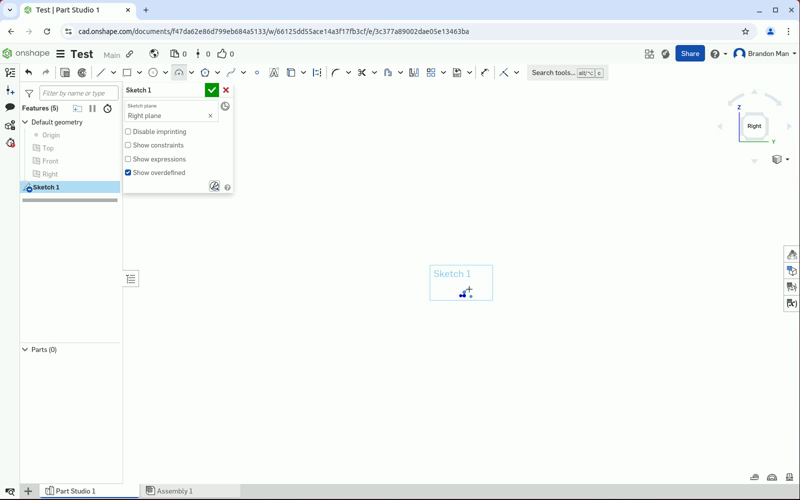
scroll(6)
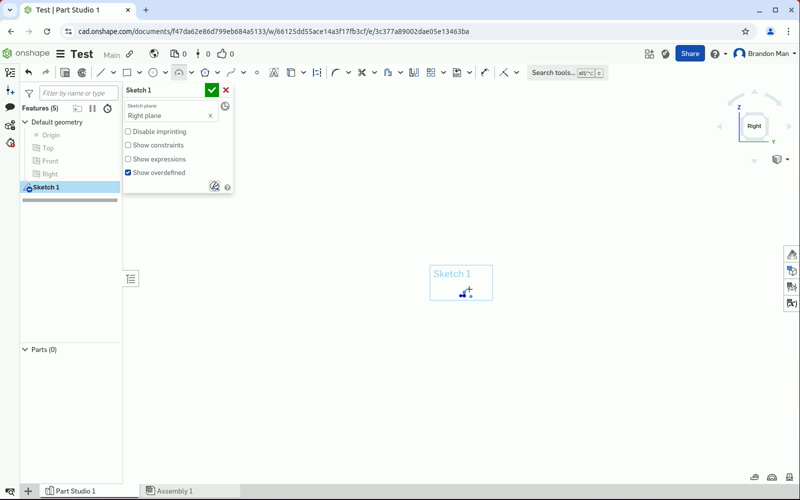
scroll(6)
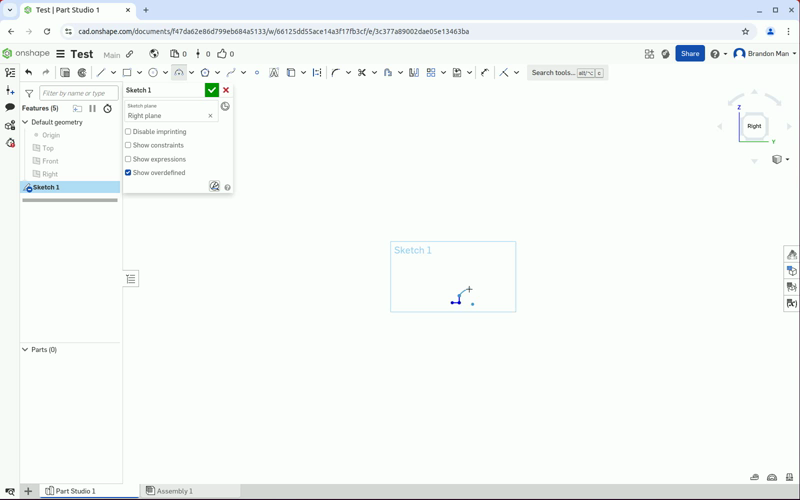
scroll(6)
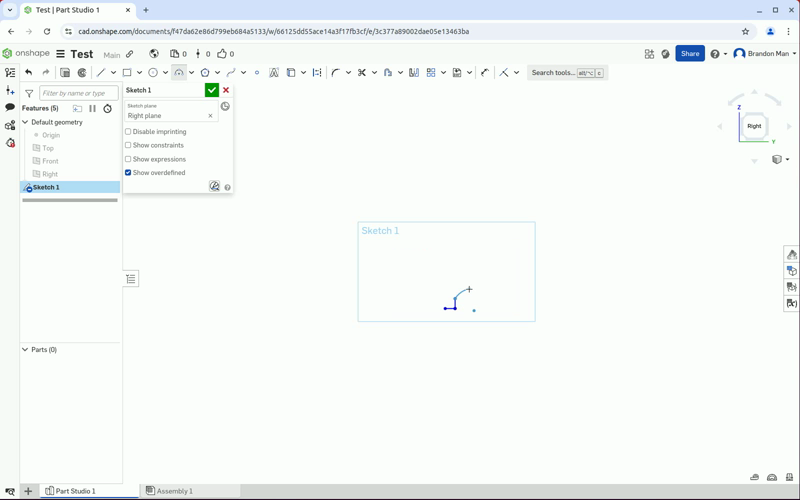
scroll(6)
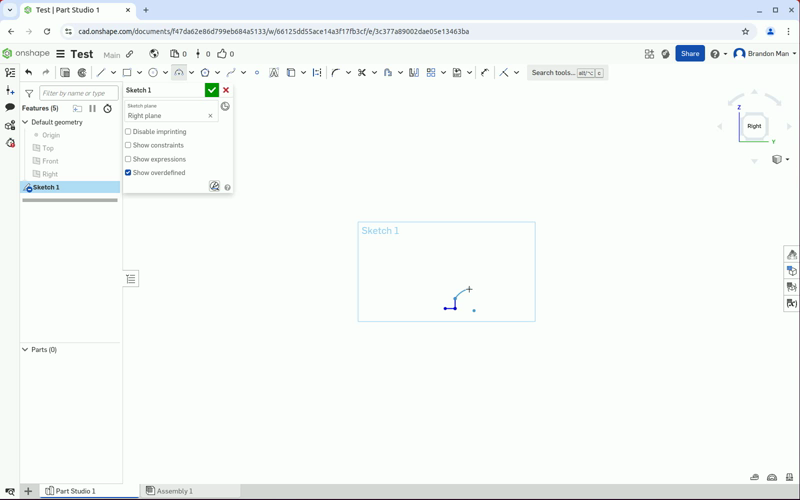
scroll(6)
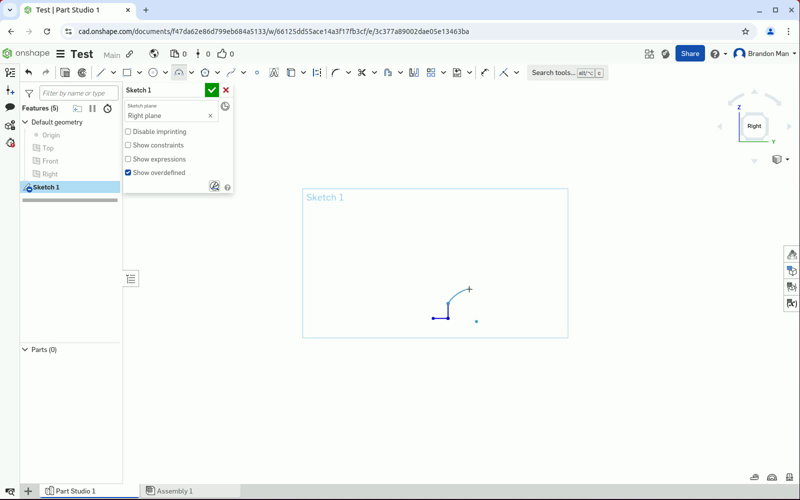
scroll(6)
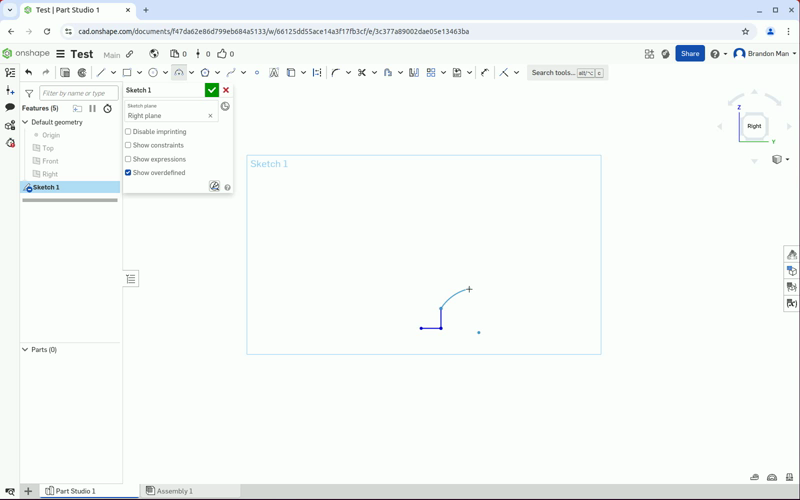
scroll(6)
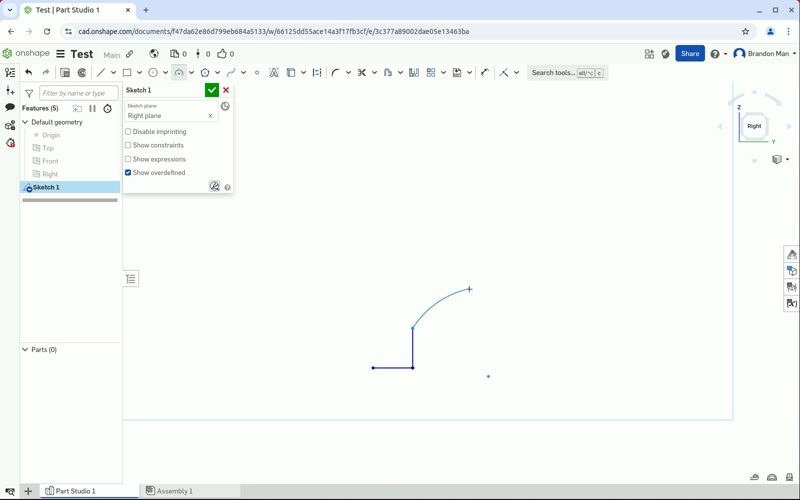
click(469, 288)
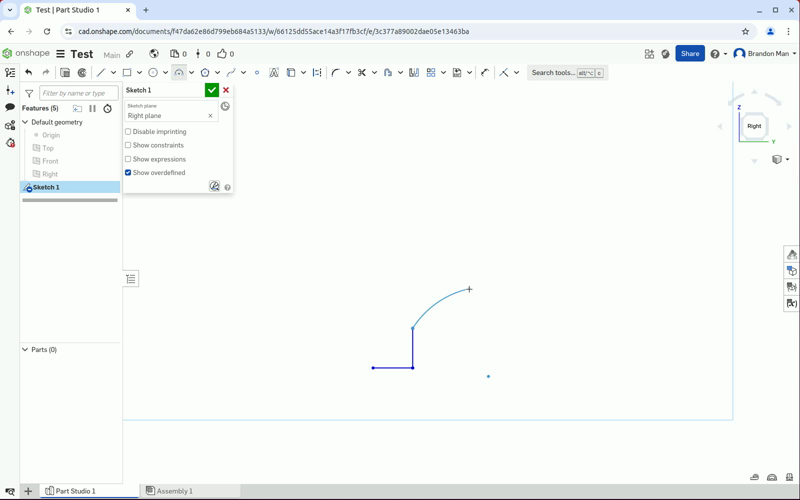
scroll(-6)
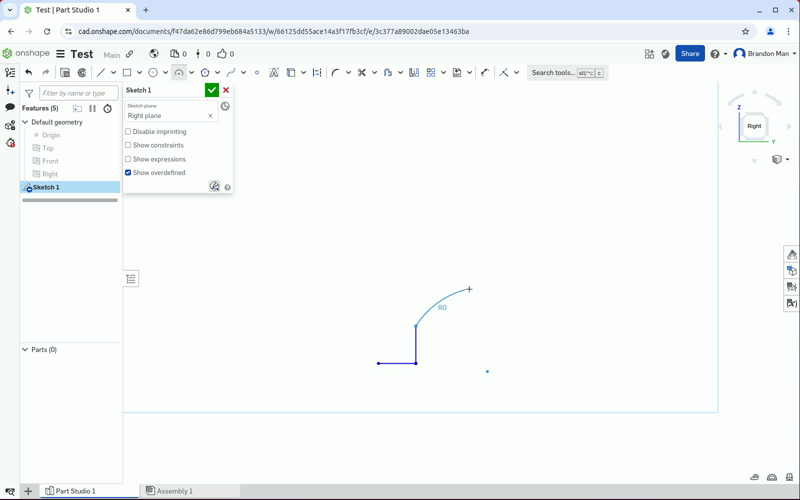
scroll(-6)
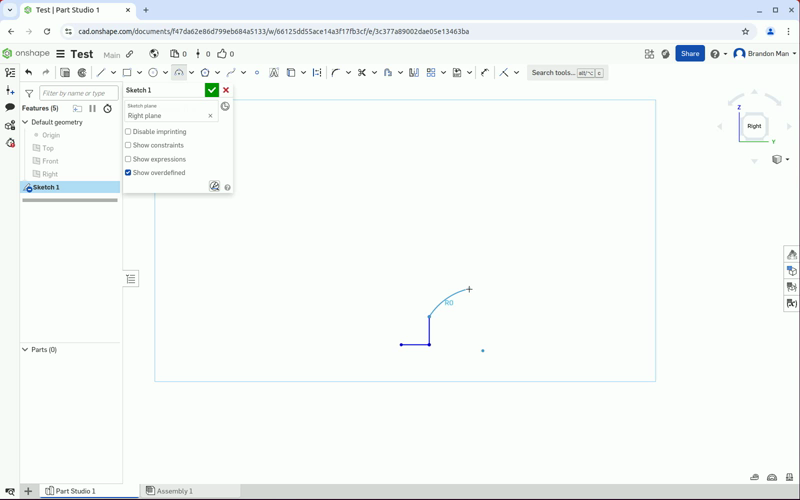
scroll(-6)
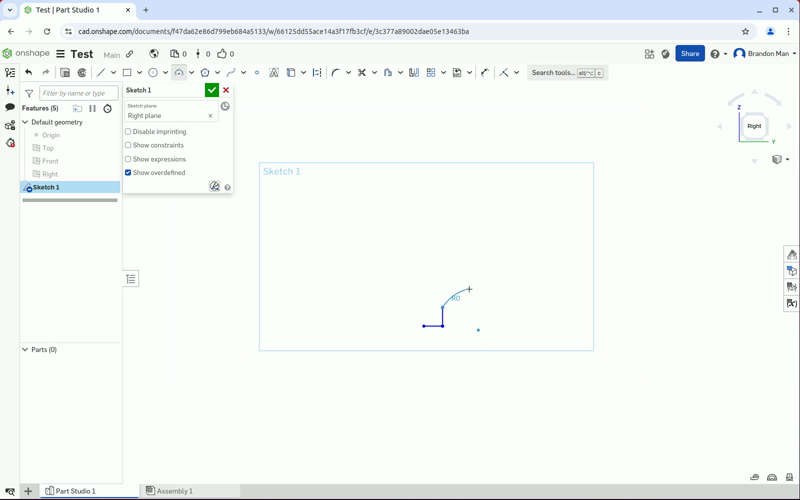
scroll(-6)
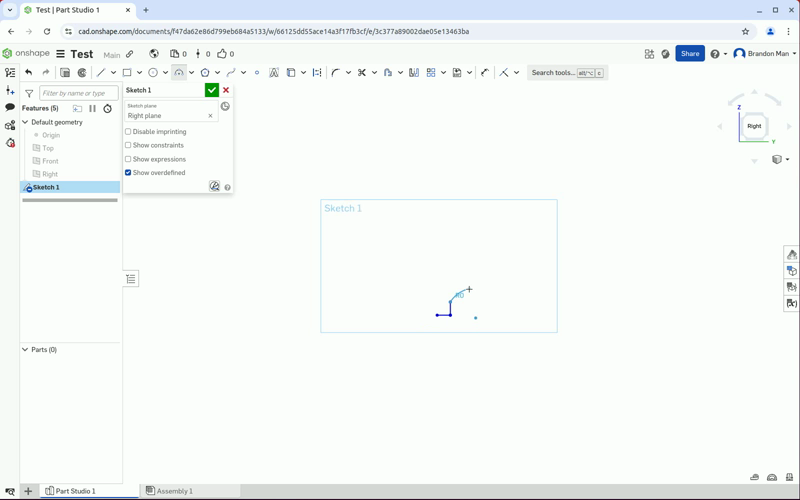
scroll(-6)
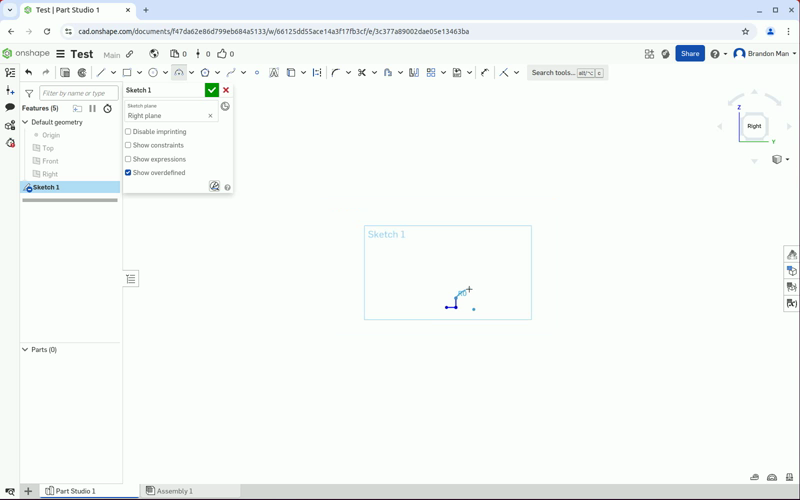
scroll(-6)
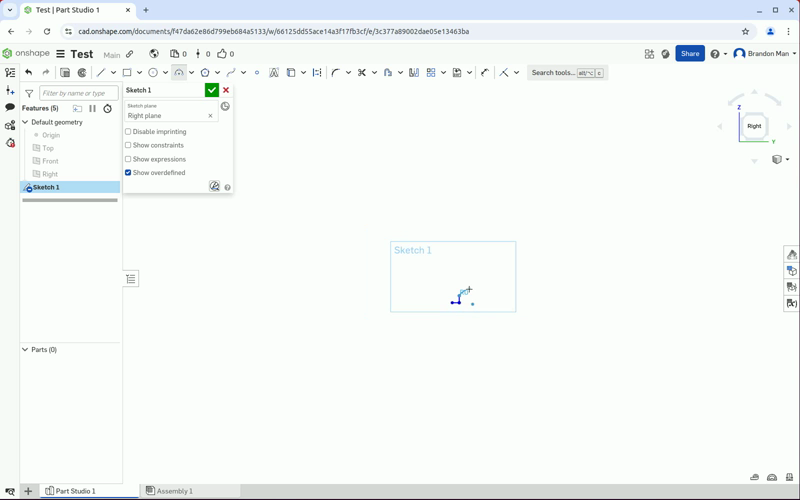
scroll(-6)
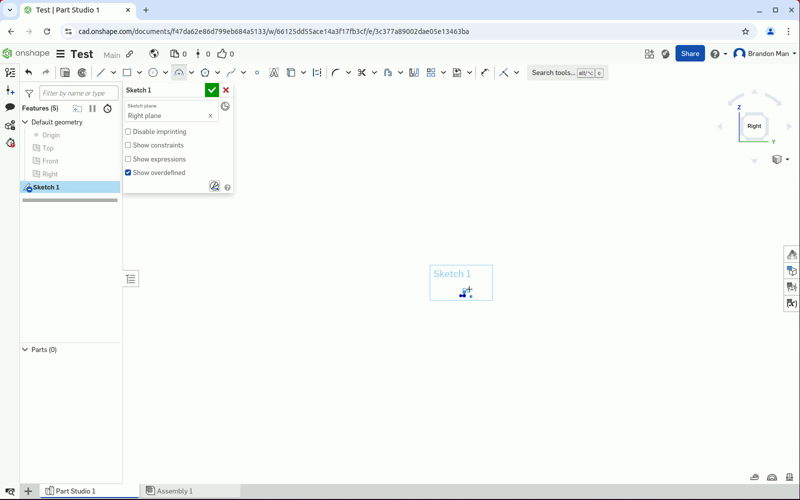
mouse_move(466, 290)
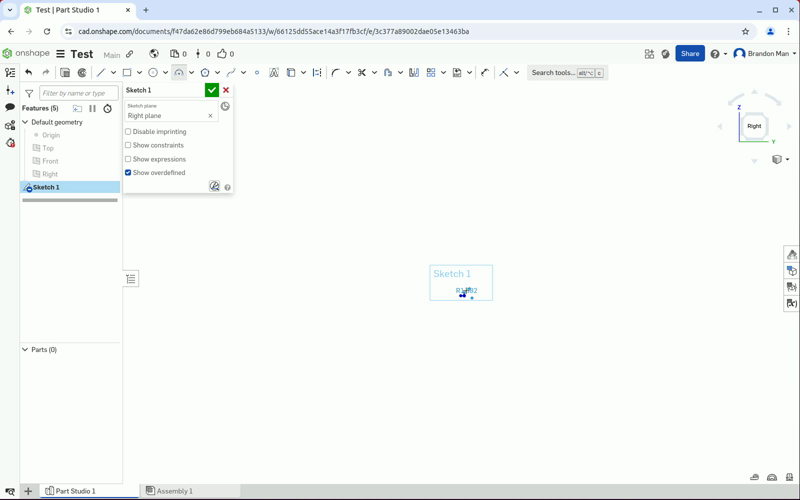
scroll(6)
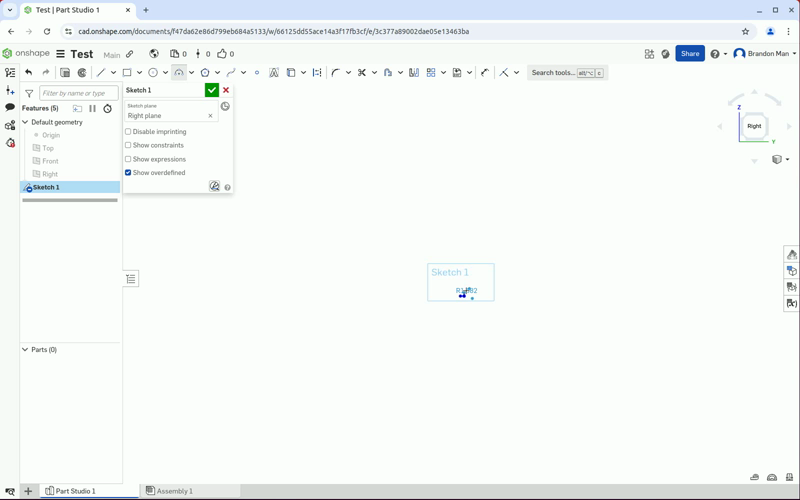
scroll(6)
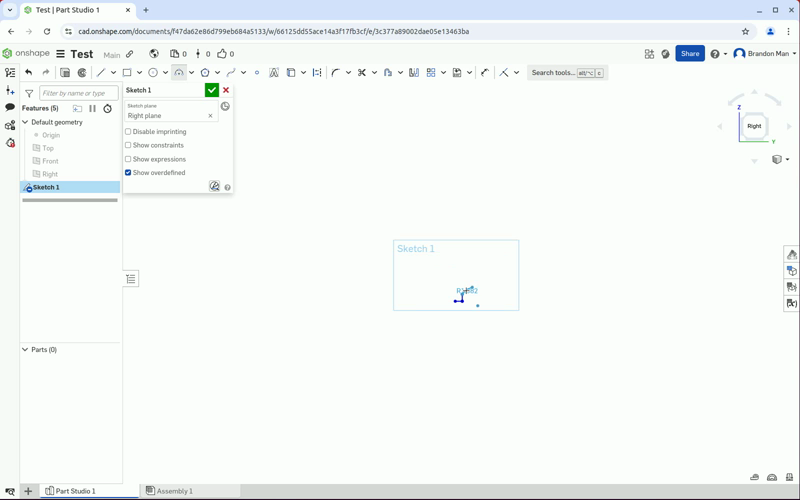
scroll(6)
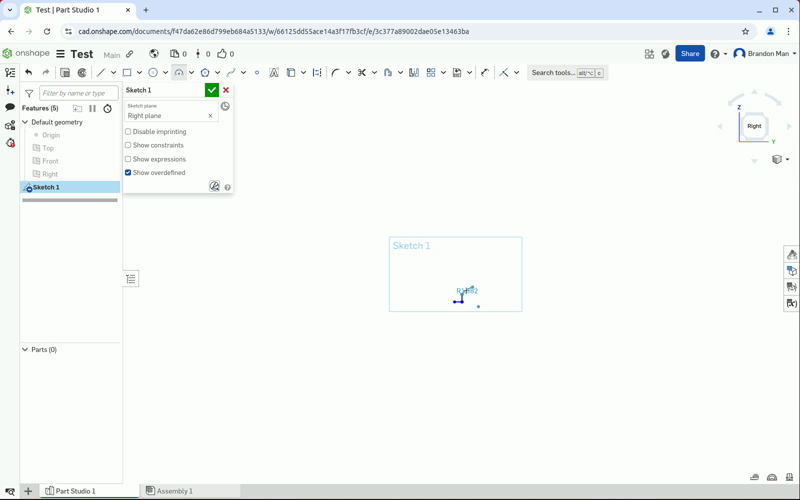
scroll(6)
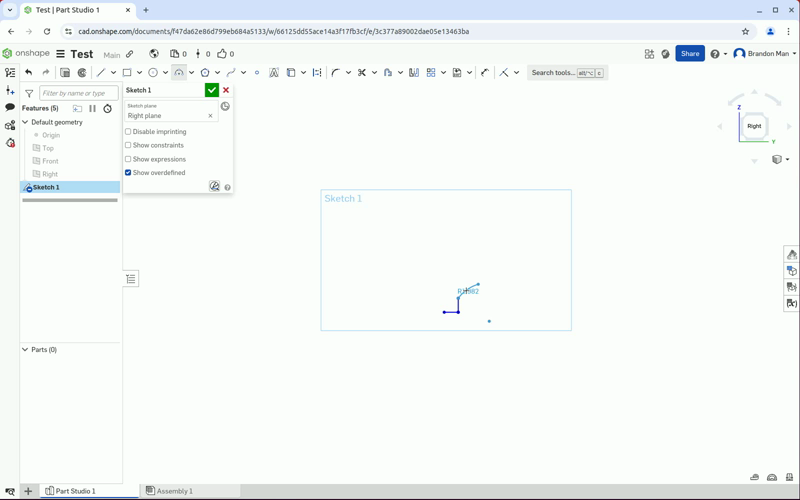
scroll(6)
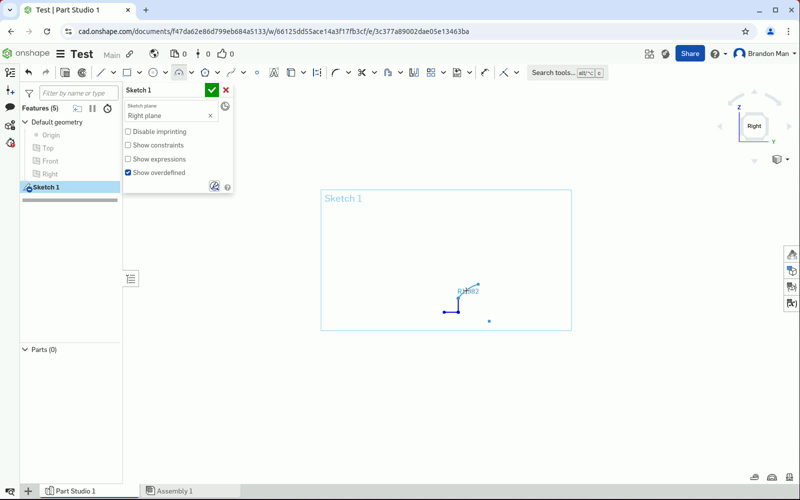
scroll(6)
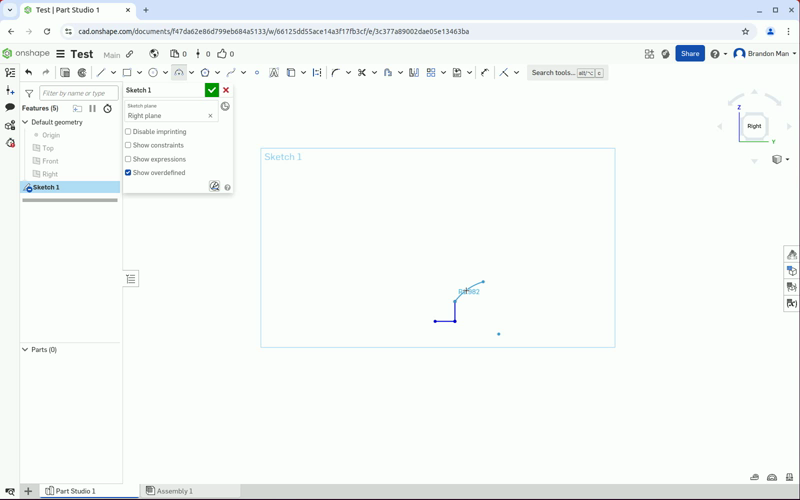
scroll(6)
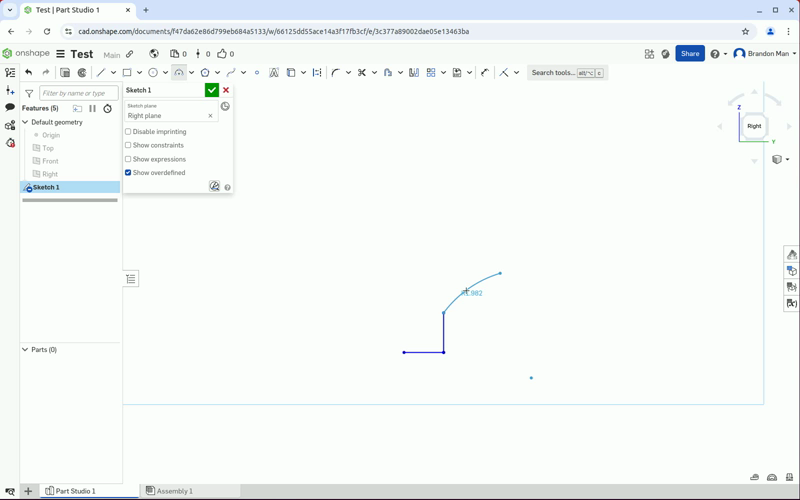
click(466, 290)
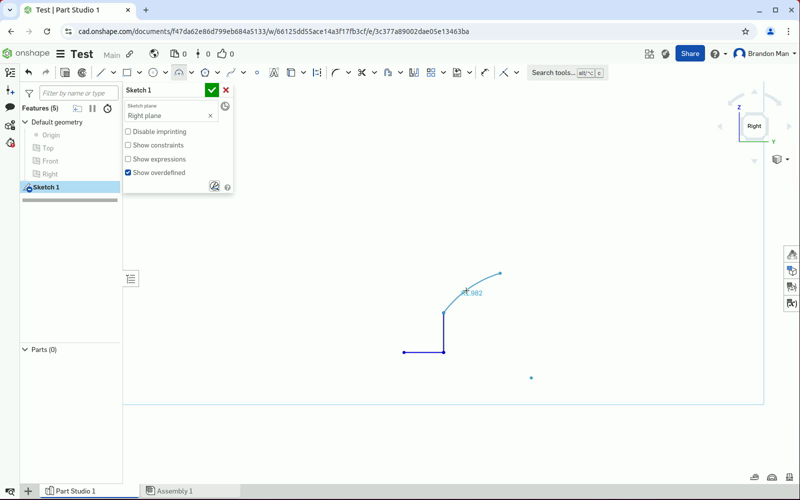
scroll(-6)
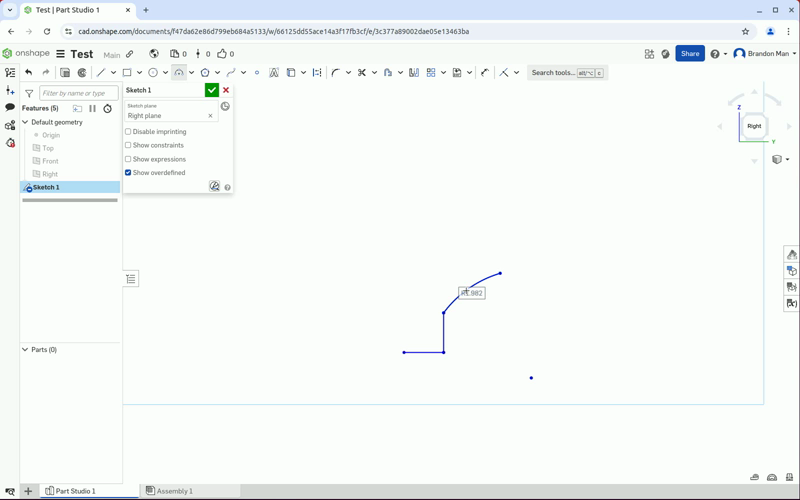
scroll(-6)
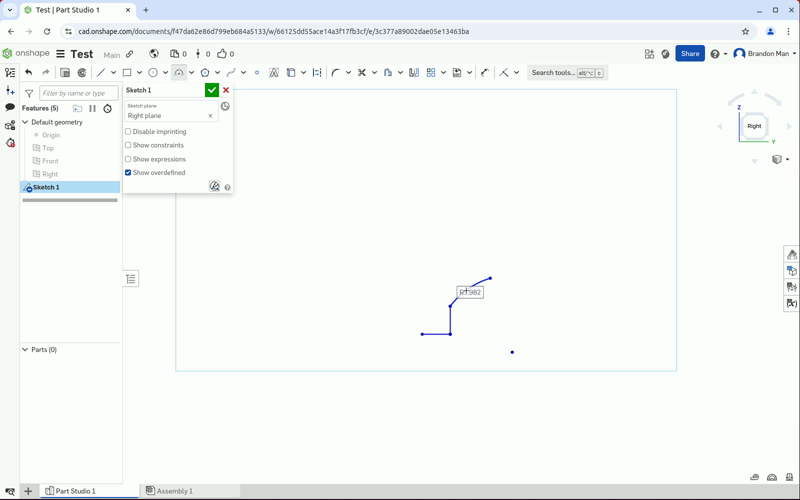
scroll(-6)
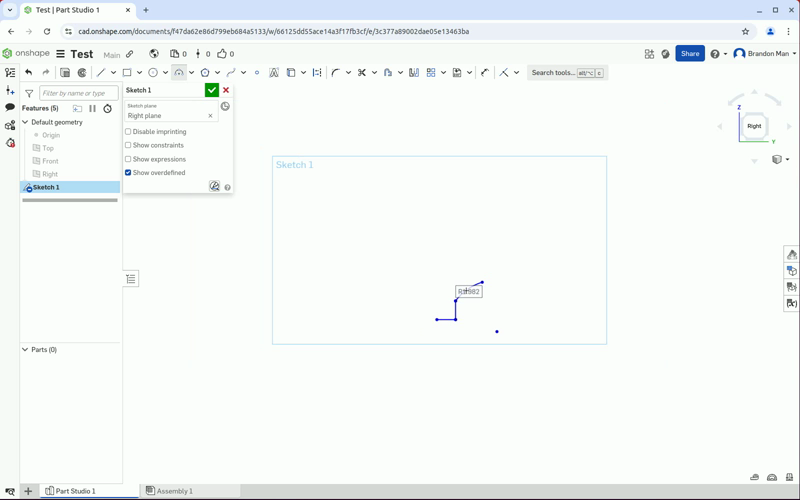
scroll(-6)
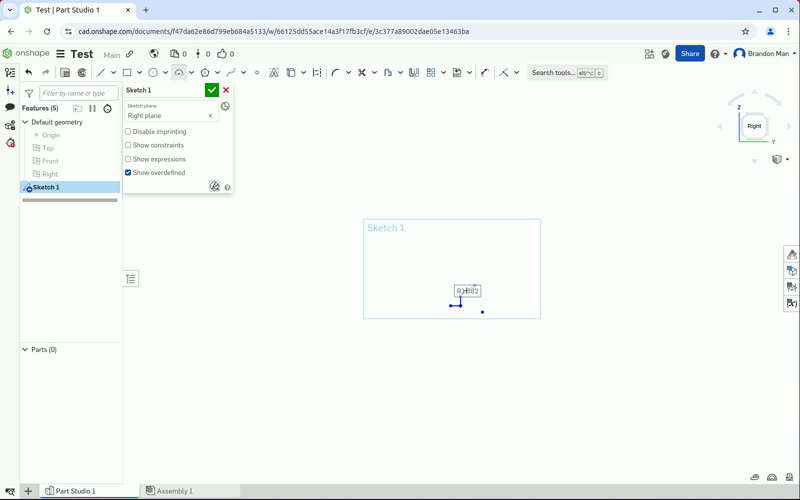
scroll(-6)
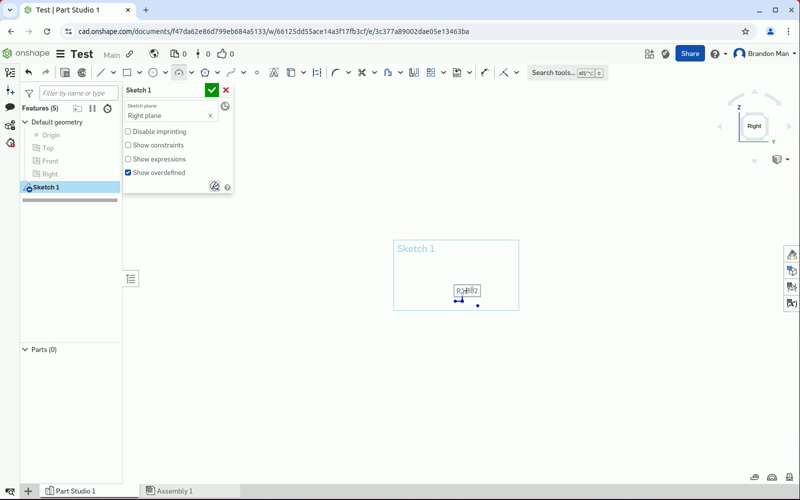
scroll(-6)
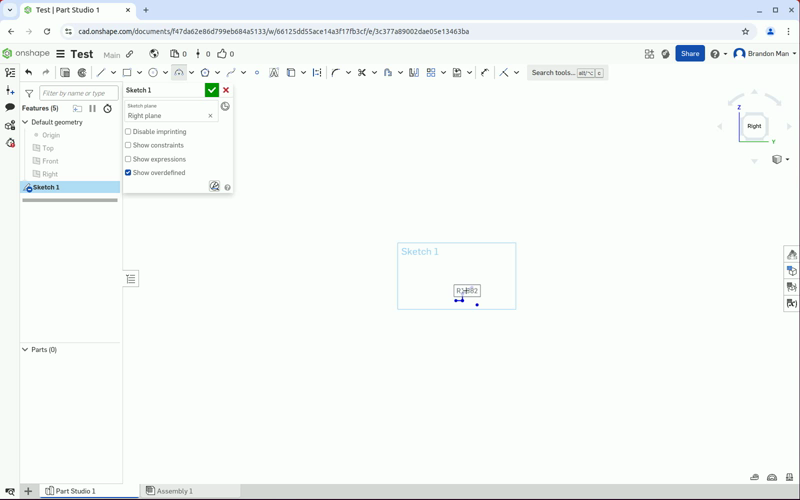
scroll(-6)
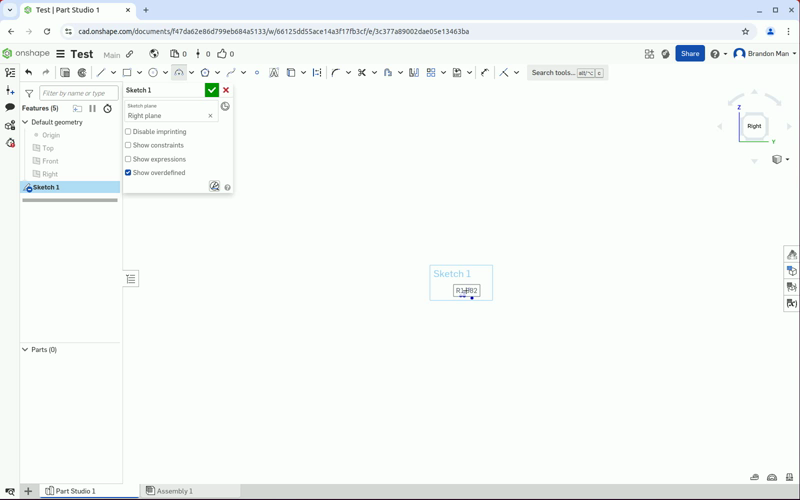
key_up(shift)
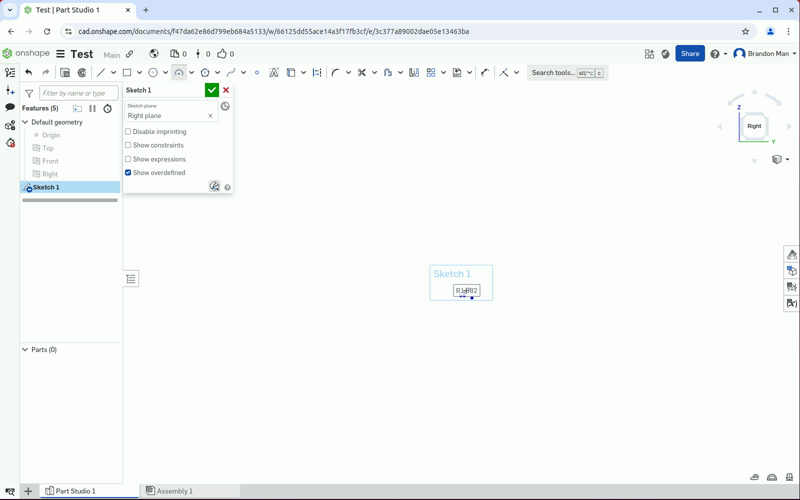
key(esc)
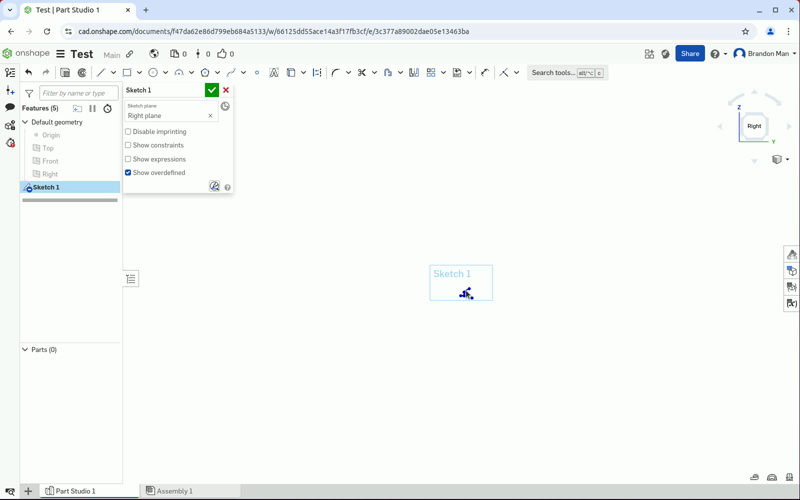
key(l)
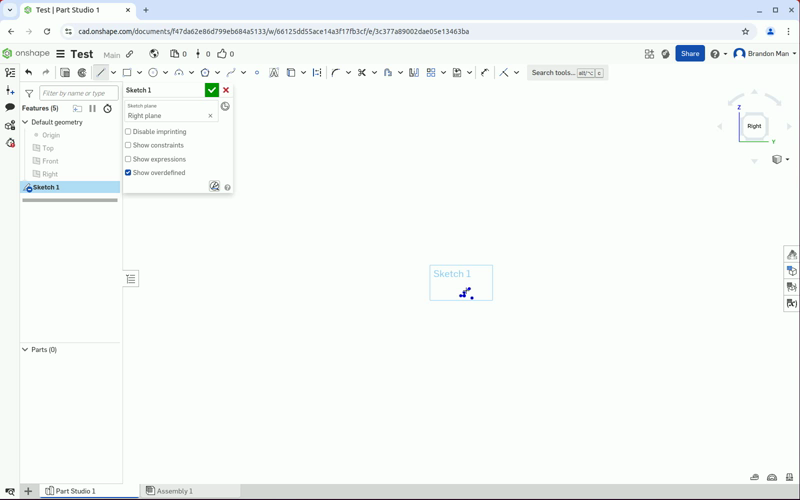
mouse_move(469, 288)
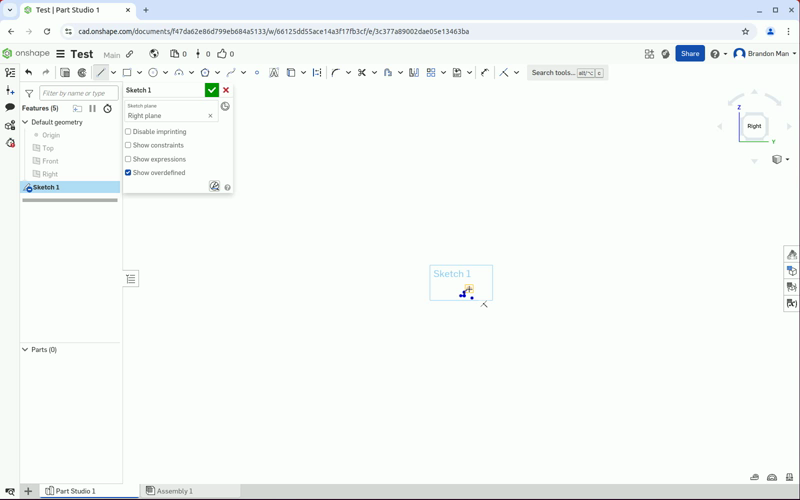
scroll(6)
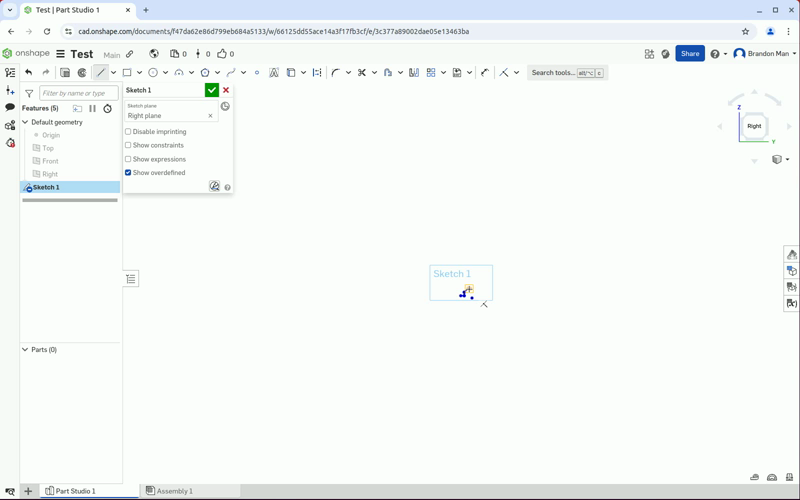
scroll(6)
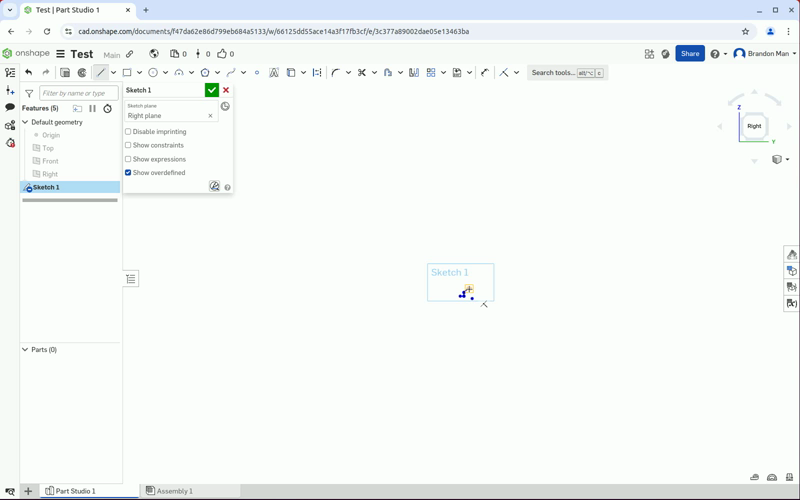
scroll(6)
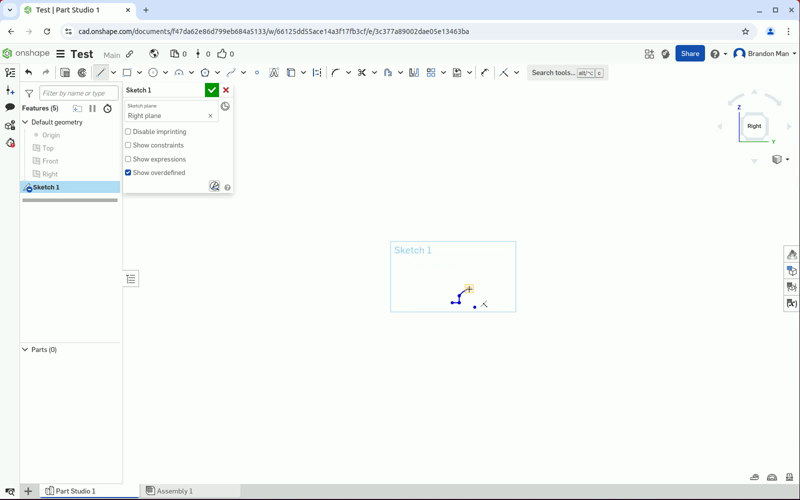
scroll(6)
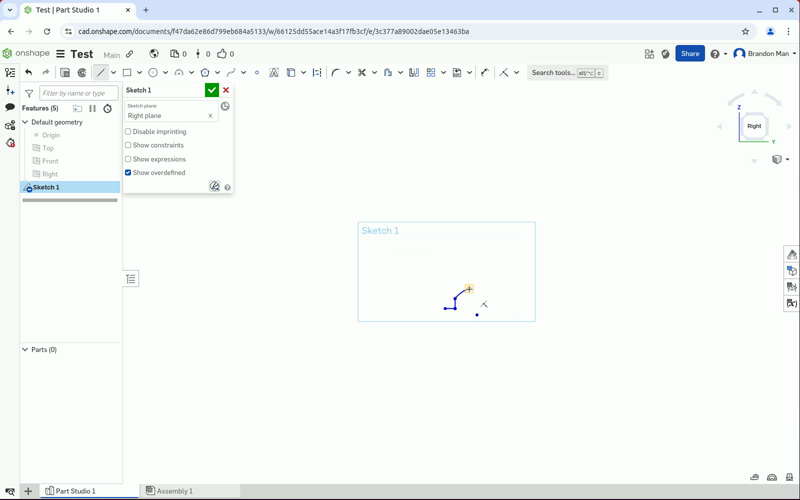
scroll(6)
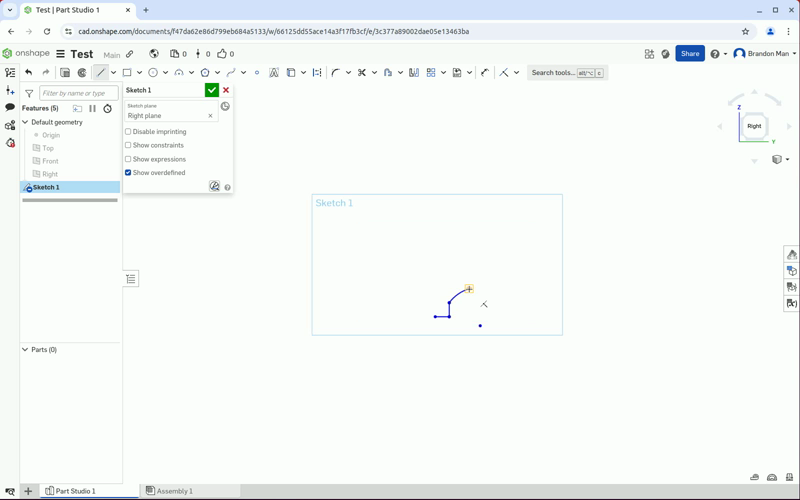
scroll(6)
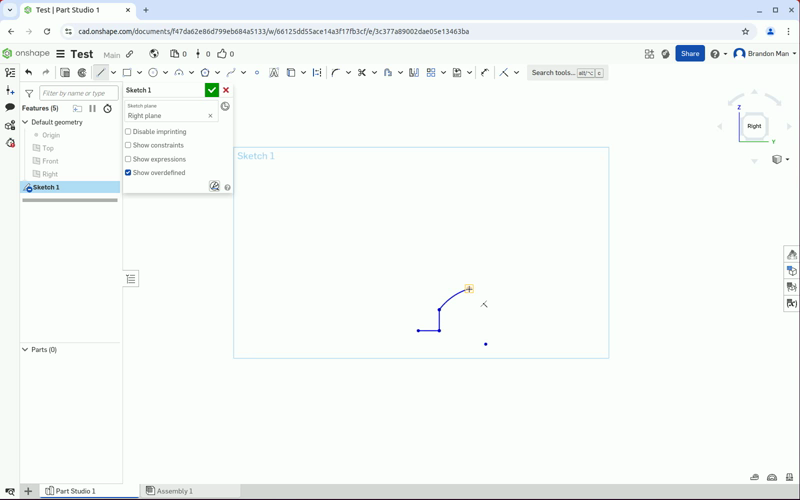
scroll(6)
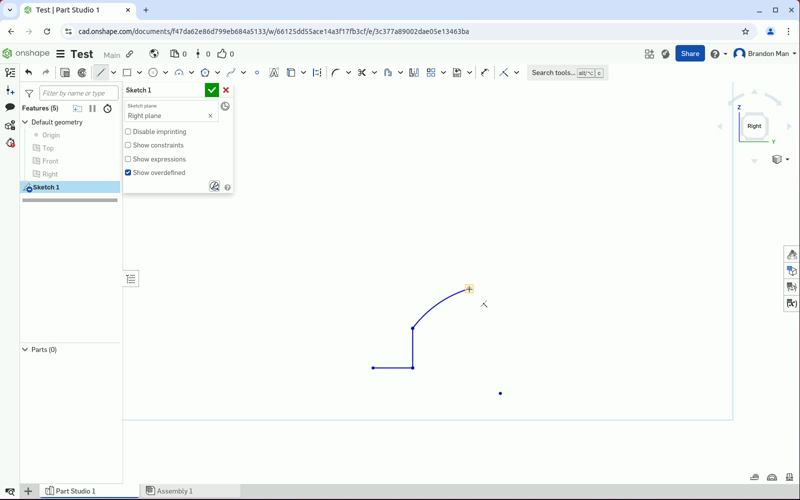
click(469, 288)
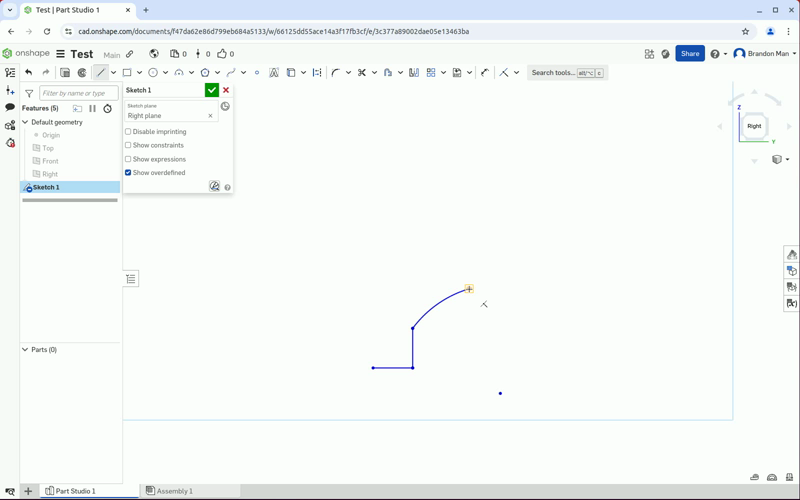
scroll(-6)
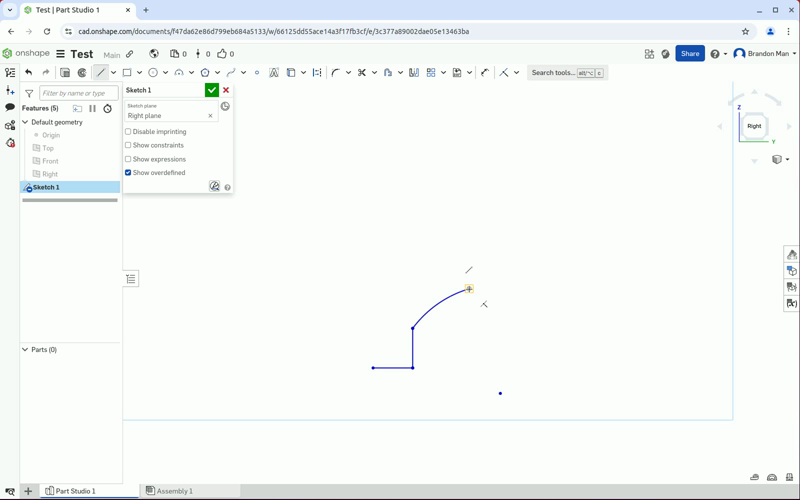
scroll(-6)
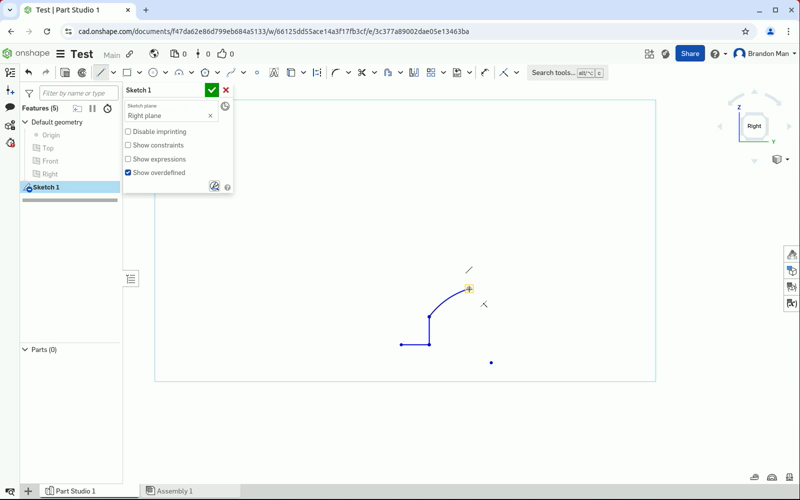
scroll(-6)
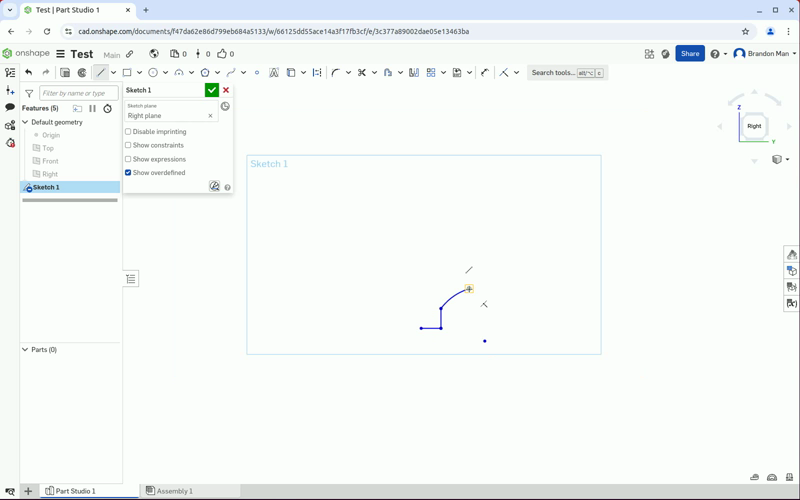
scroll(-6)
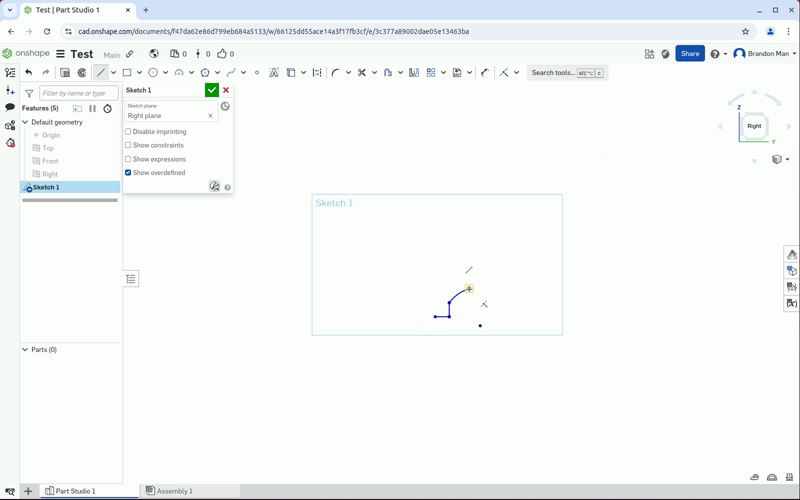
scroll(-6)
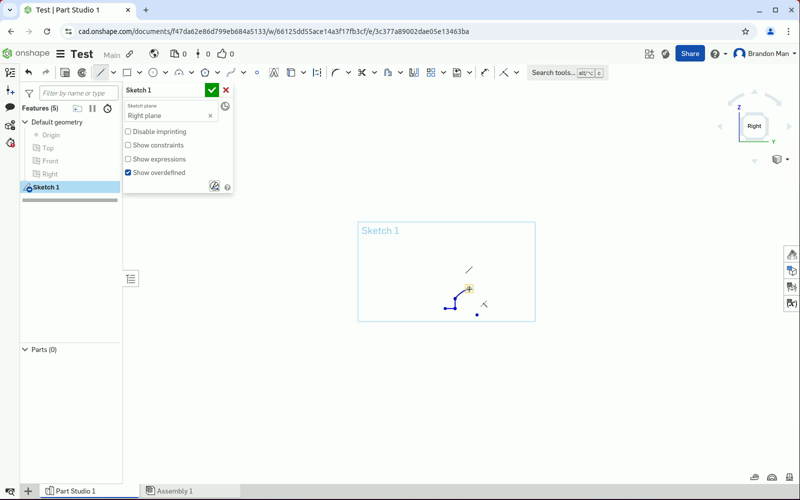
scroll(-6)
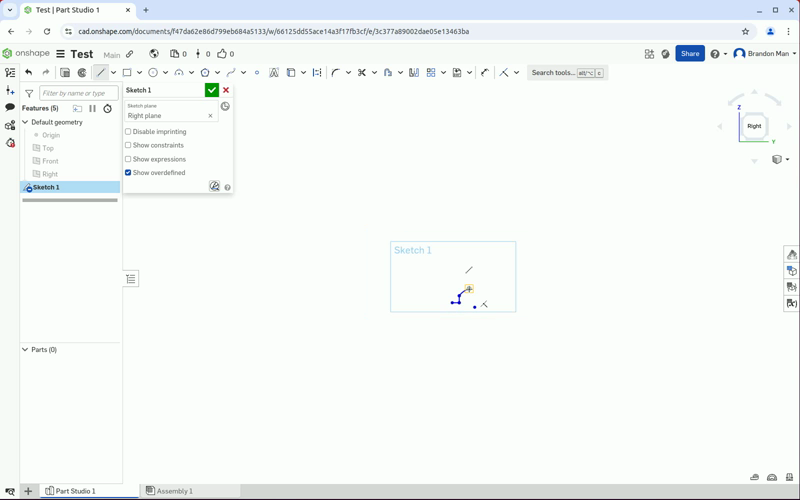
scroll(-6)
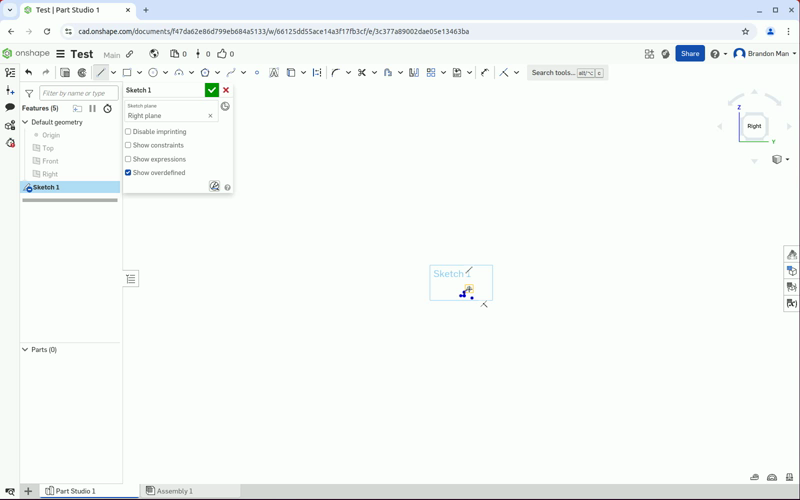
key_down(shift)
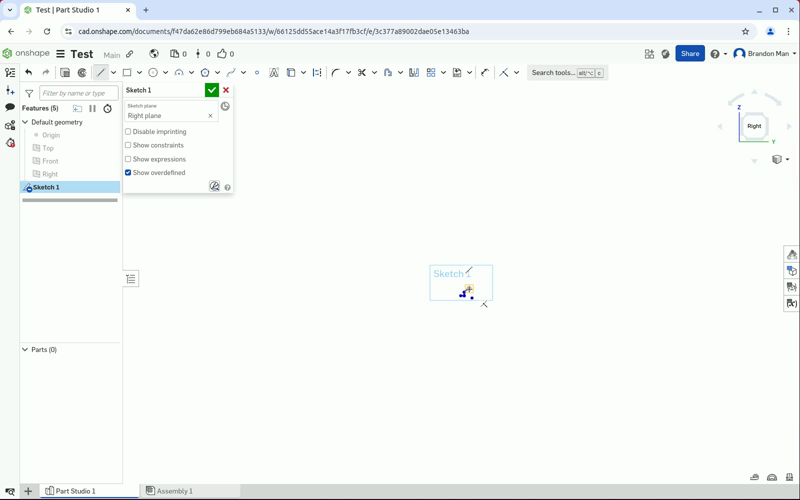
mouse_move(546, 289)
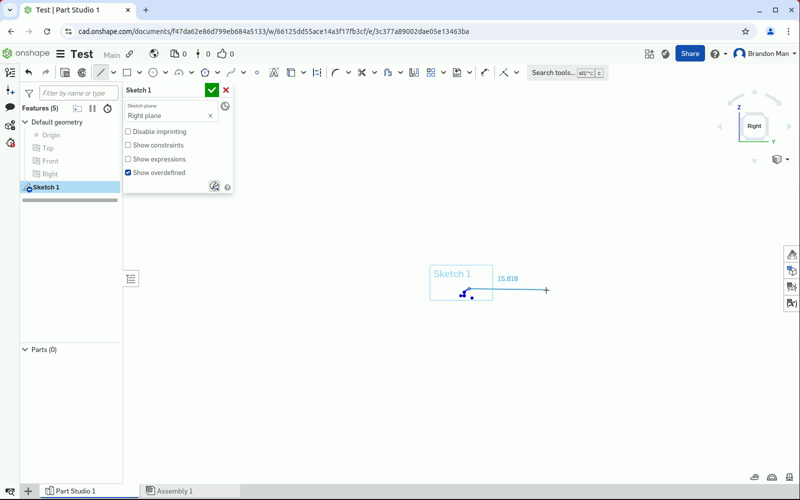
click(546, 289)
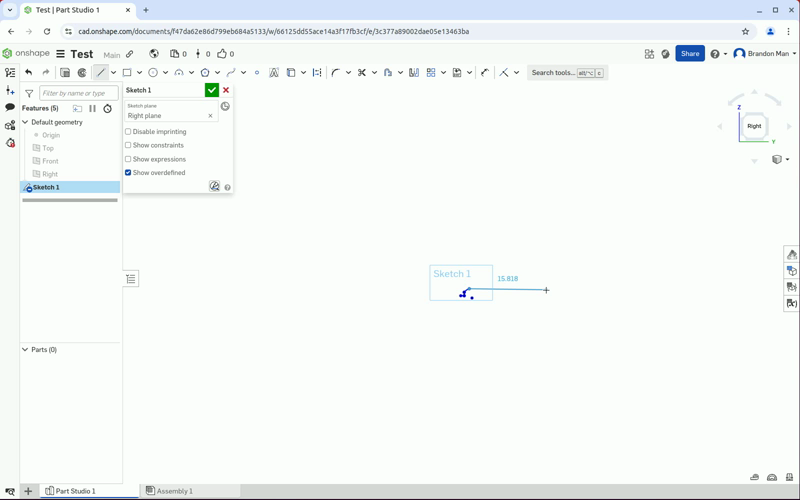
key_up(shift)
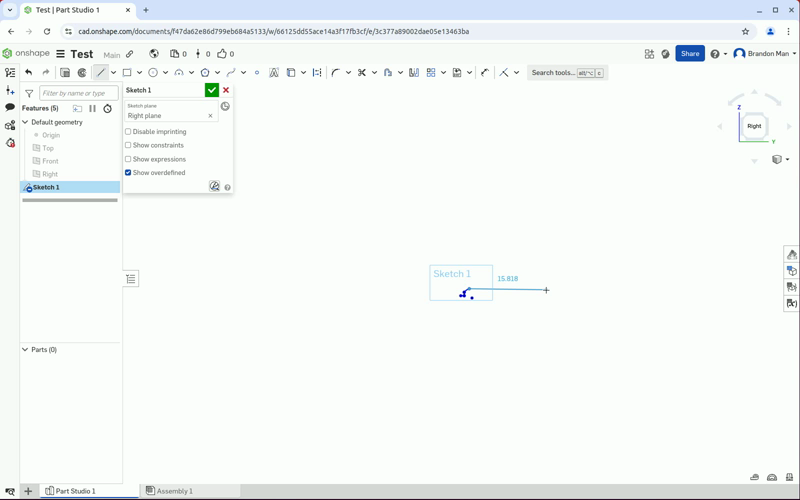
key(esc)
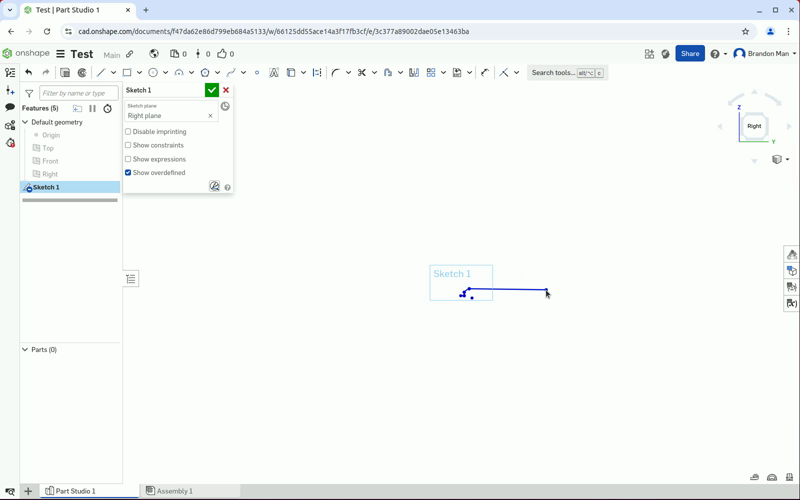
key(a)
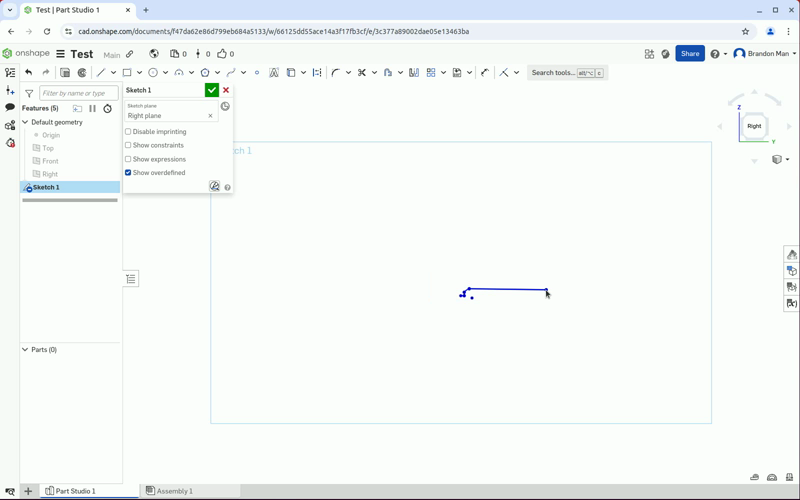
mouse_move(546, 289)
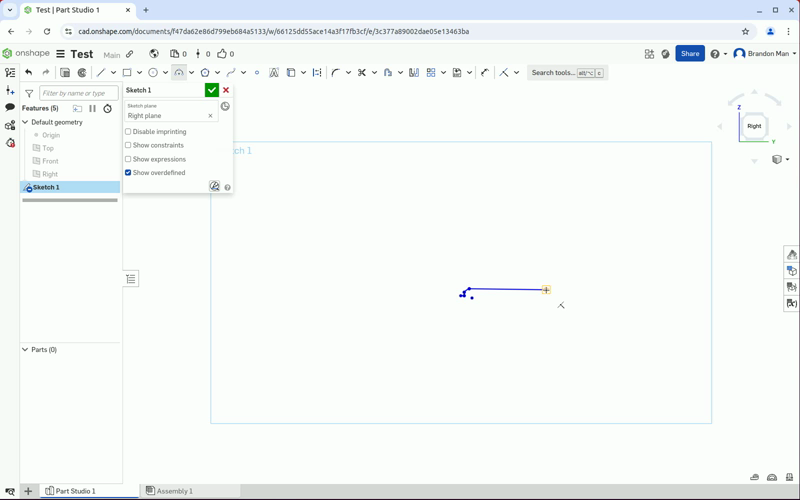
click(546, 289)
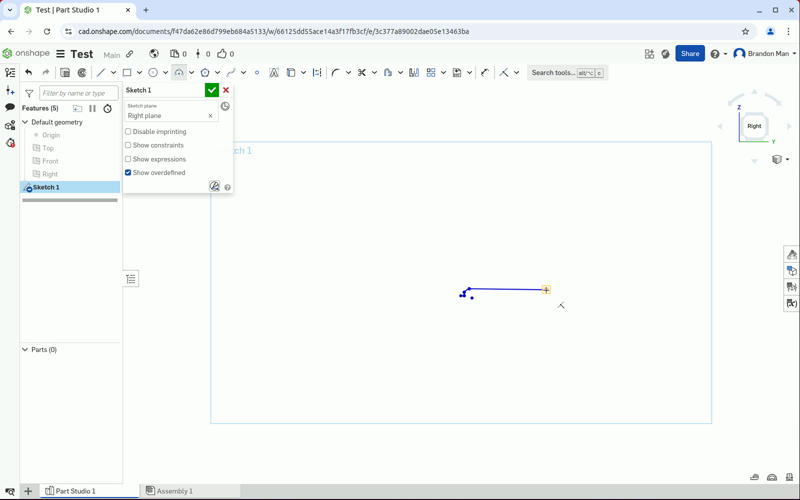
key_down(shift)
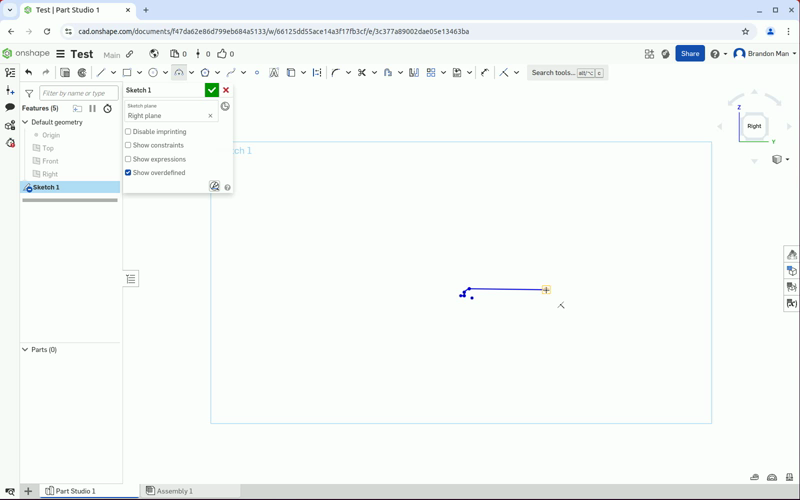
mouse_move(546, 275)
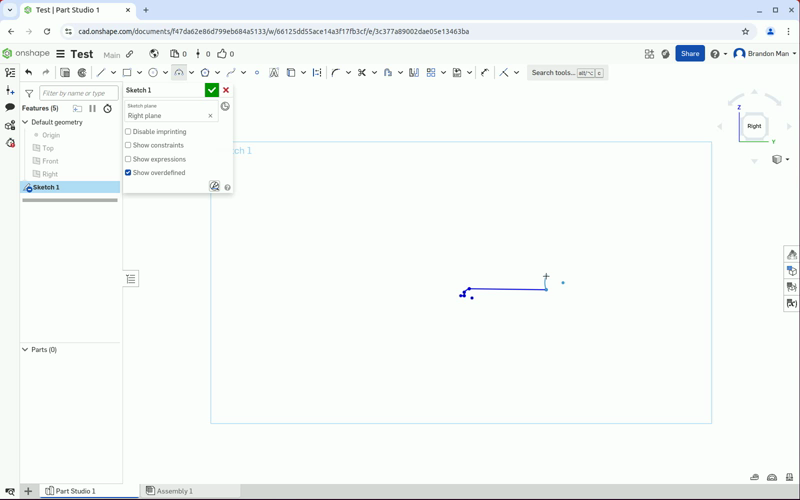
click(546, 275)
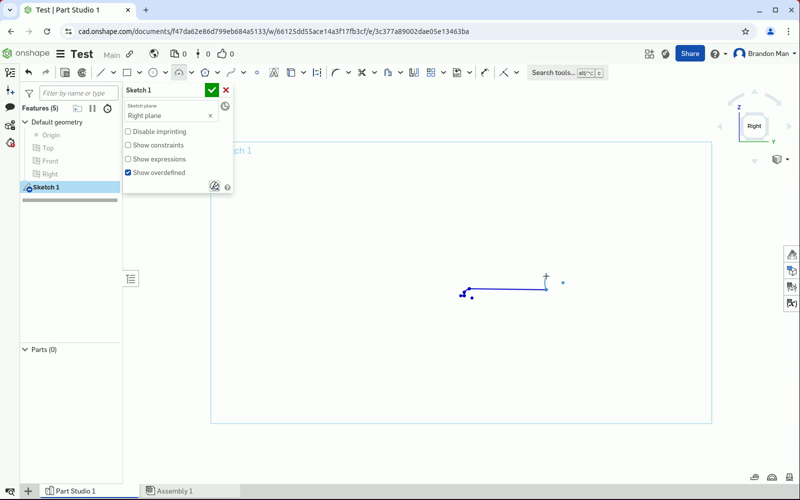
mouse_move(572, 282)
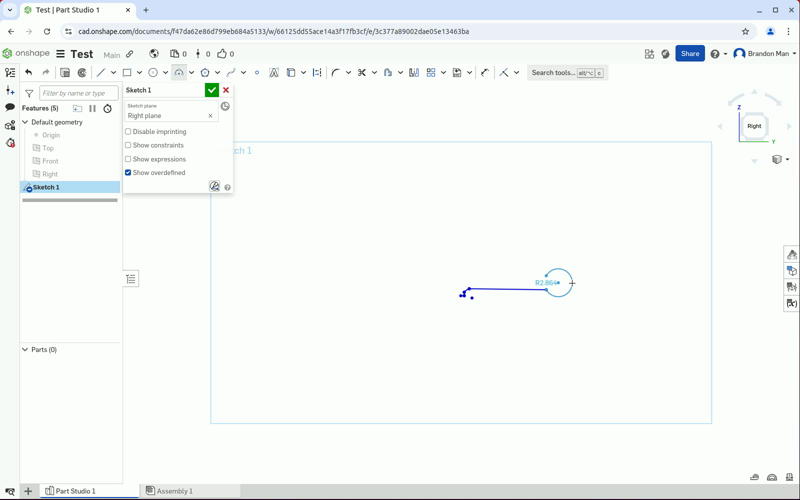
click(572, 282)
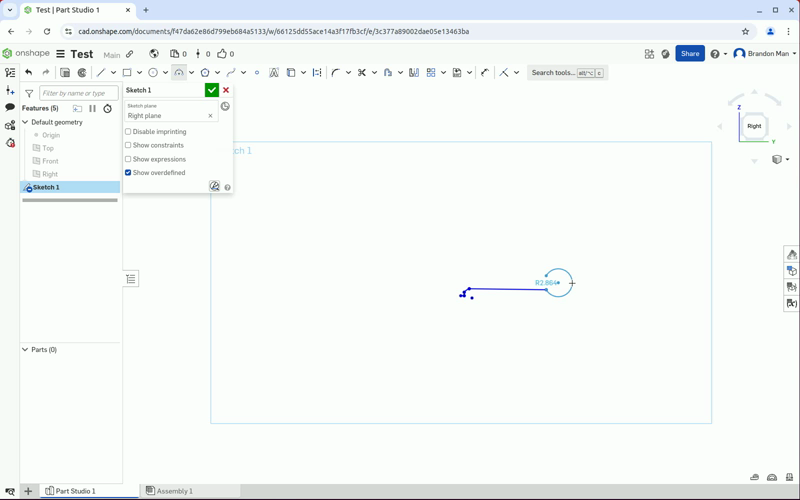
key_up(shift)
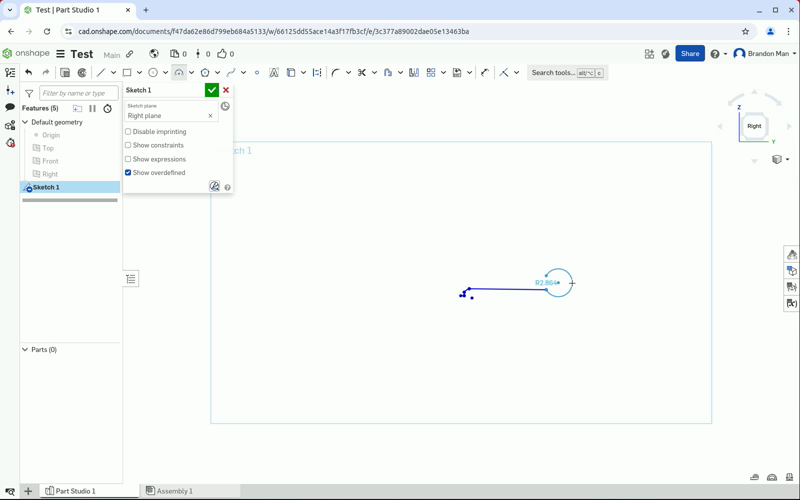
key(esc)
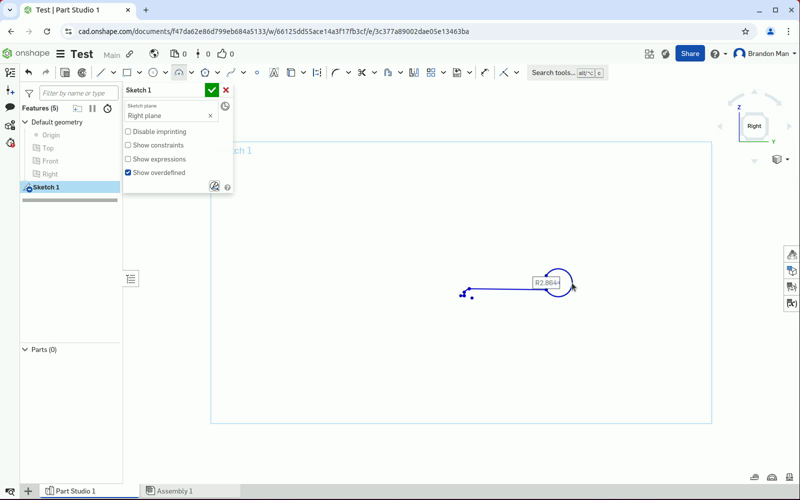
key(l)
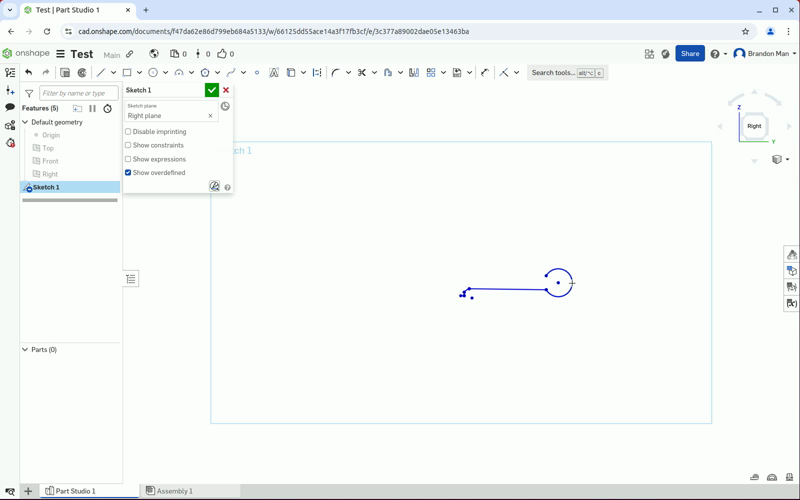
mouse_move(546, 275)
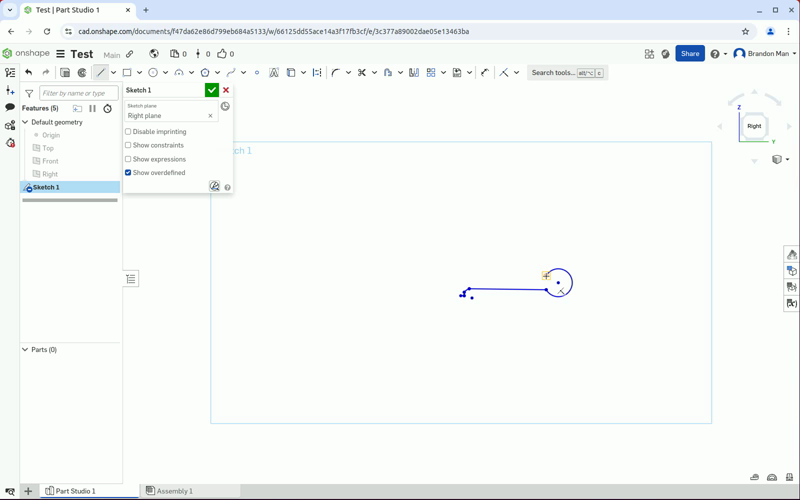
click(546, 275)
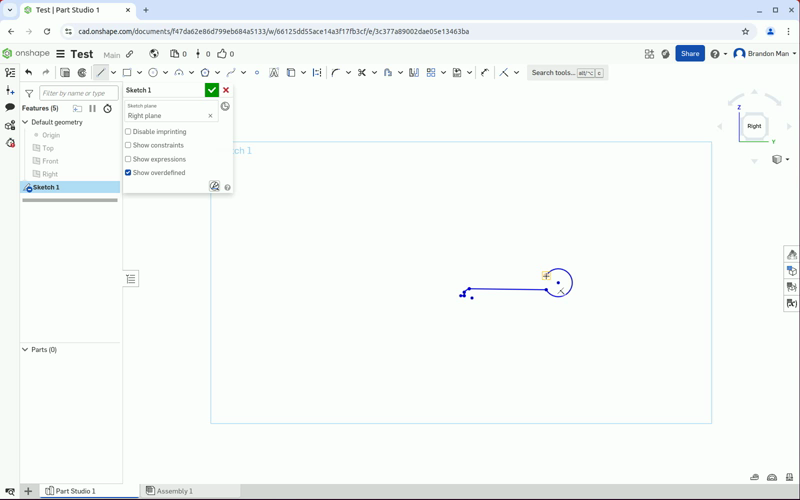
key_down(shift)
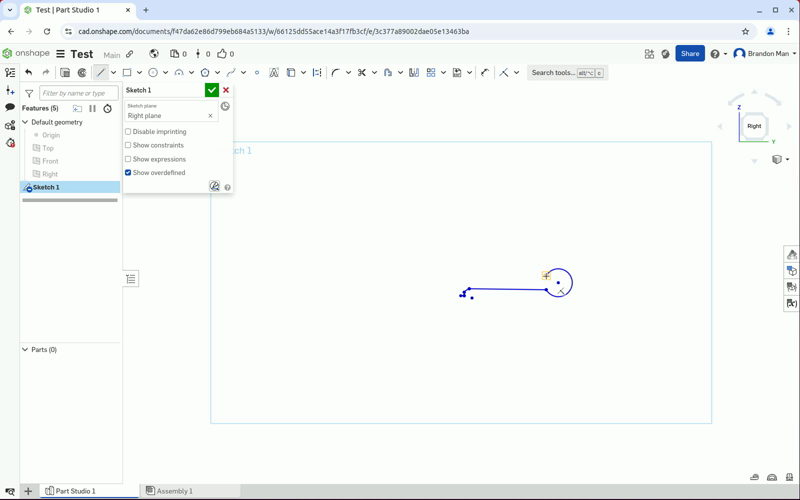
mouse_move(469, 278)
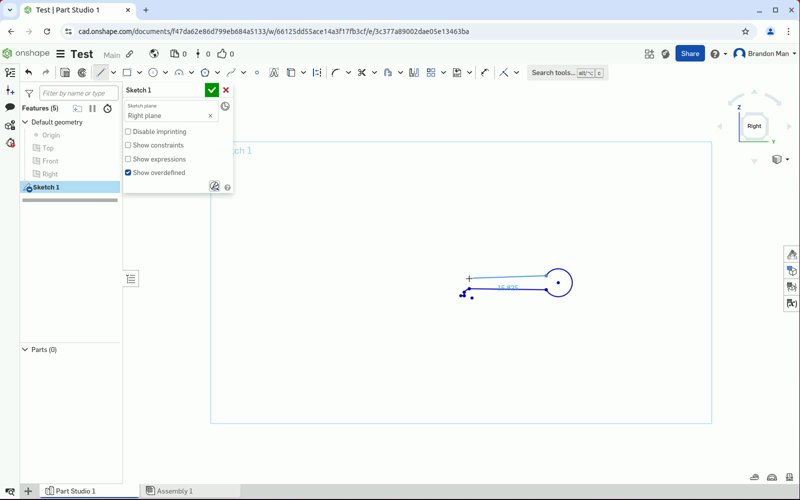
click(469, 278)
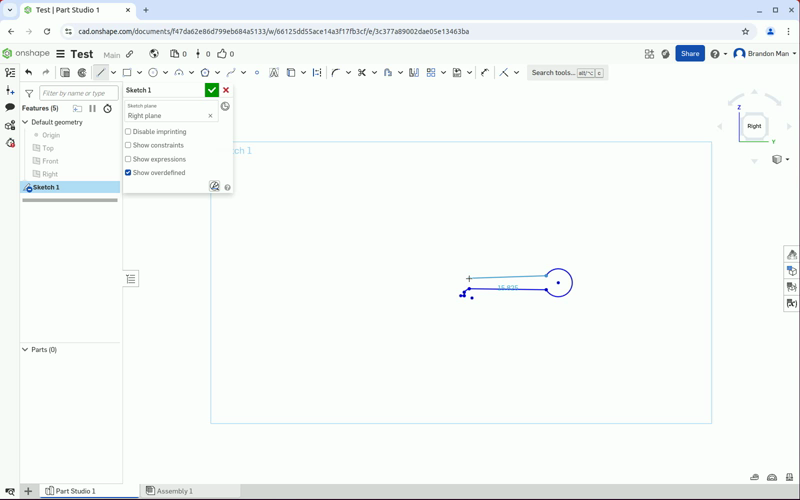
key_up(shift)
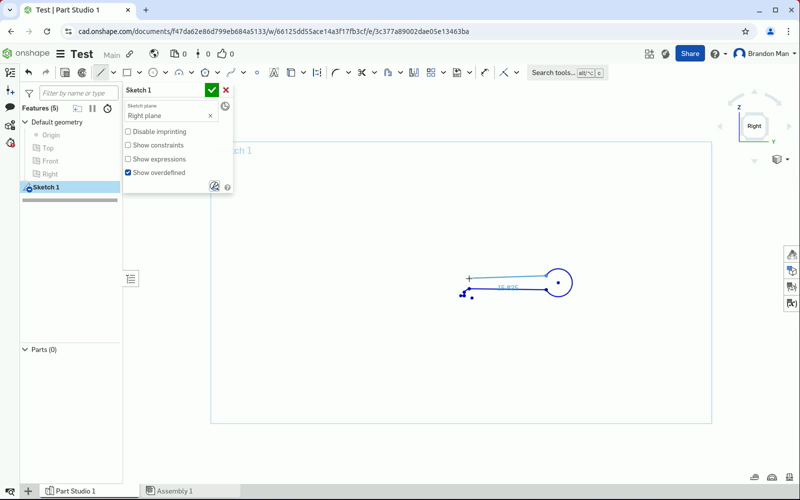
key(esc)
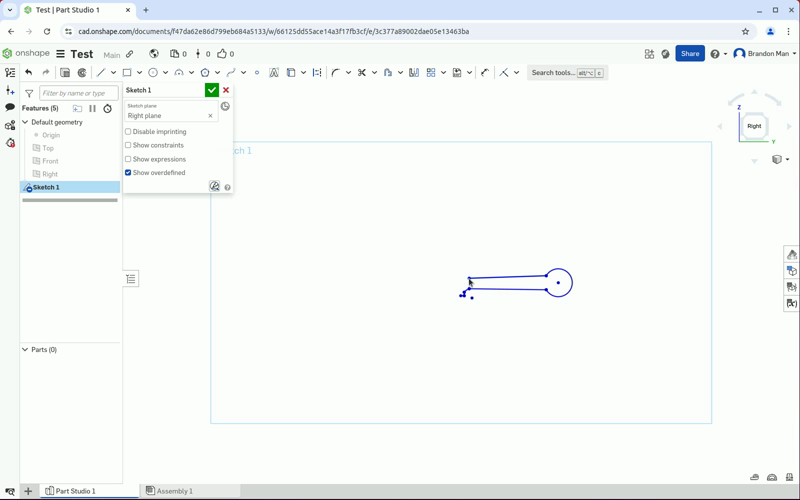
key(a)
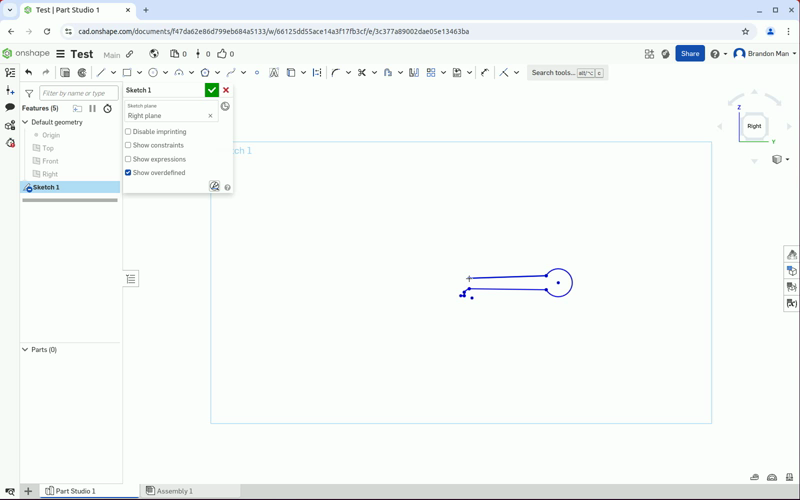
mouse_move(469, 278)
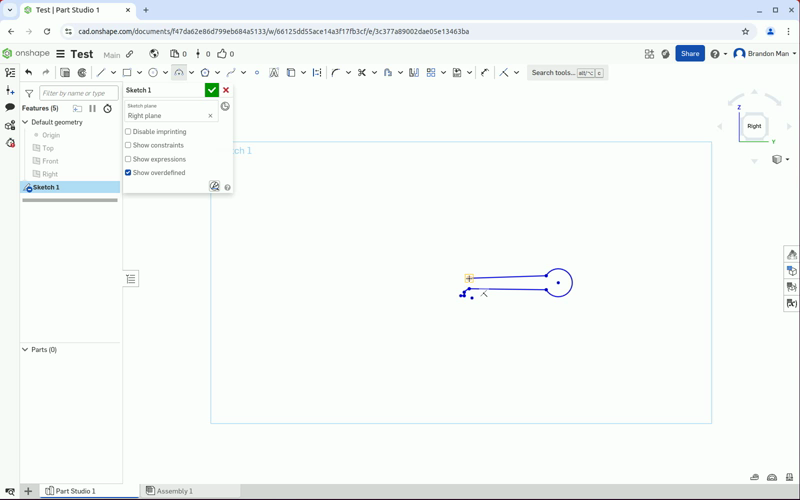
click(469, 278)
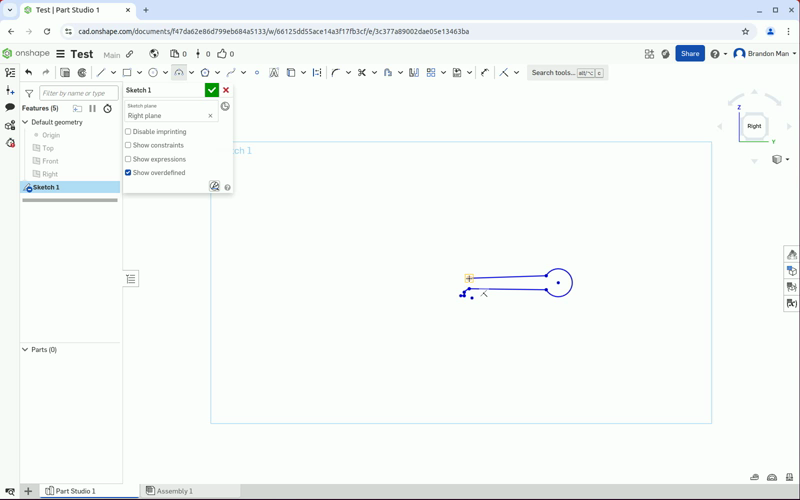
key_down(shift)
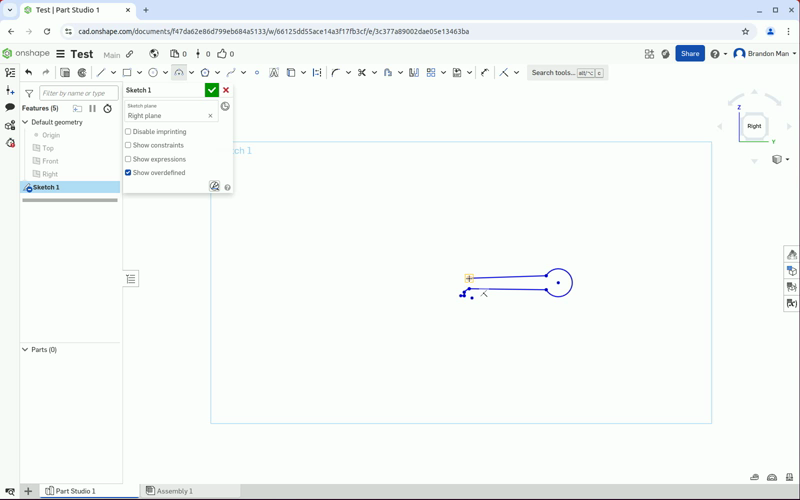
mouse_move(464, 274)
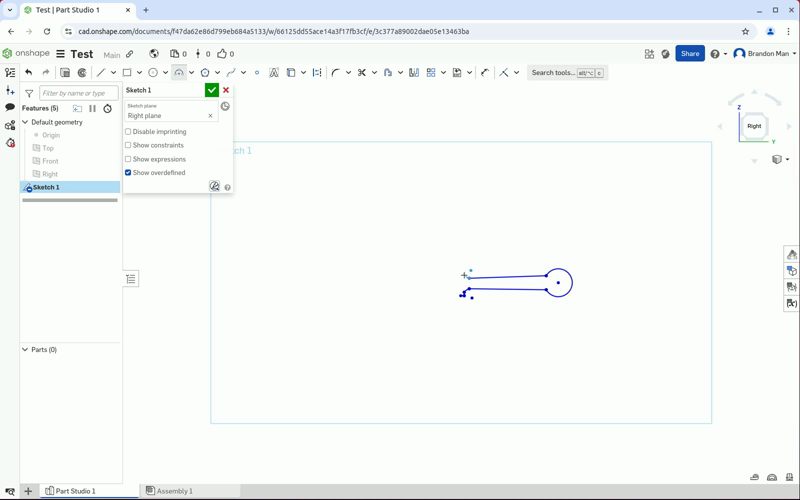
scroll(6)
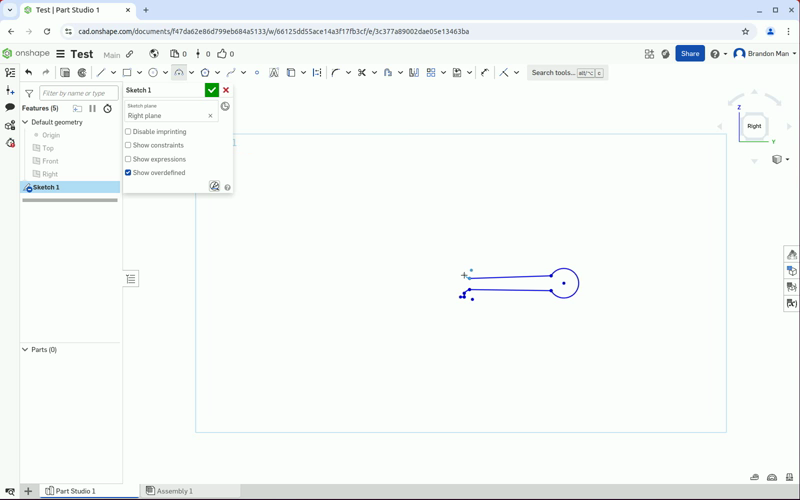
scroll(6)
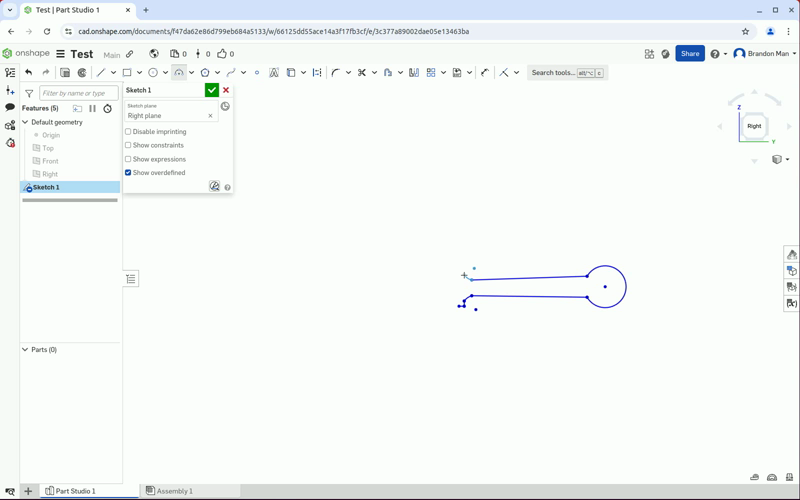
scroll(6)
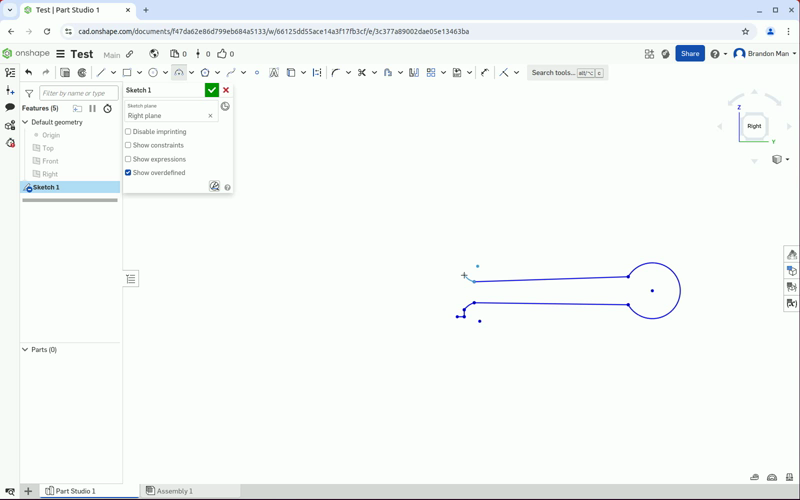
scroll(6)
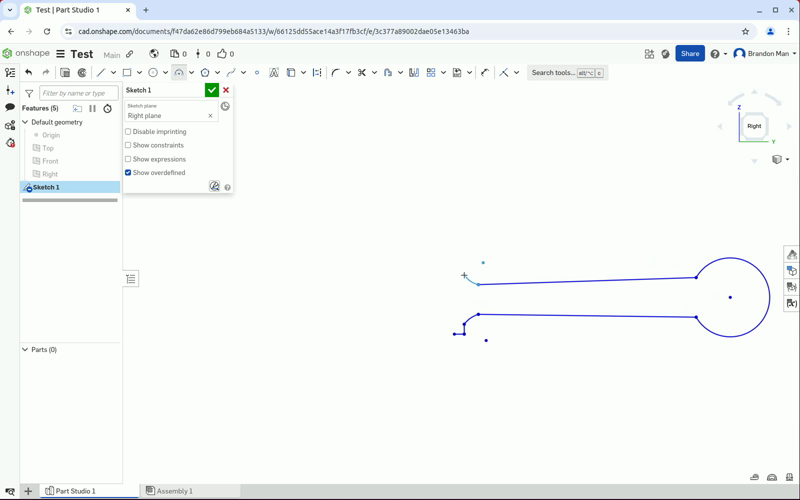
scroll(6)
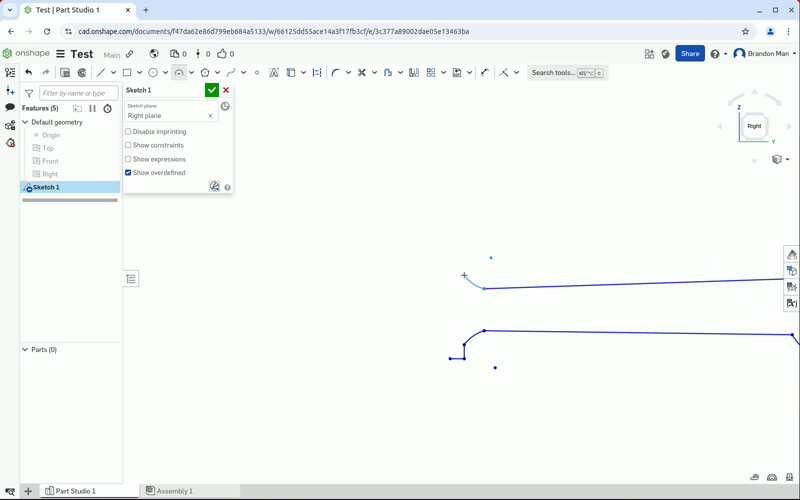
scroll(6)
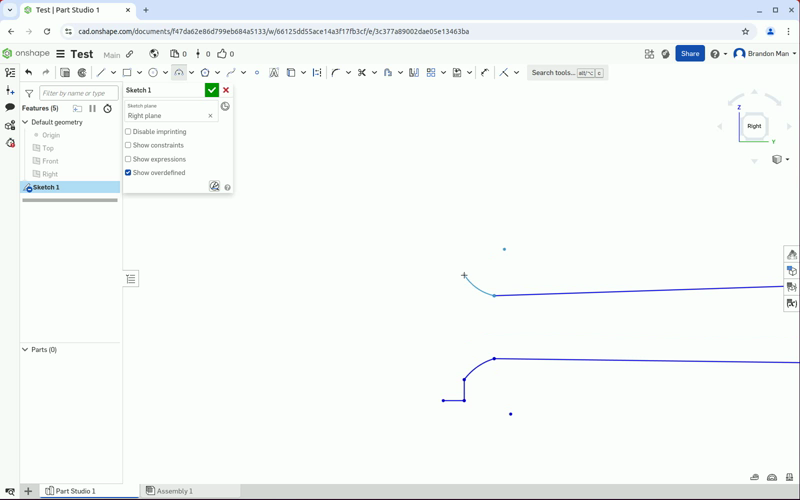
scroll(6)
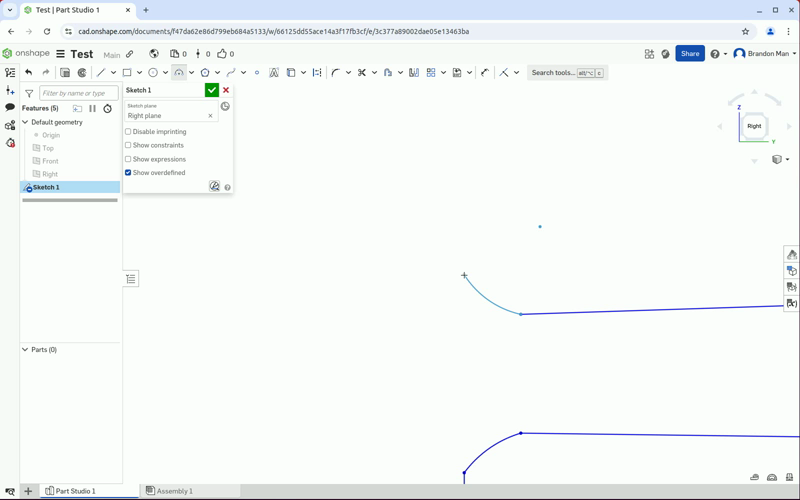
click(464, 274)
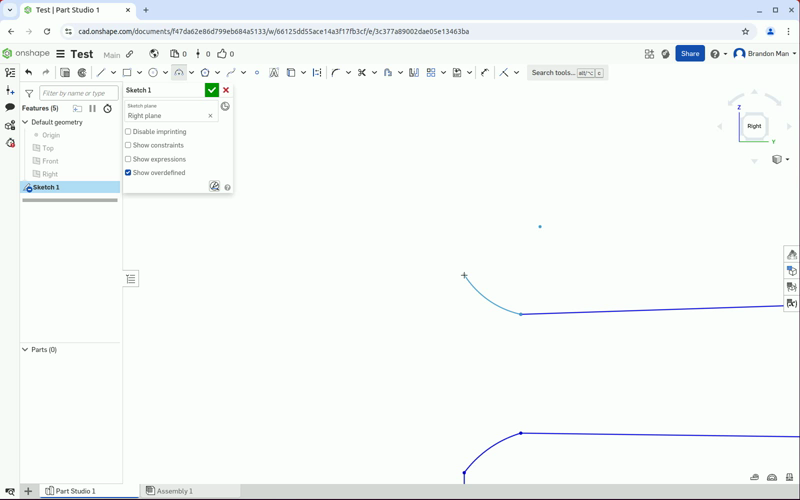
scroll(-6)
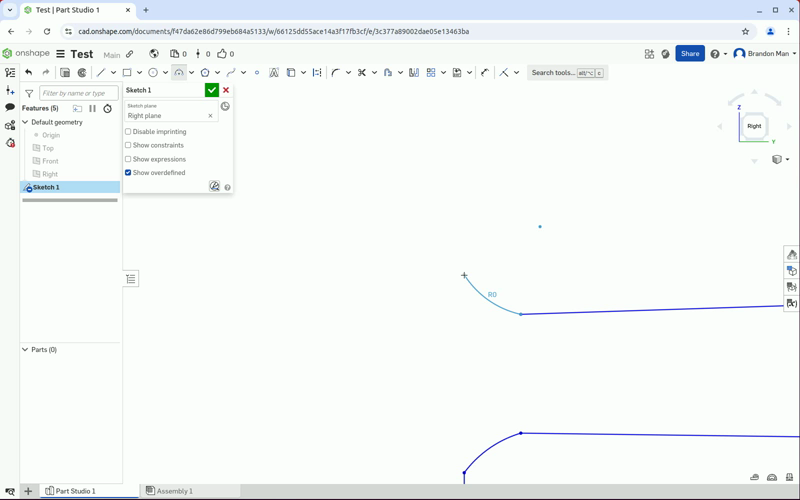
scroll(-6)
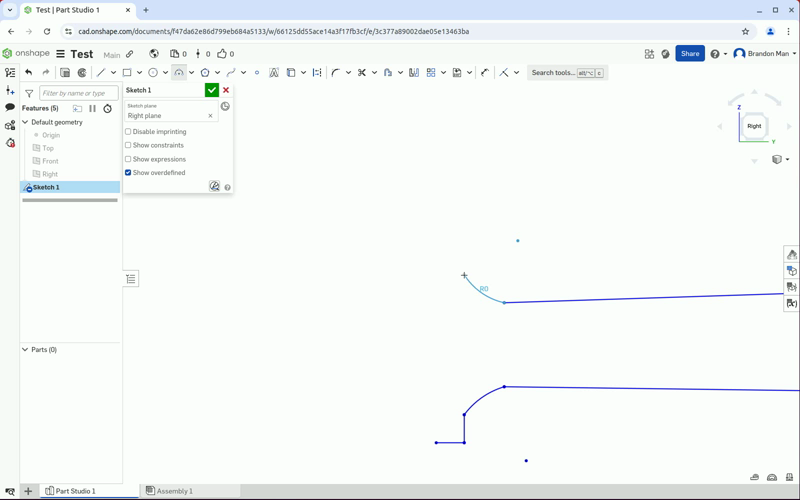
scroll(-6)
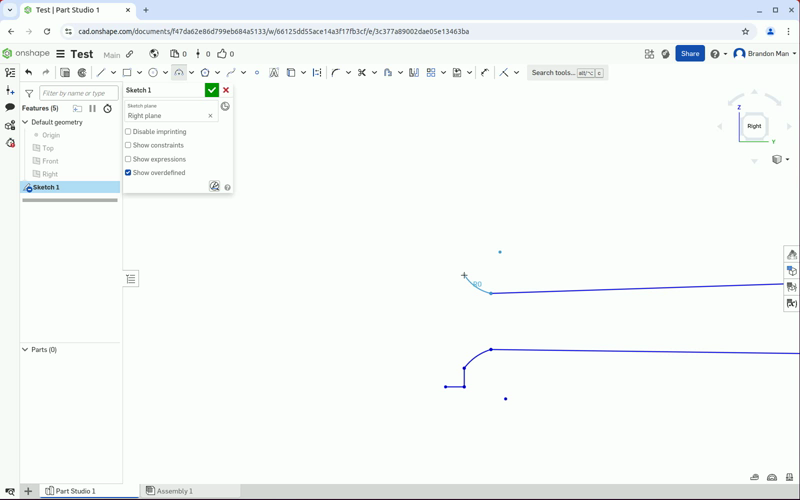
scroll(-6)
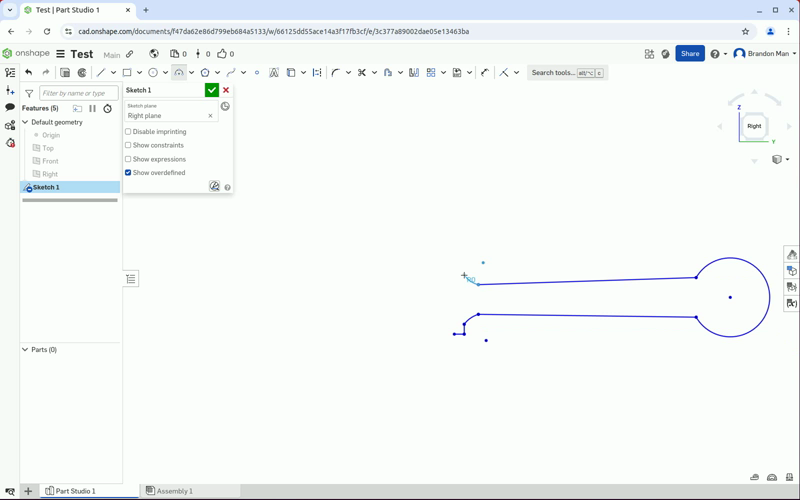
scroll(-6)
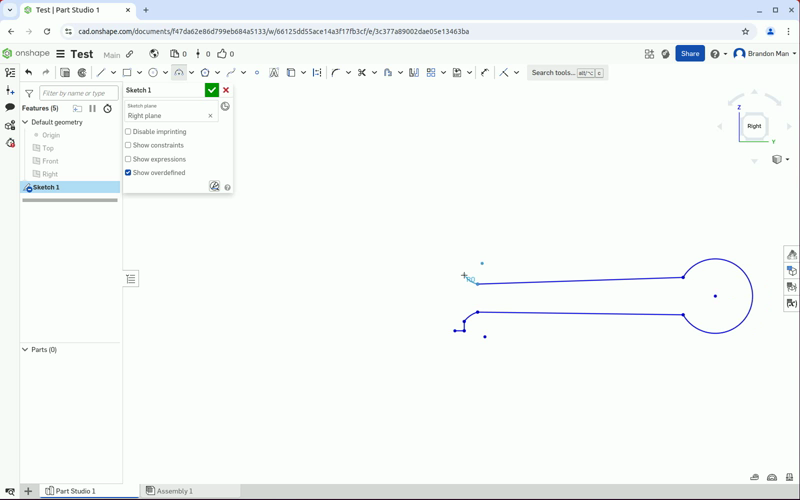
scroll(-6)
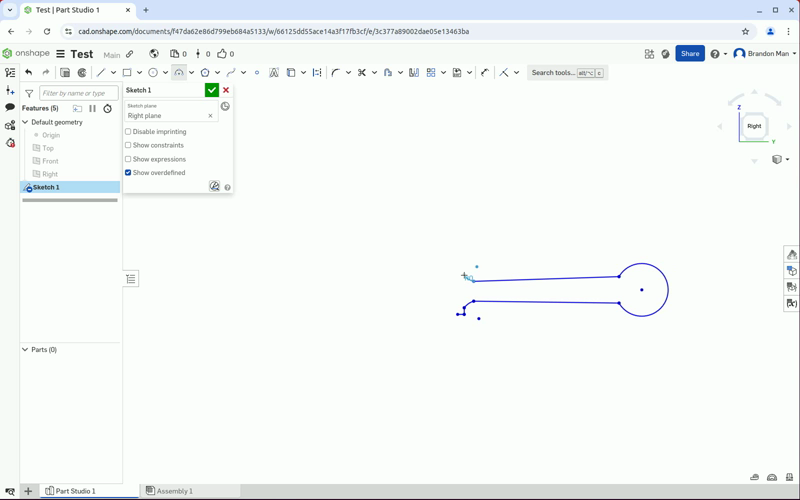
scroll(-6)
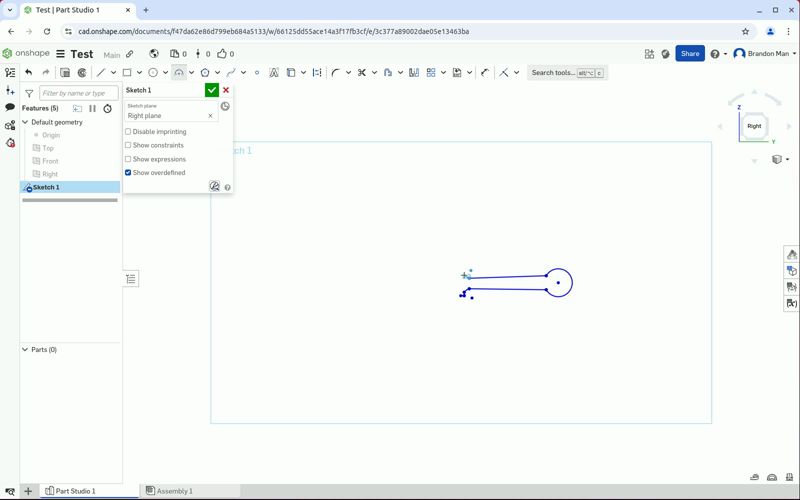
mouse_move(467, 276)
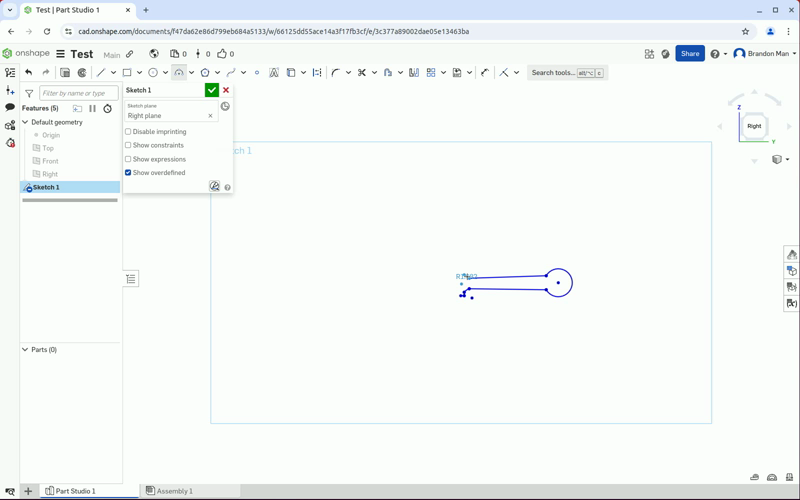
scroll(6)
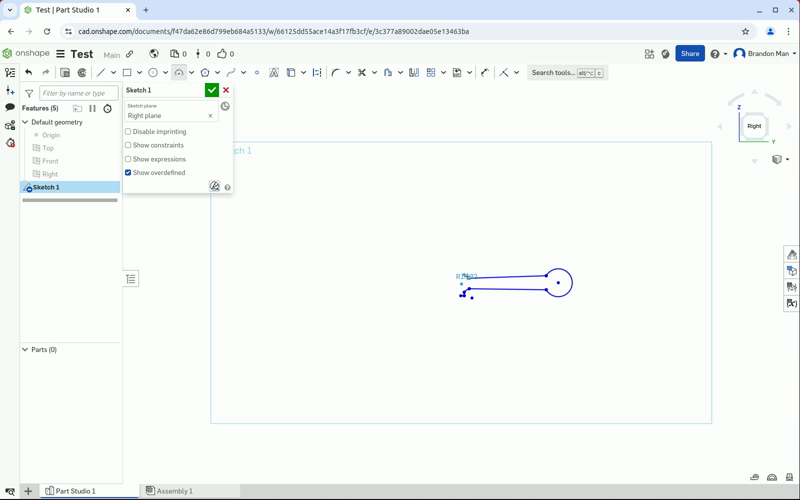
scroll(6)
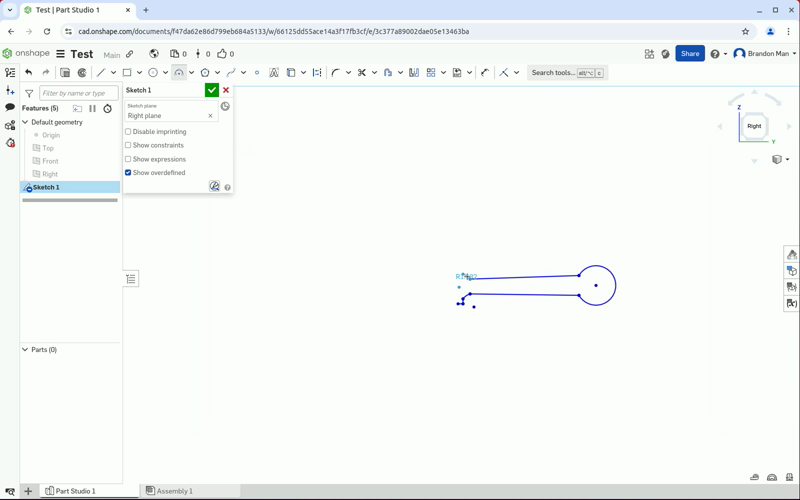
scroll(6)
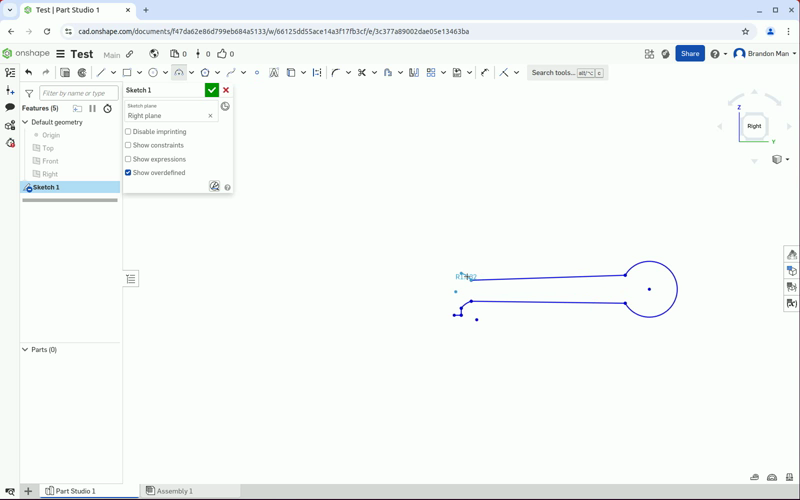
scroll(6)
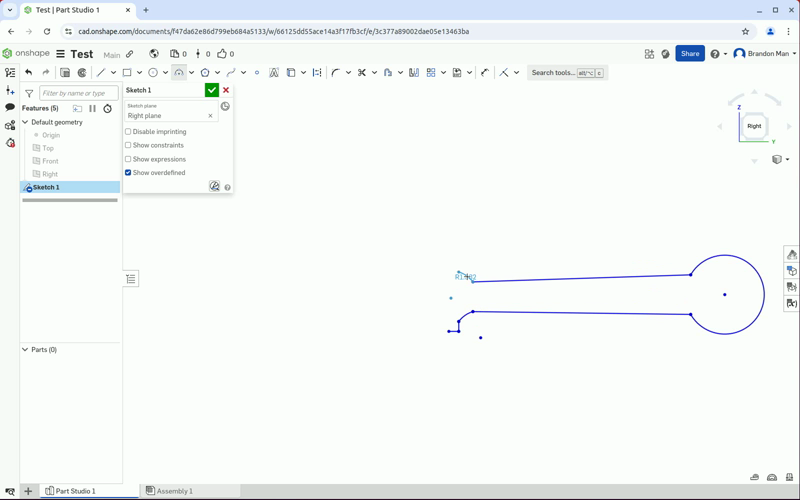
scroll(6)
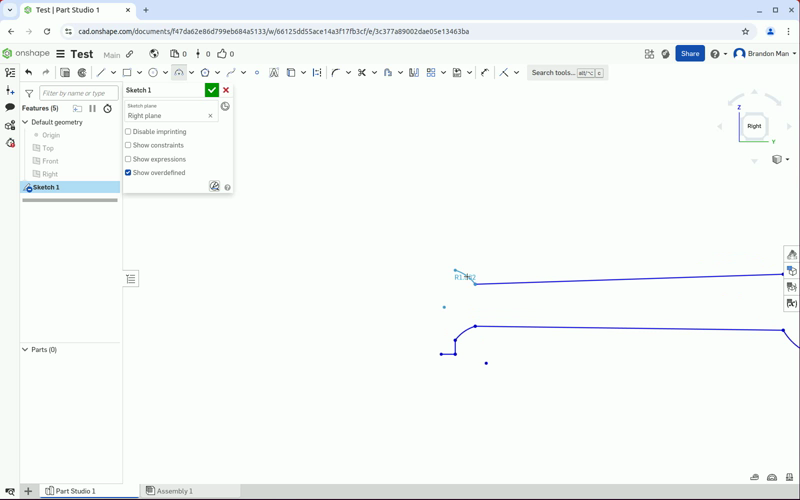
scroll(6)
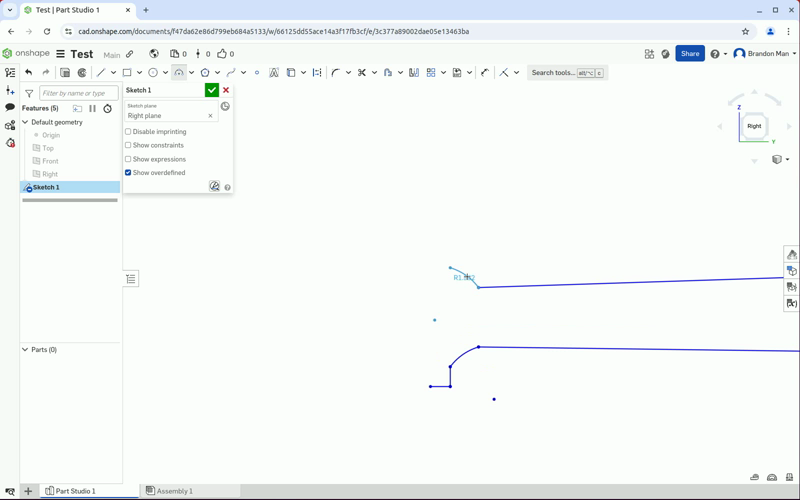
scroll(6)
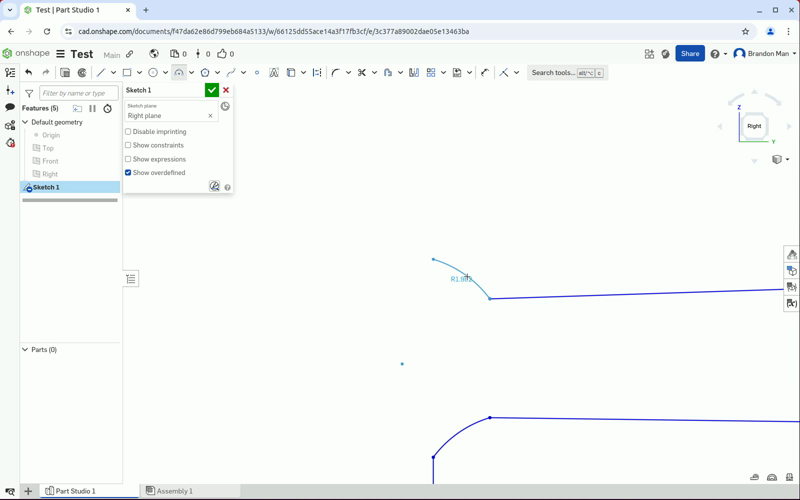
click(467, 276)
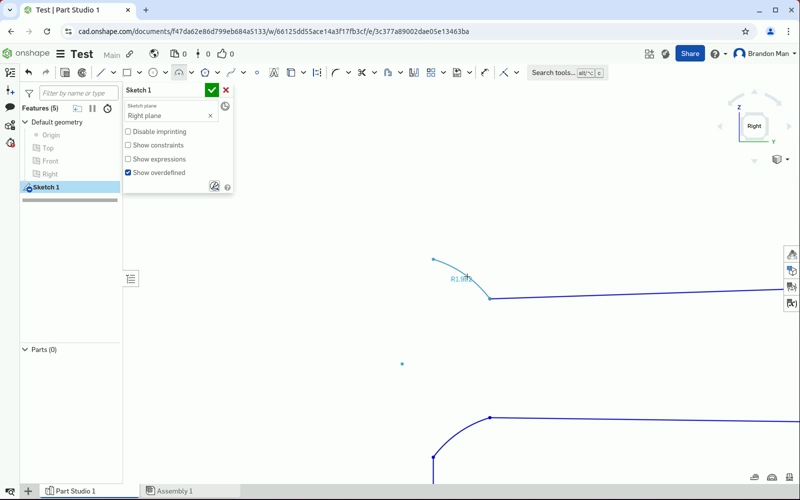
scroll(-6)
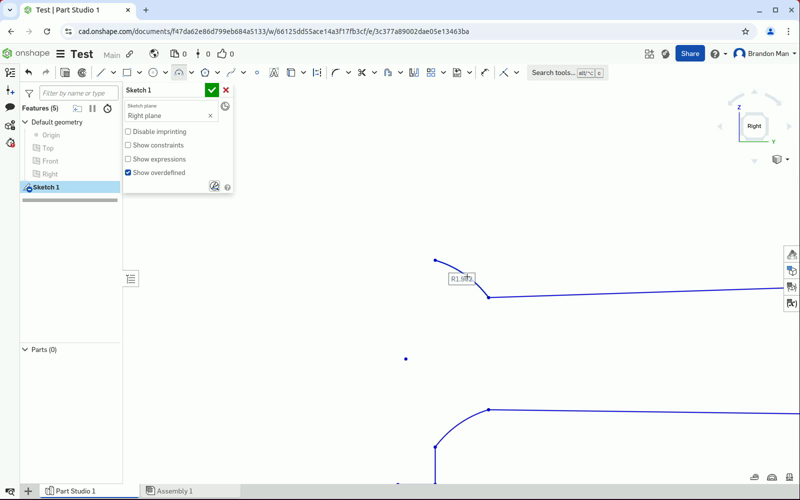
scroll(-6)
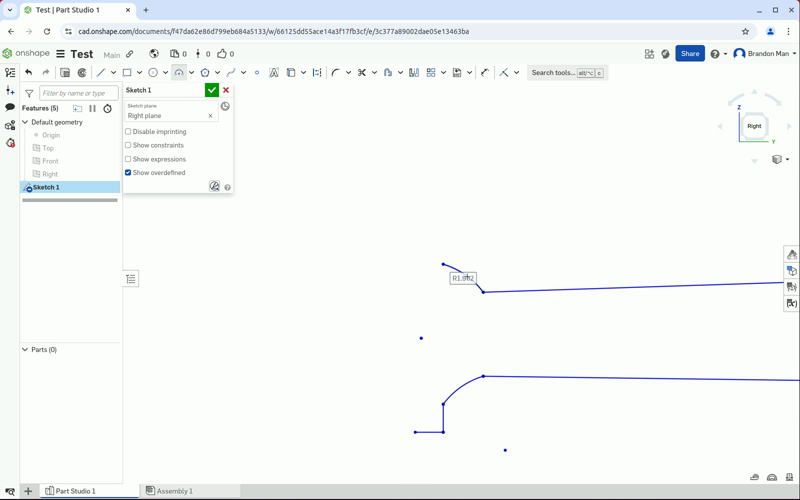
scroll(-6)
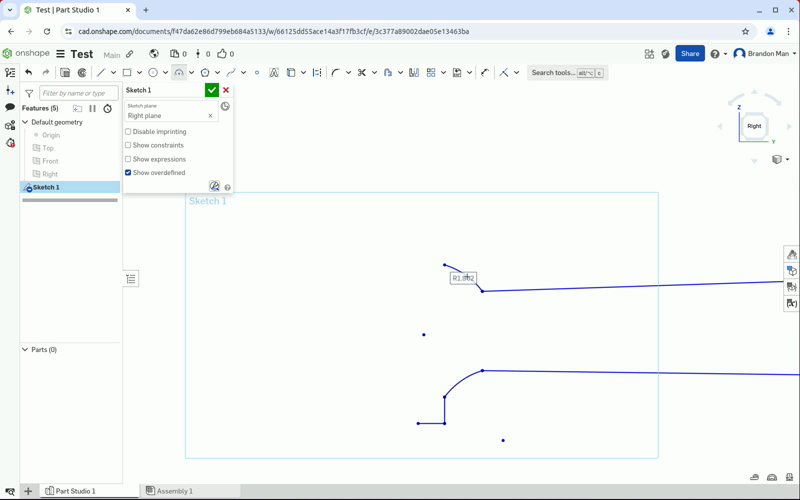
scroll(-6)
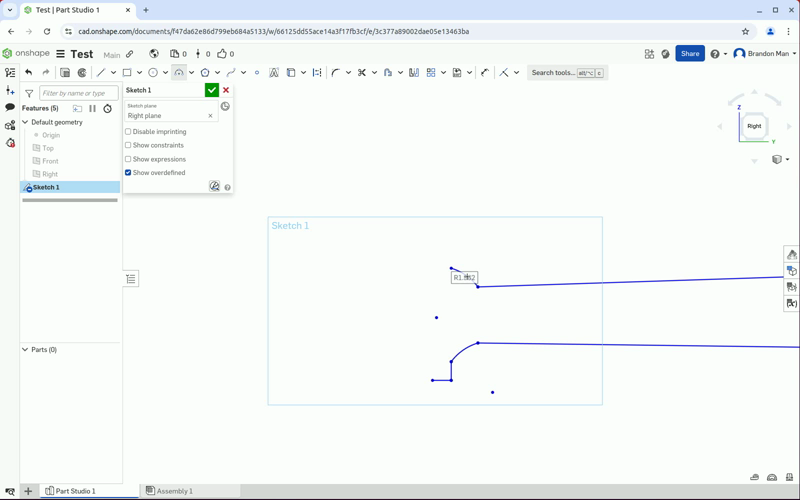
scroll(-6)
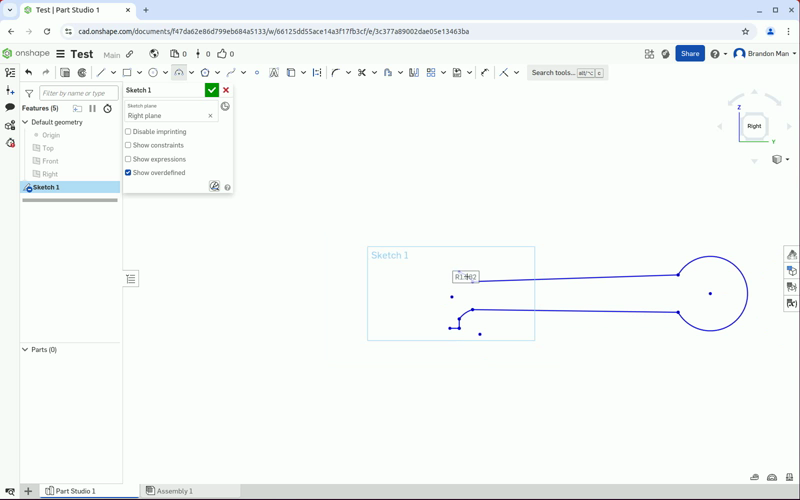
scroll(-6)
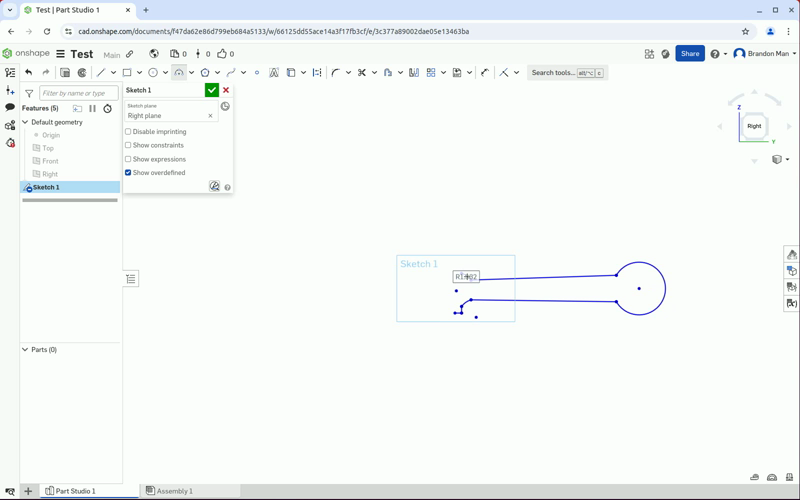
scroll(-6)
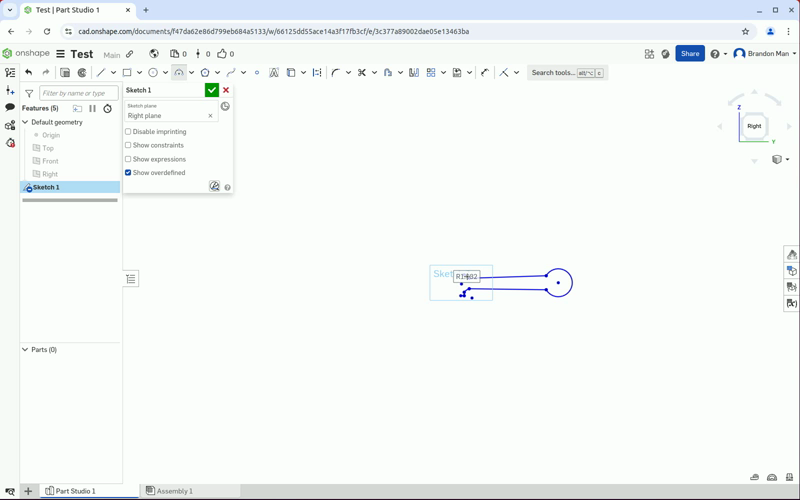
key_up(shift)
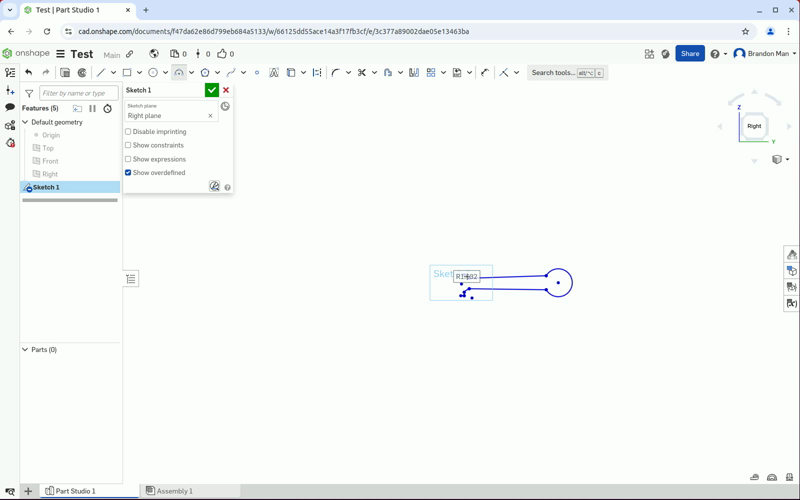
key(esc)
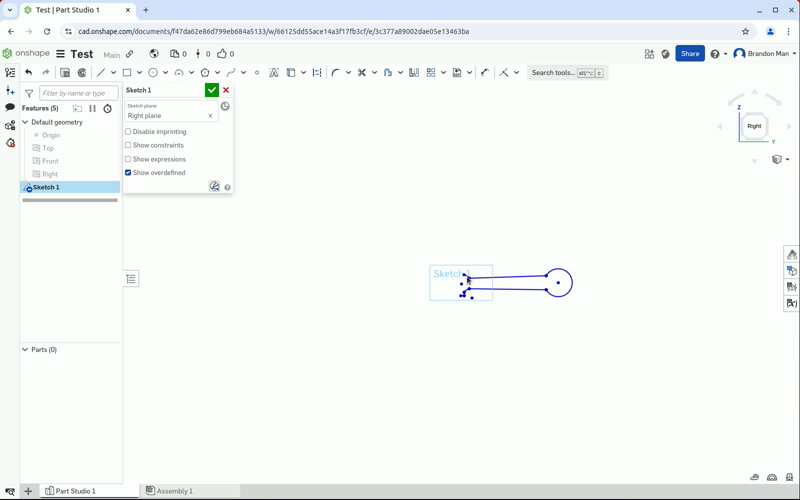
key(l)
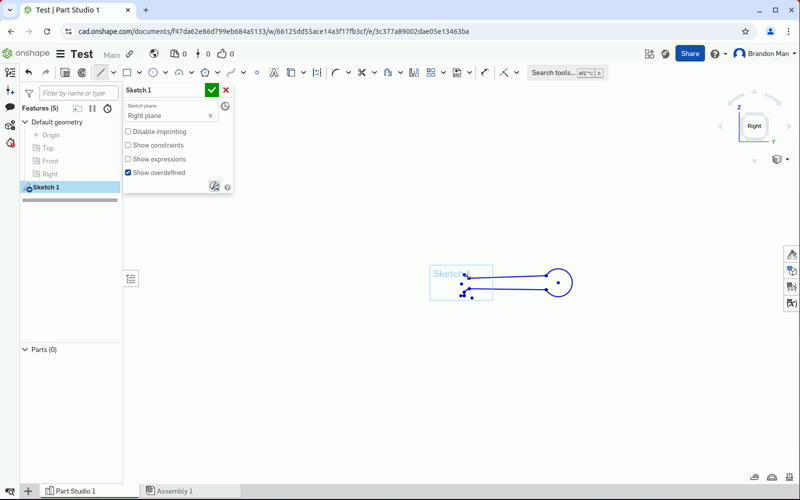
mouse_move(464, 274)
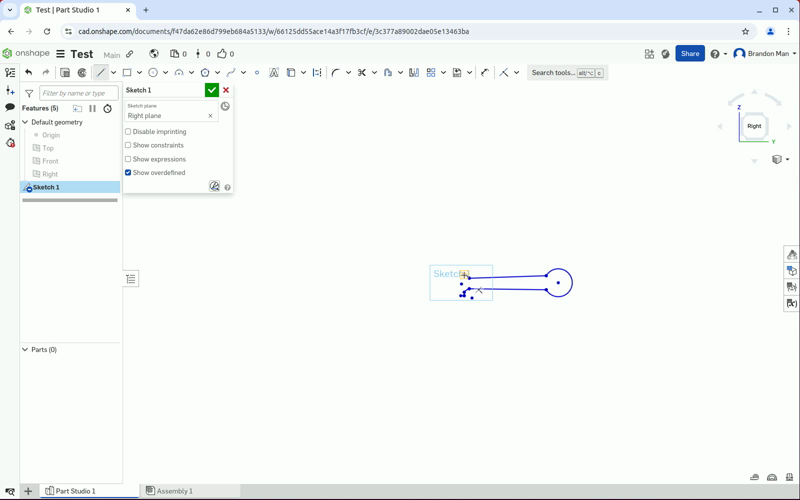
scroll(6)
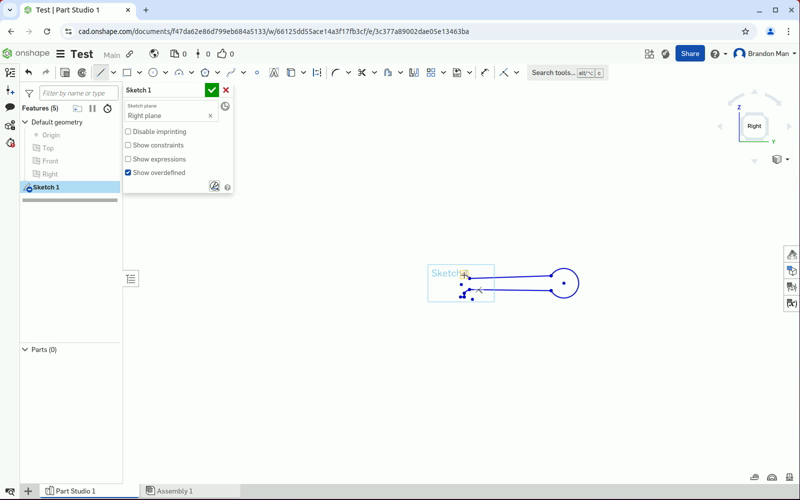
scroll(6)
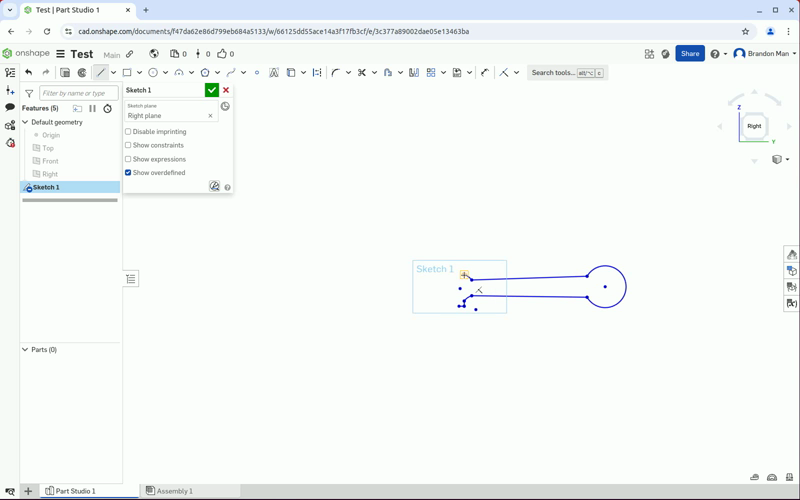
scroll(6)
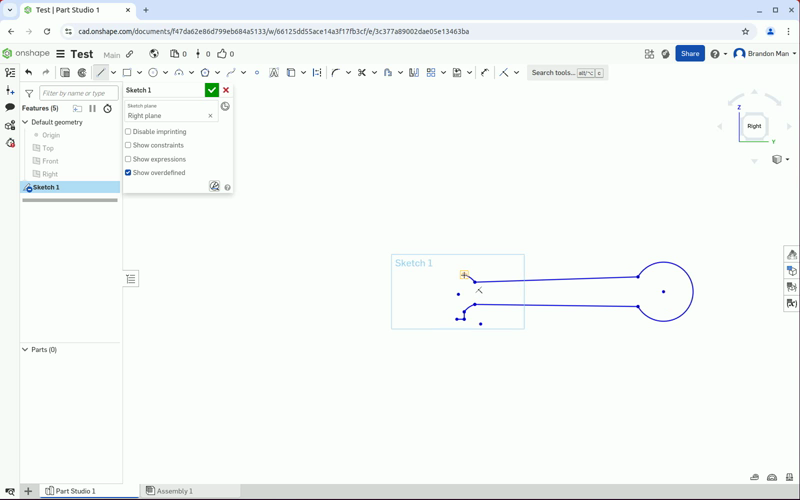
scroll(6)
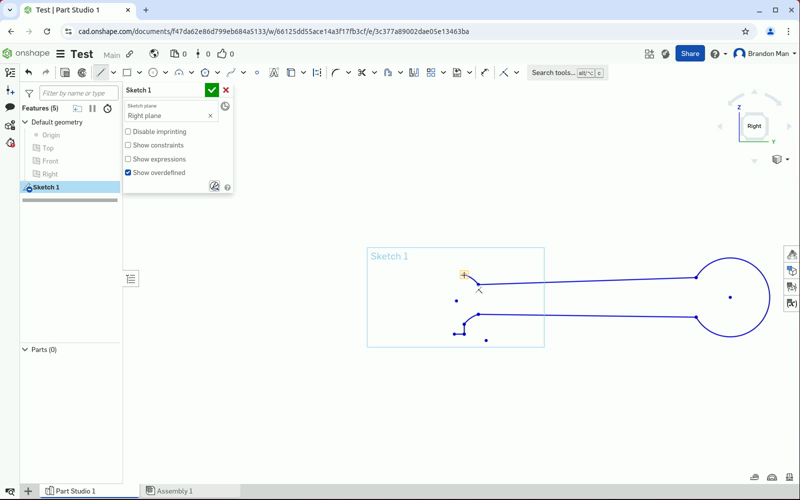
scroll(6)
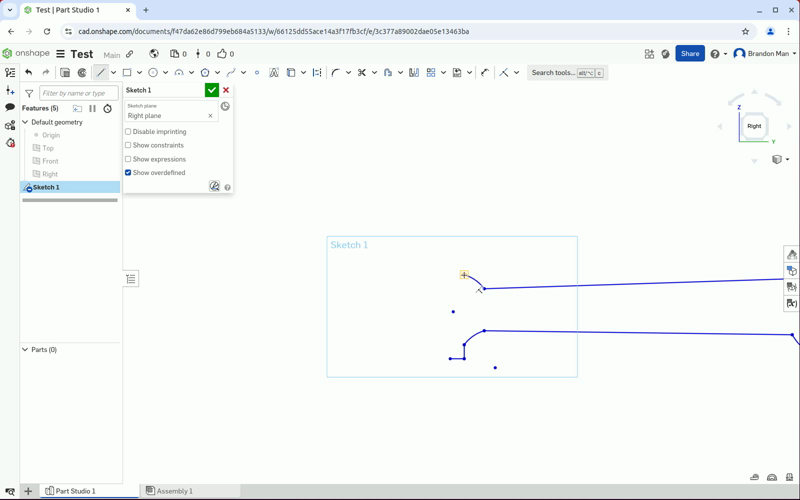
scroll(6)
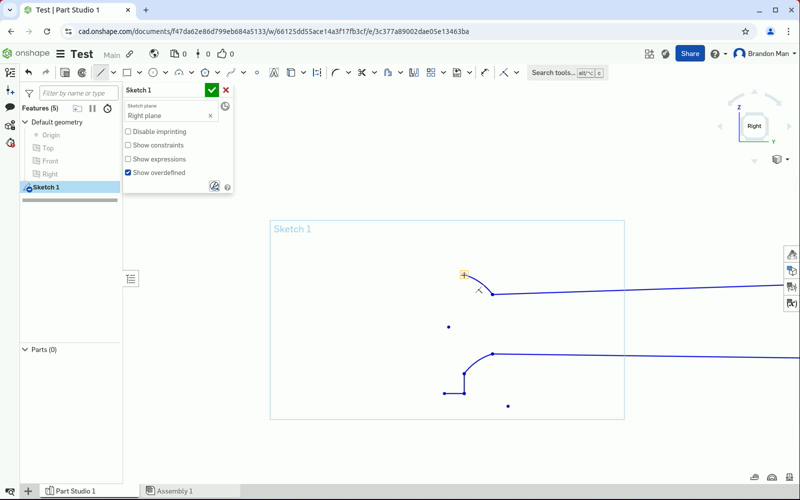
scroll(6)
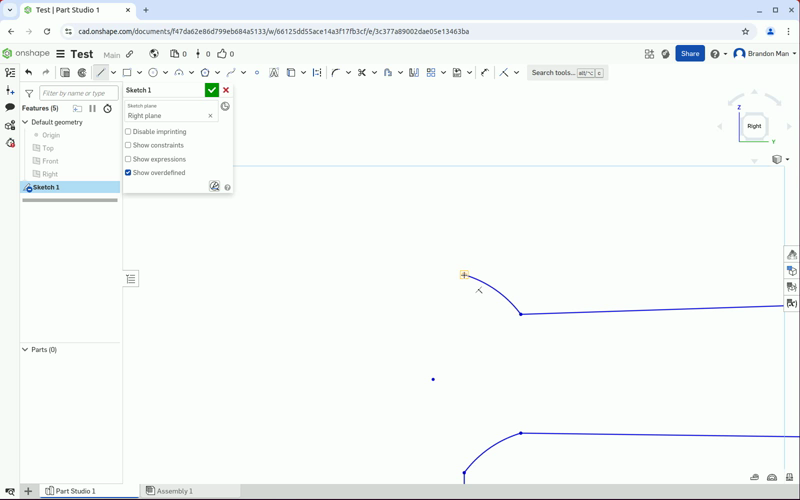
click(464, 274)
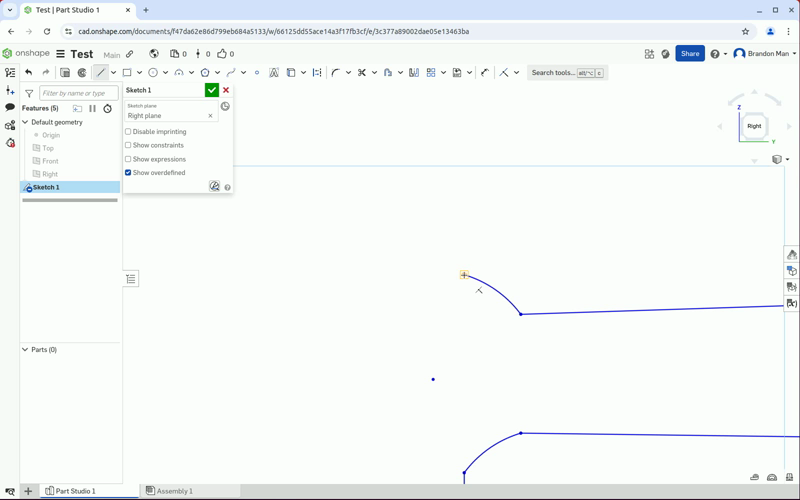
scroll(-6)
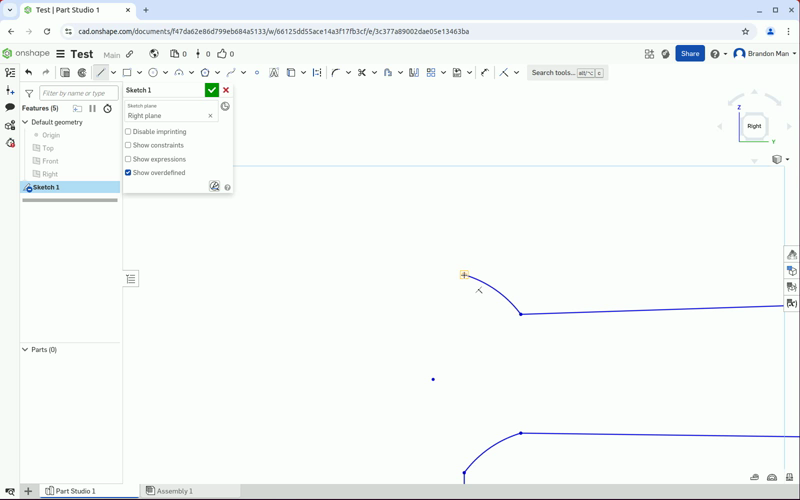
scroll(-6)
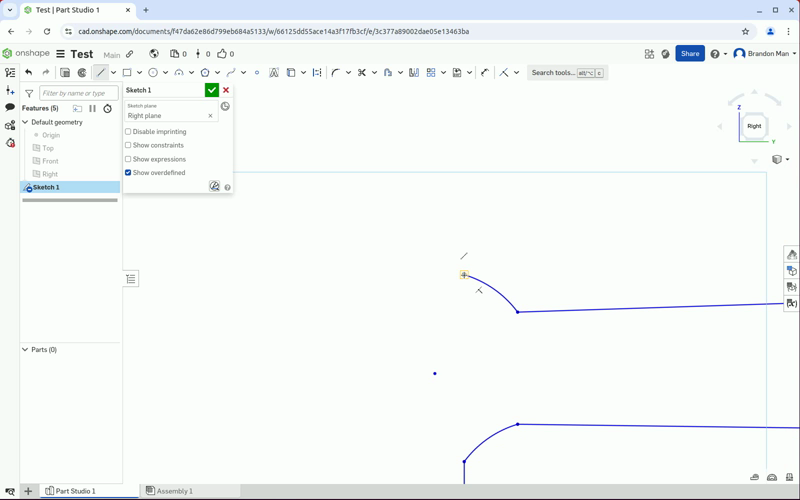
scroll(-6)
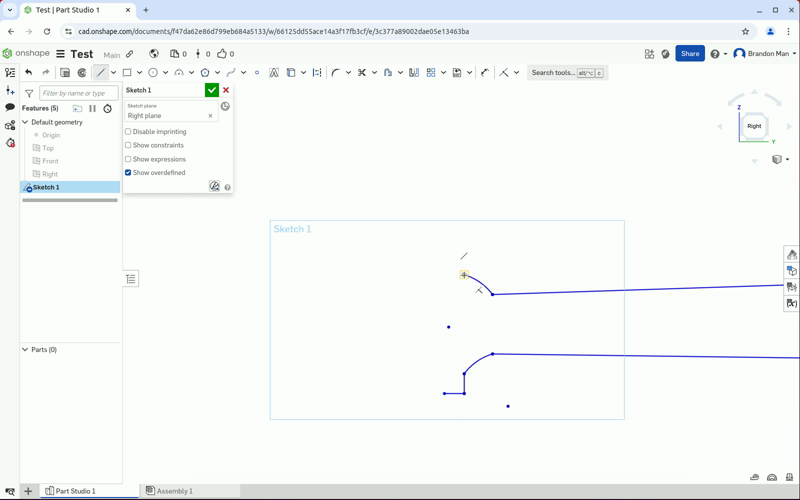
scroll(-6)
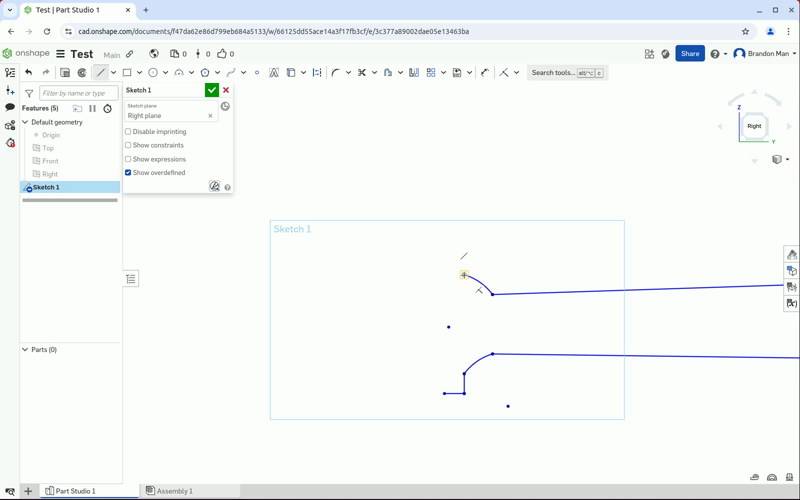
scroll(-6)
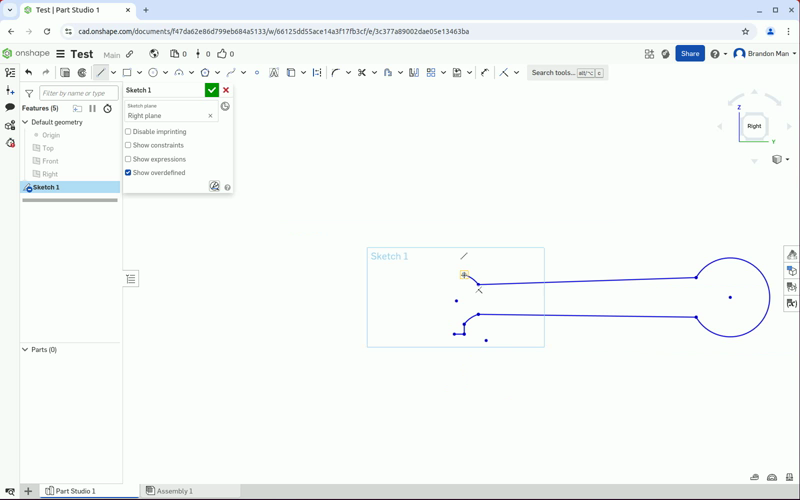
scroll(-6)
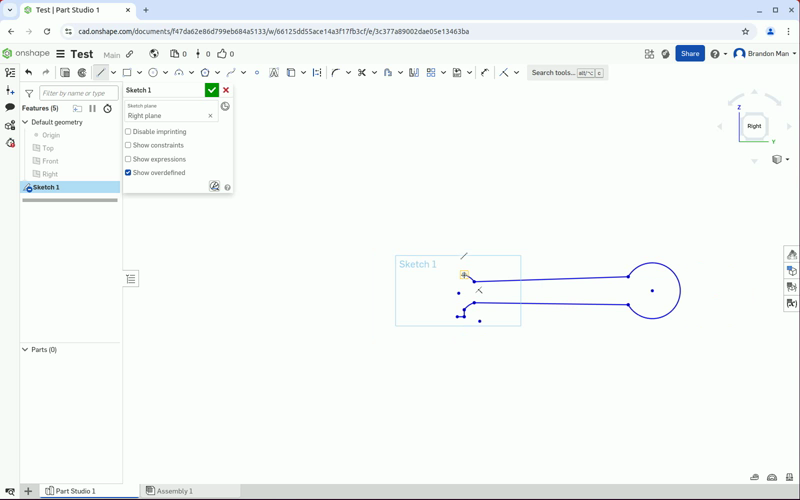
scroll(-6)
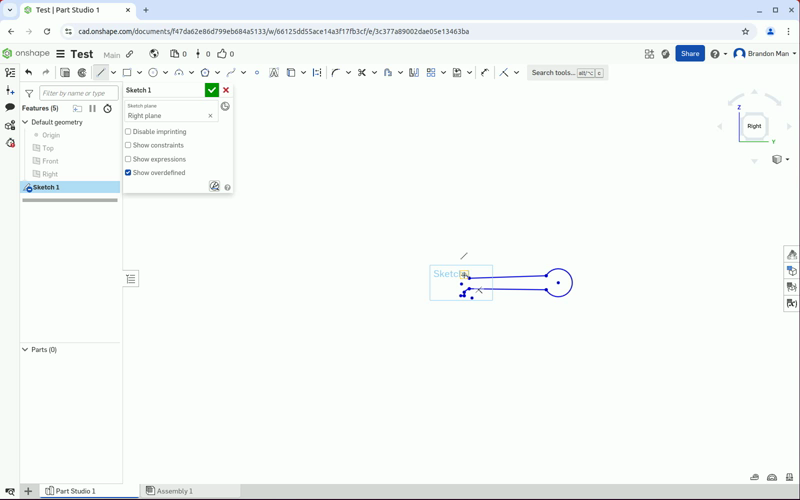
key_down(shift)
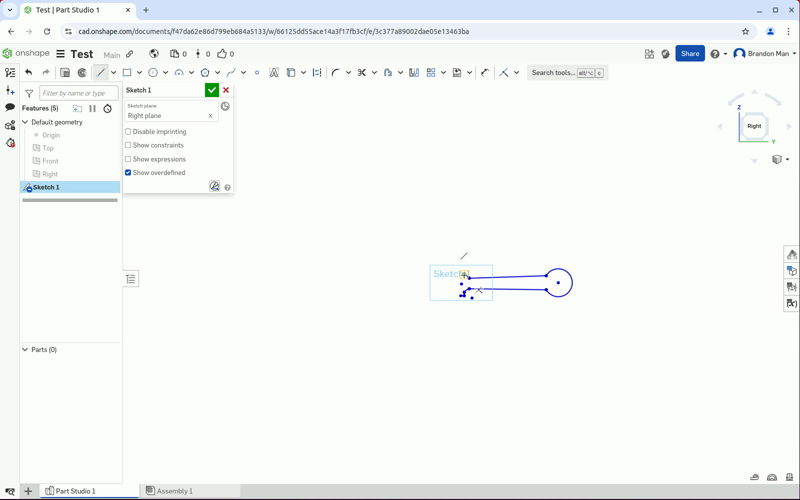
mouse_move(494, 274)
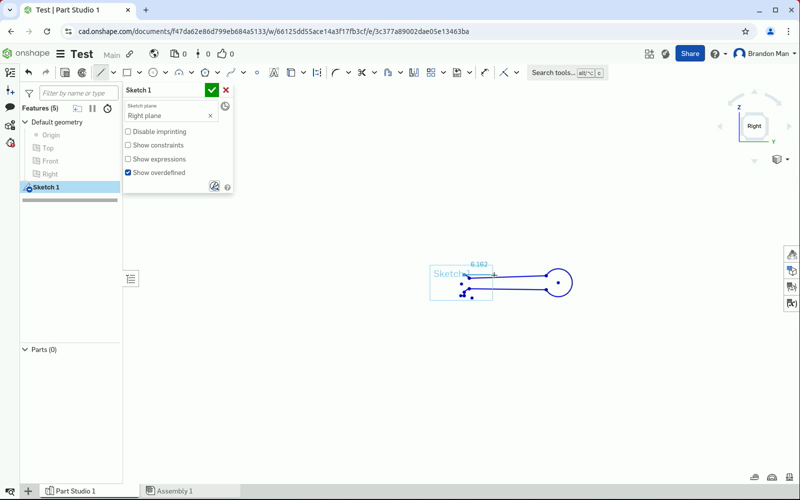
mouse_move(464, 269)
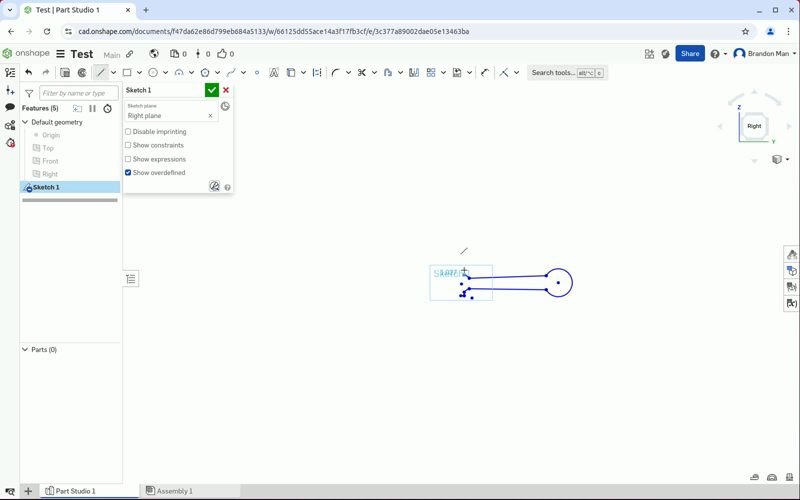
scroll(6)
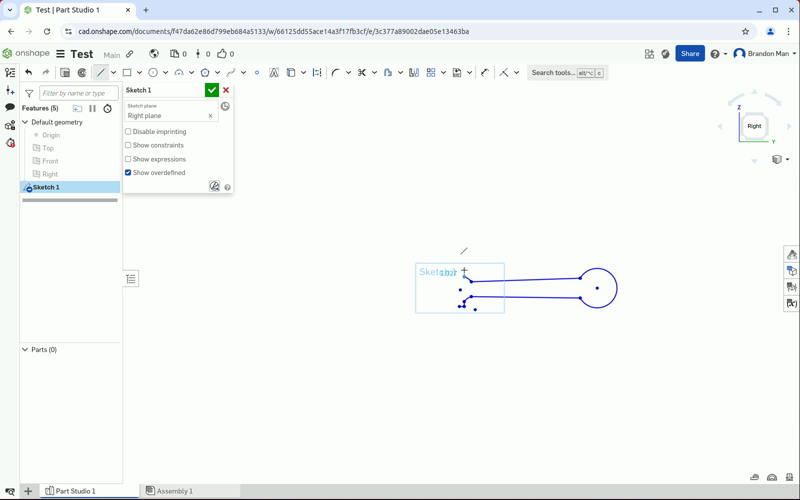
scroll(6)
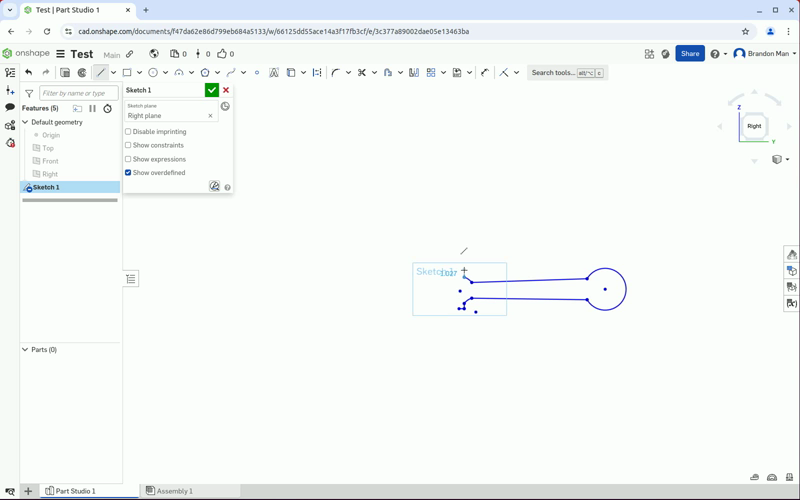
scroll(6)
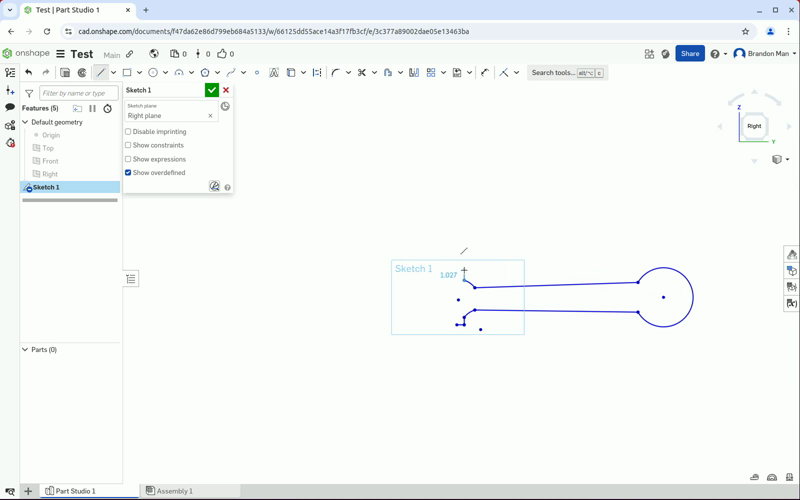
scroll(6)
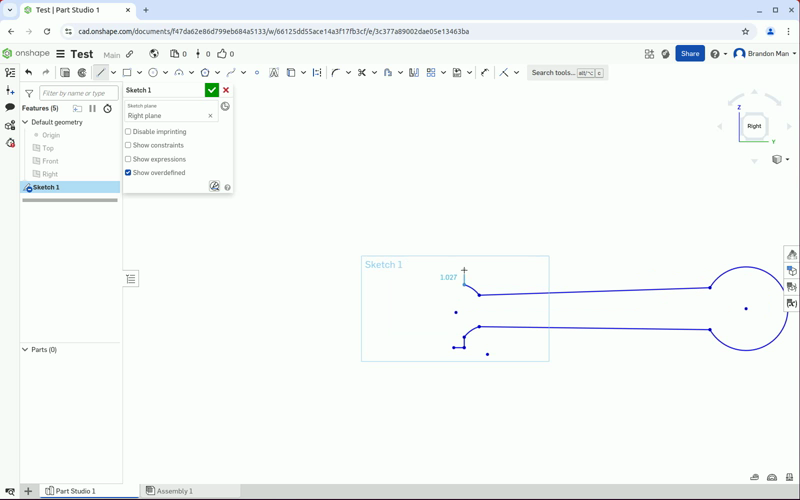
scroll(6)
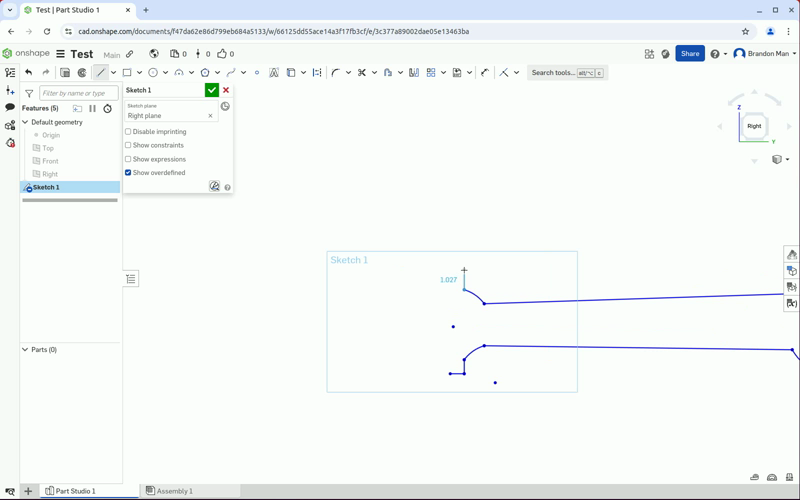
scroll(6)
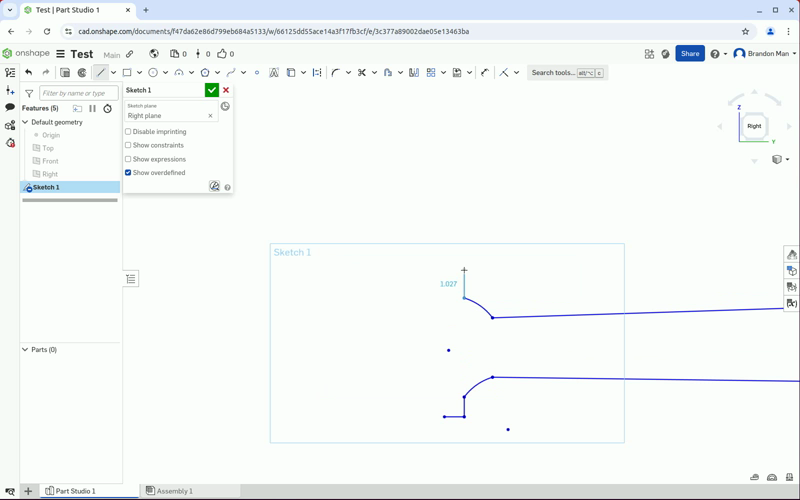
scroll(6)
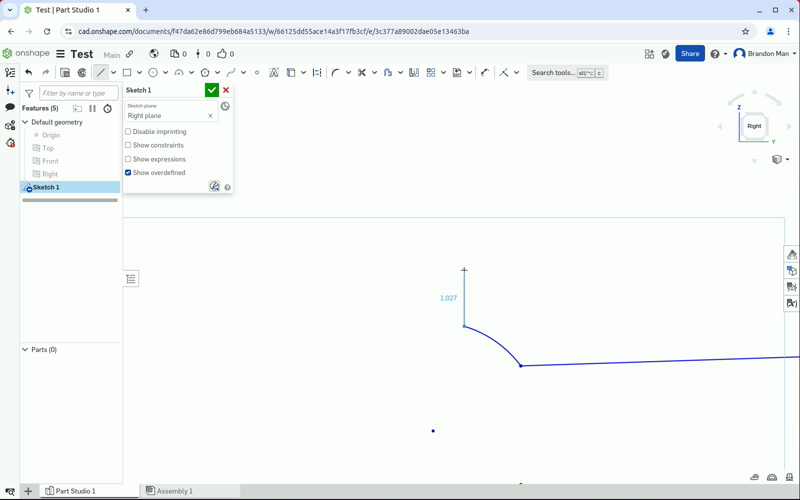
click(464, 269)
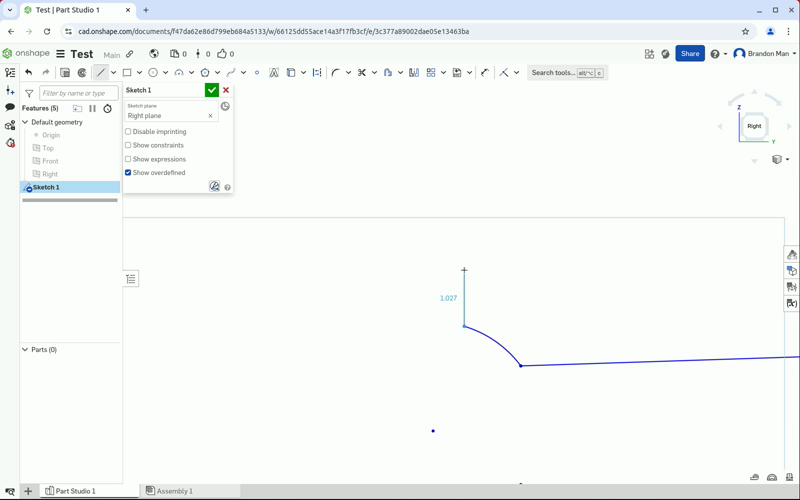
scroll(-6)
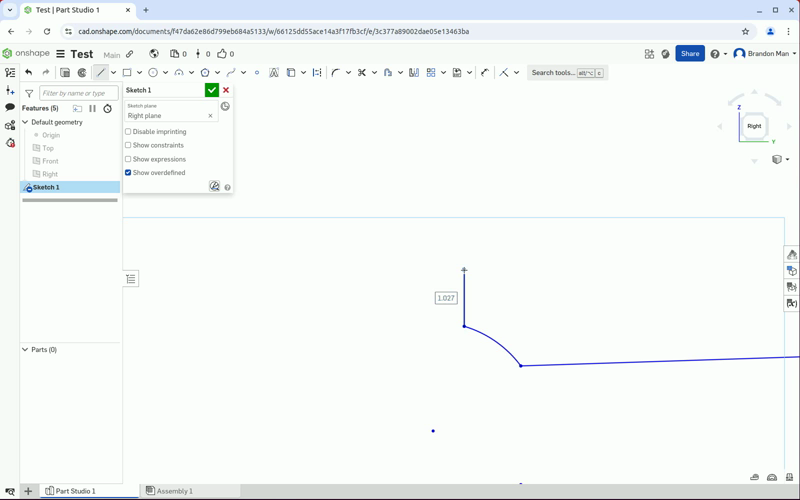
scroll(-6)
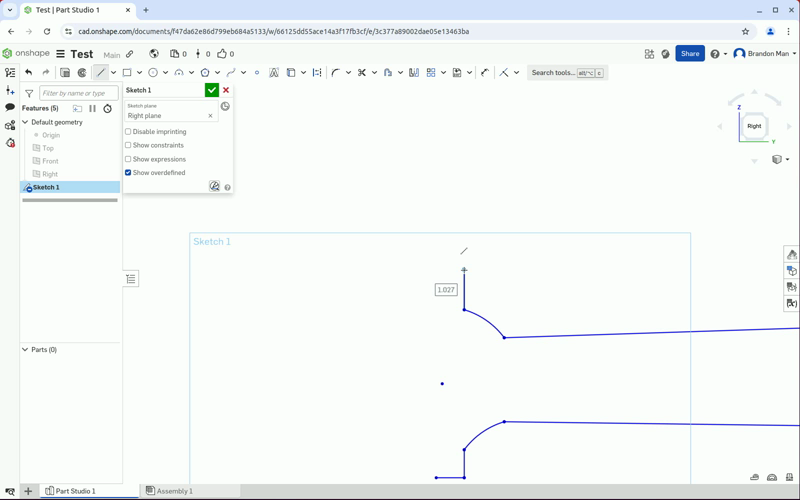
scroll(-6)
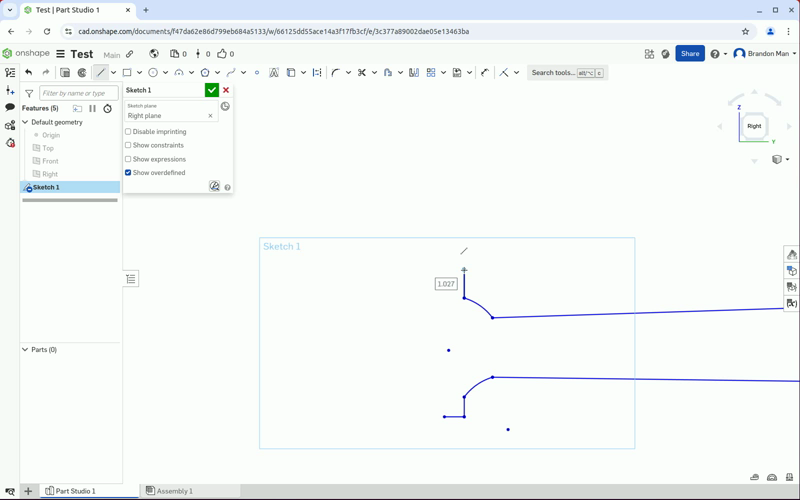
scroll(-6)
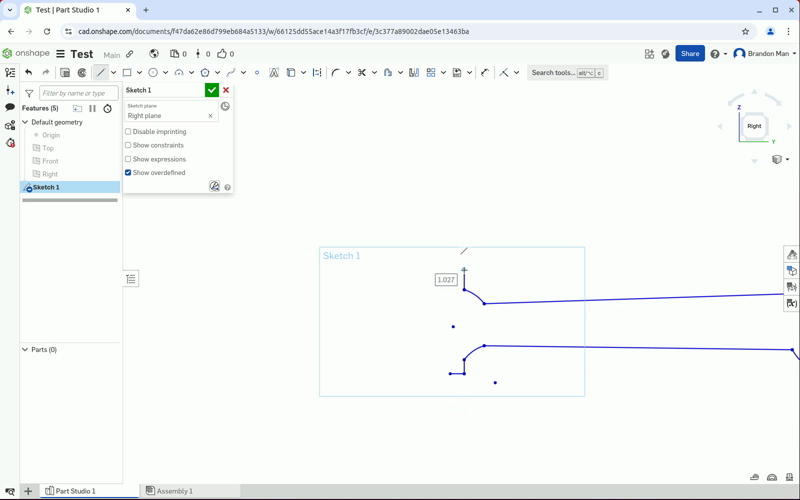
scroll(-6)
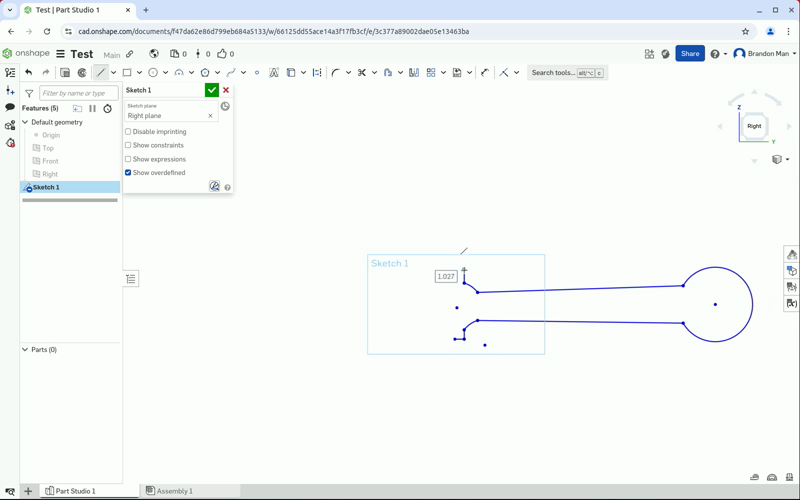
scroll(-6)
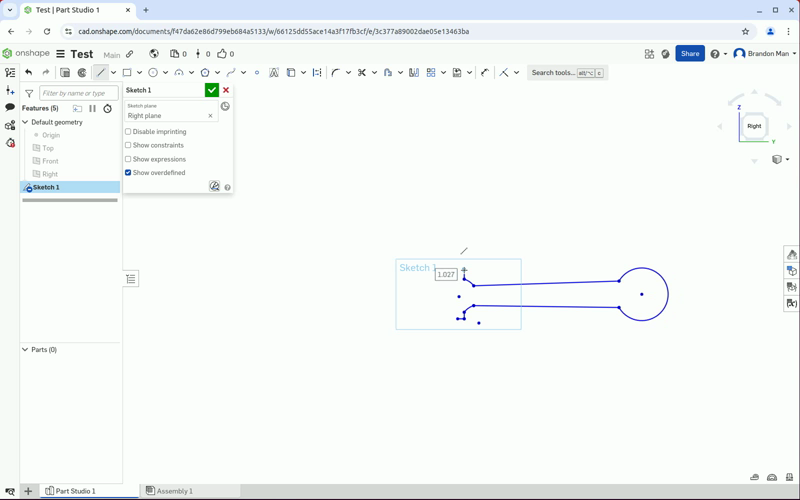
scroll(-6)
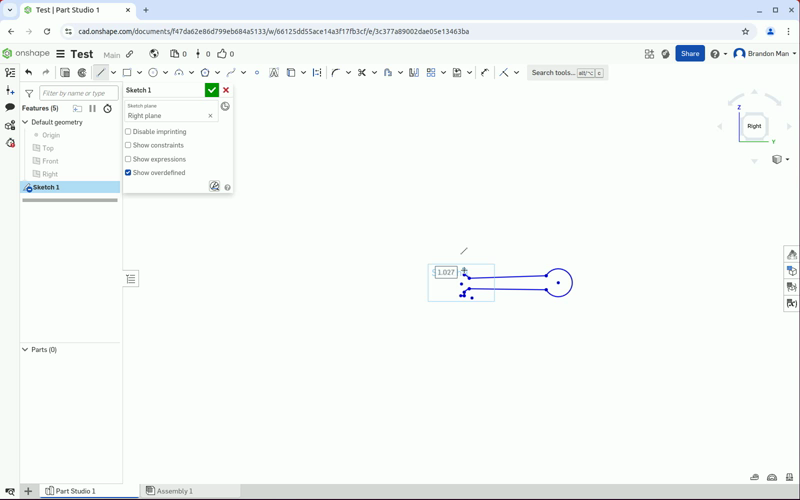
key_up(shift)
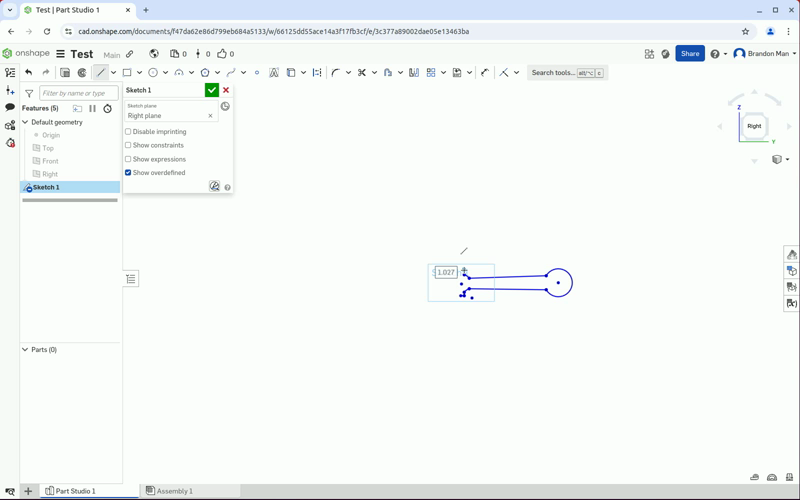
key_down(shift)
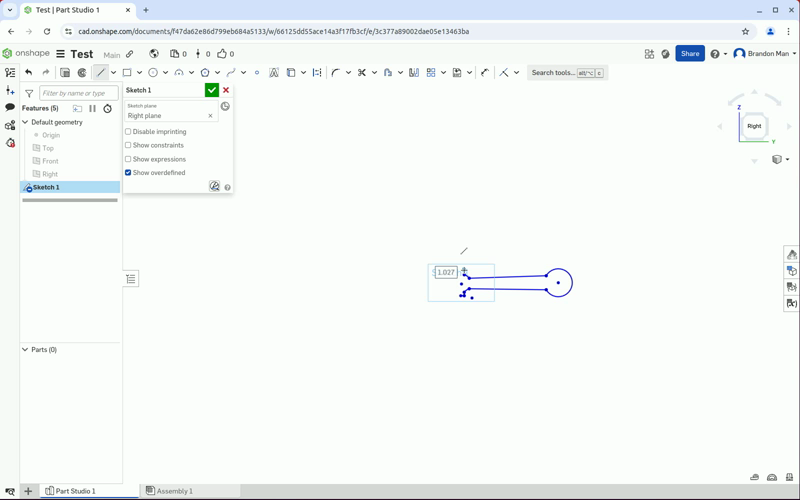
mouse_move(494, 269)
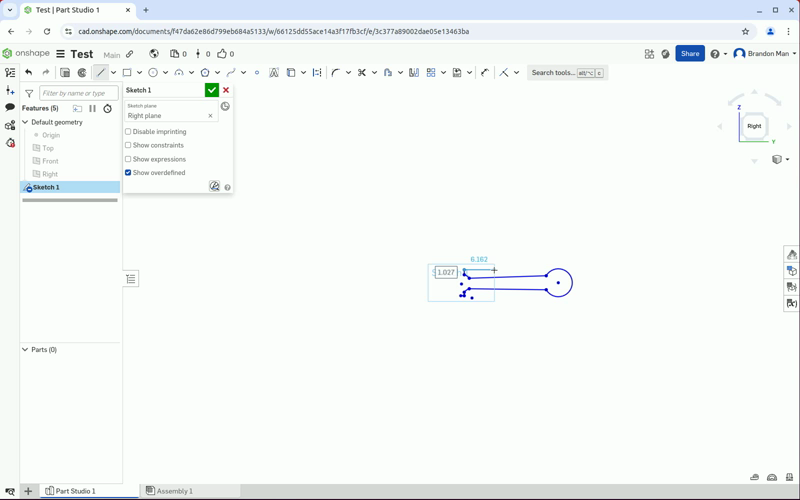
mouse_move(460, 269)
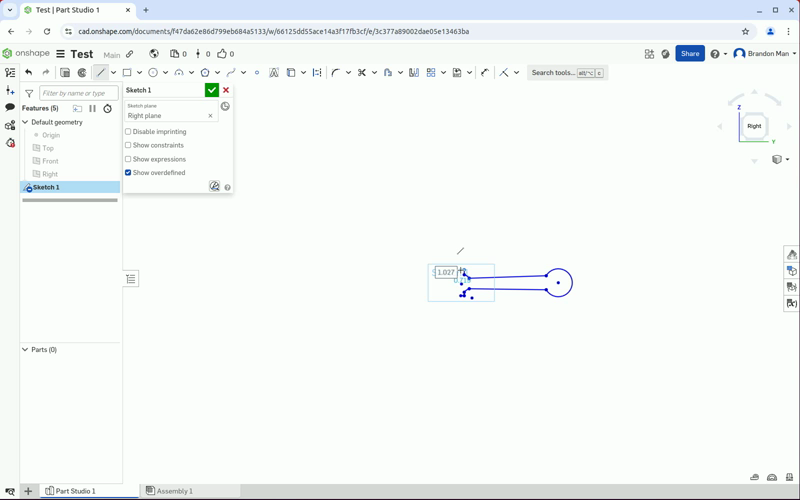
scroll(6)
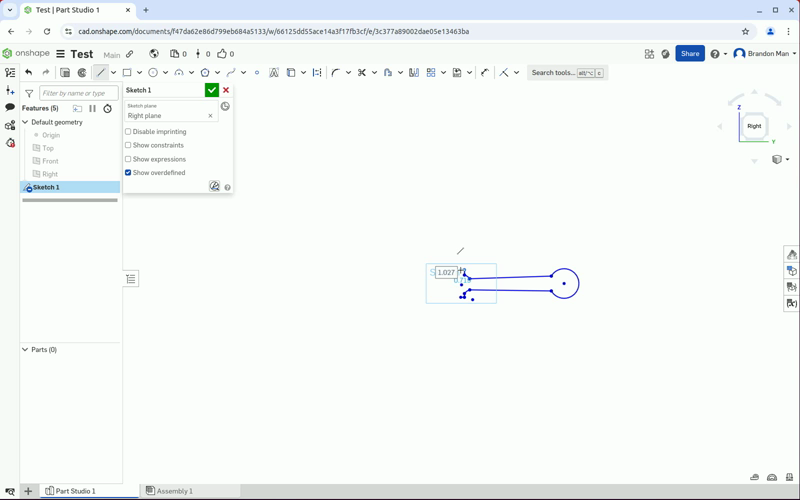
scroll(6)
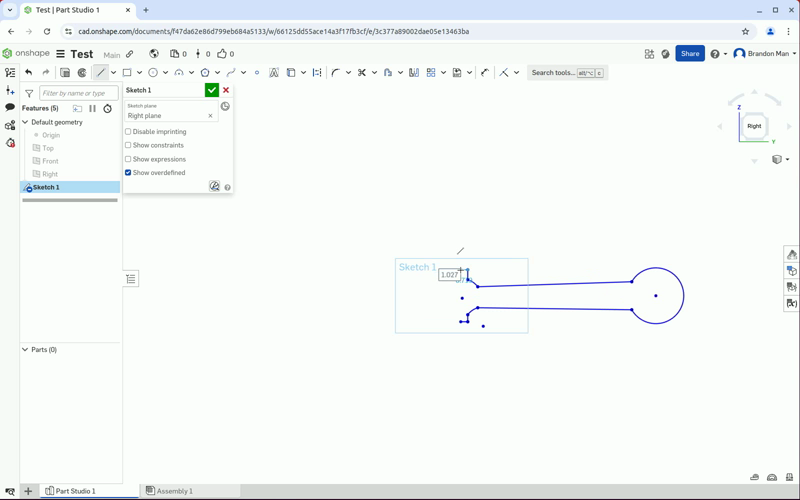
scroll(6)
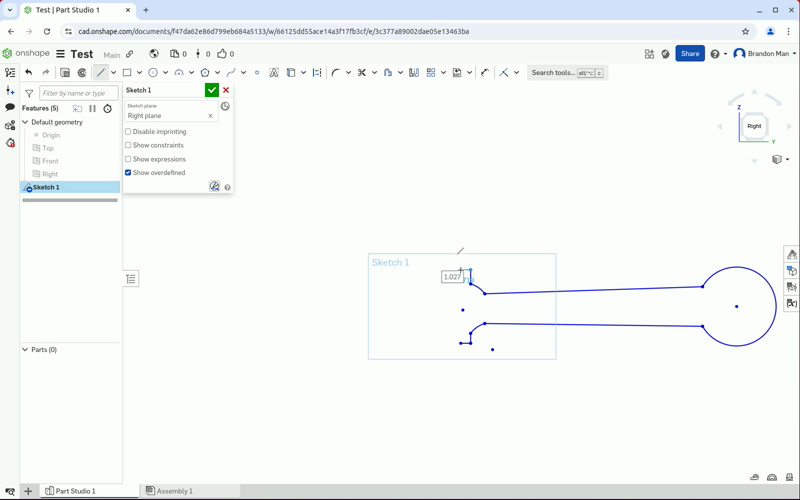
scroll(6)
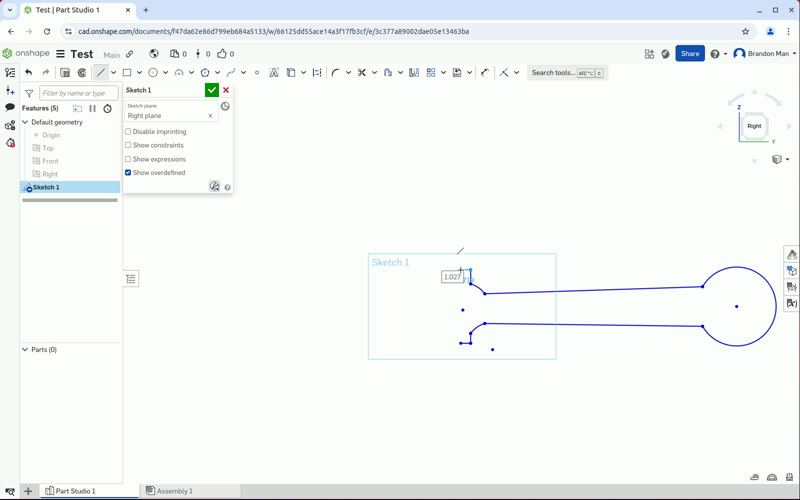
scroll(6)
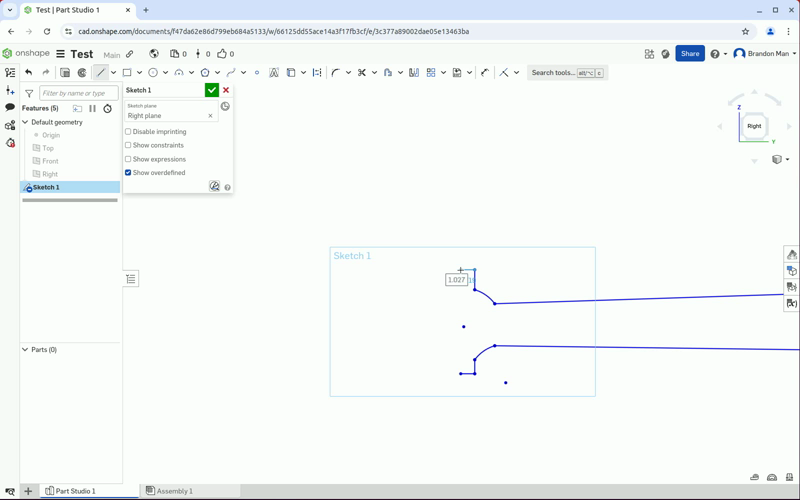
scroll(6)
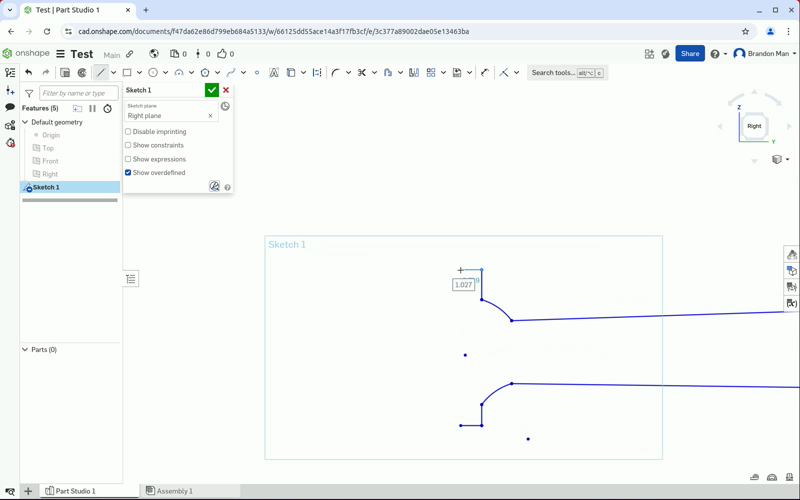
scroll(6)
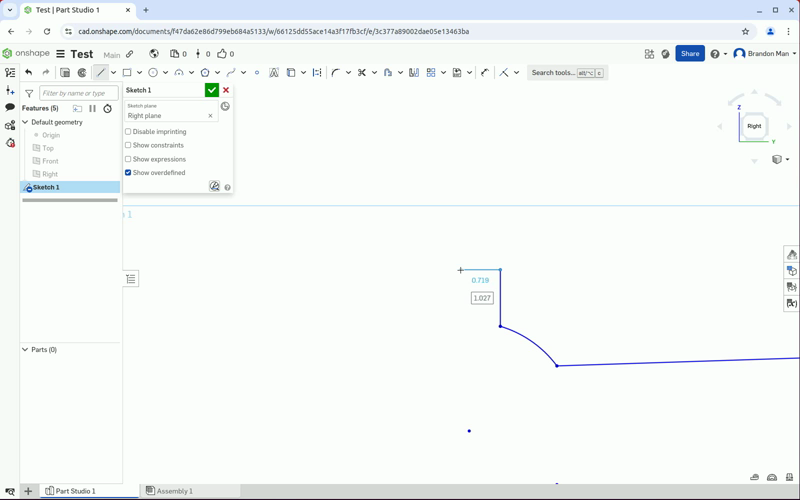
click(460, 269)
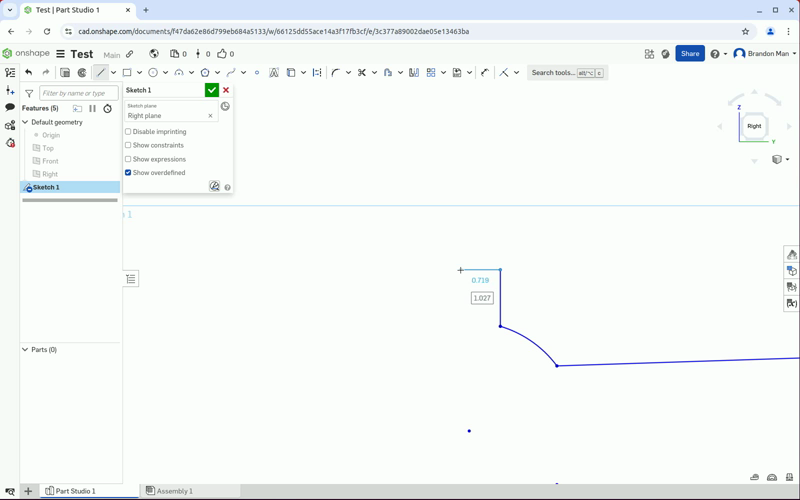
scroll(-6)
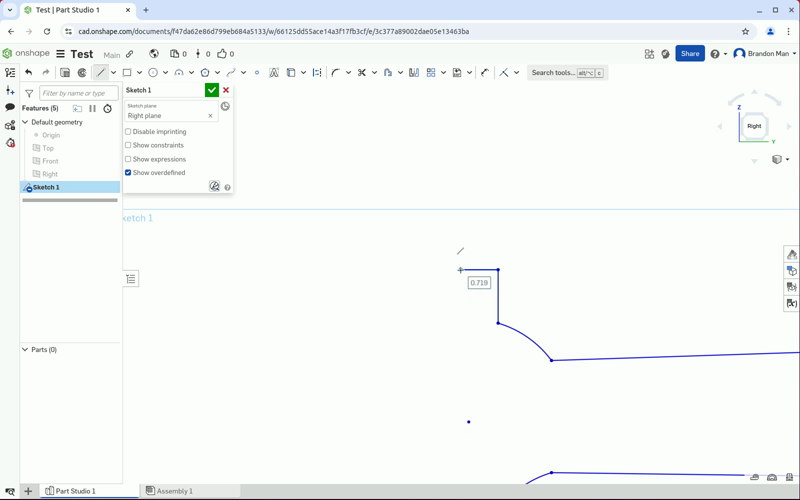
scroll(-6)
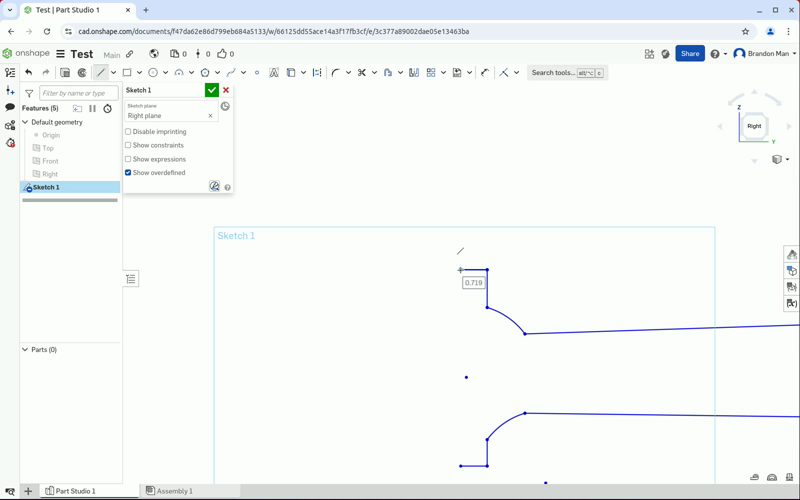
scroll(-6)
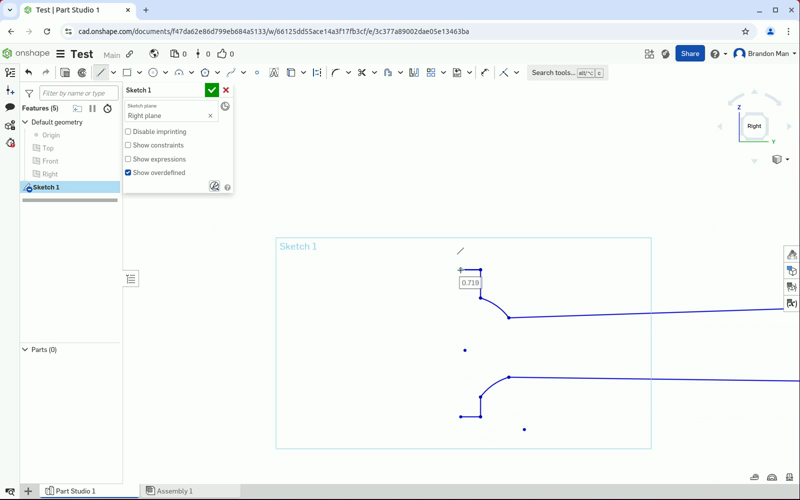
scroll(-6)
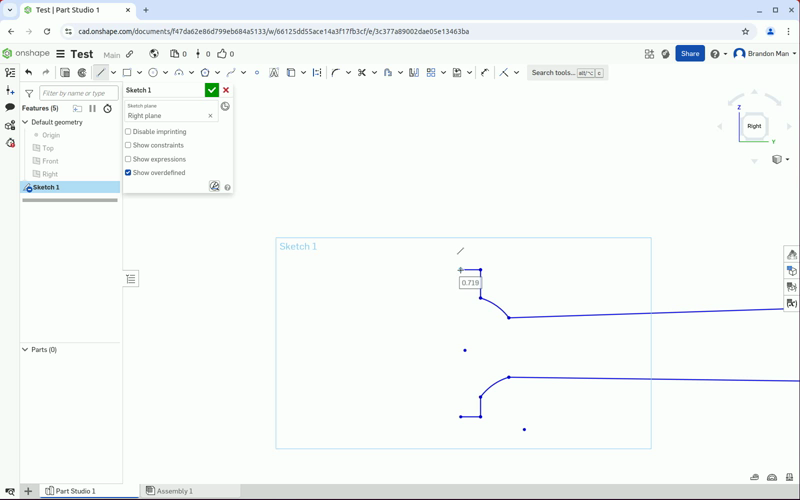
scroll(-6)
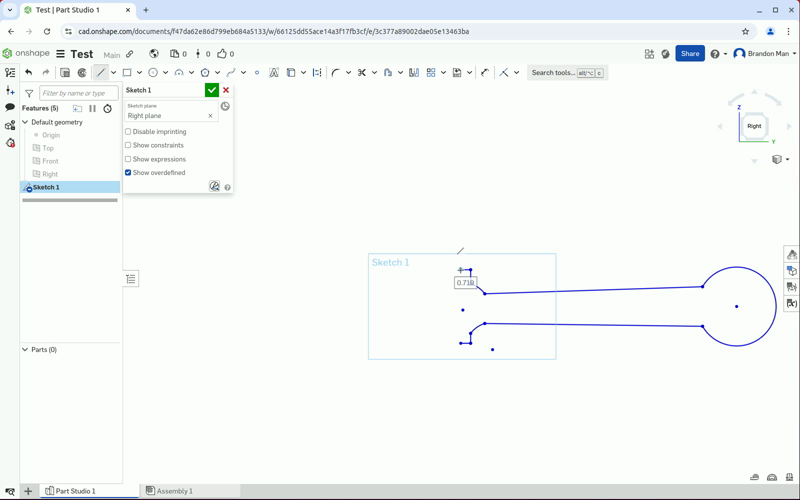
scroll(-6)
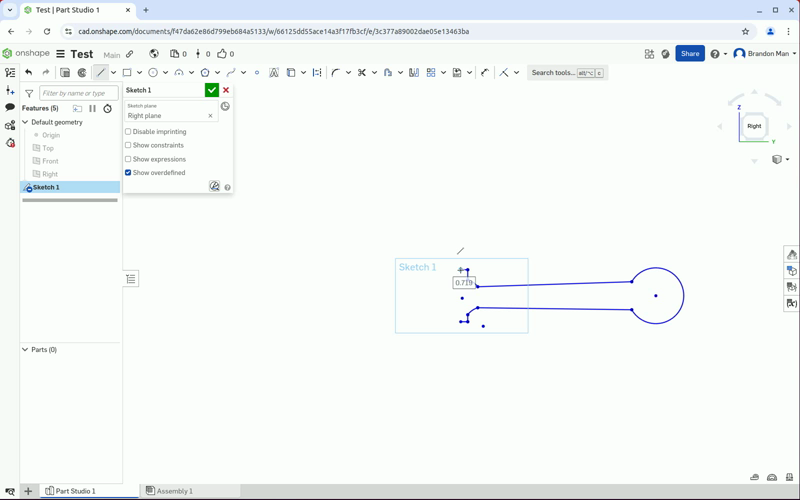
scroll(-6)
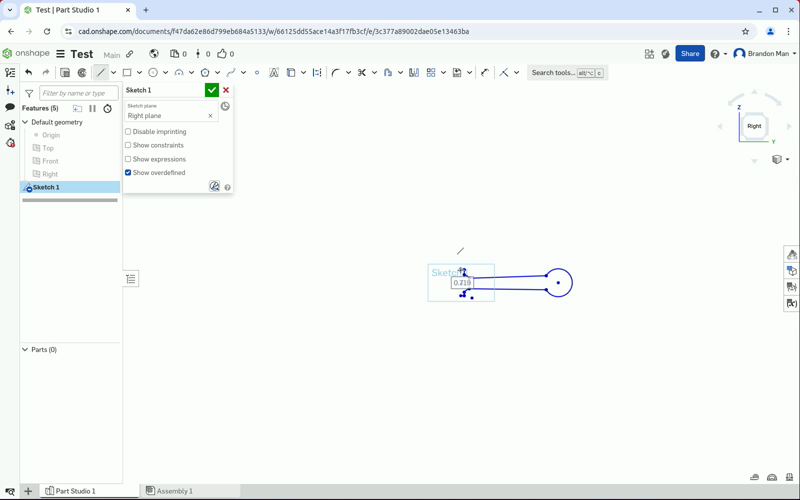
key_up(shift)
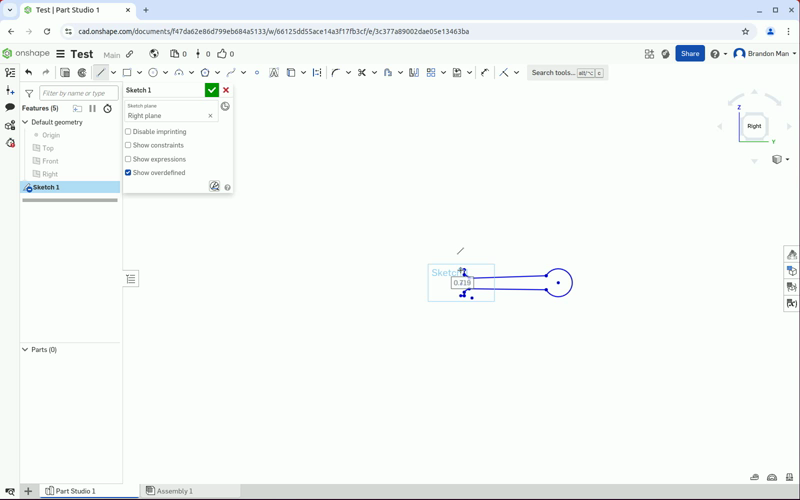
key_down(shift)
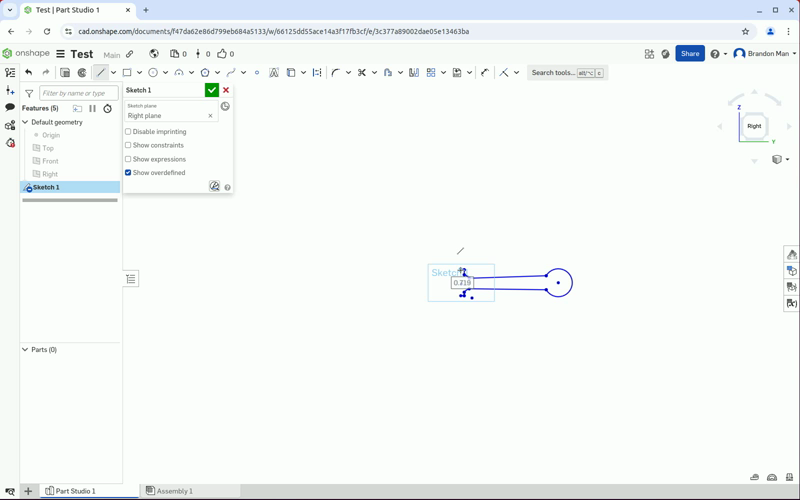
mouse_move(490, 269)
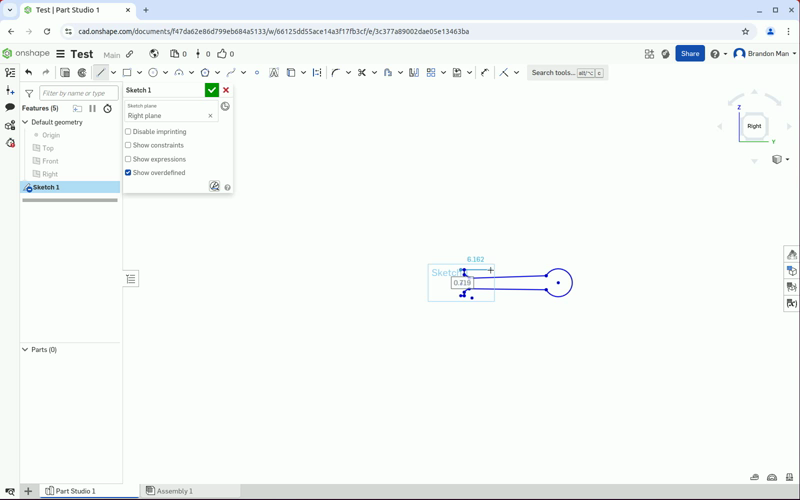
mouse_move(460, 278)
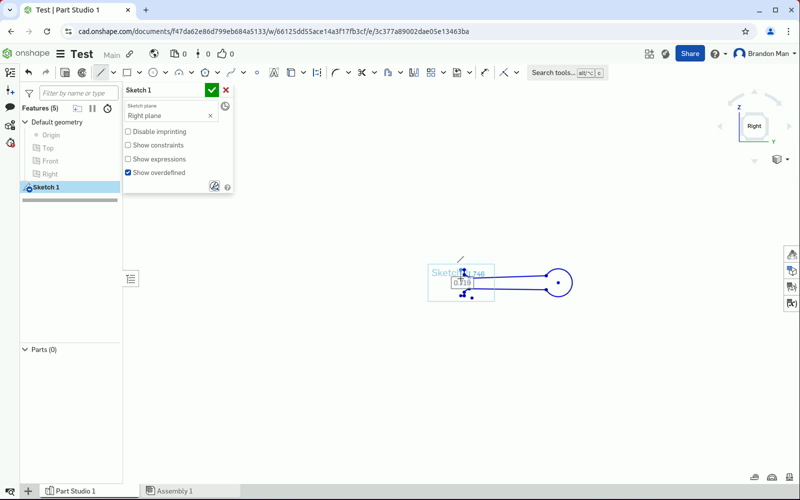
click(460, 278)
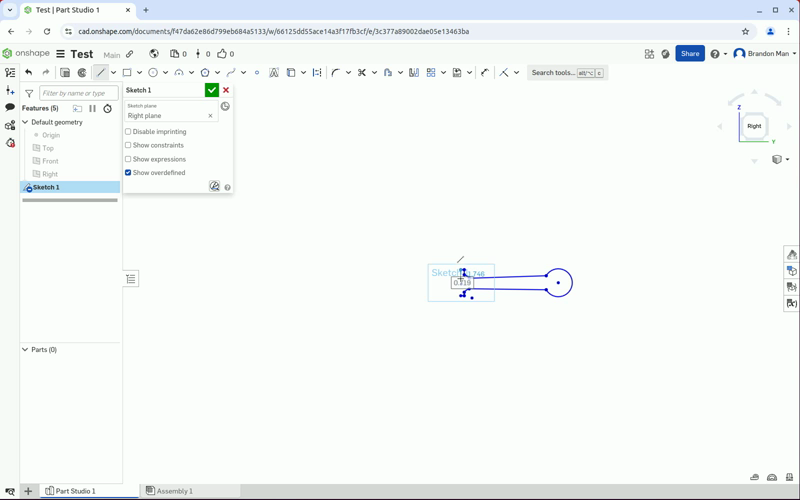
key_up(shift)
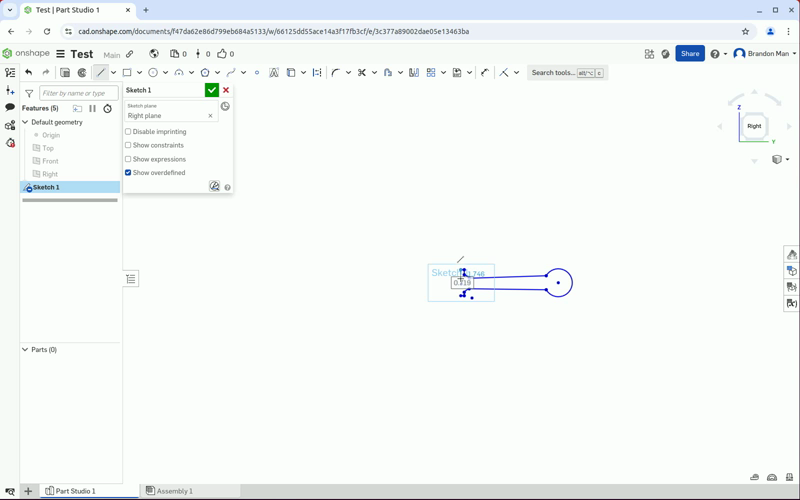
key(esc)
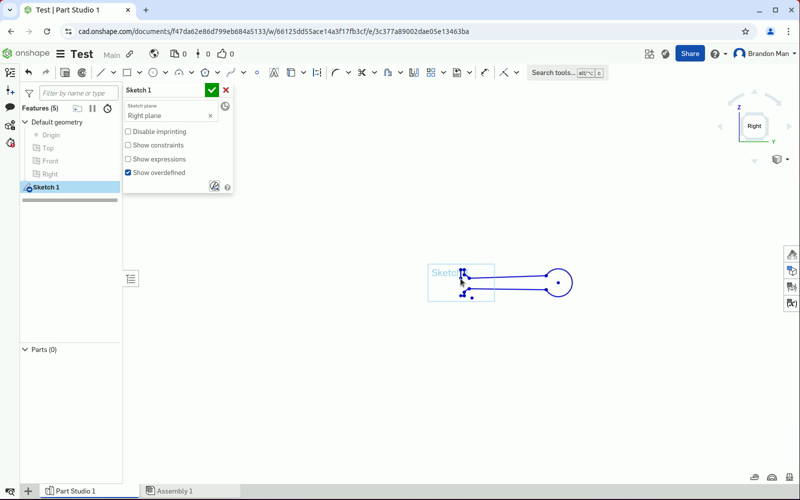
key(a)
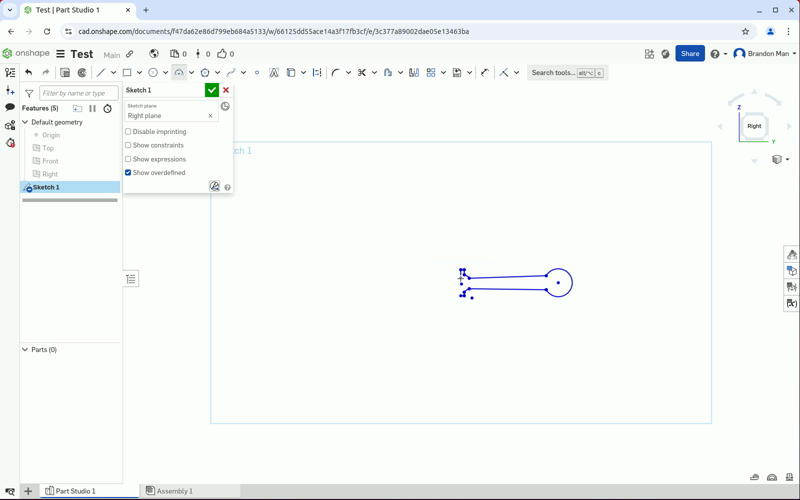
mouse_move(460, 278)
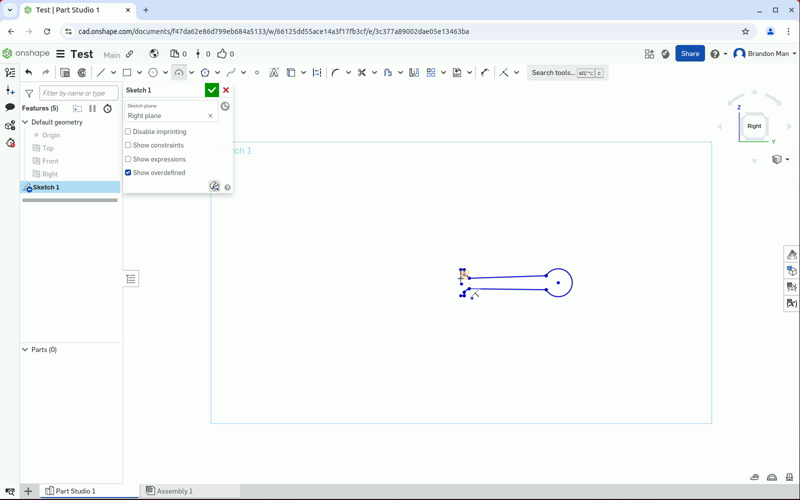
click(460, 278)
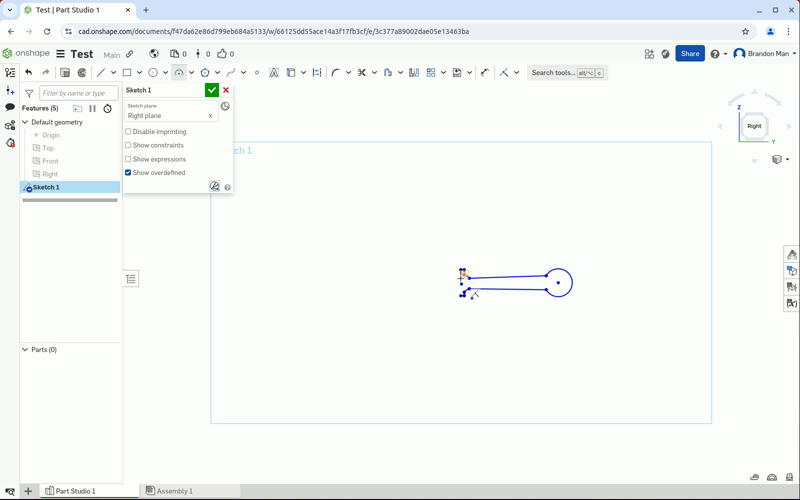
key_down(shift)
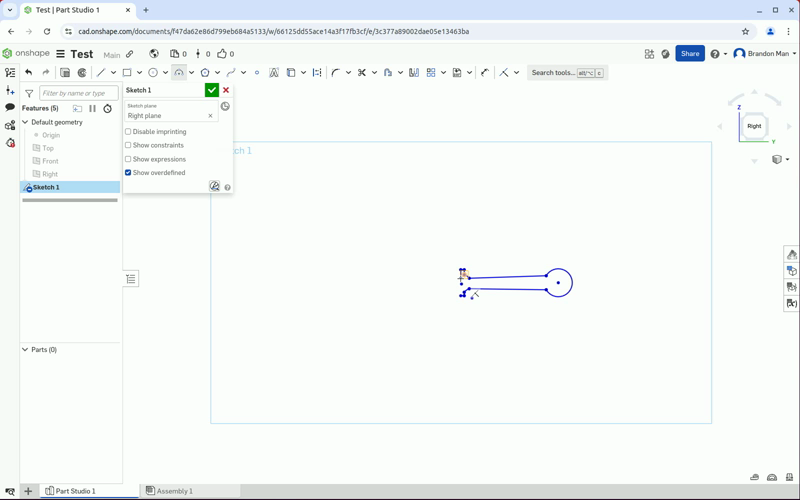
mouse_move(460, 287)
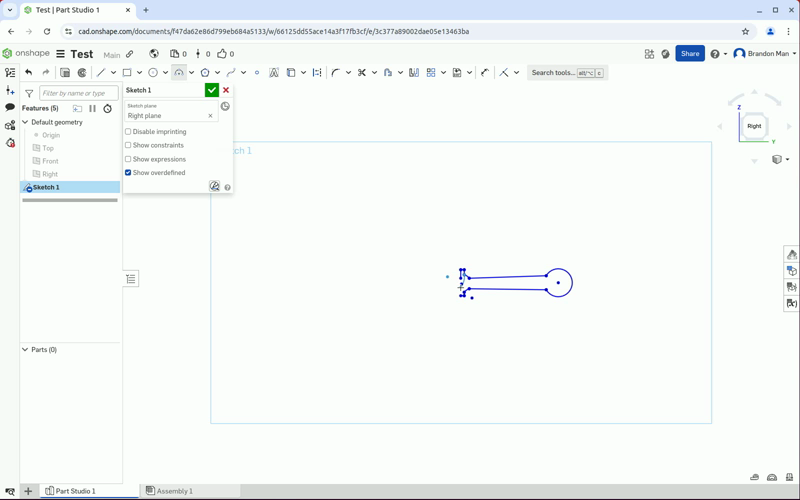
scroll(6)
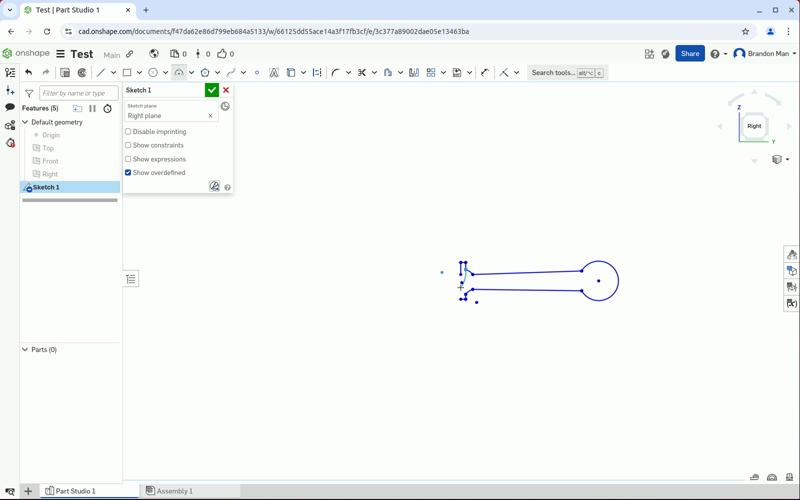
scroll(6)
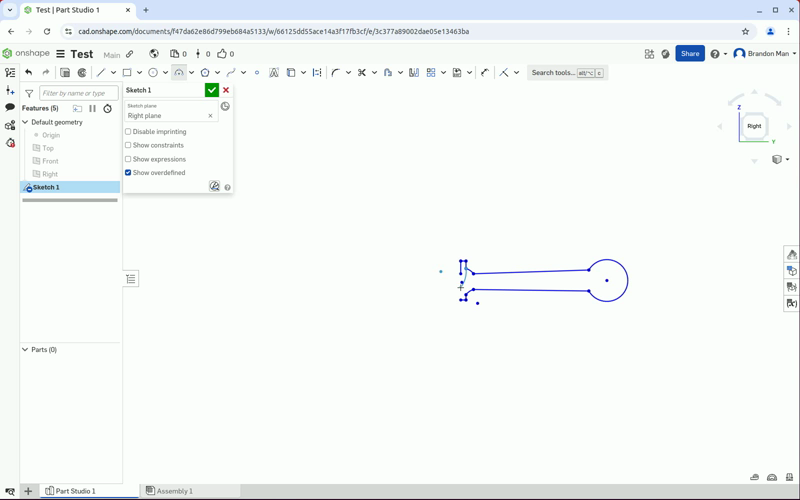
scroll(6)
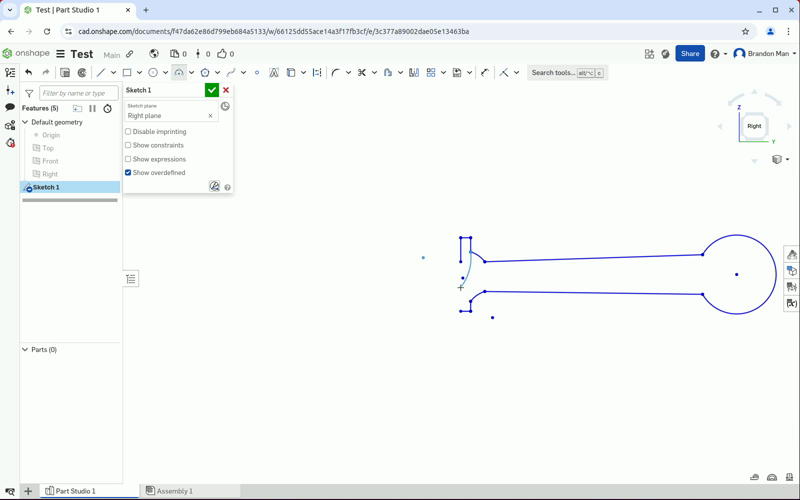
scroll(6)
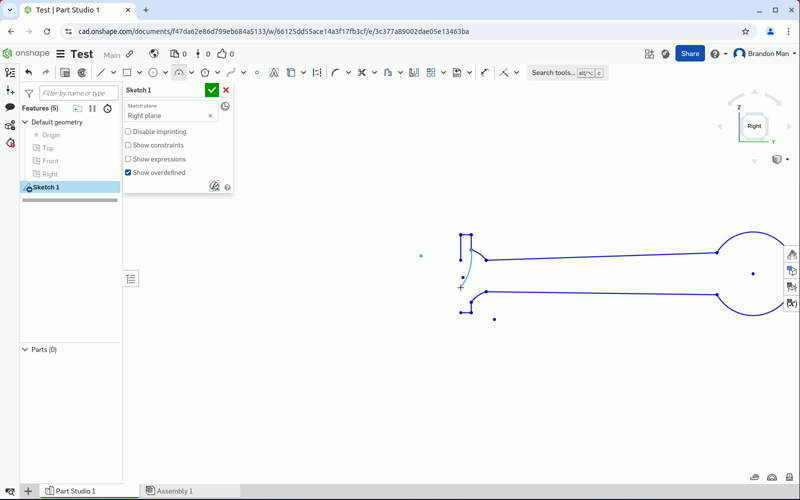
scroll(6)
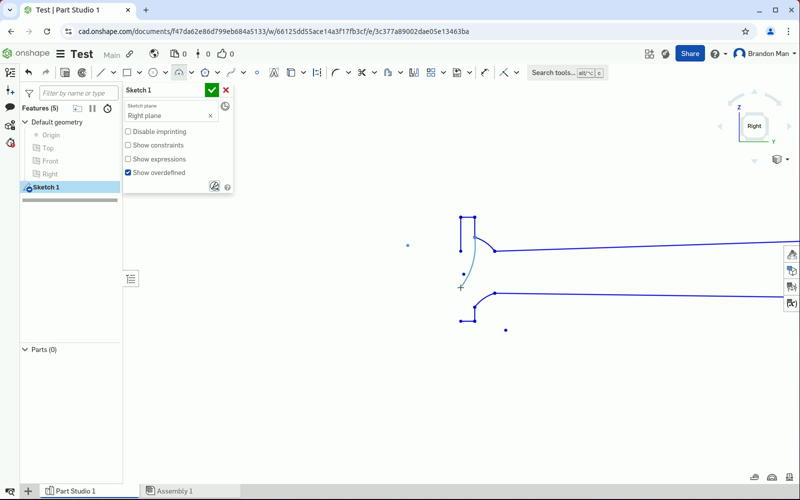
scroll(6)
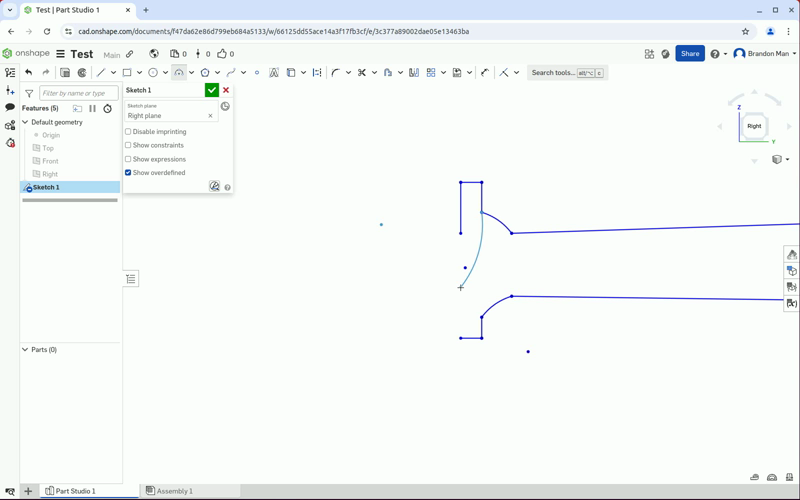
scroll(6)
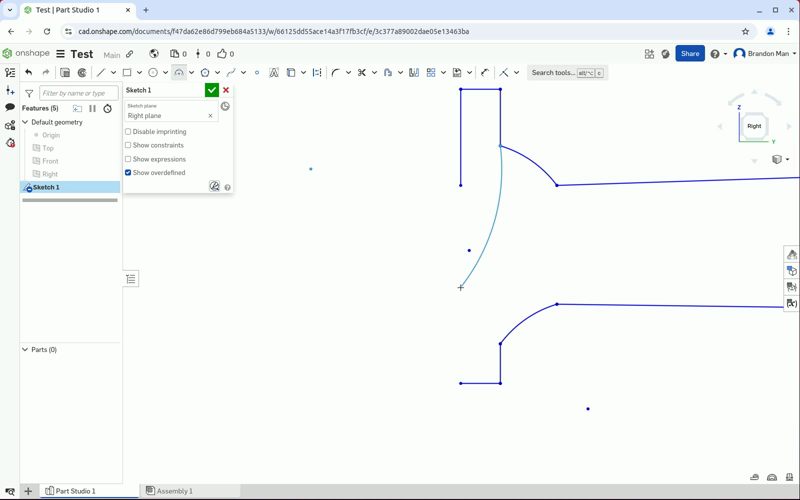
click(460, 287)
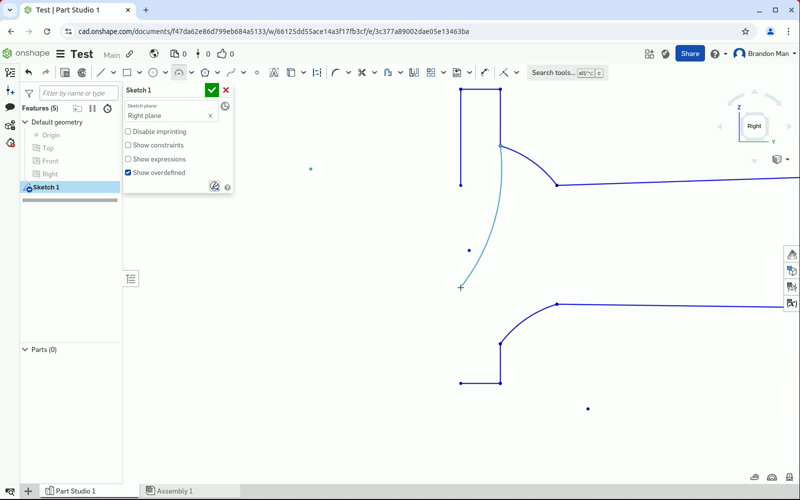
scroll(-6)
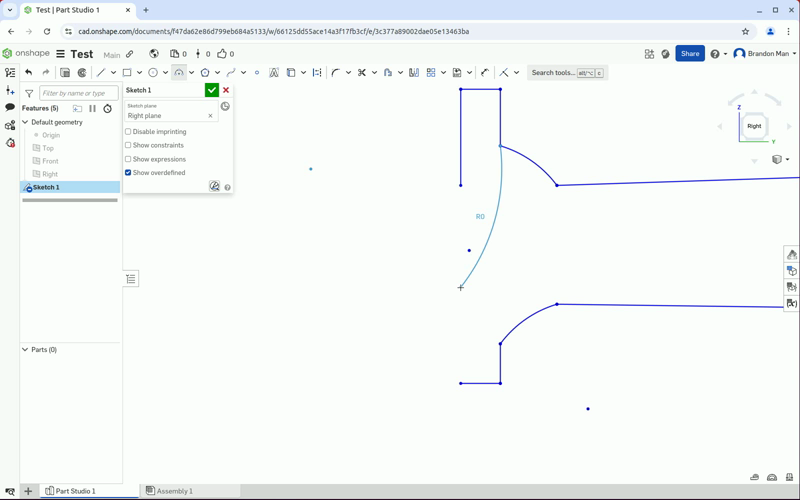
scroll(-6)
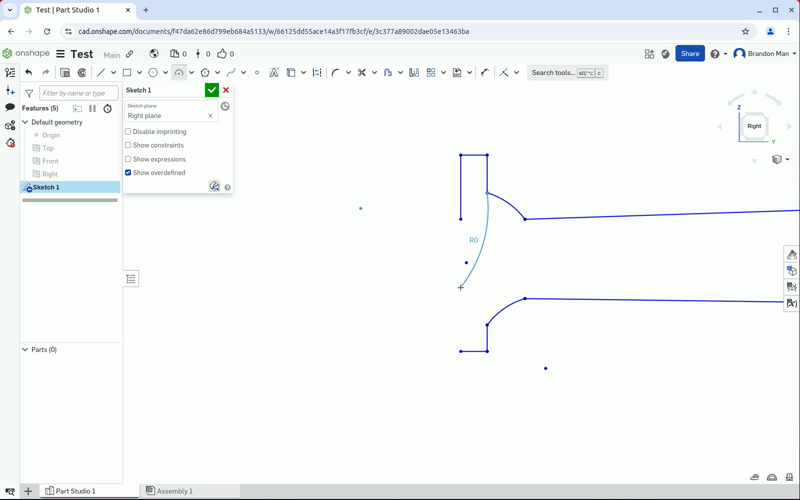
scroll(-6)
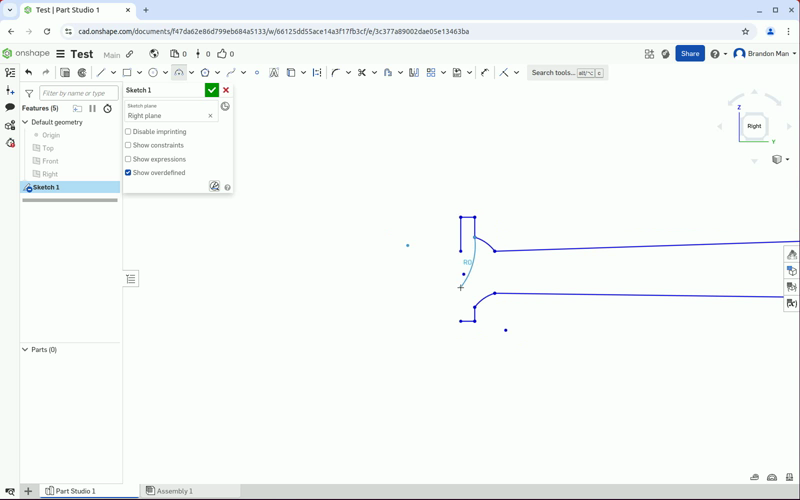
scroll(-6)
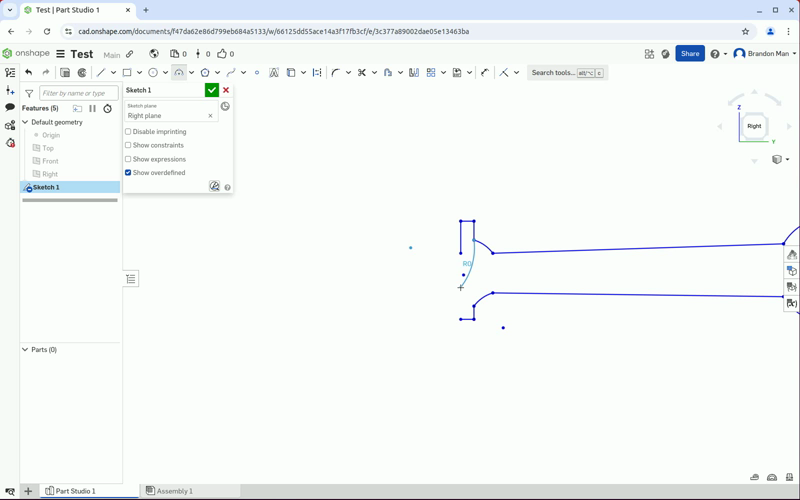
scroll(-6)
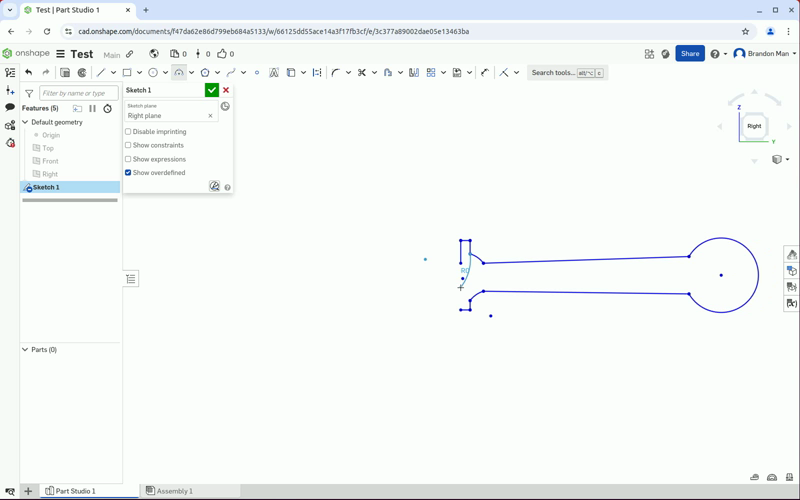
scroll(-6)
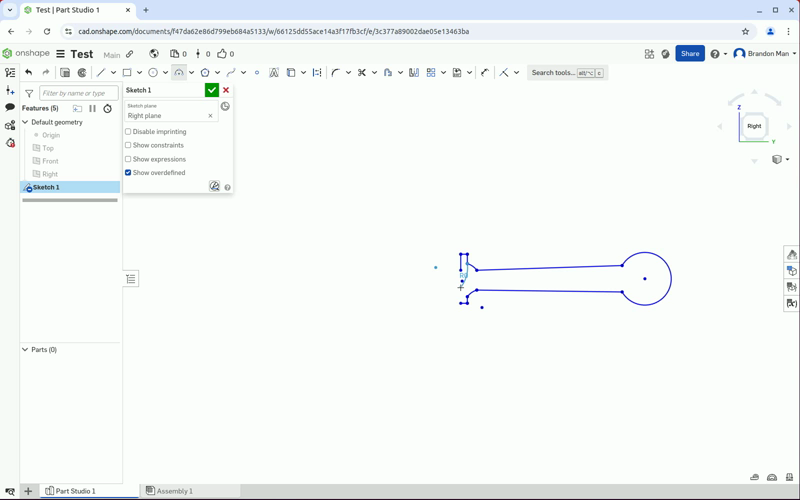
scroll(-6)
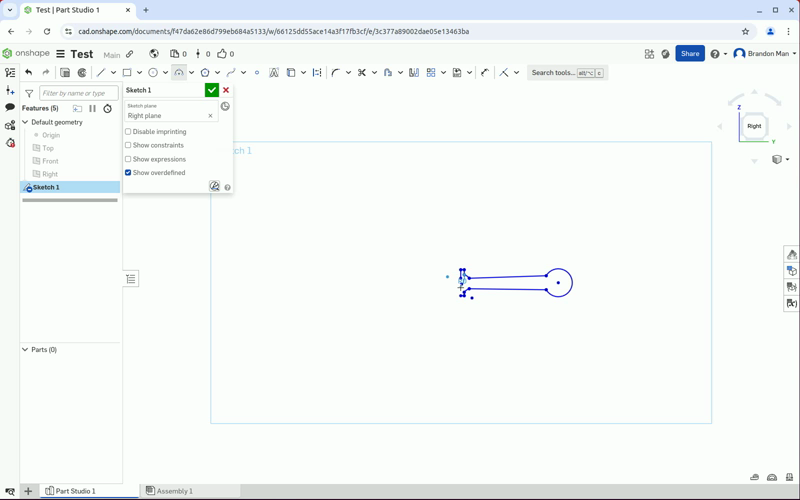
mouse_move(465, 282)
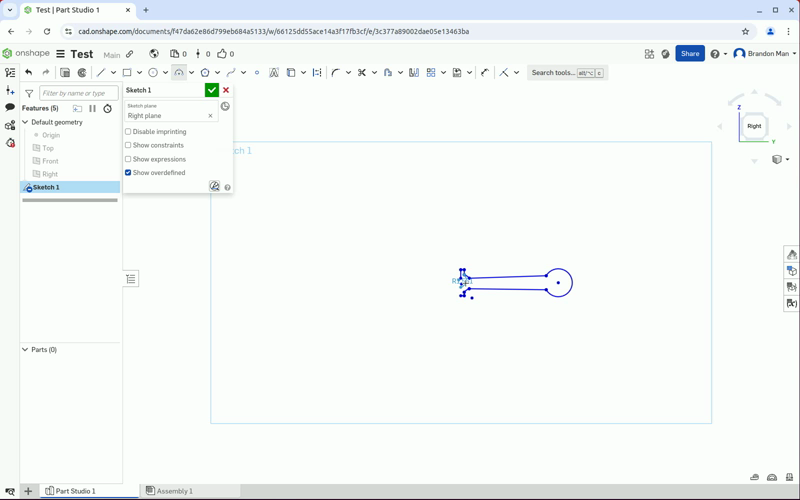
click(465, 282)
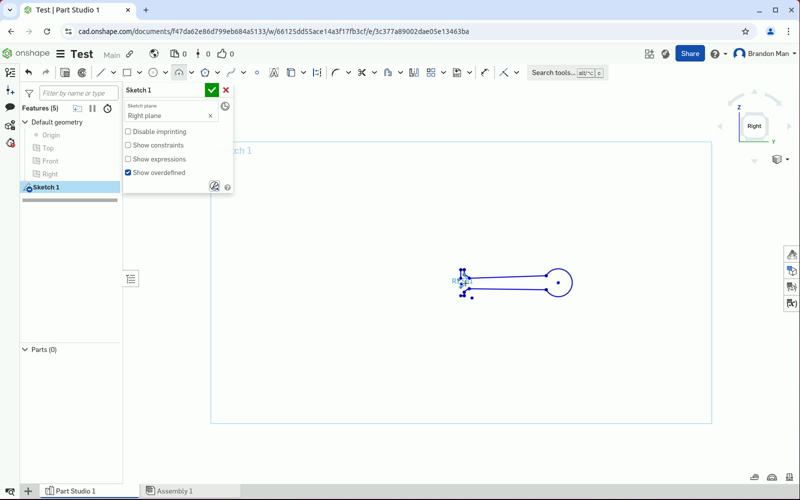
key_up(shift)
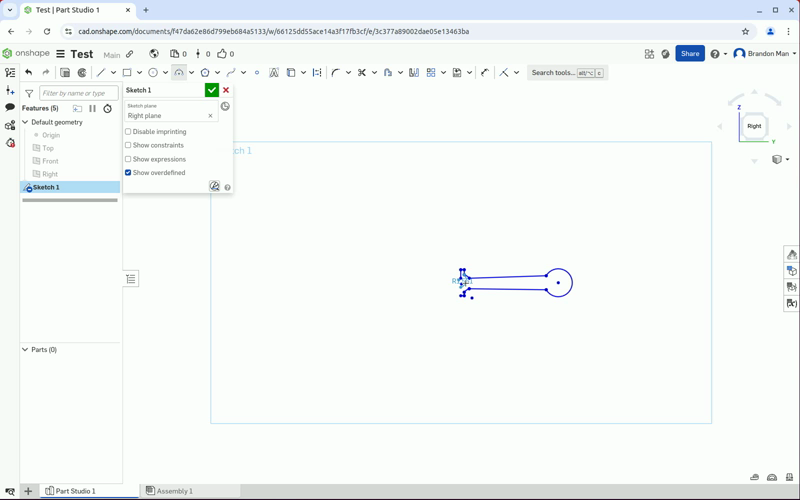
key(esc)
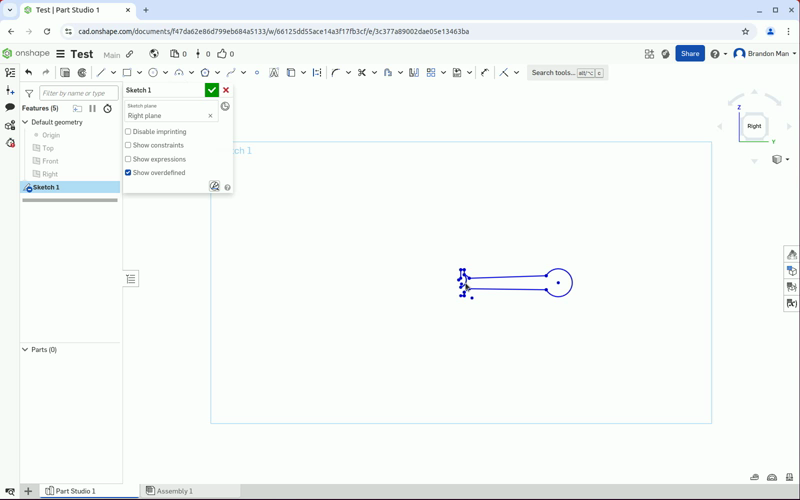
key(l)
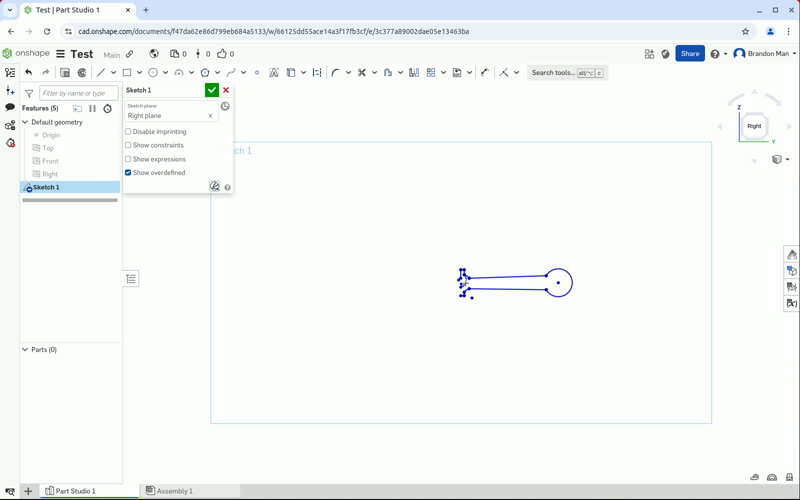
mouse_move(460, 287)
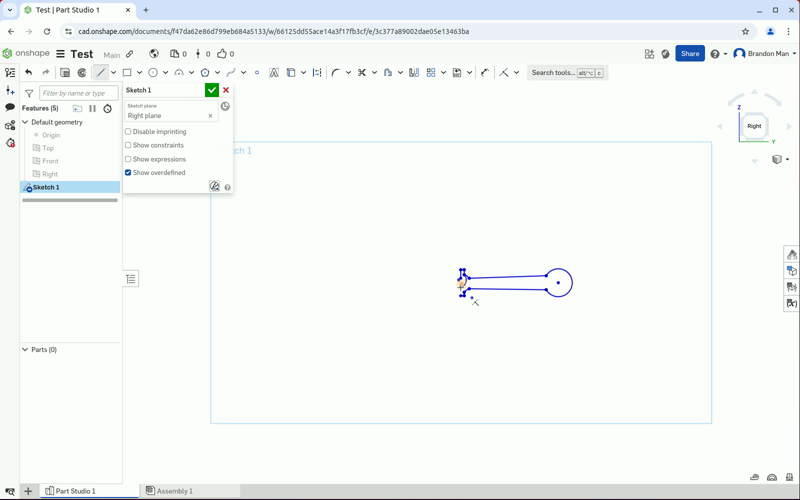
scroll(6)
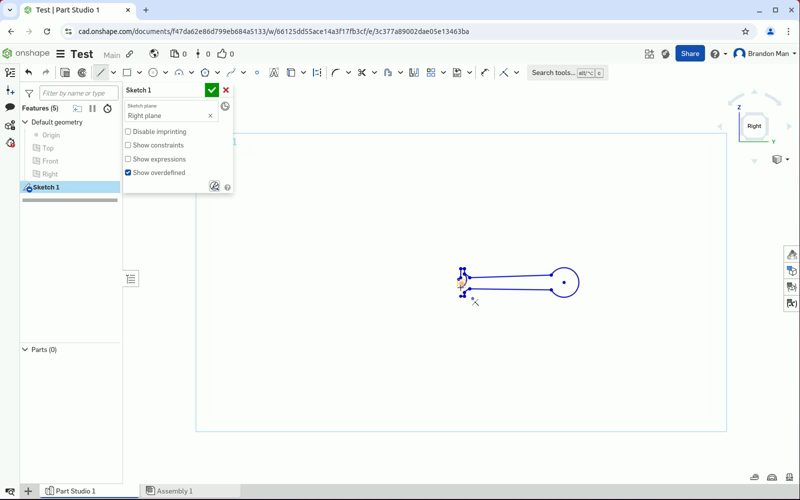
scroll(6)
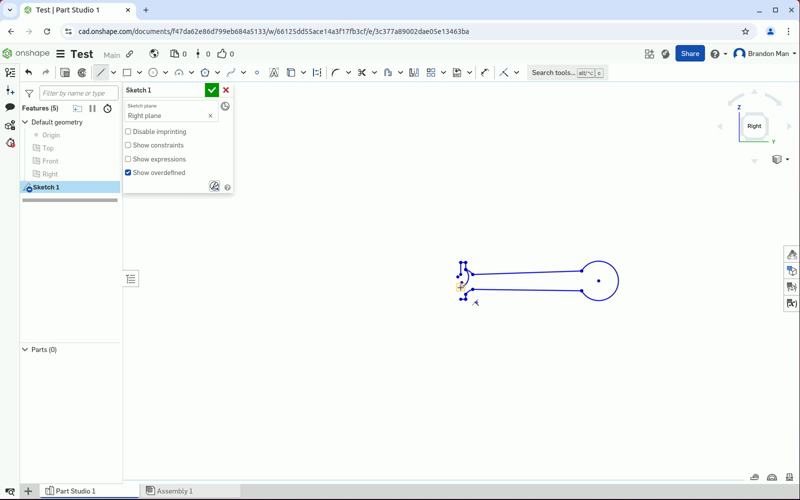
scroll(6)
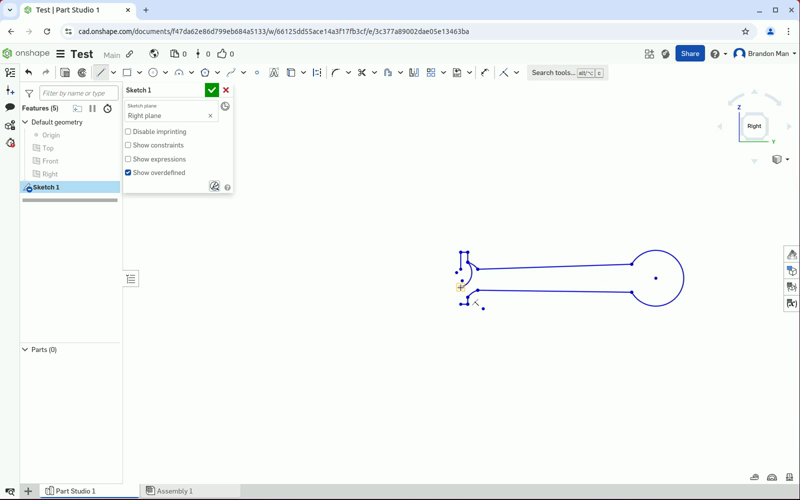
scroll(6)
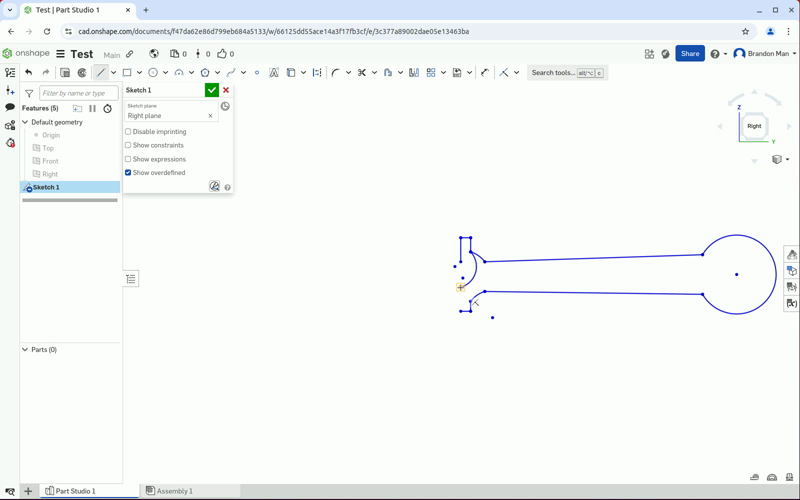
scroll(6)
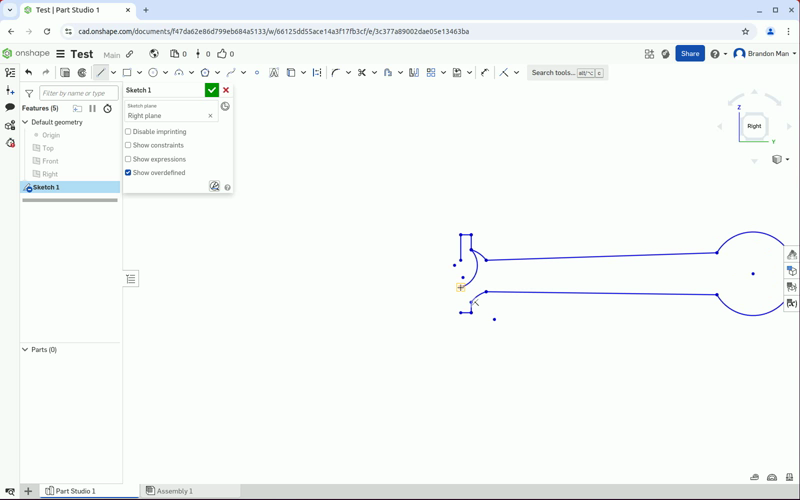
scroll(6)
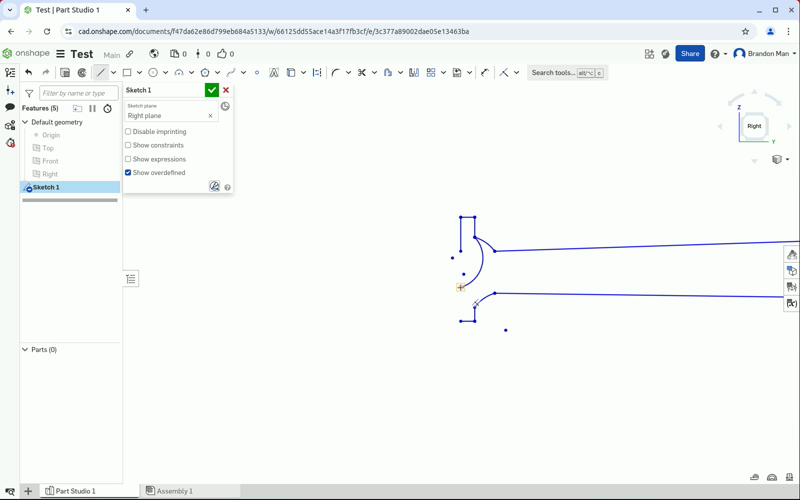
scroll(6)
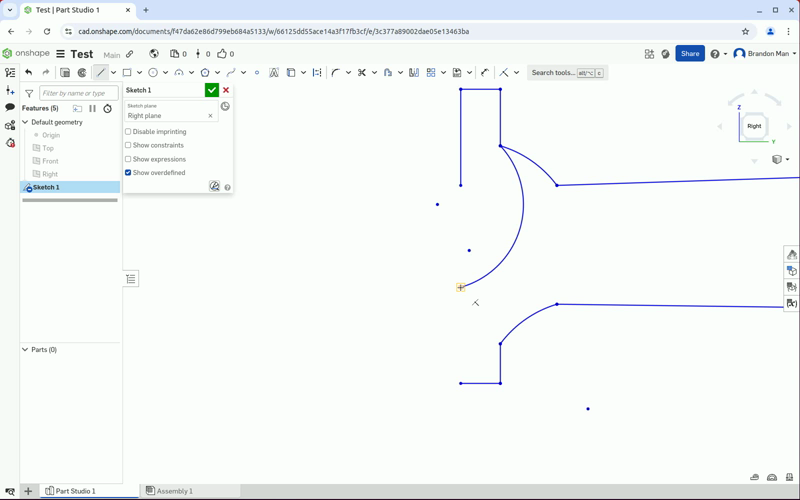
click(460, 287)
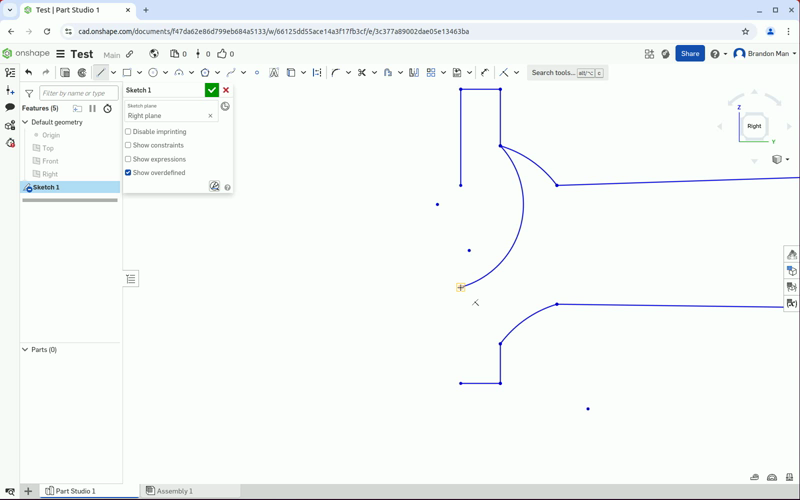
scroll(-6)
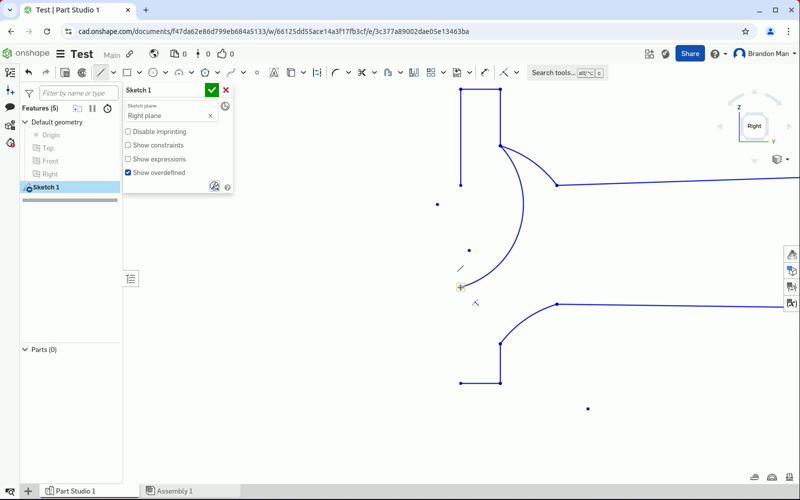
scroll(-6)
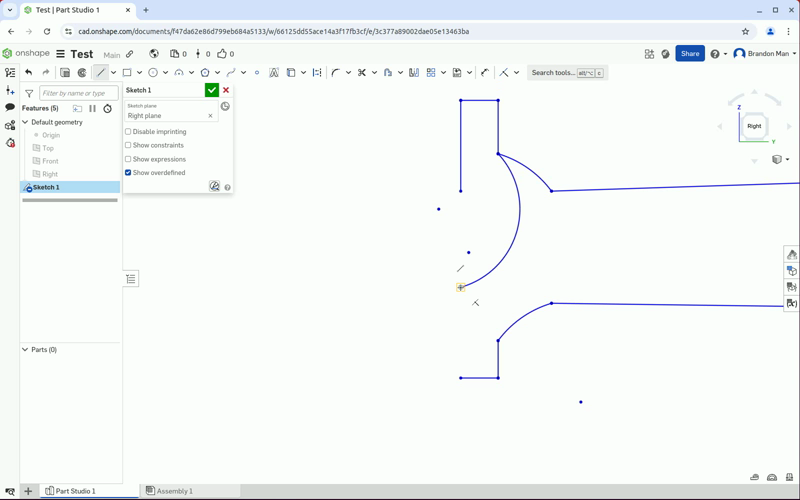
scroll(-6)
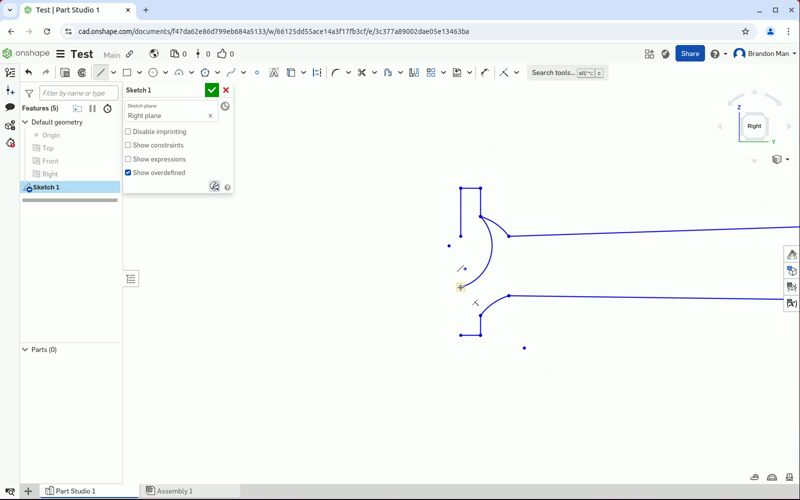
scroll(-6)
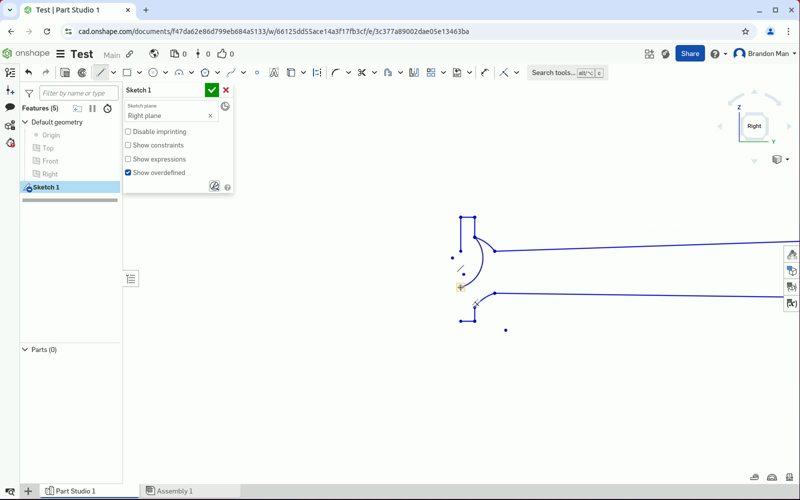
scroll(-6)
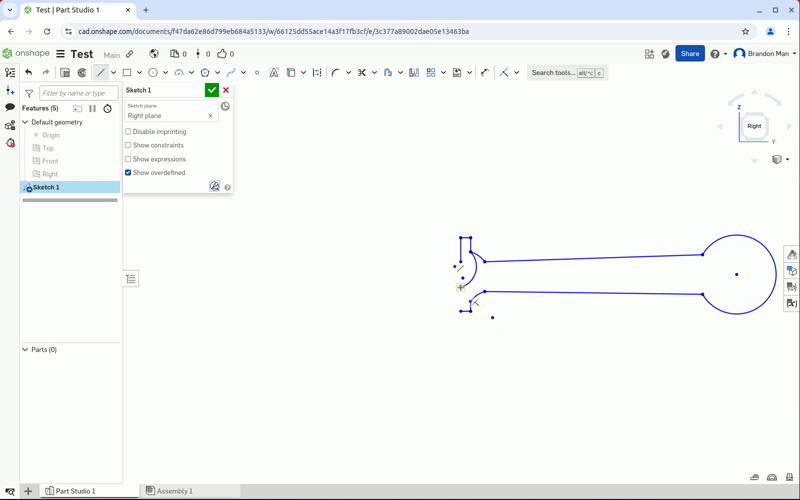
scroll(-6)
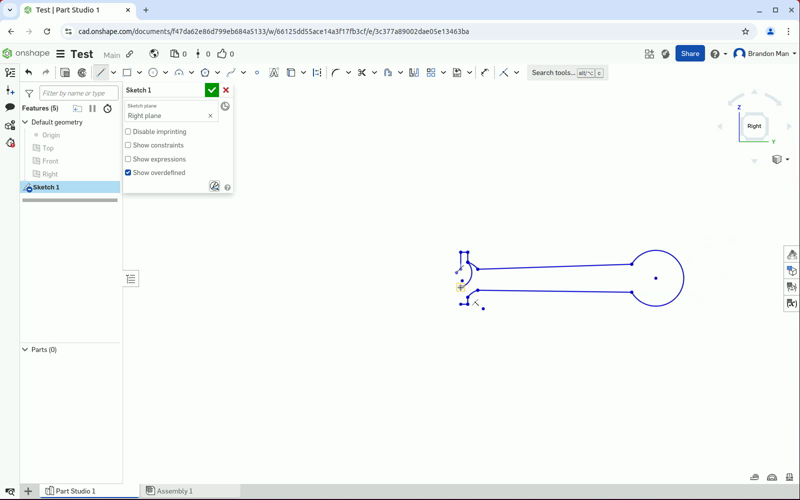
scroll(-6)
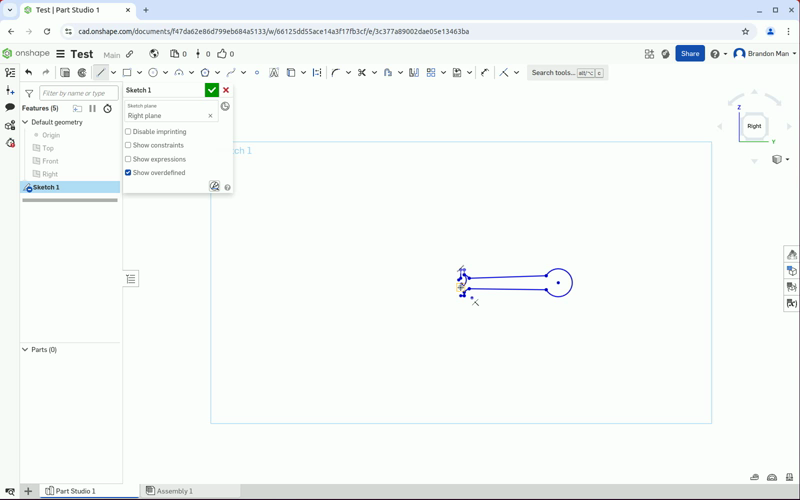
mouse_move(490, 287)
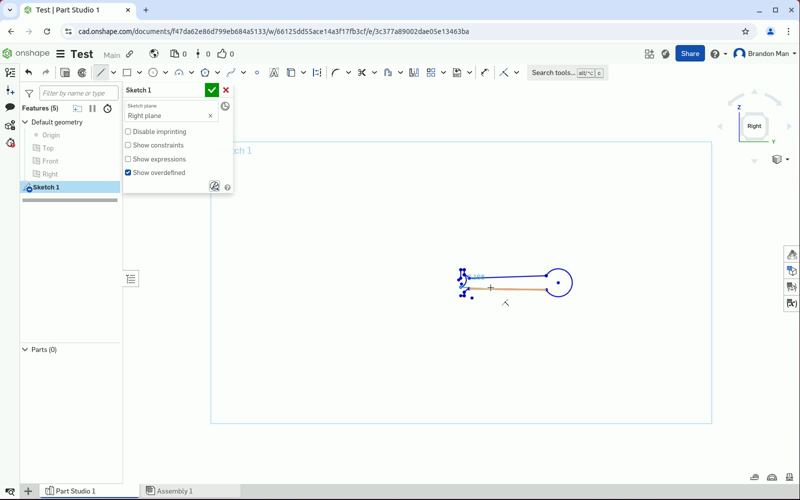
key_down(shift)
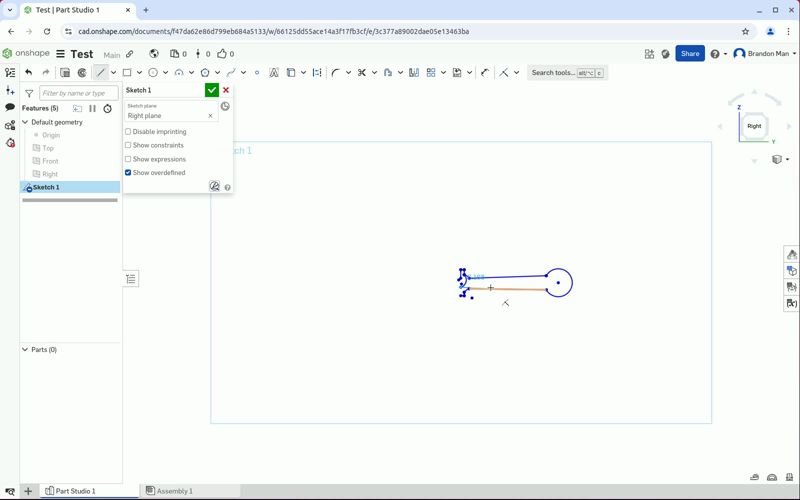
mouse_move(460, 295)
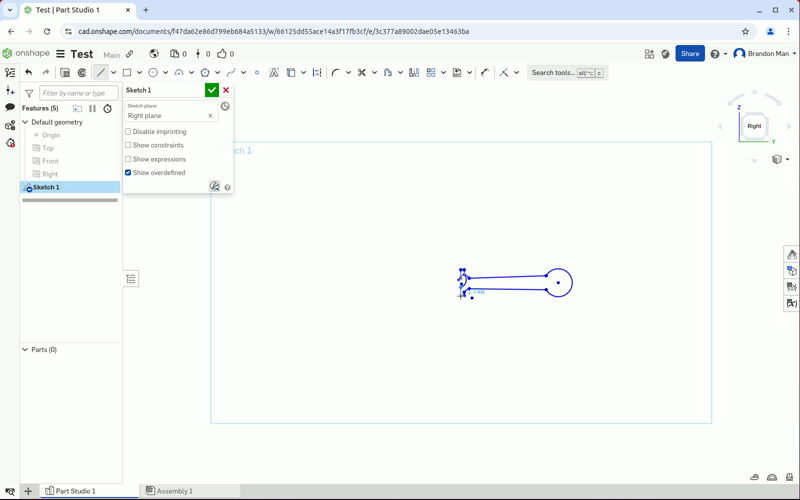
scroll(6)
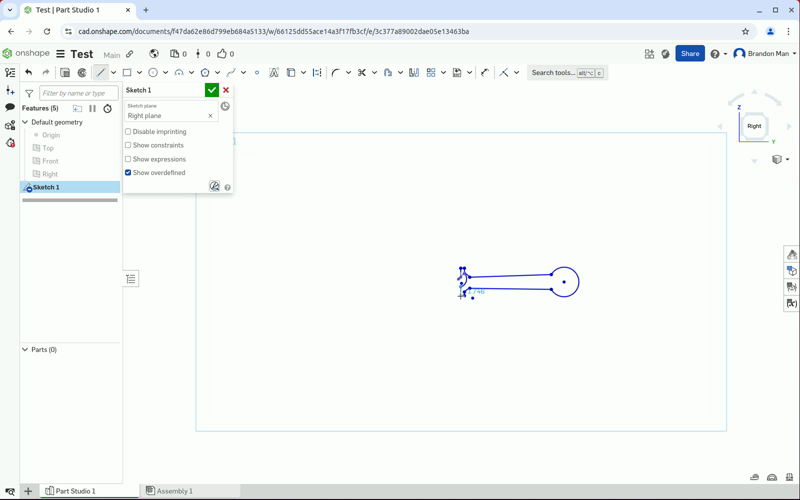
scroll(6)
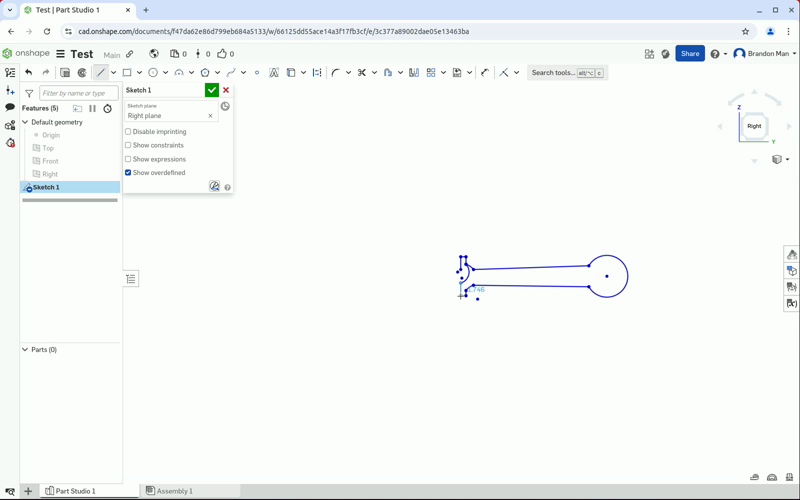
scroll(6)
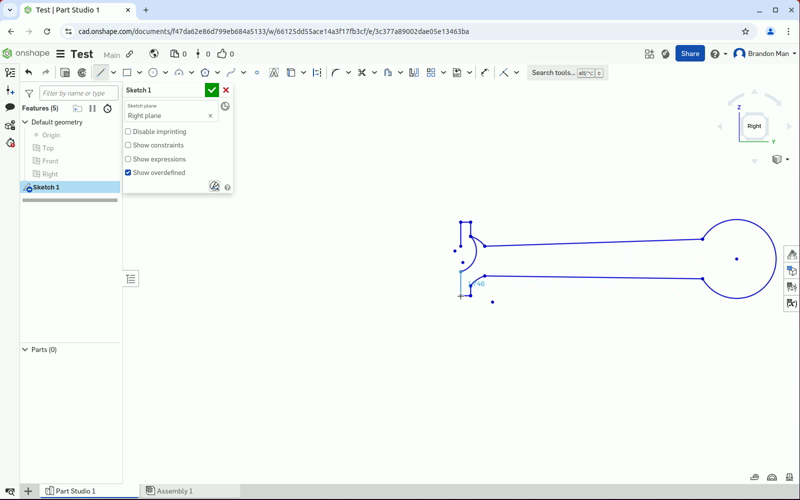
scroll(6)
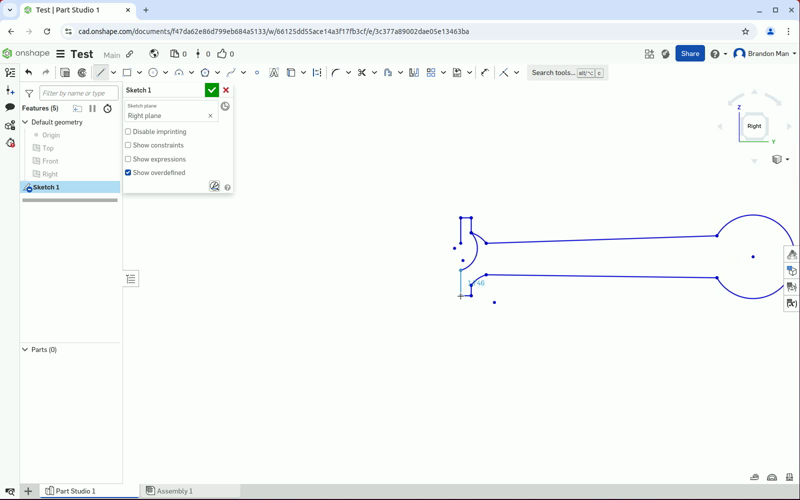
scroll(6)
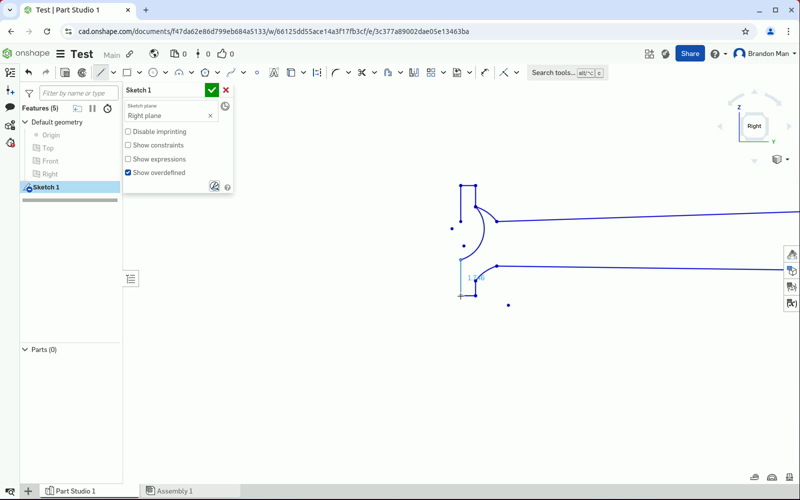
scroll(6)
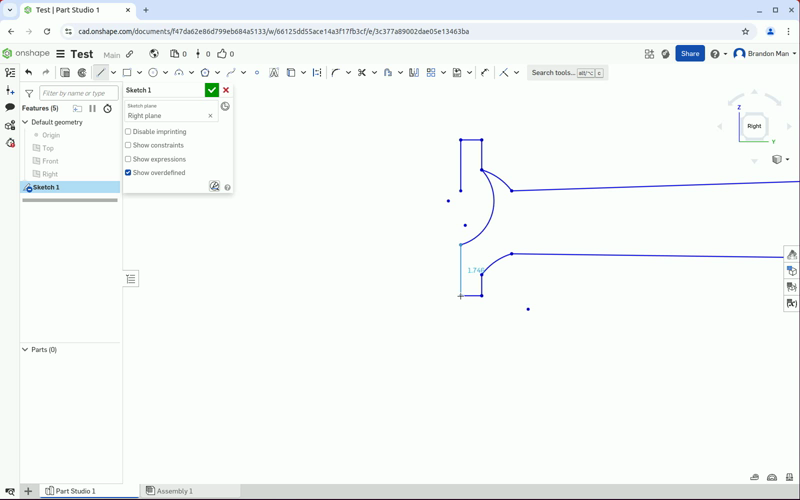
scroll(6)
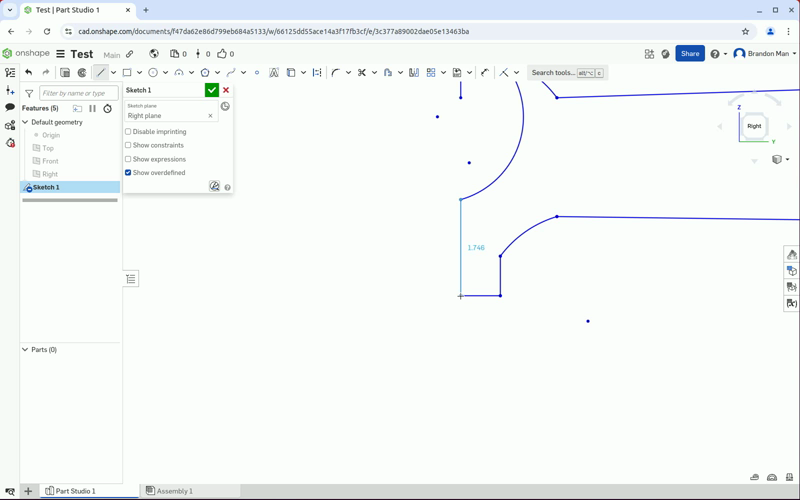
key_up(shift)
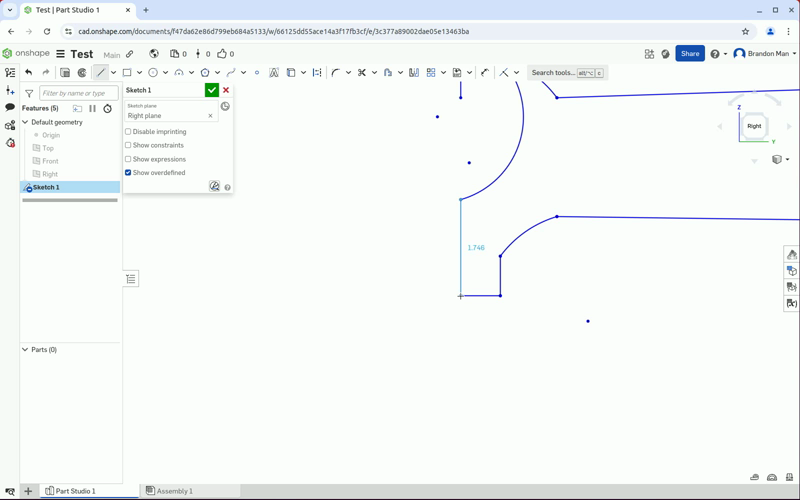
click(460, 295)
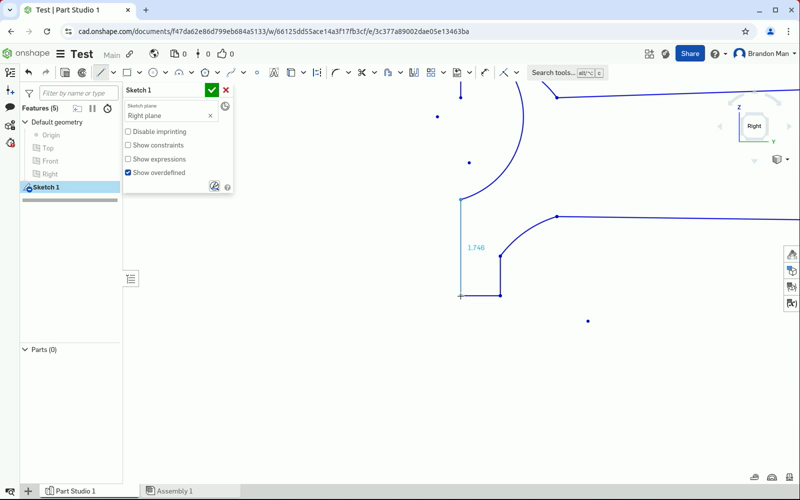
scroll(-6)
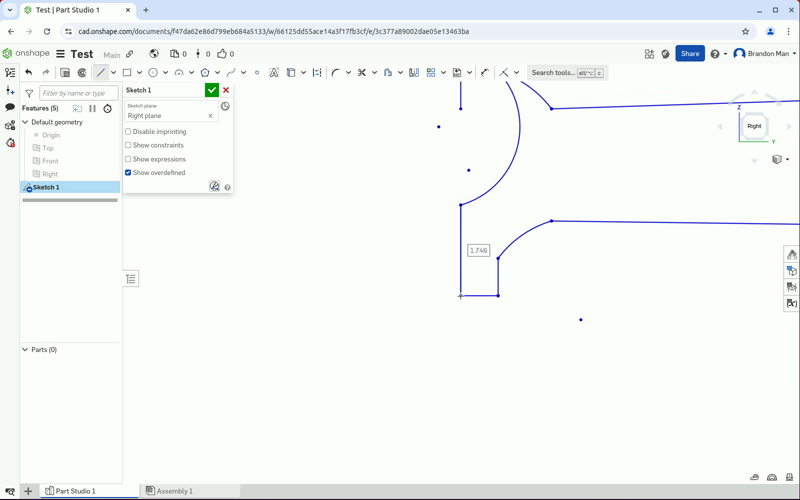
scroll(-6)
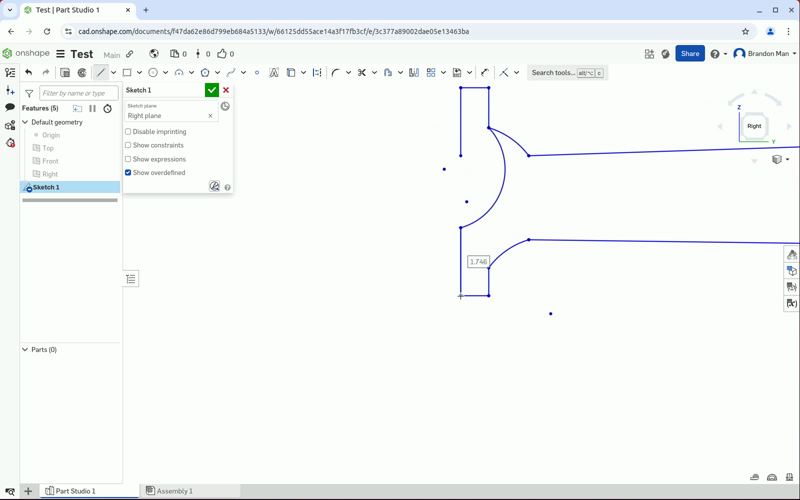
scroll(-6)
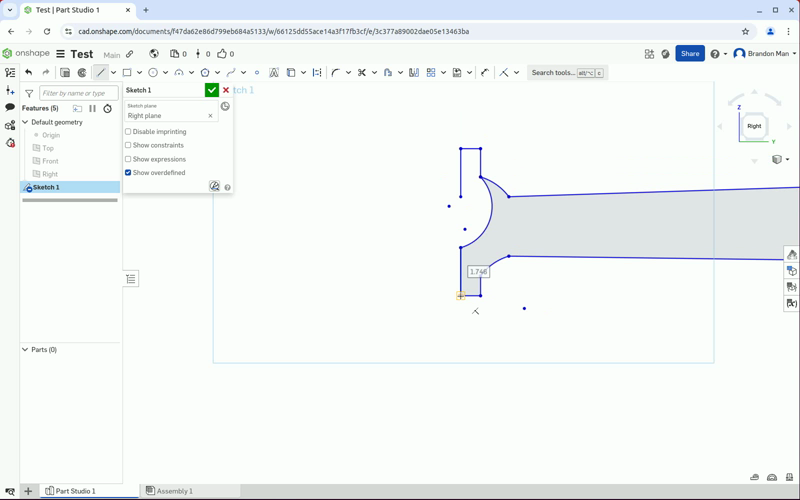
scroll(-6)
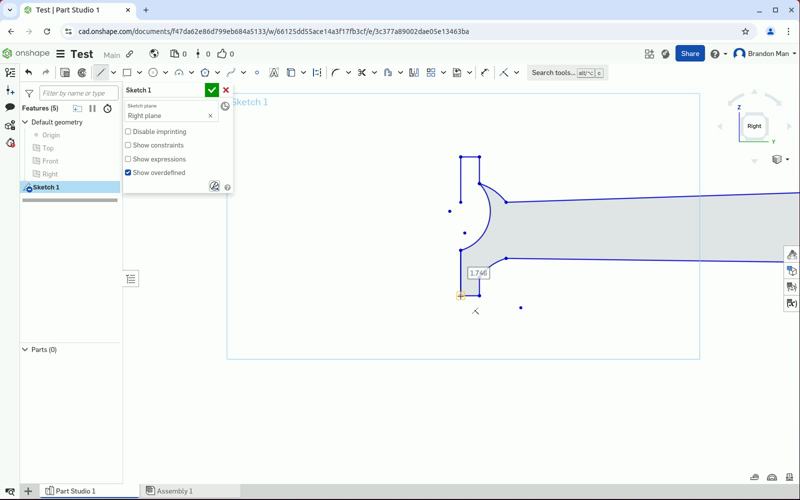
scroll(-6)
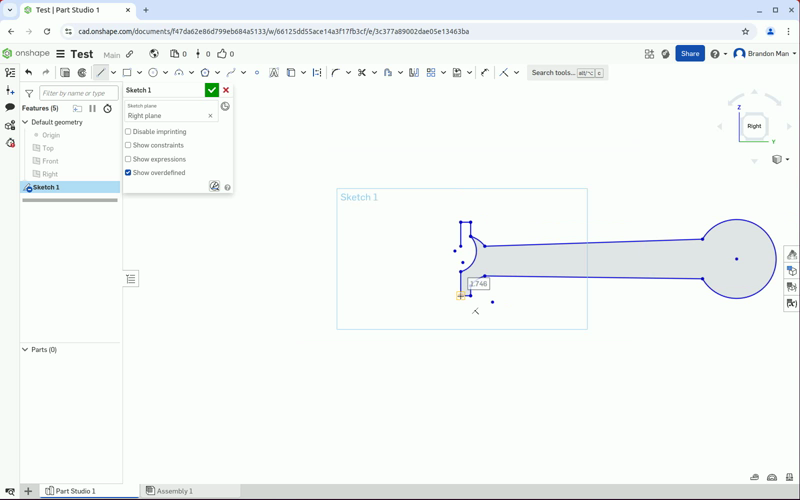
scroll(-6)
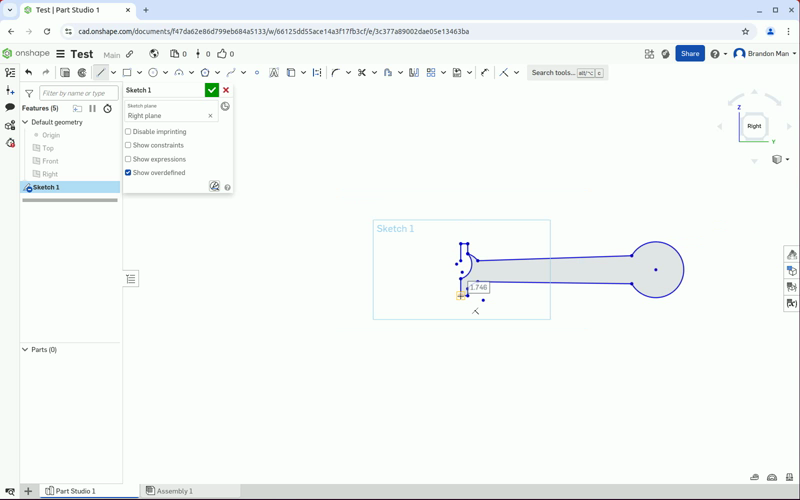
scroll(-6)
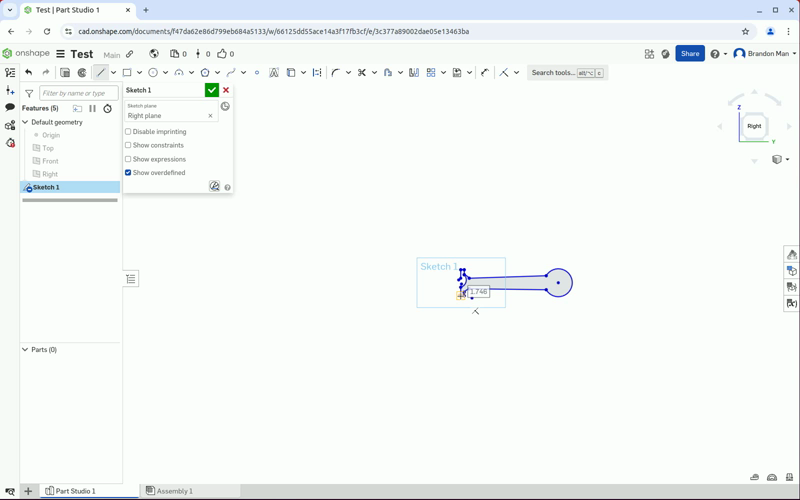
key(esc)
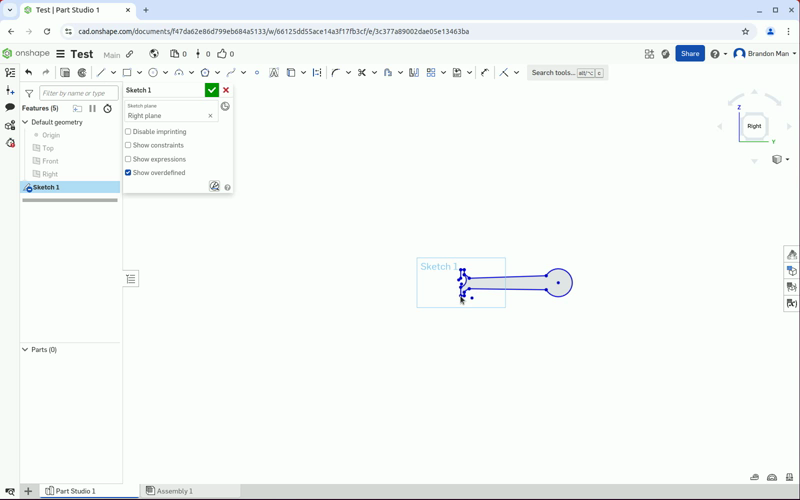
key(c)
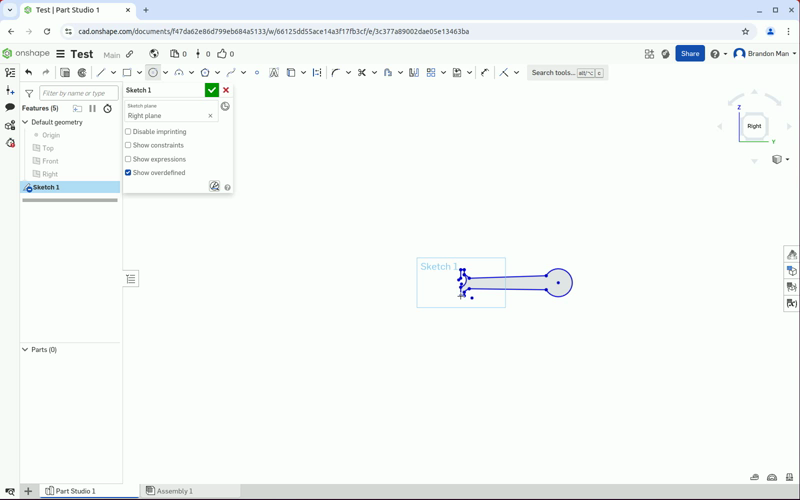
key_down(shift)
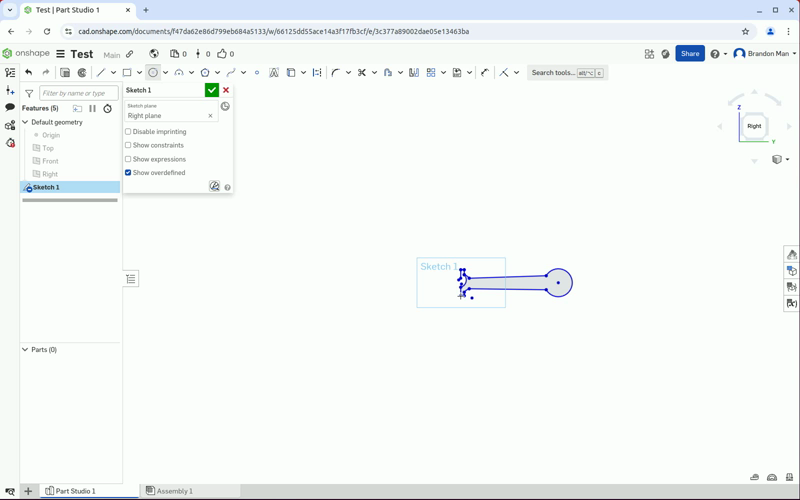
mouse_move(559, 282)
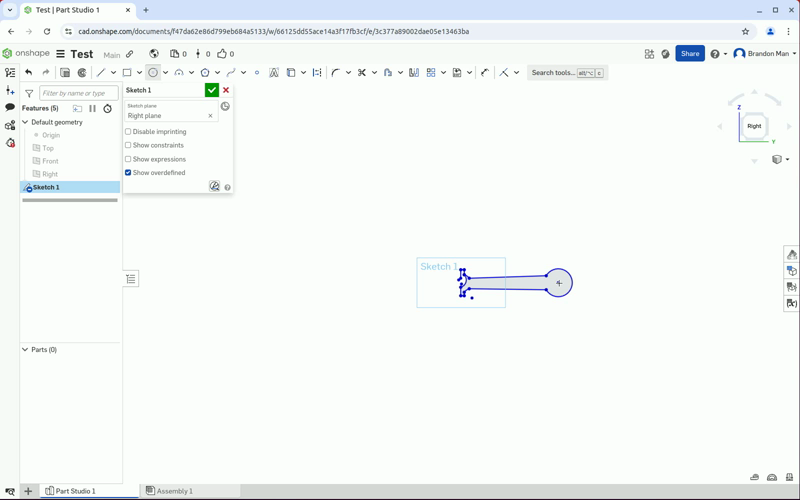
scroll(6)
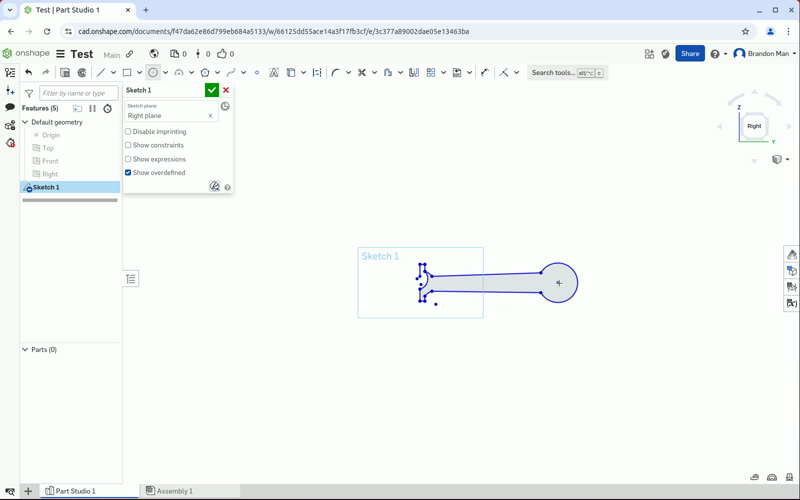
scroll(6)
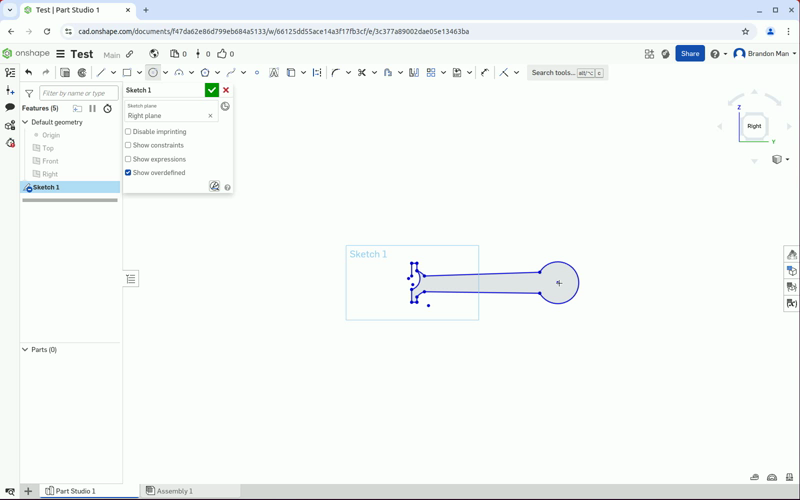
scroll(6)
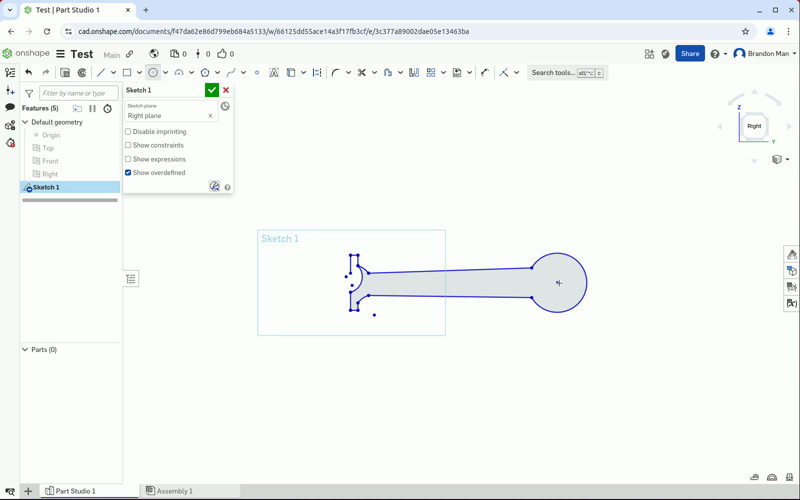
scroll(6)
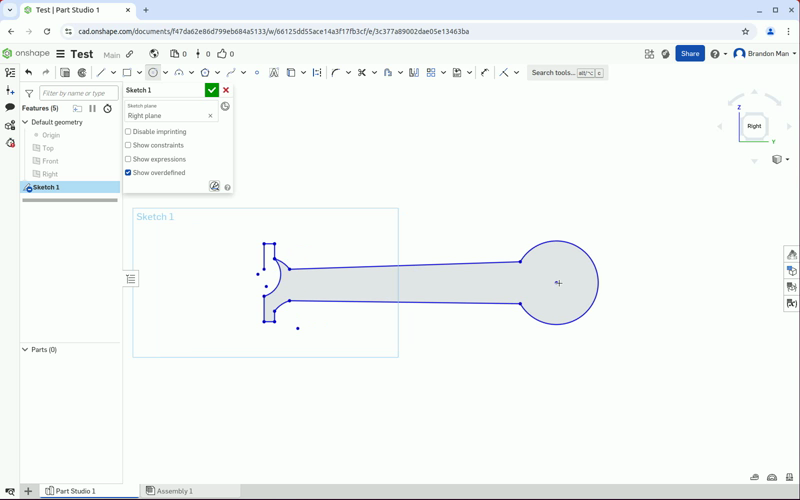
scroll(6)
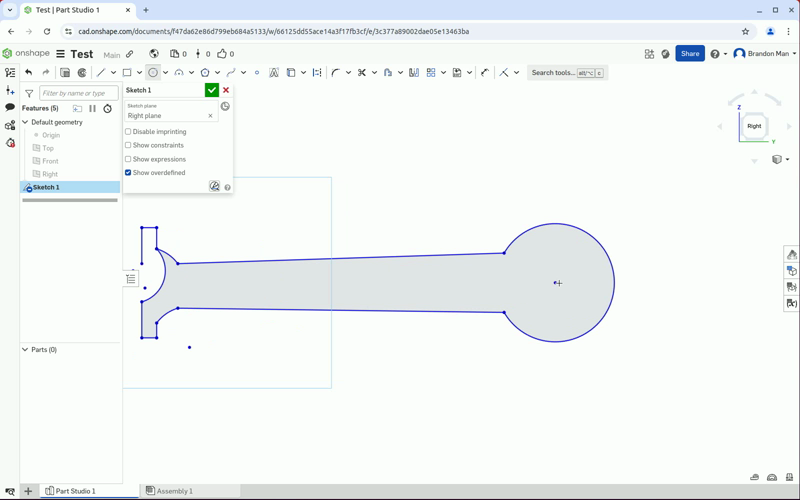
scroll(6)
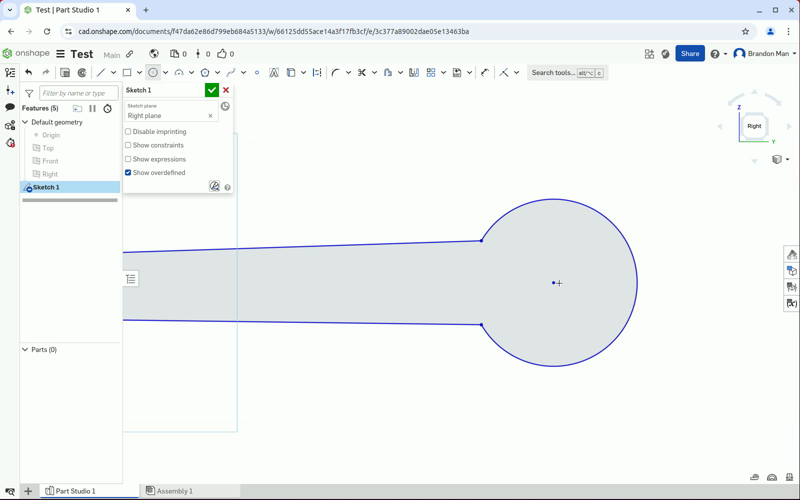
scroll(6)
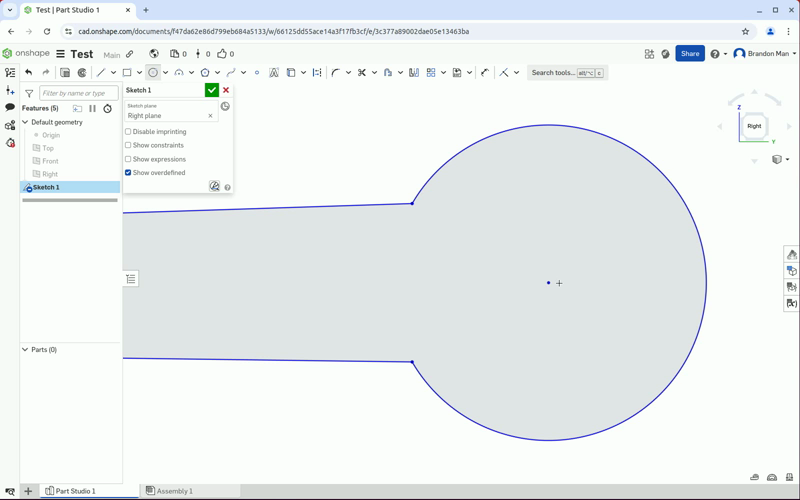
click(559, 282)
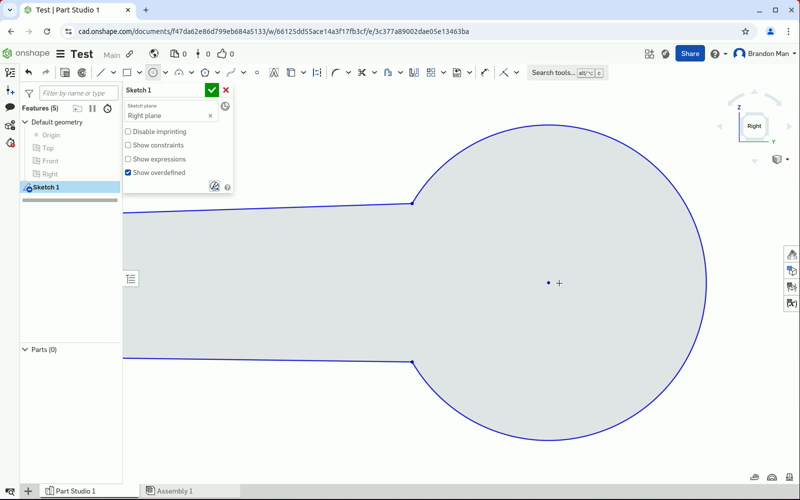
scroll(-6)
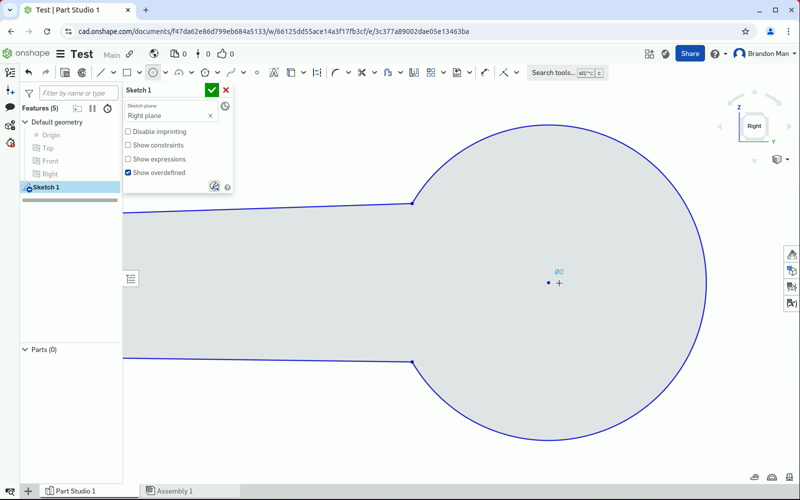
scroll(-6)
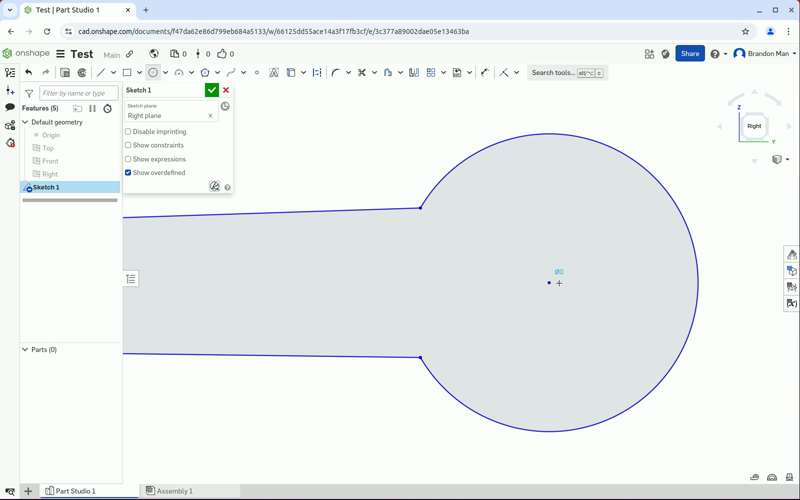
scroll(-6)
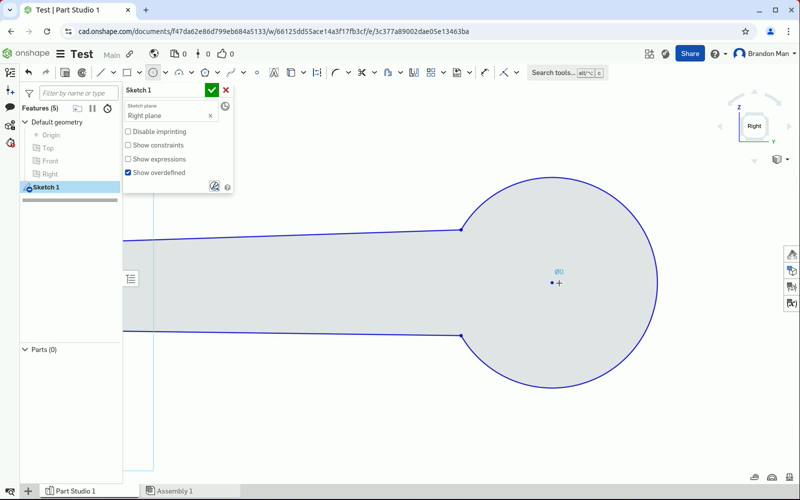
scroll(-6)
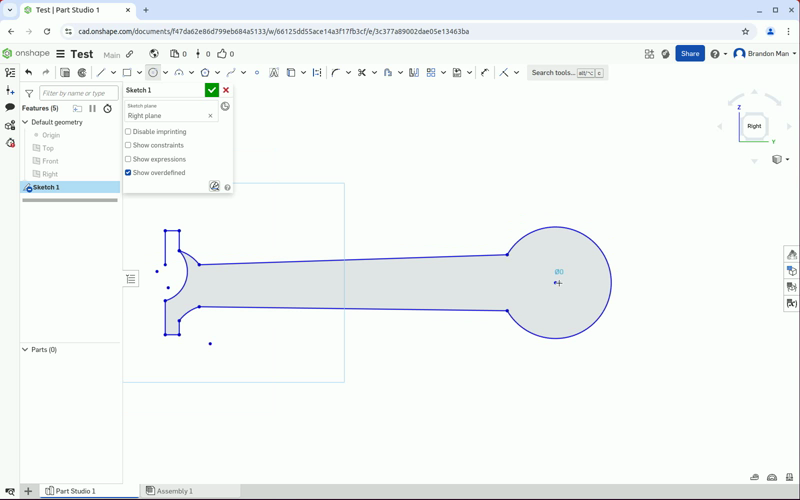
scroll(-6)
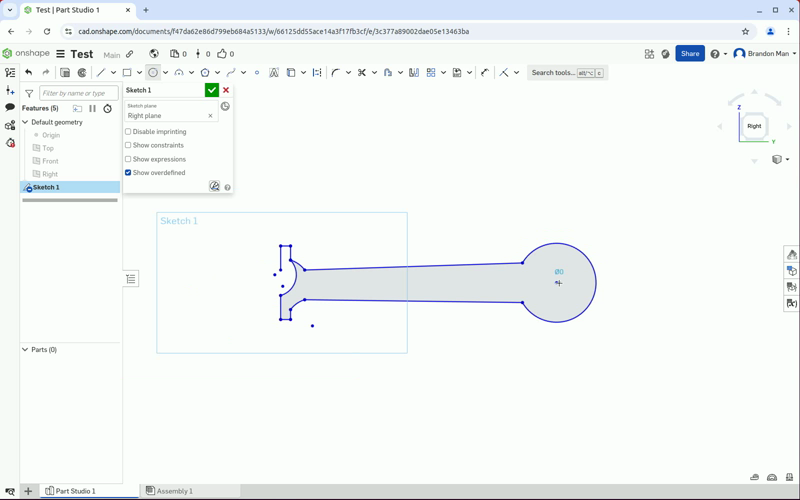
scroll(-6)
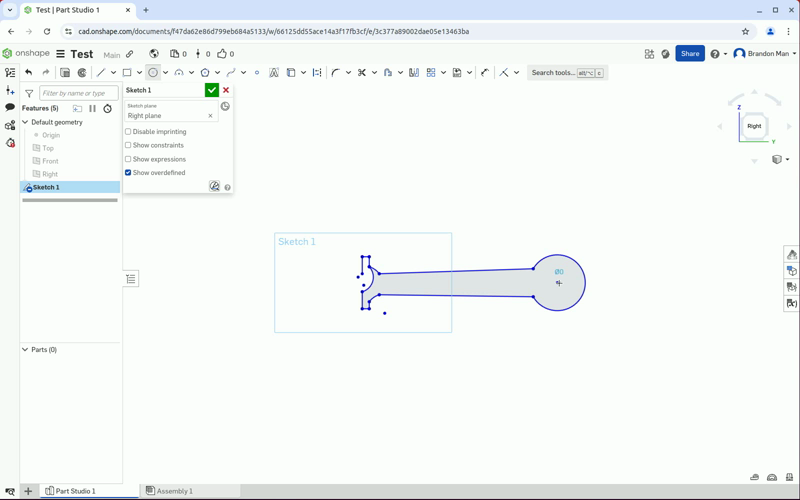
scroll(-6)
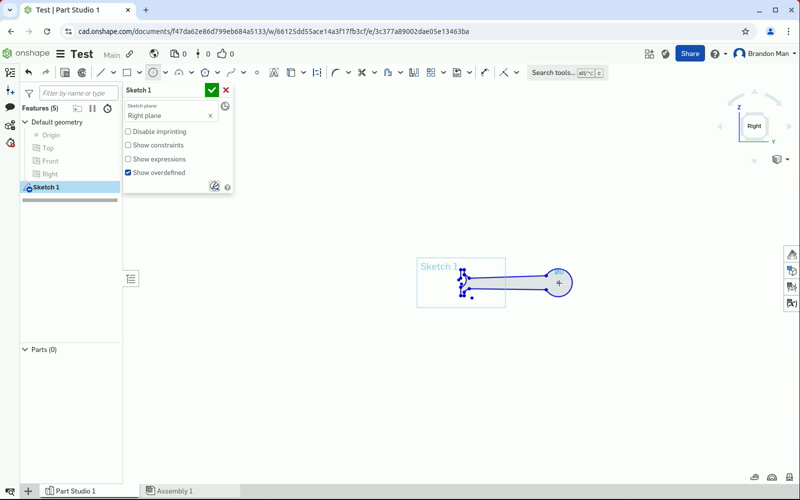
key_up(shift)
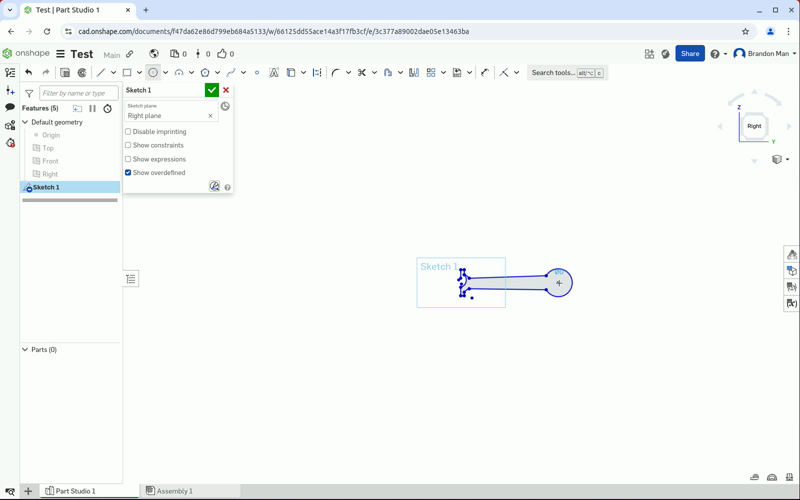
mouse_move(568, 282)
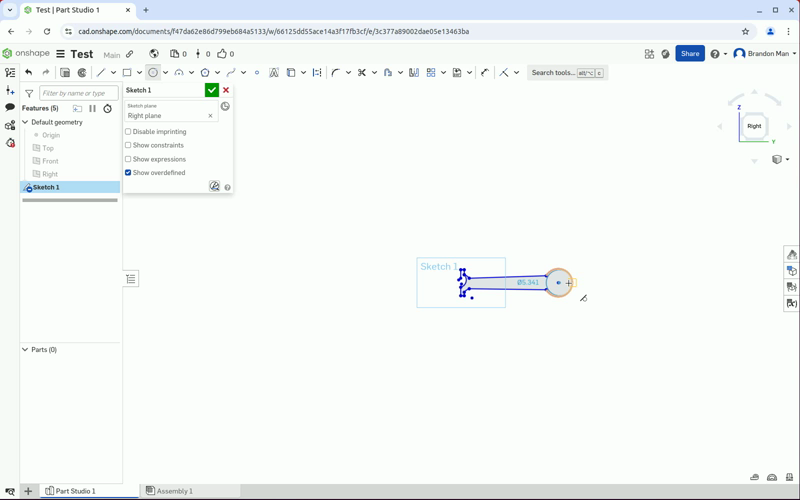
scroll(6)
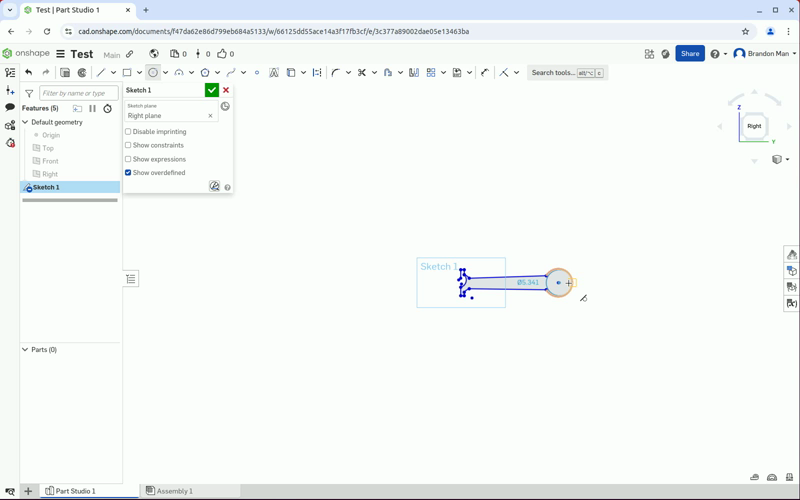
scroll(6)
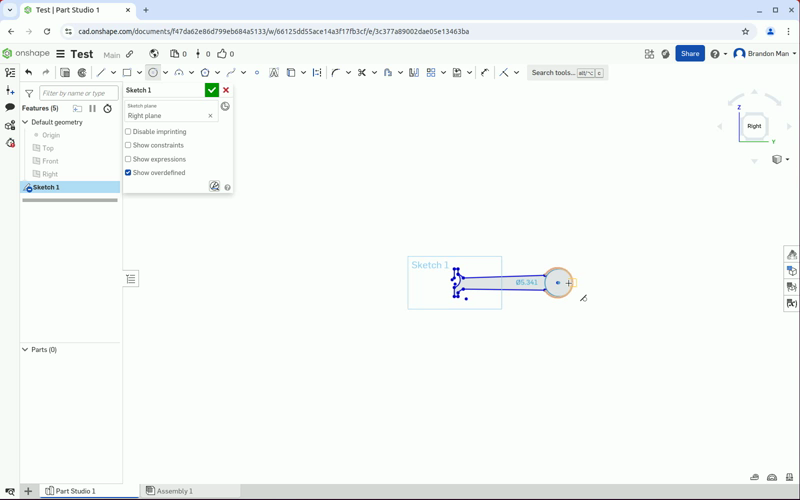
scroll(6)
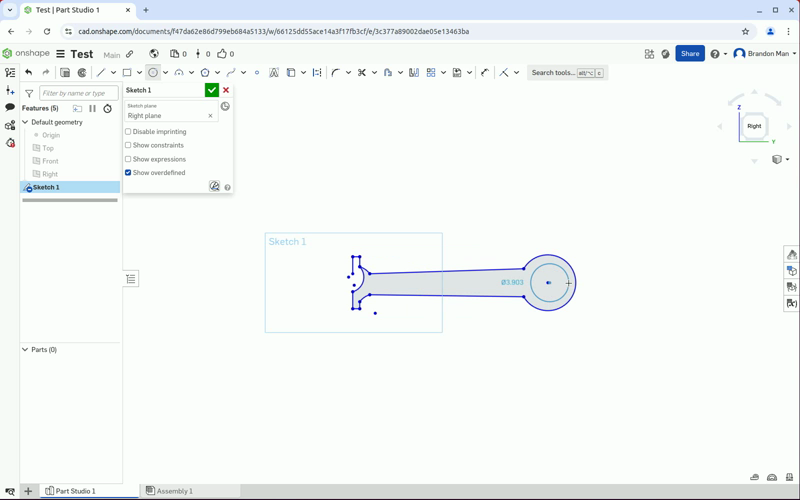
scroll(6)
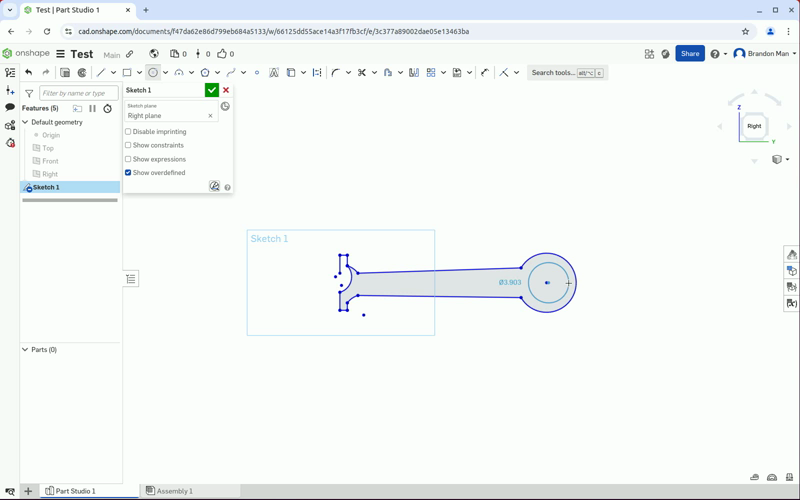
scroll(6)
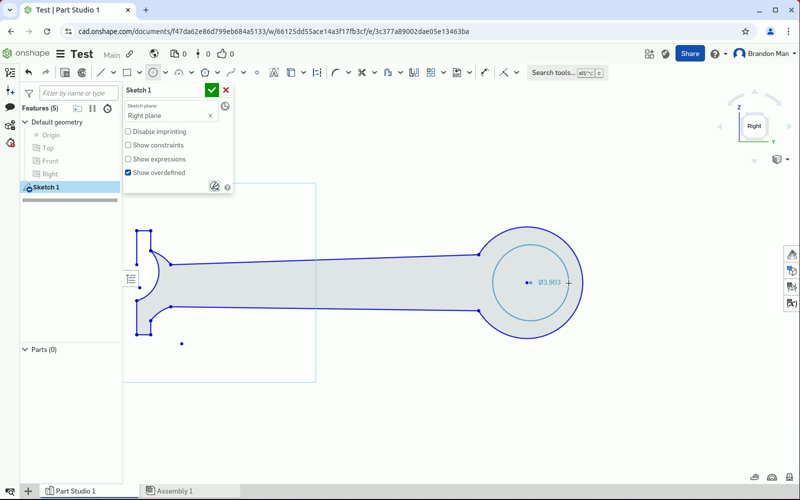
scroll(6)
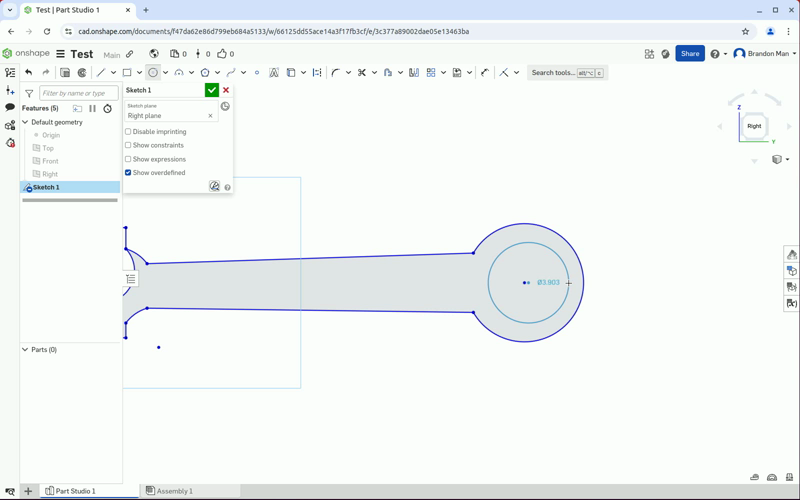
scroll(6)
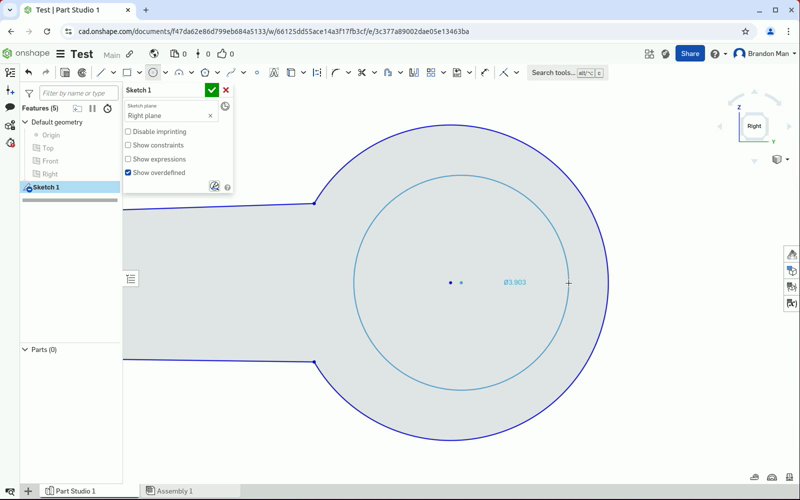
click(568, 282)
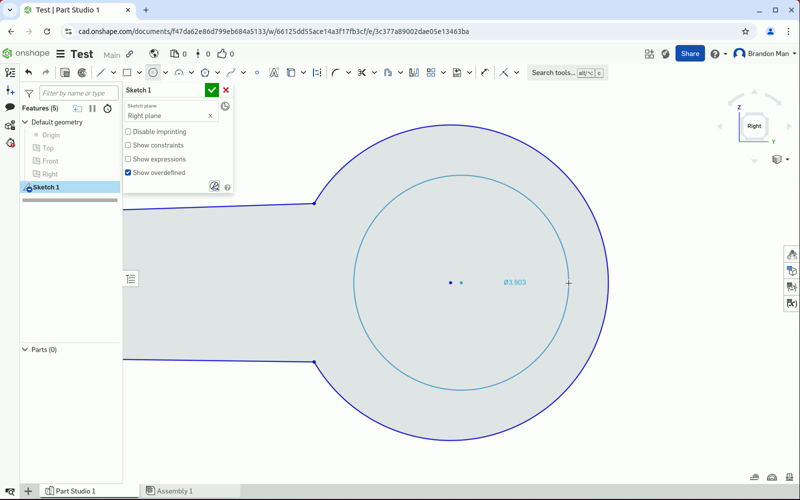
scroll(-6)
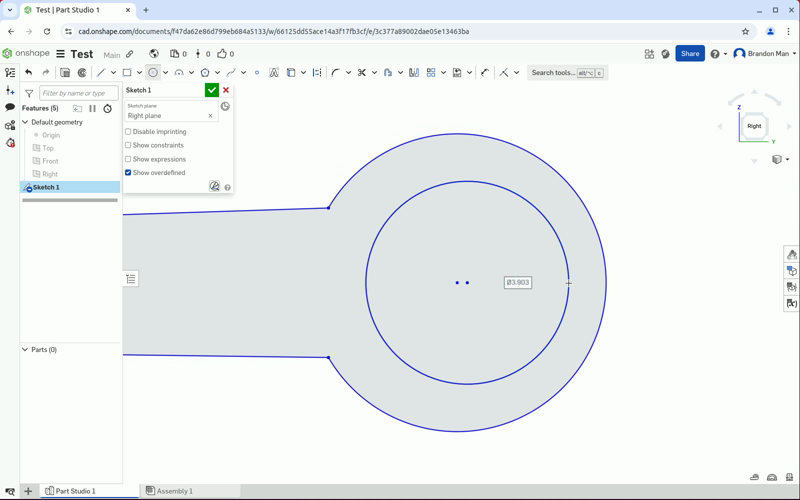
scroll(-6)
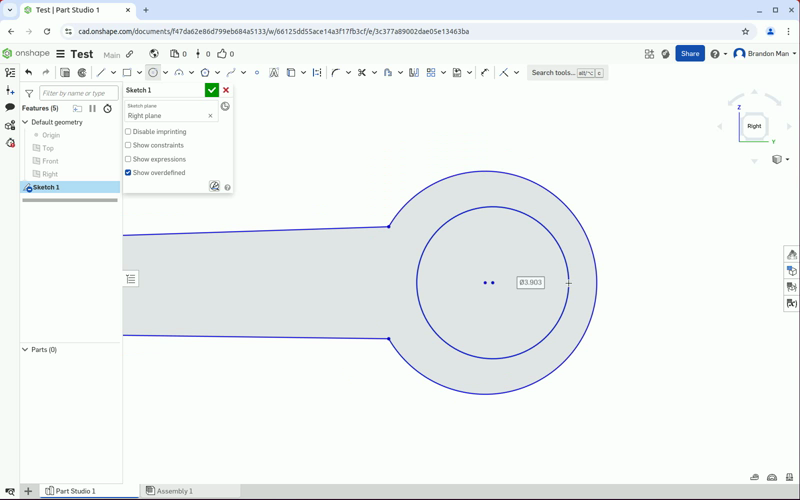
scroll(-6)
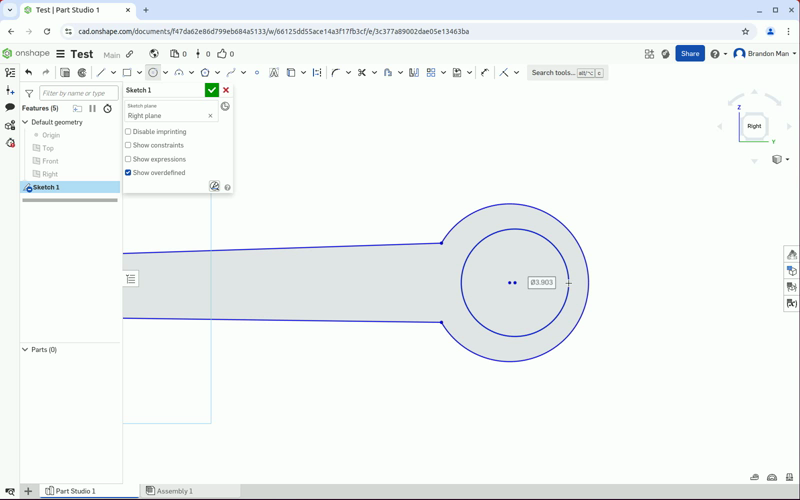
scroll(-6)
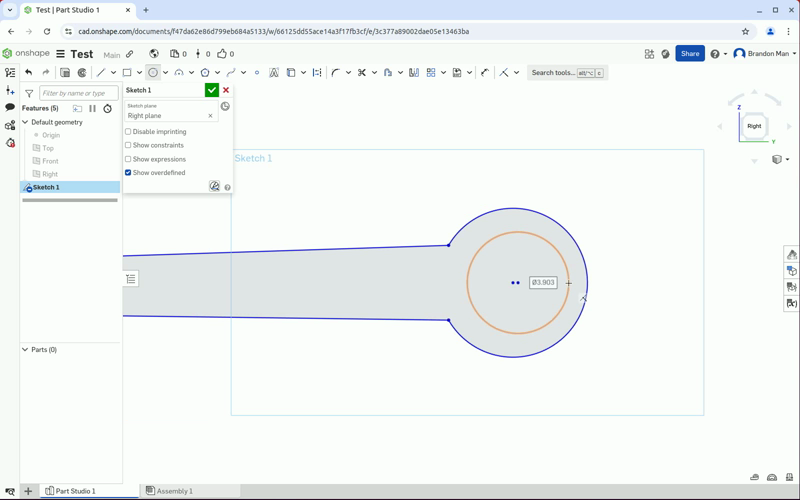
scroll(-6)
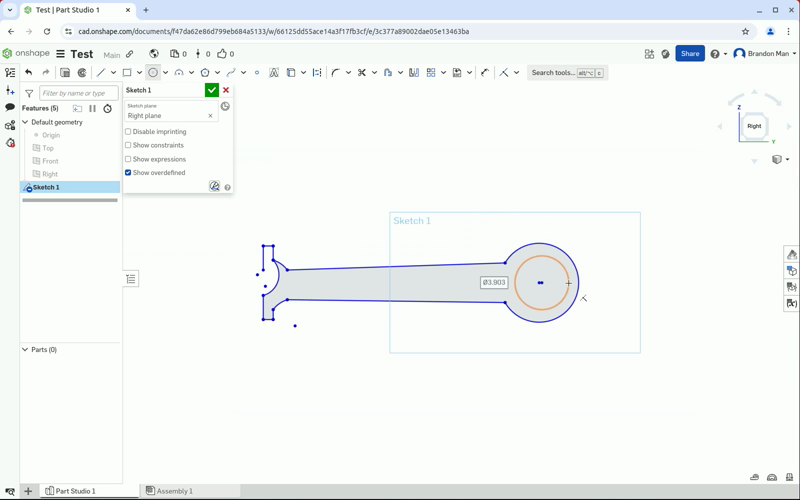
scroll(-6)
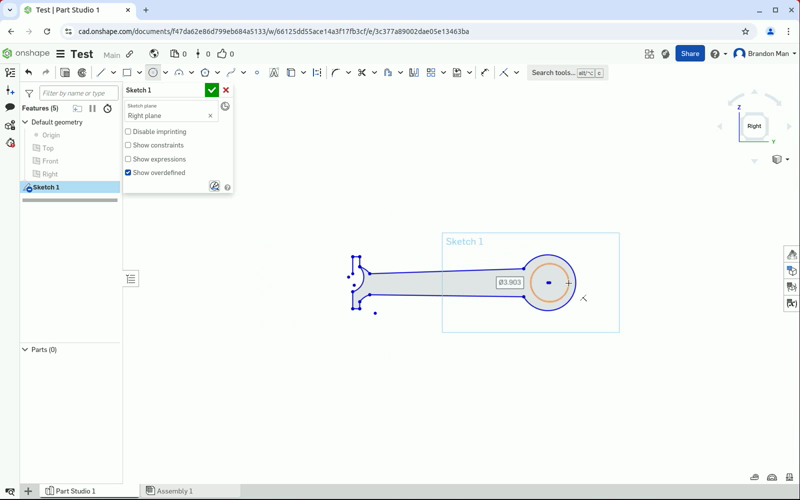
scroll(-6)
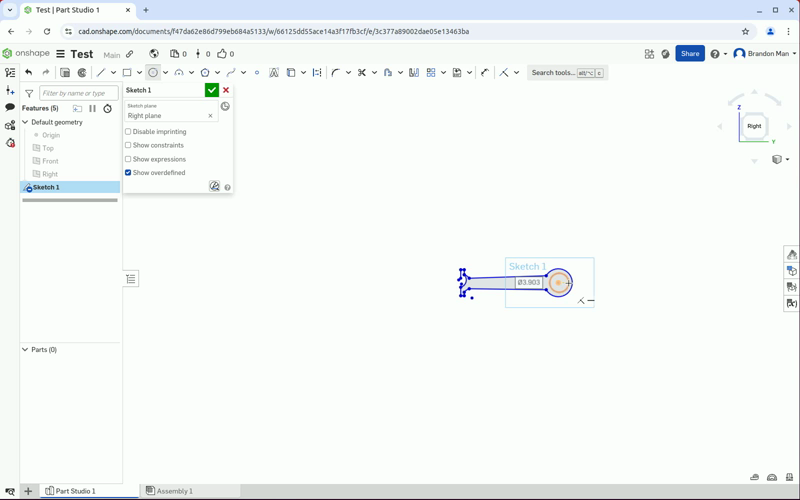
key(esc)
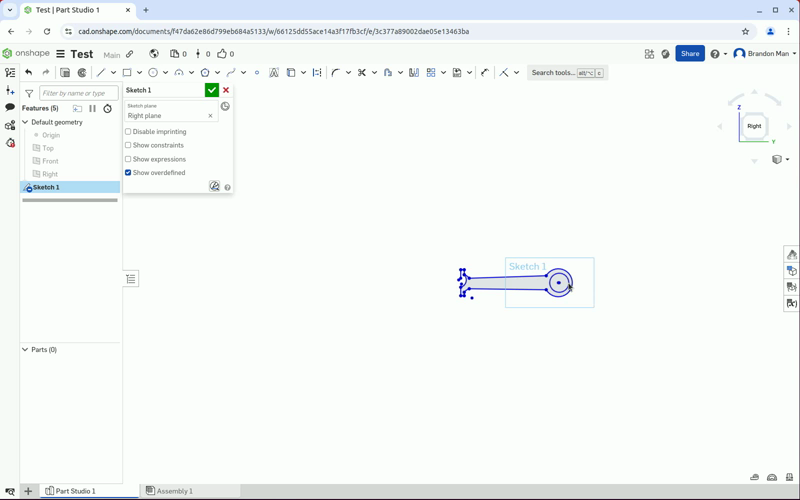
mouse_move(536, 286)
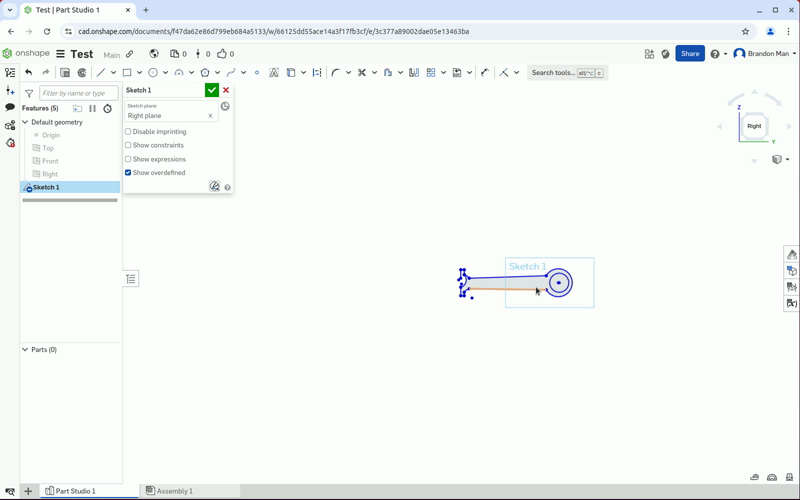
scroll(6)
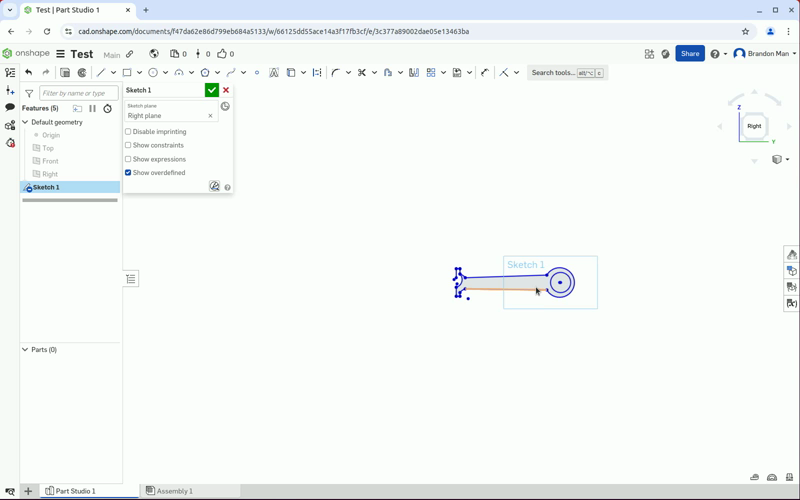
scroll(6)
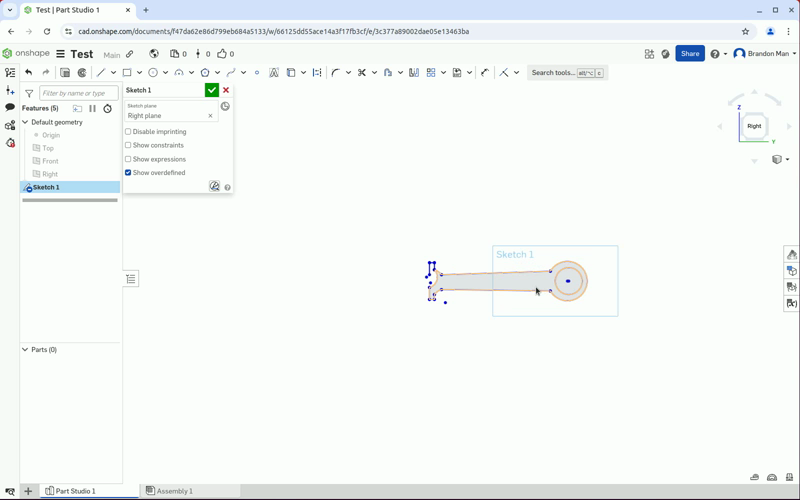
scroll(6)
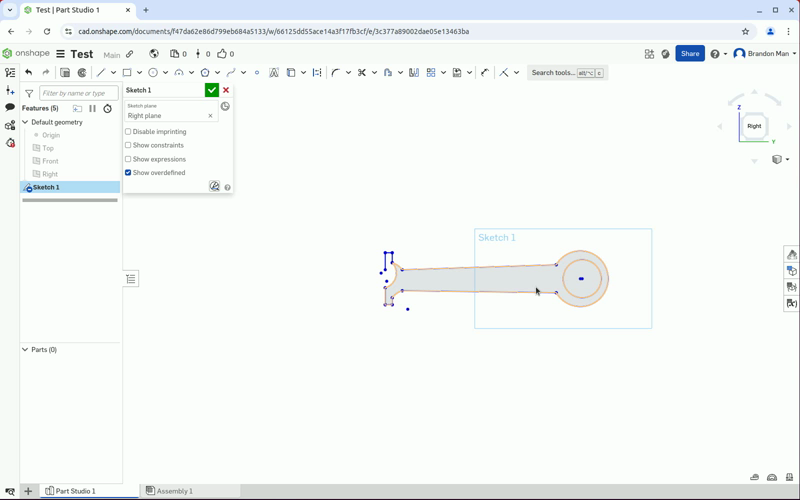
scroll(6)
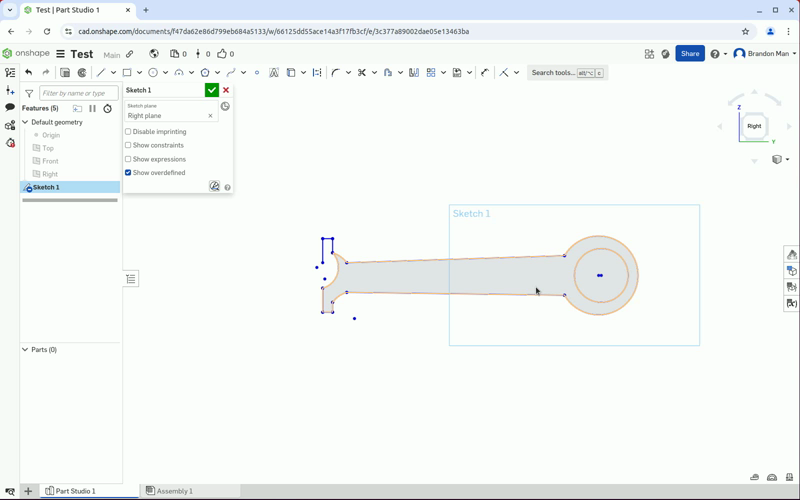
scroll(6)
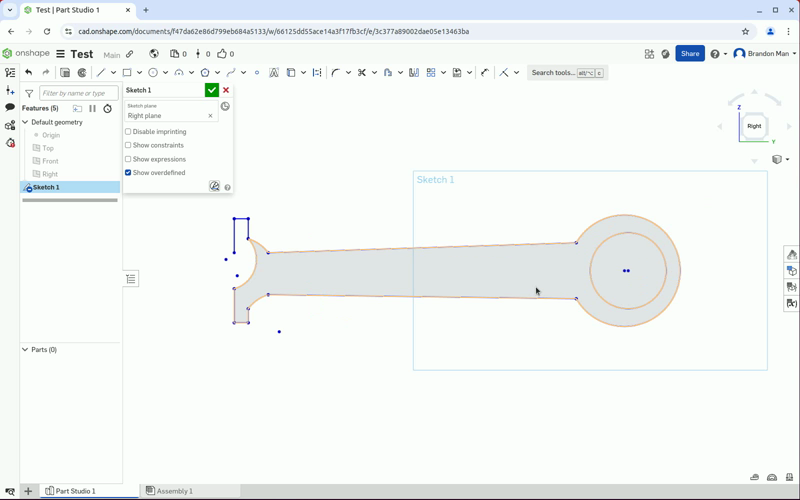
scroll(6)
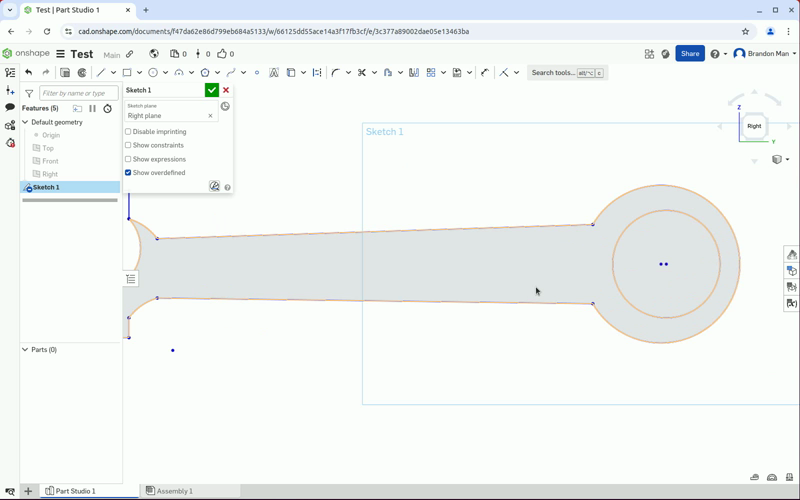
scroll(6)
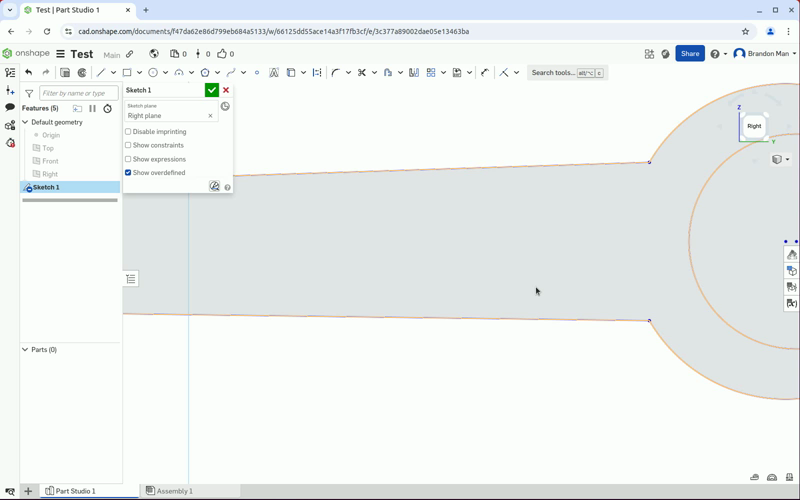
click(536, 286)
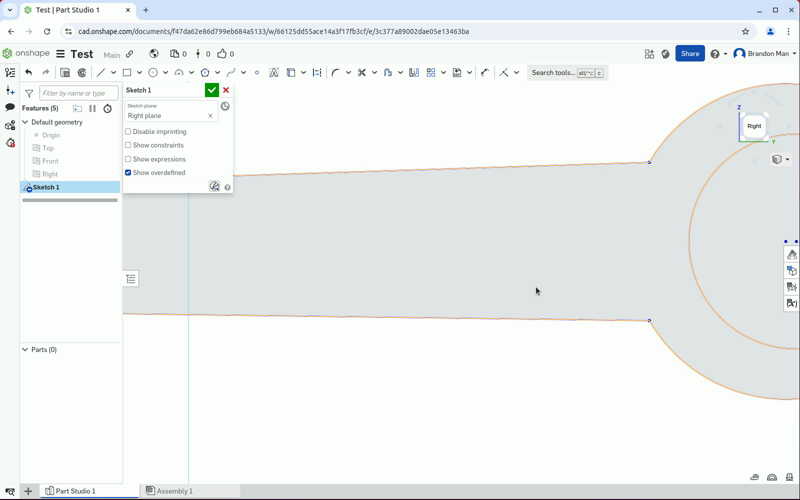
scroll(-6)
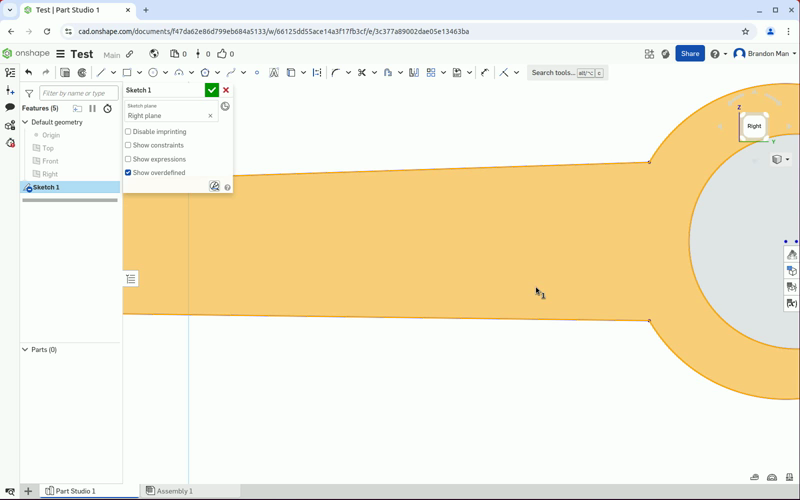
scroll(-6)
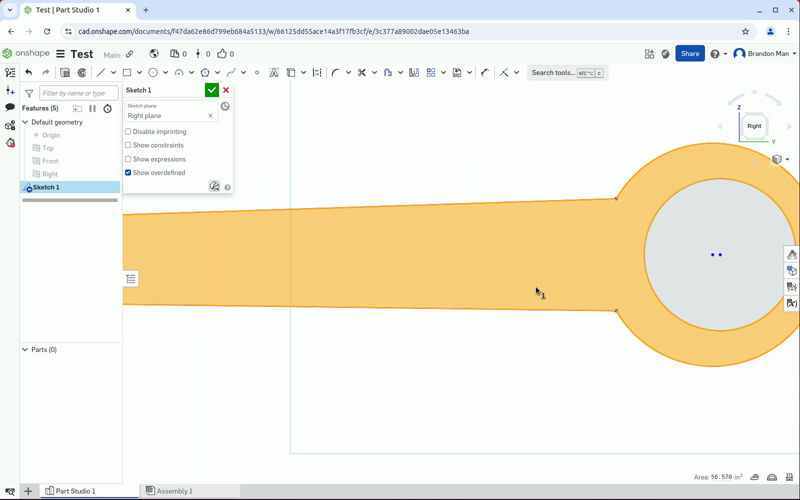
scroll(-6)
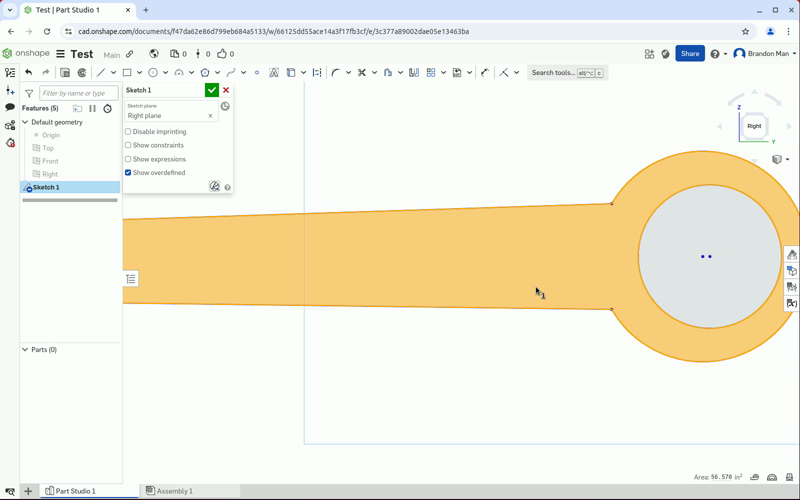
scroll(-6)
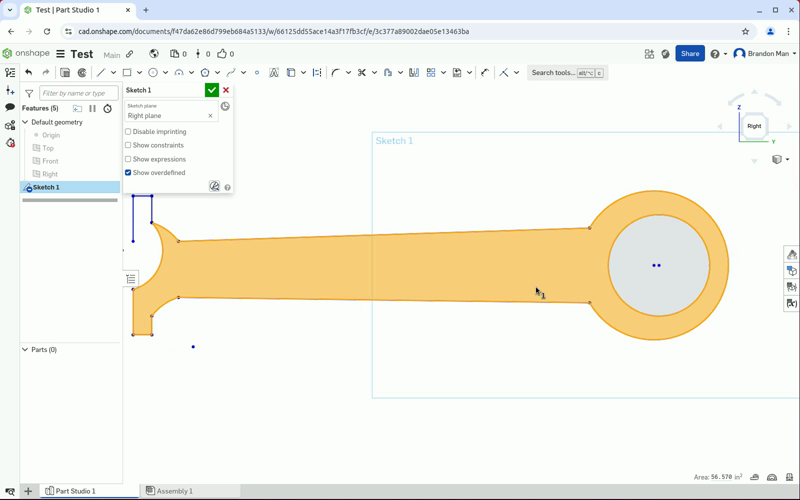
scroll(-6)
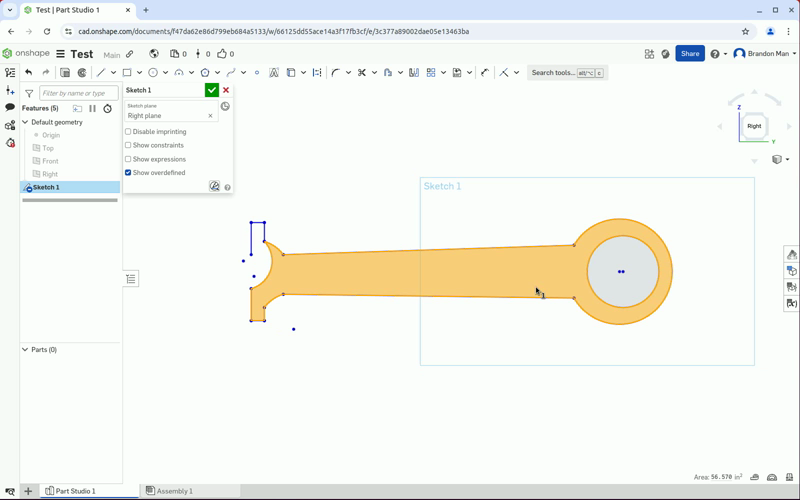
scroll(-6)
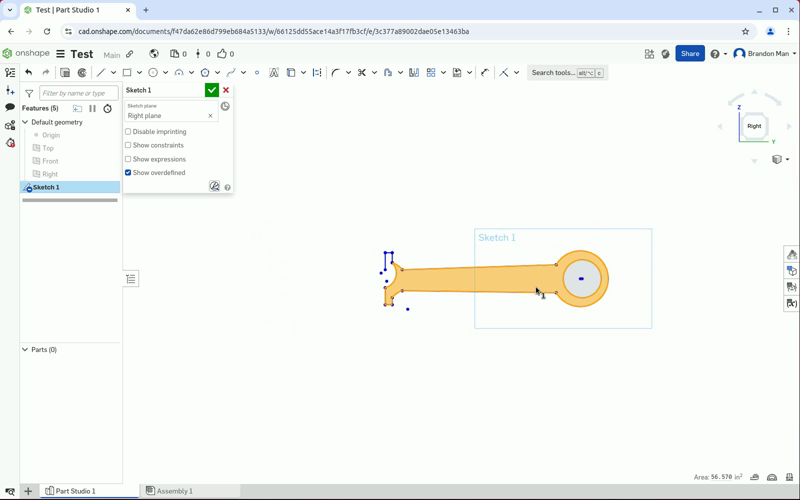
scroll(-6)
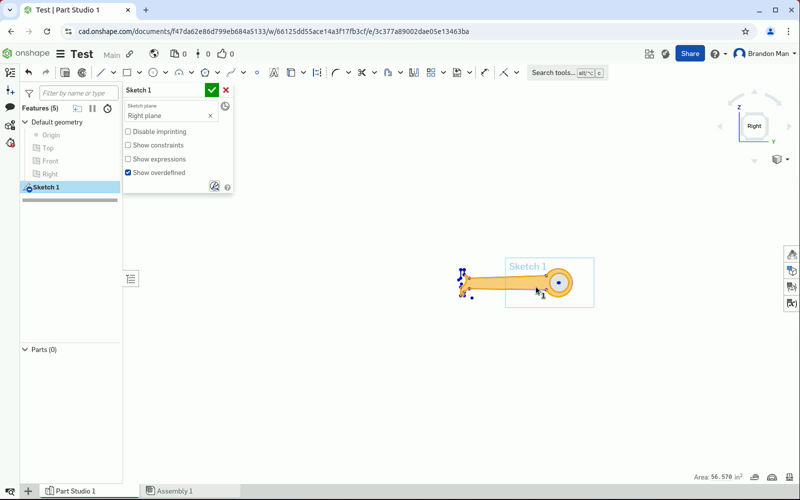
mouse_move(73, 352)
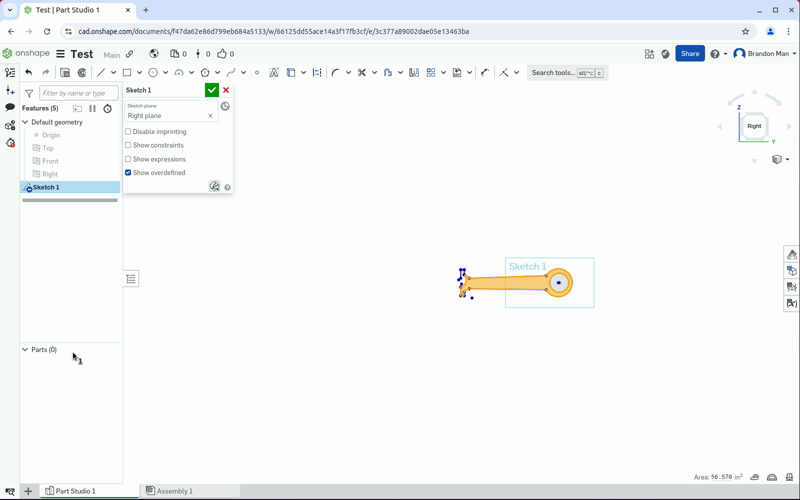
key(shift+y)
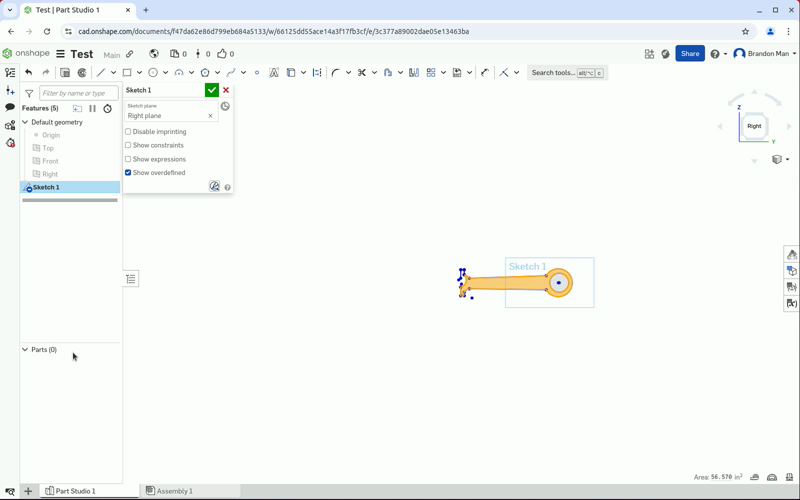
key(shift+e)
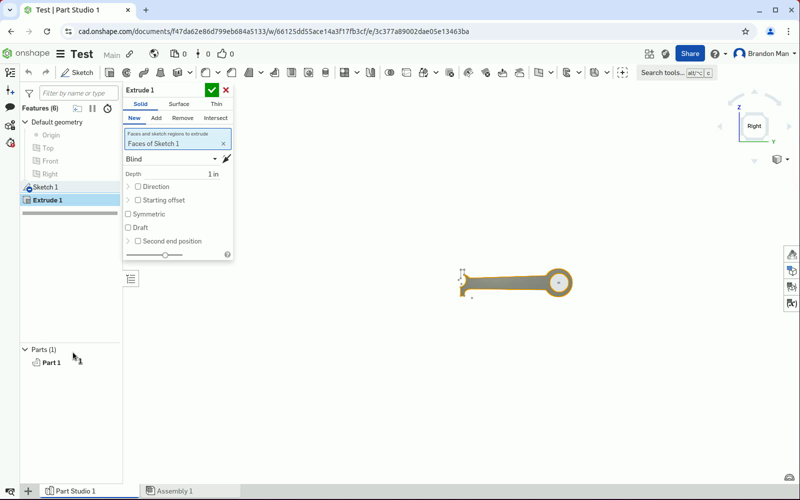
mouse_move(143, 106)
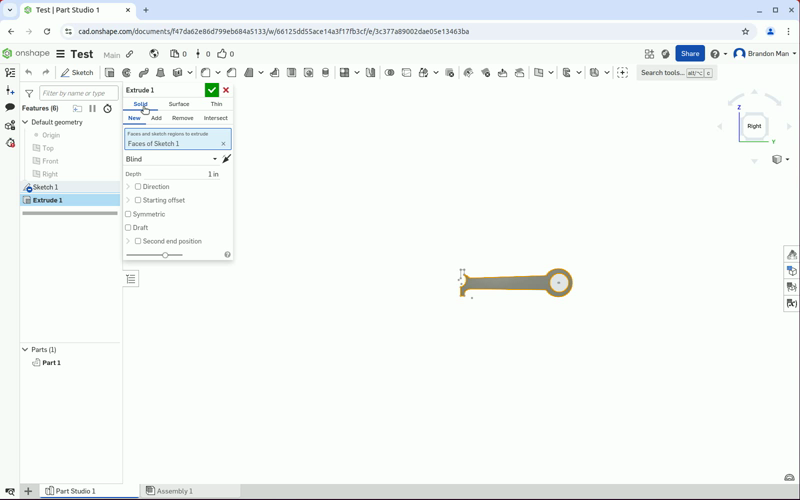
click(143, 106)
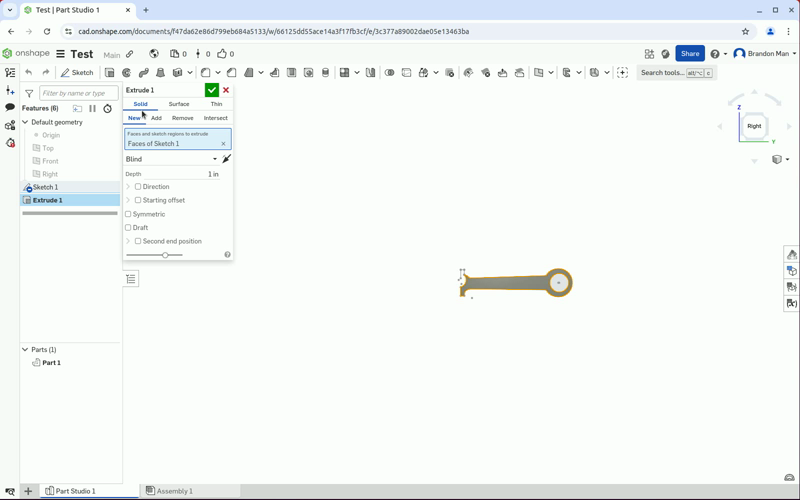
mouse_move(137, 120)
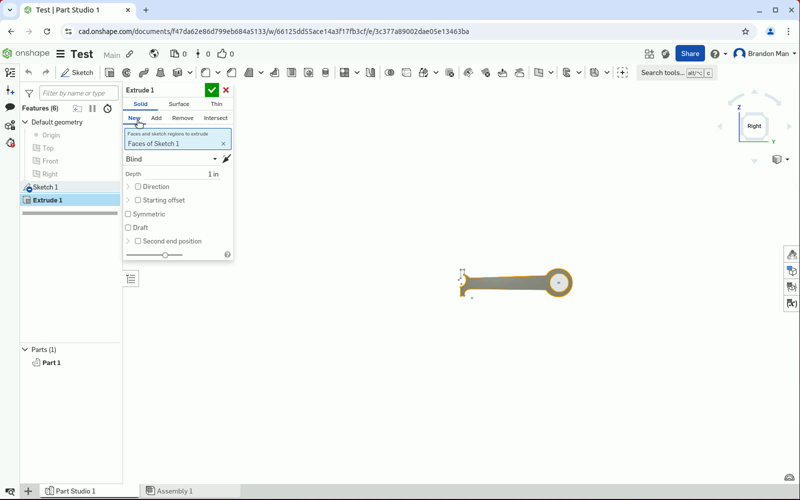
click(137, 120)
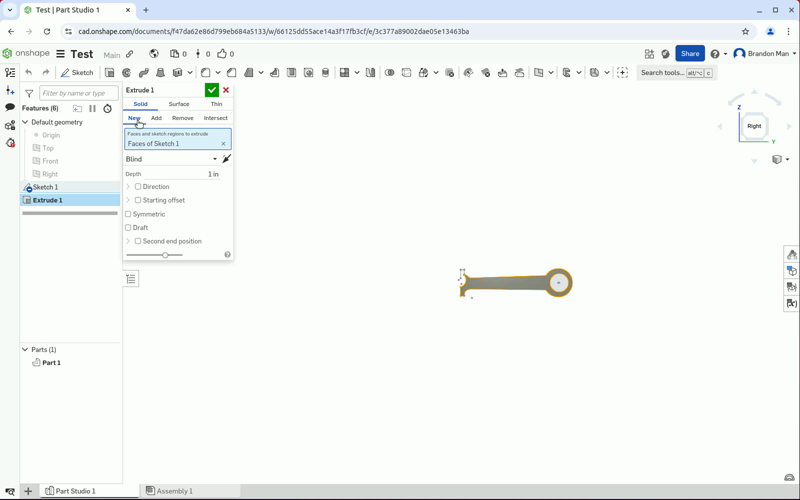
key(tab, 4)
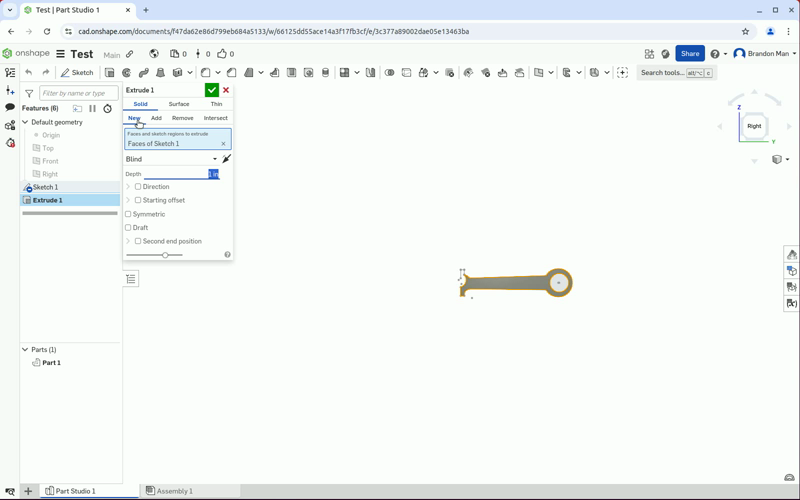
text(4.092)
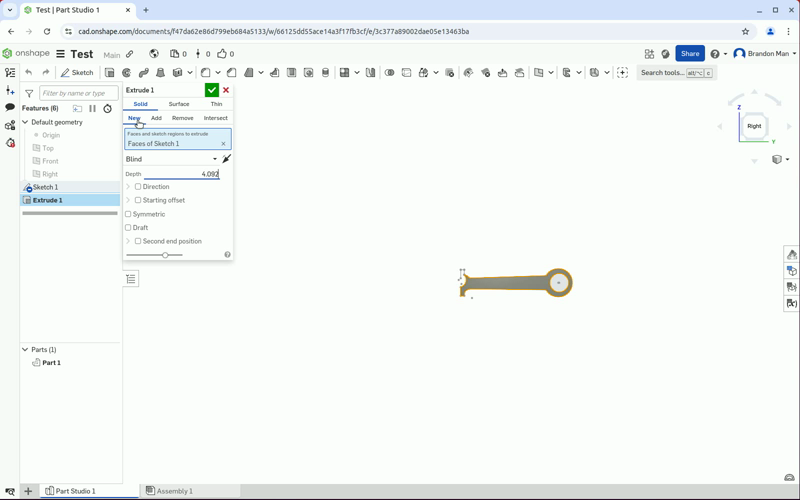
key(enter)
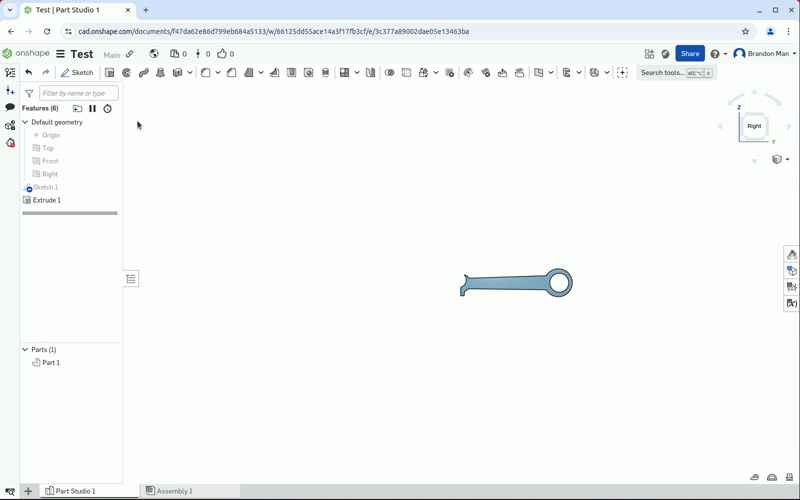
key(shift+h)
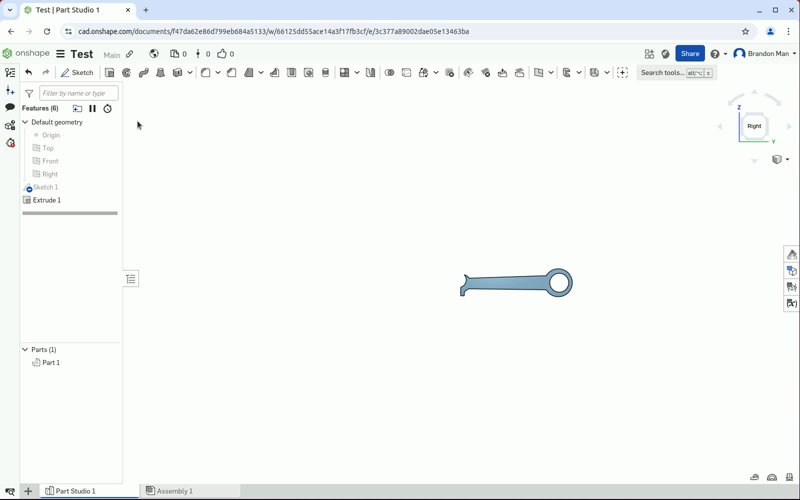
key(shift+h)
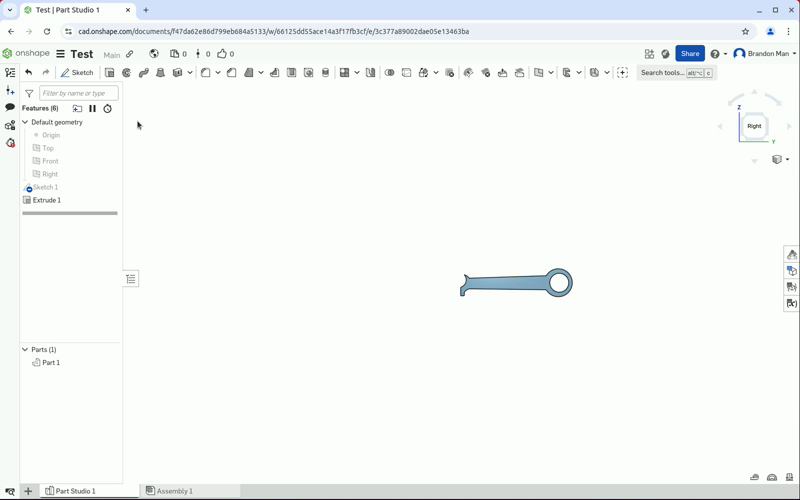
mouse_move(73, 189)
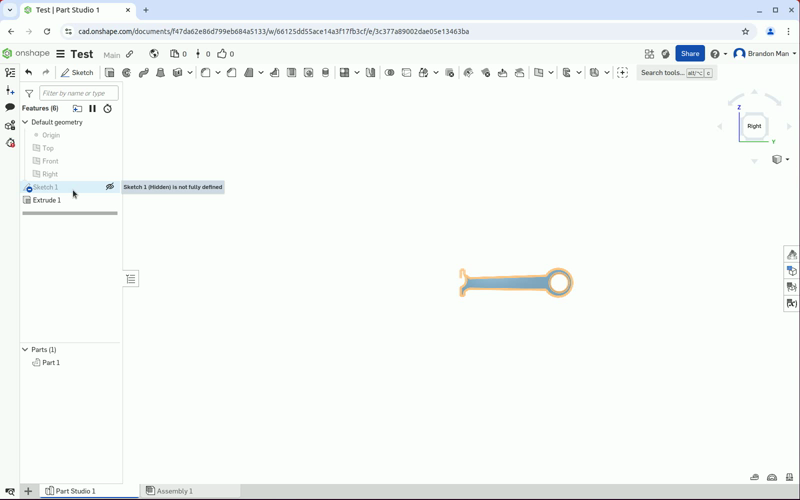
click(73, 189)
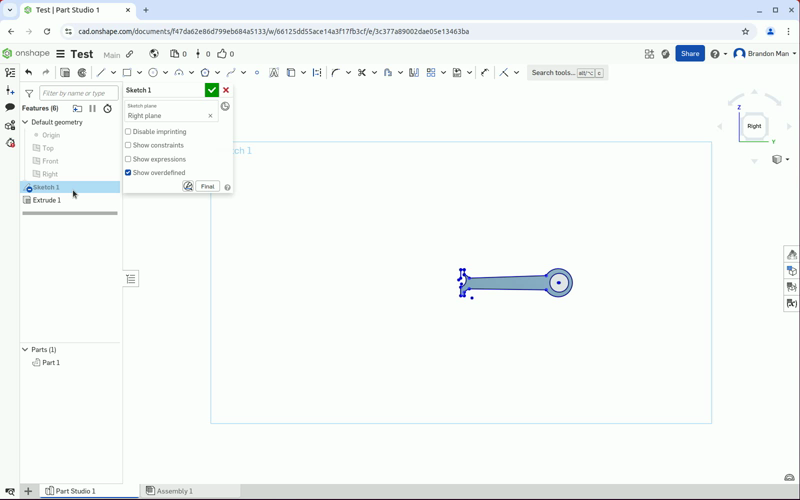
mouse_move(229, 92)
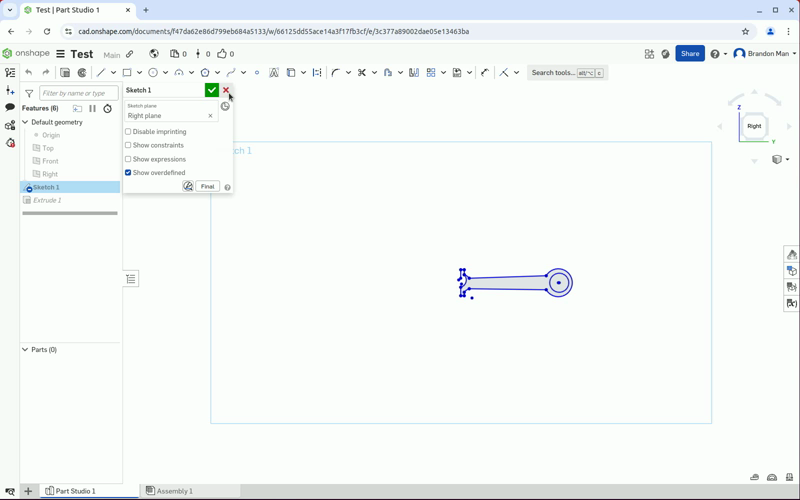
click(229, 92)
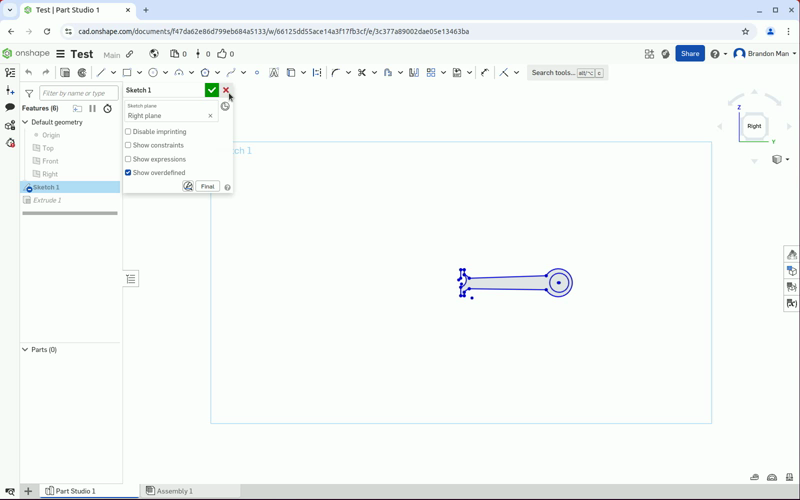
key(shift+s)
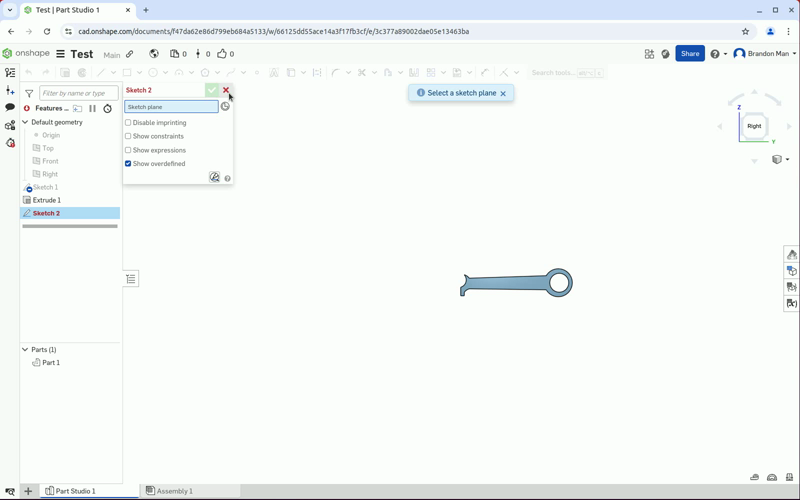
mouse_move(73, 176)
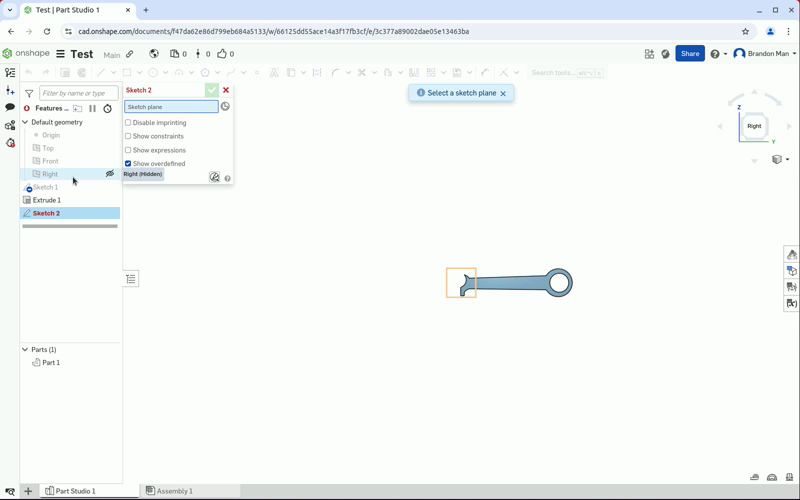
click(73, 176)
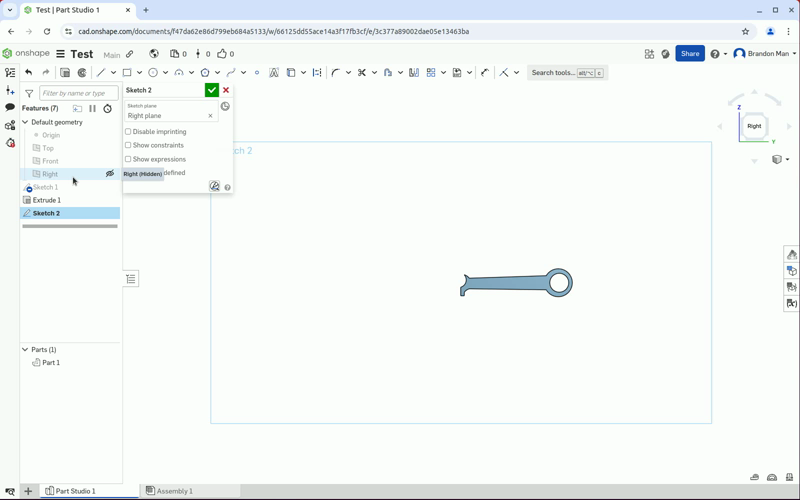
mouse_move(73, 352)
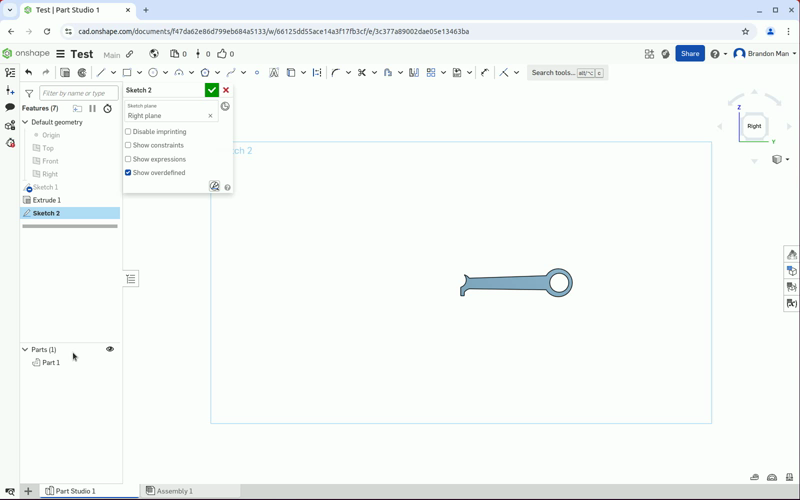
key(y)
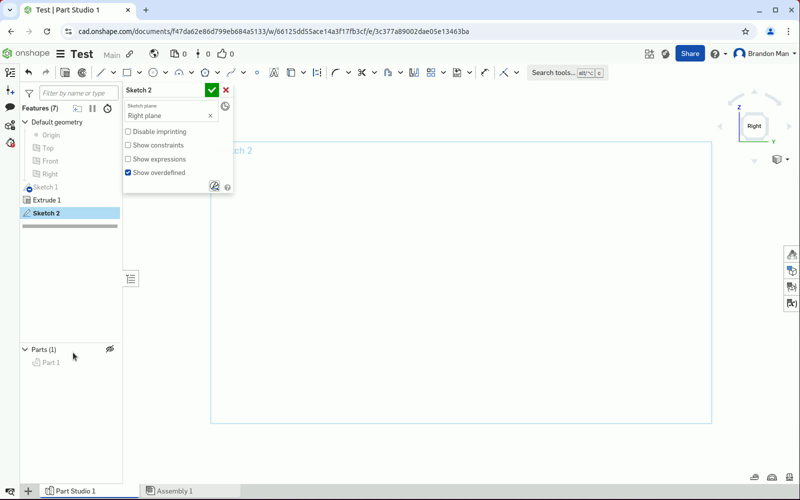
key(l)
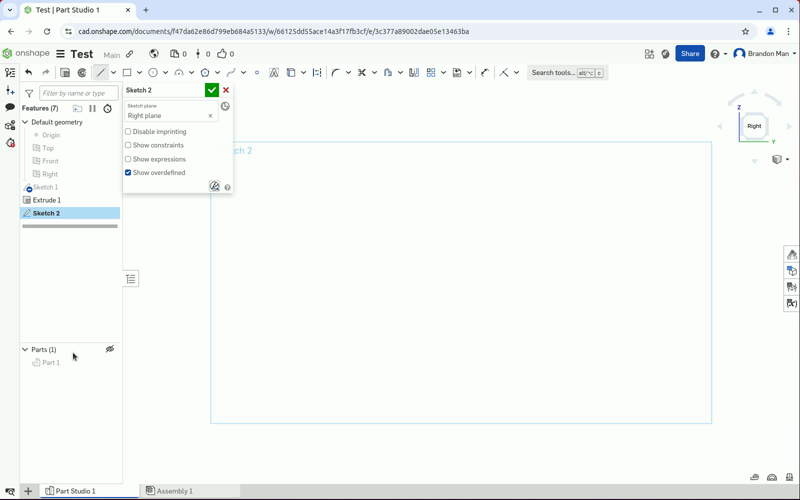
key_down(shift)
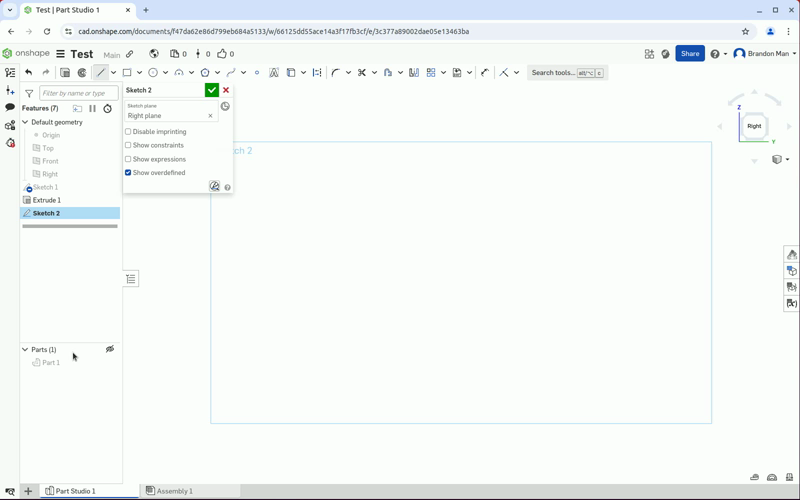
mouse_move(457, 295)
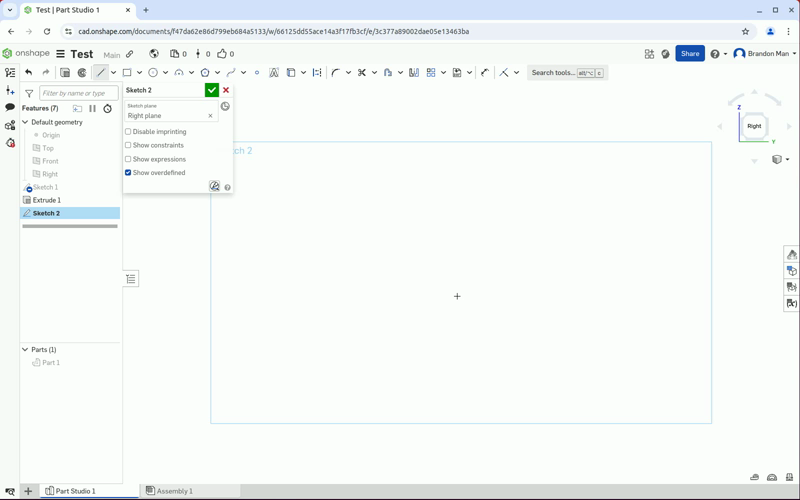
click(457, 295)
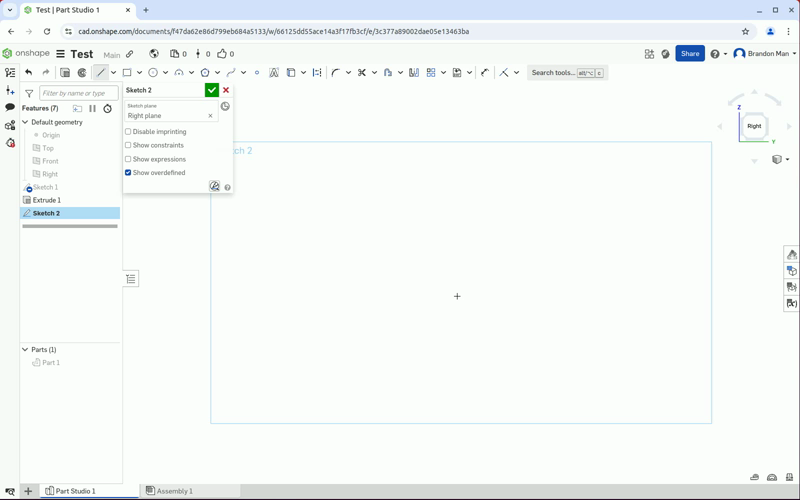
key_up(shift)
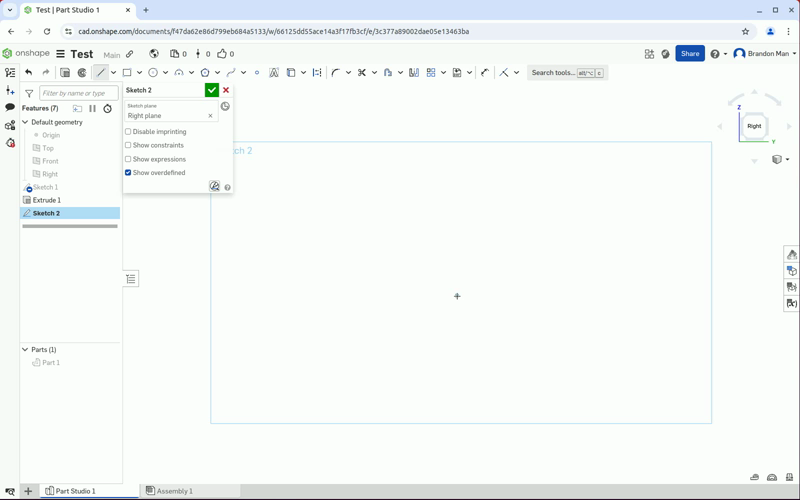
key_down(shift)
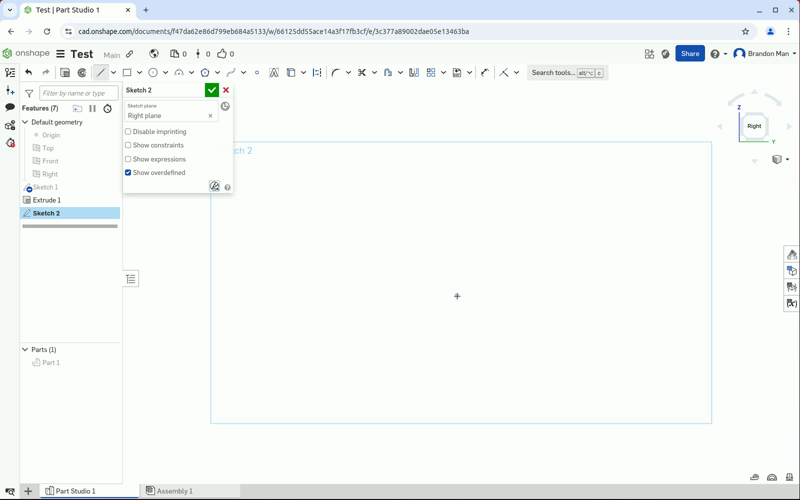
mouse_move(487, 295)
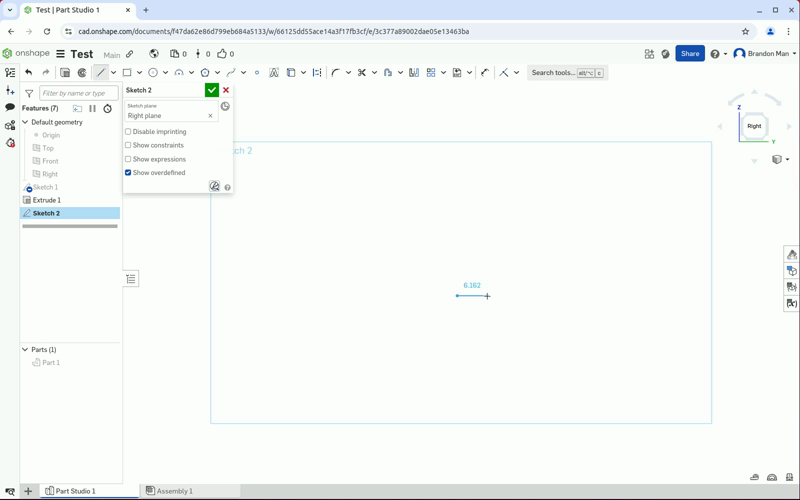
mouse_move(461, 295)
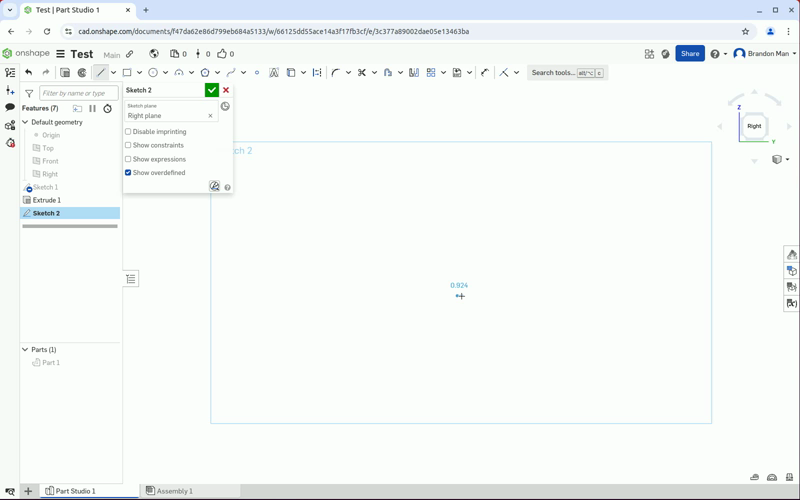
scroll(6)
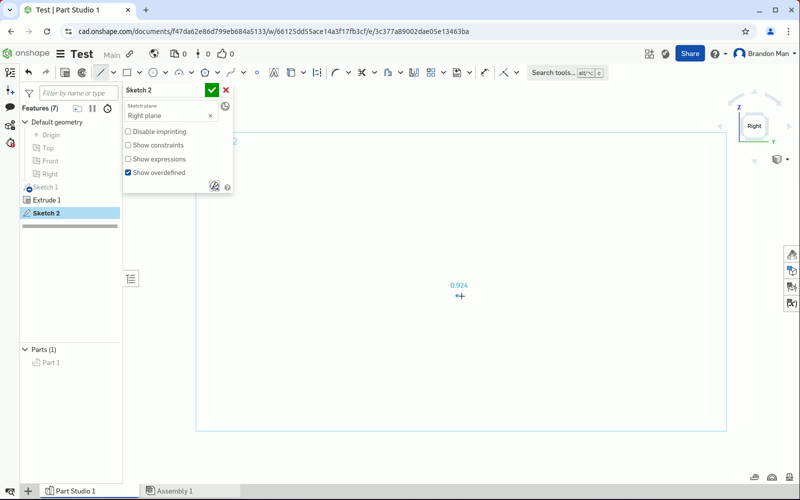
scroll(6)
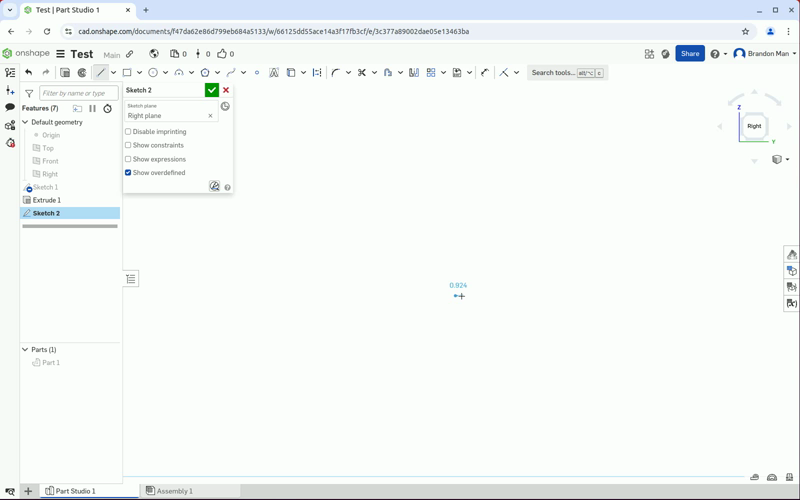
scroll(6)
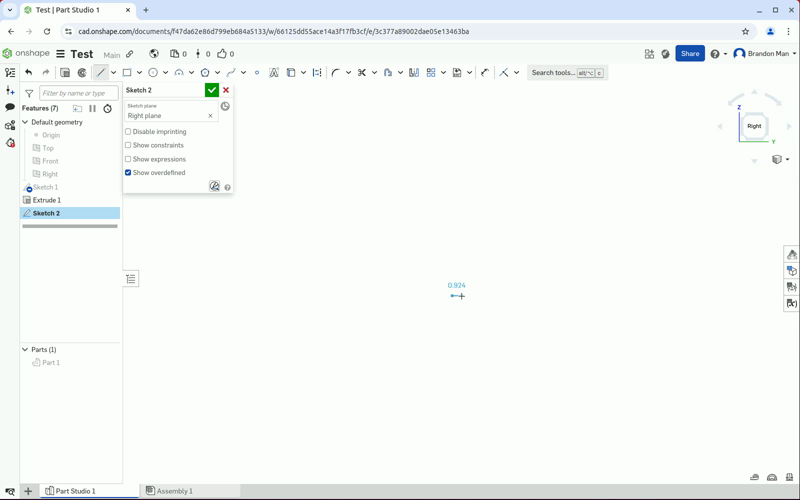
scroll(6)
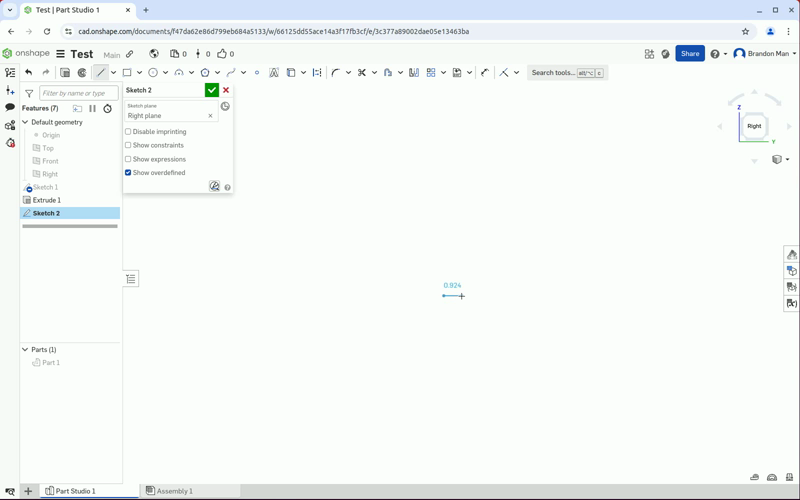
scroll(6)
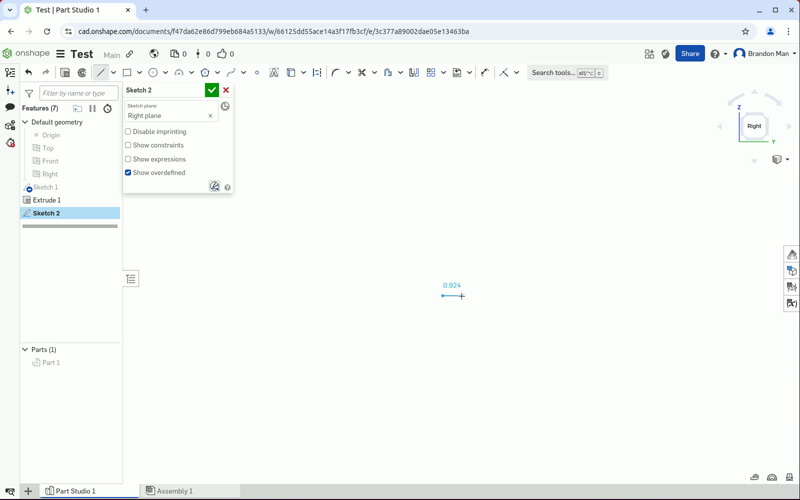
scroll(6)
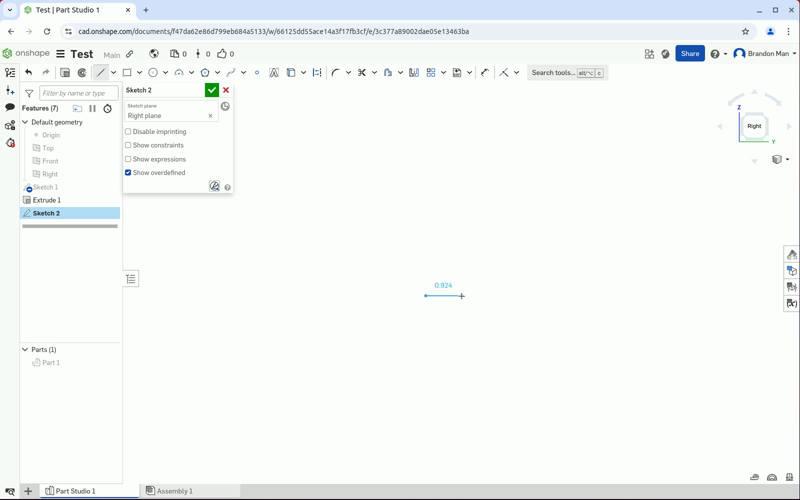
scroll(6)
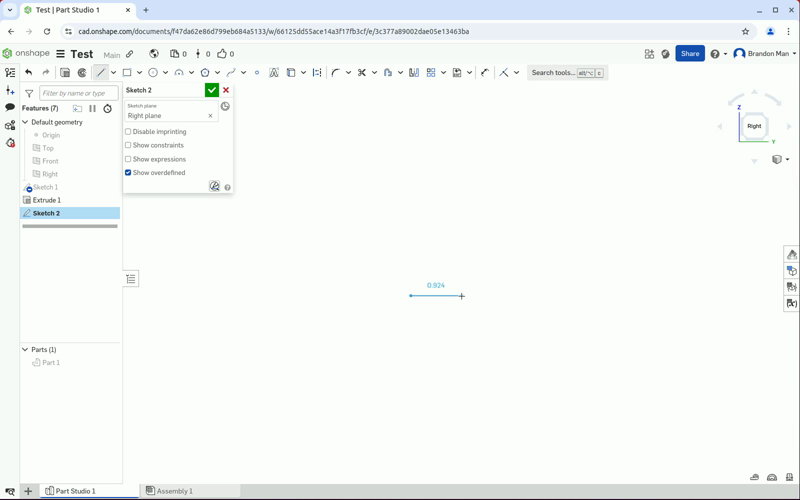
click(461, 295)
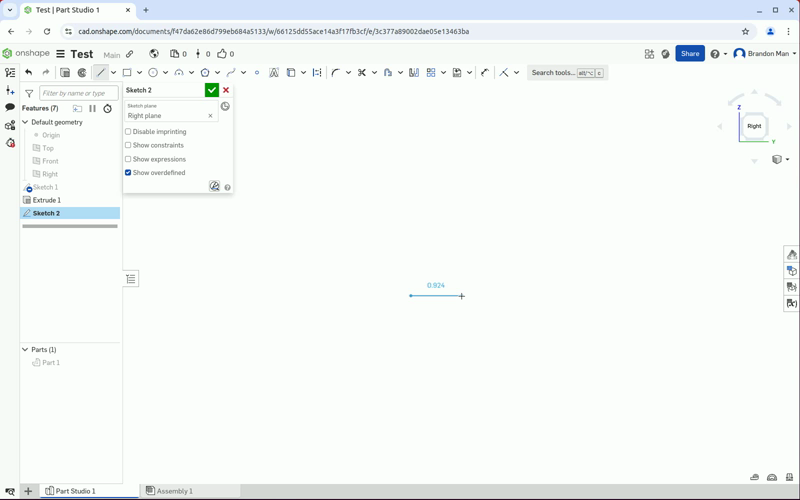
scroll(-6)
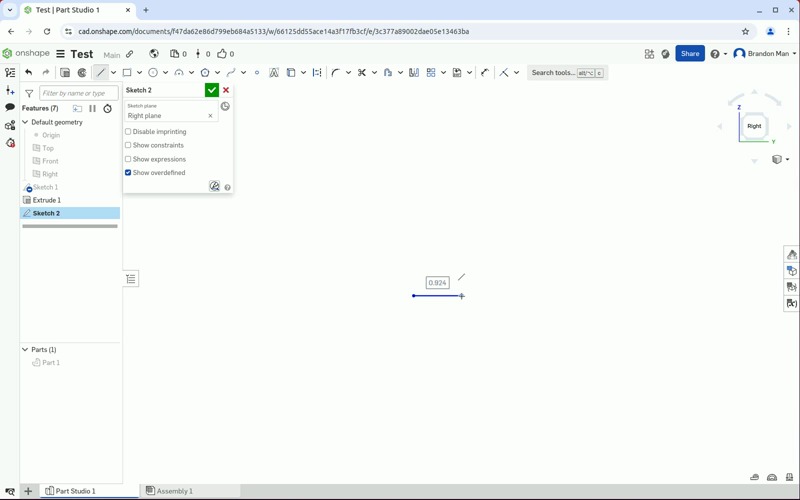
scroll(-6)
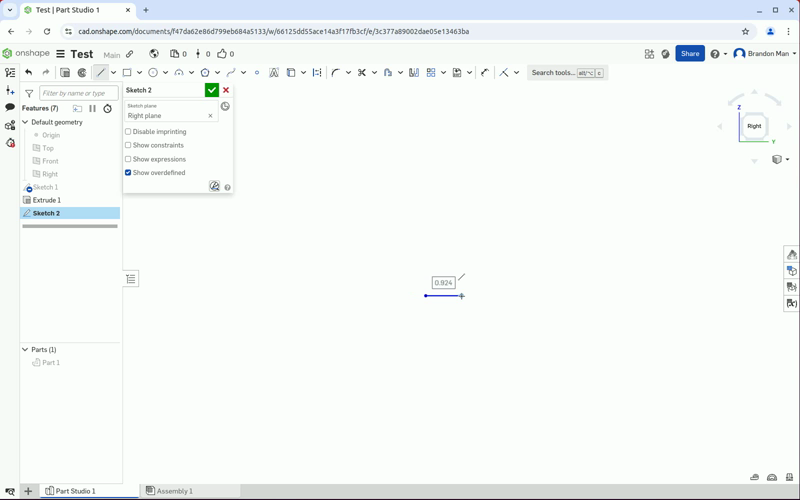
scroll(-6)
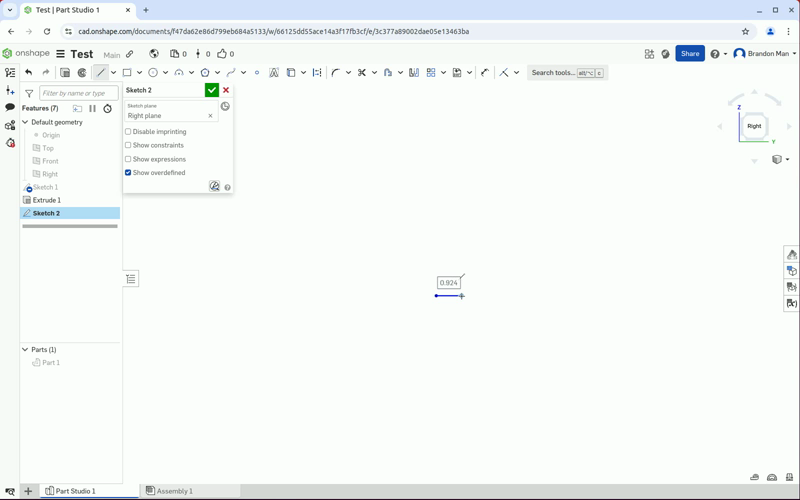
scroll(-6)
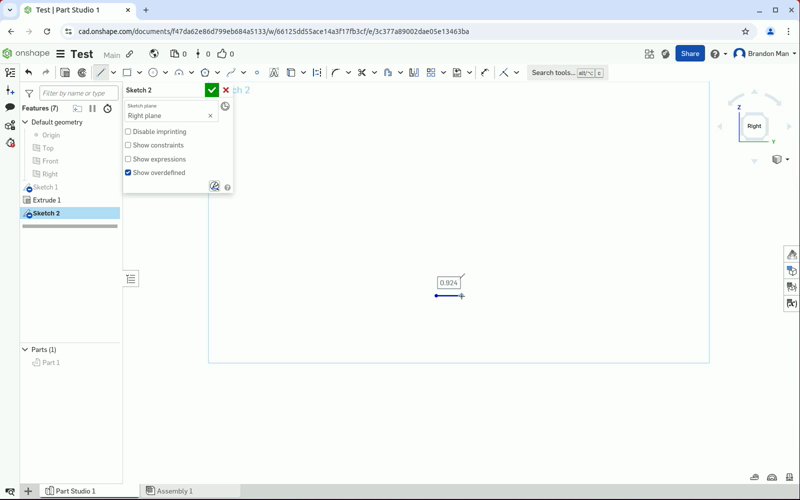
scroll(-6)
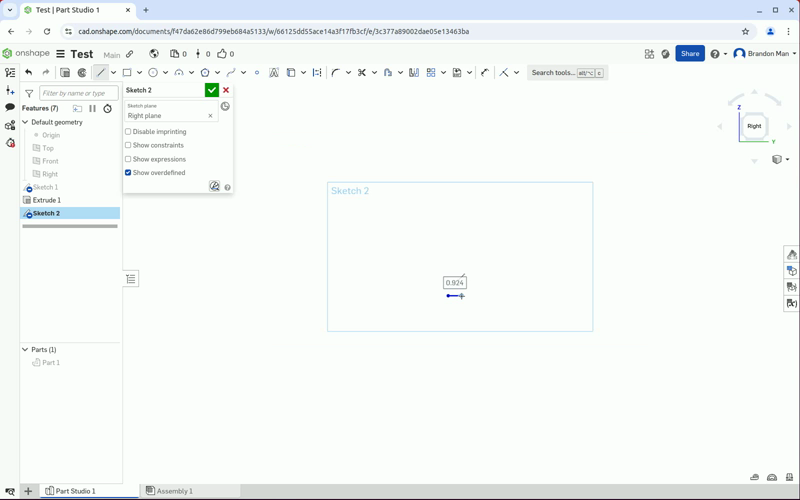
scroll(-6)
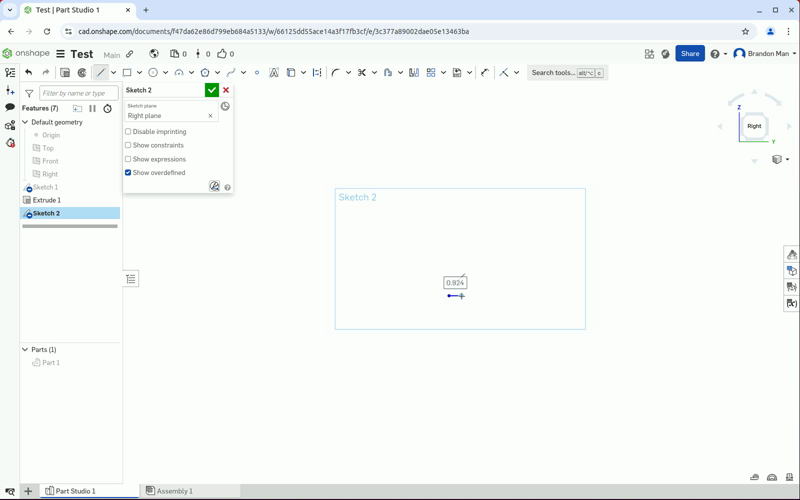
scroll(-6)
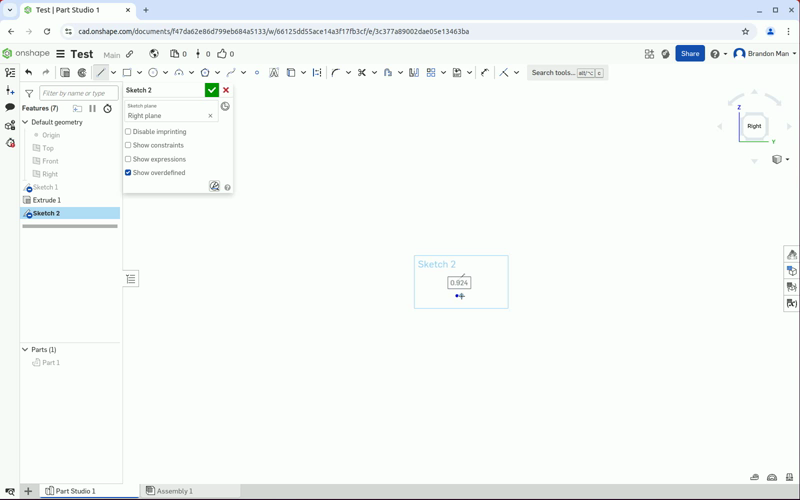
key_up(shift)
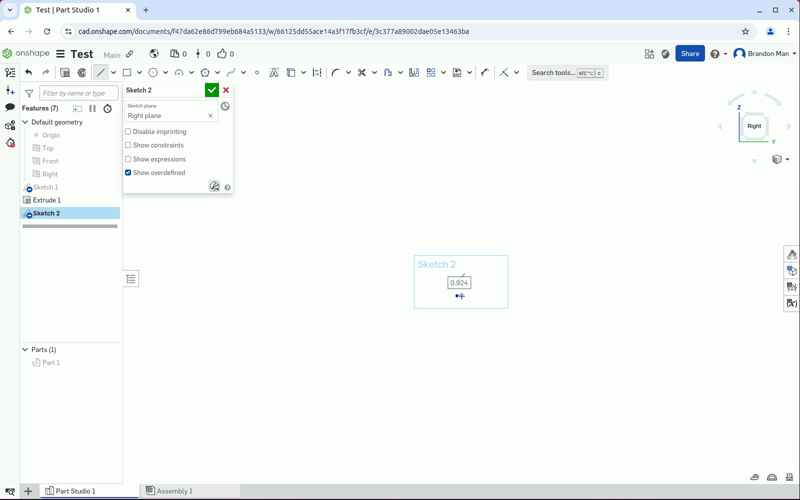
key_down(shift)
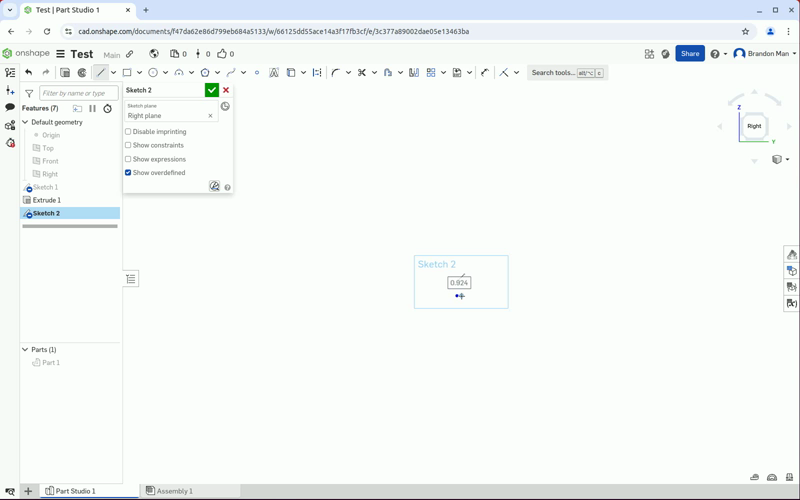
mouse_move(491, 295)
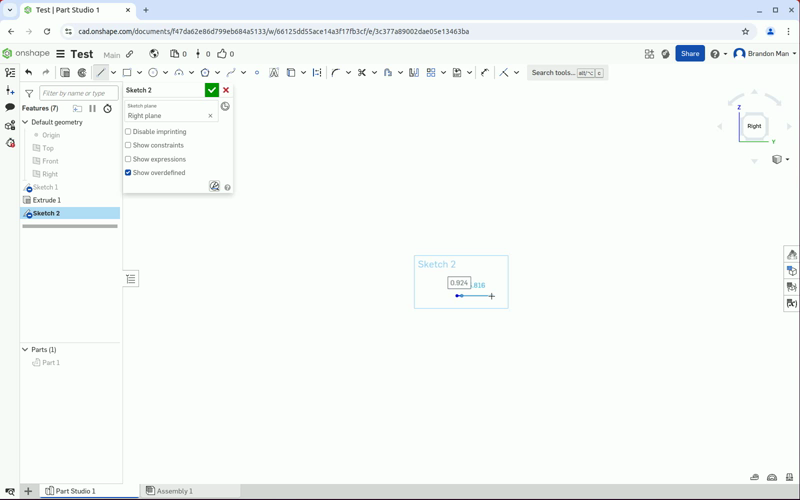
mouse_move(461, 287)
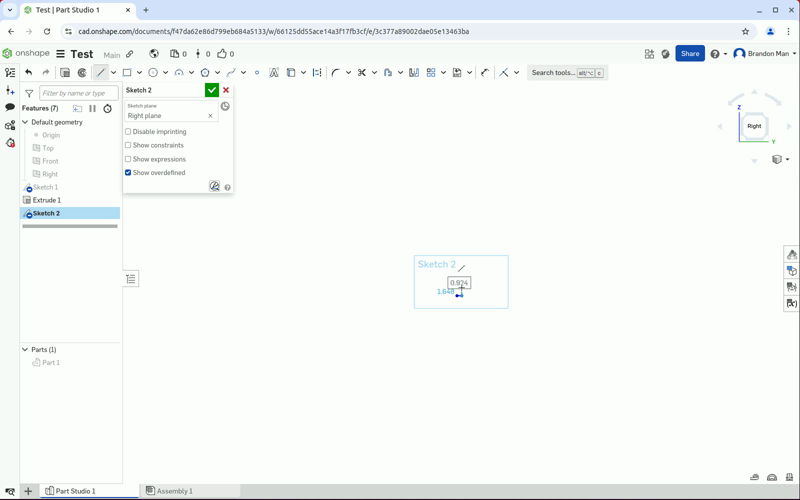
click(461, 287)
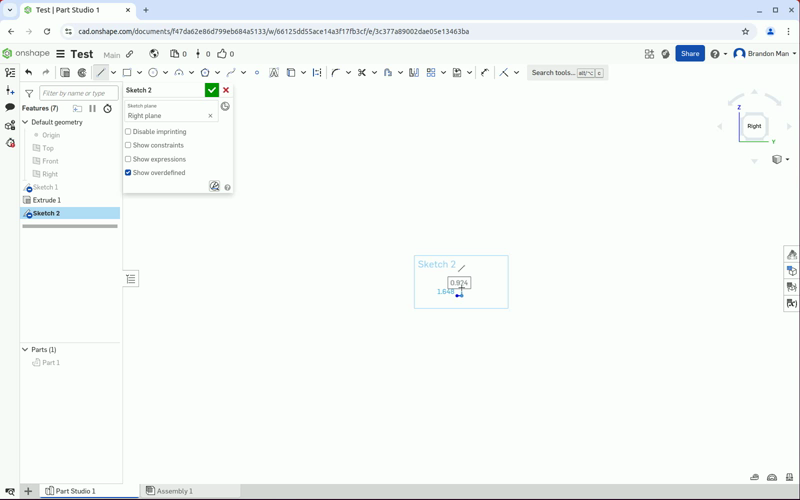
key_up(shift)
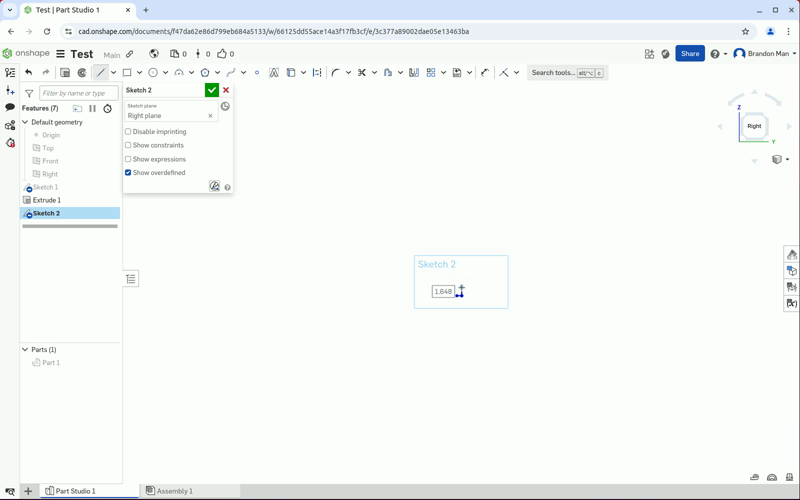
key(esc)
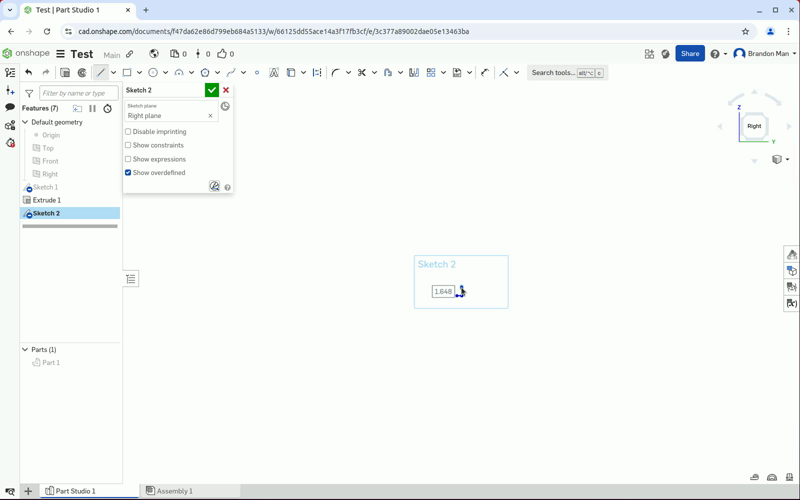
key(a)
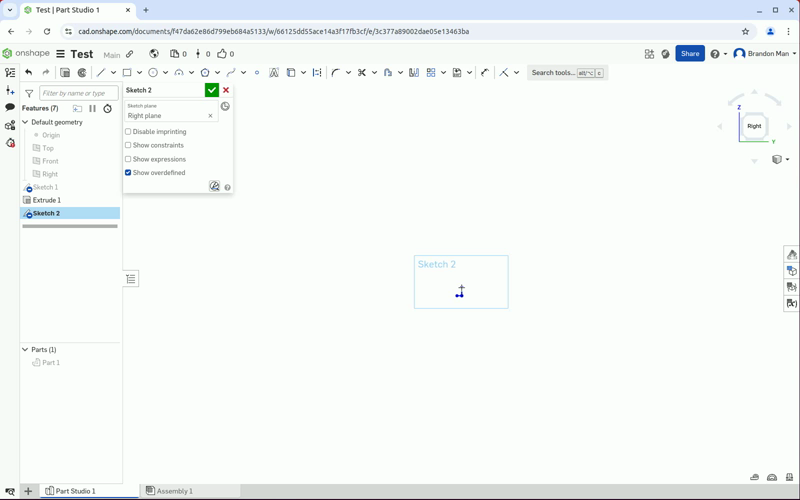
mouse_move(461, 287)
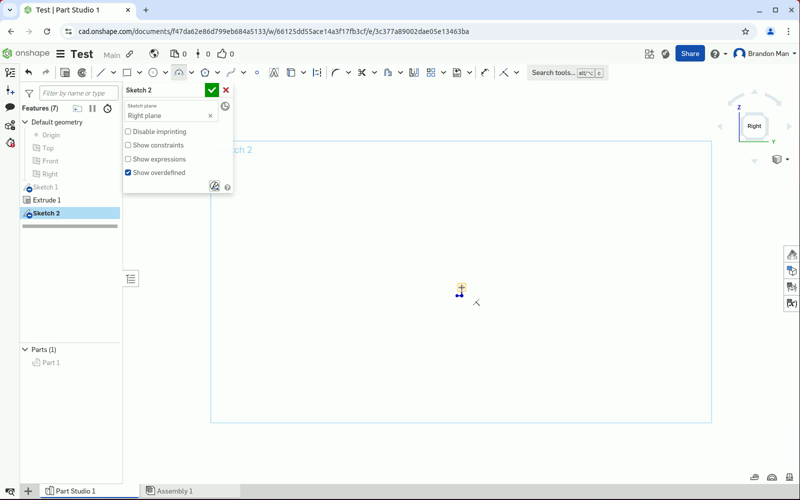
click(461, 287)
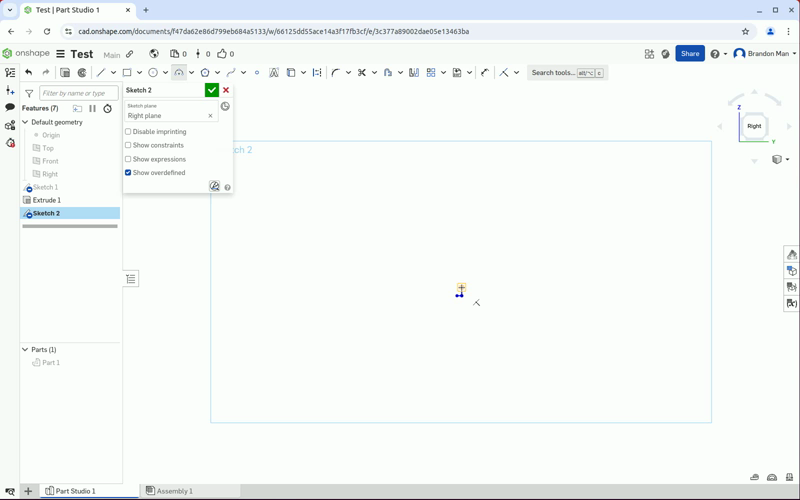
key_down(shift)
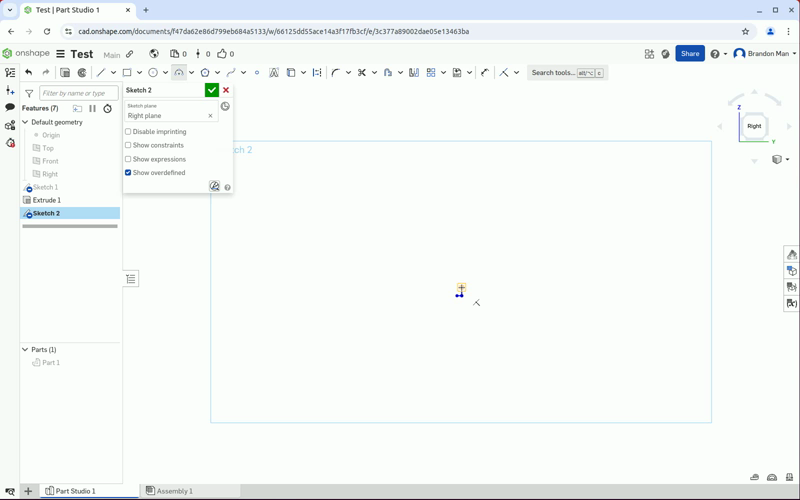
mouse_move(461, 277)
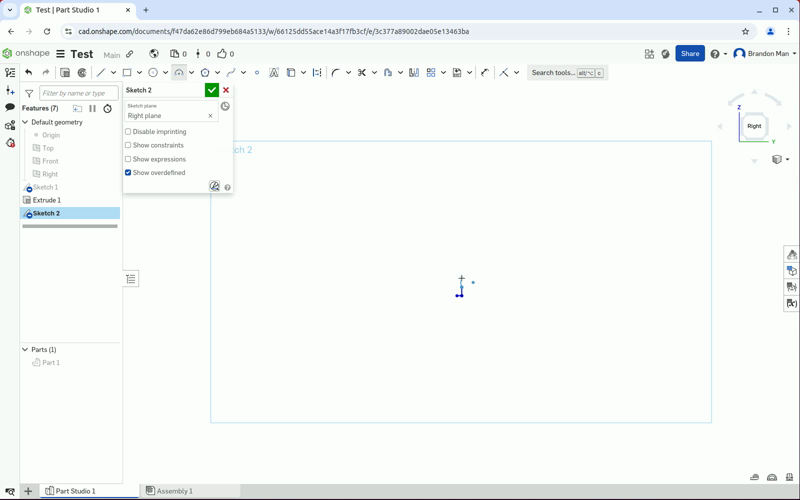
click(461, 277)
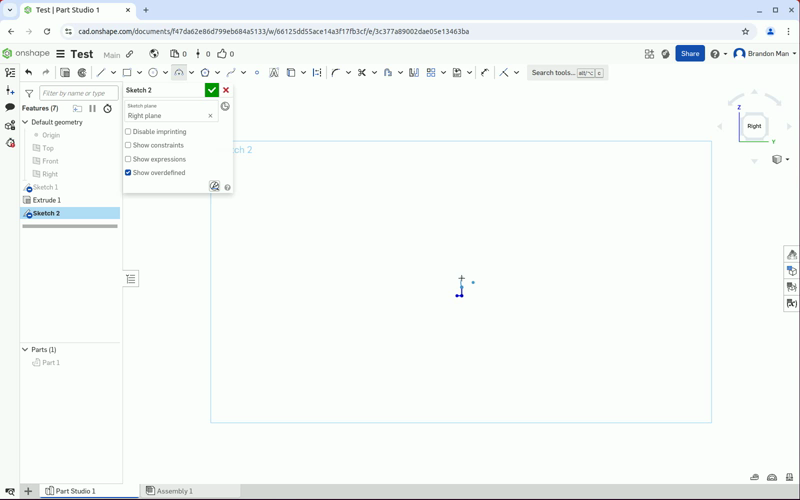
mouse_move(456, 282)
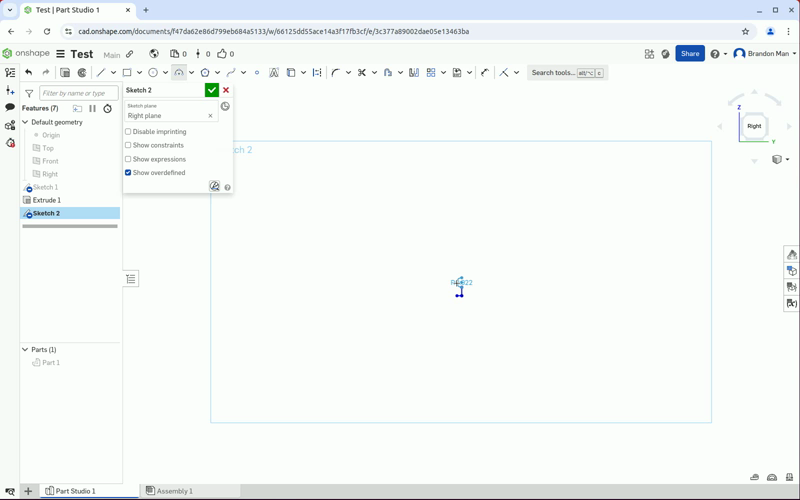
click(456, 282)
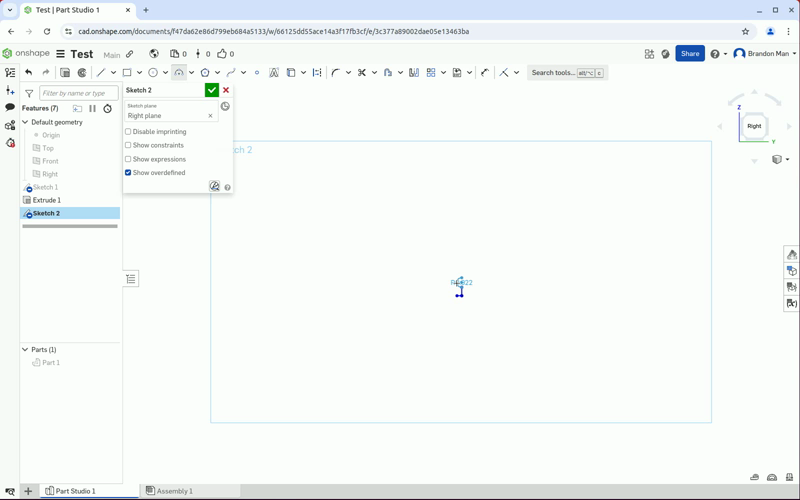
key_up(shift)
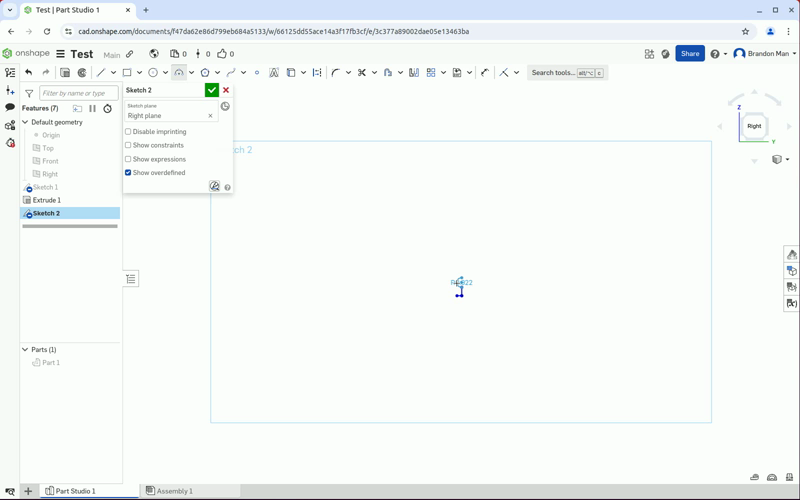
key(esc)
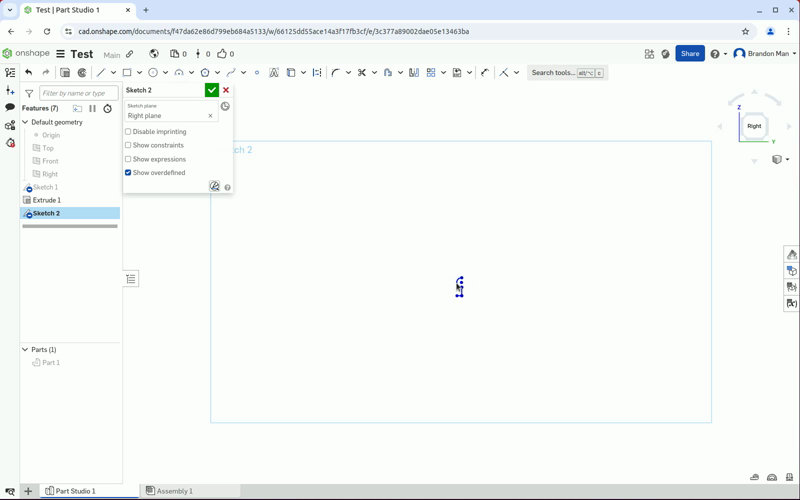
key(l)
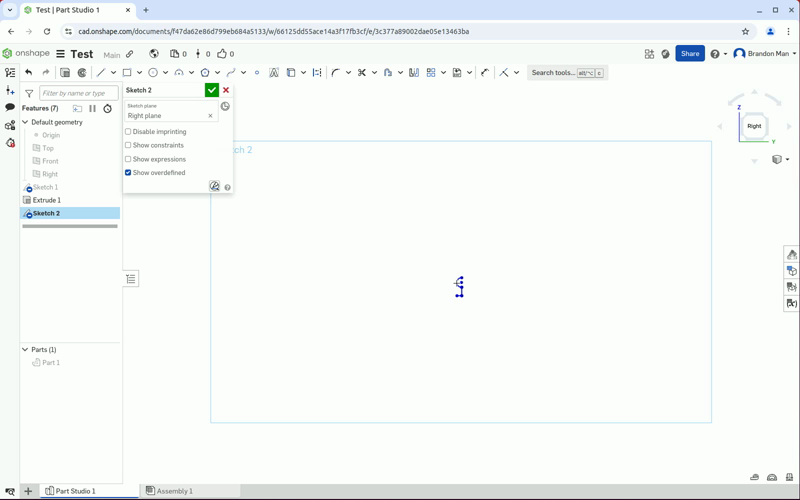
mouse_move(461, 277)
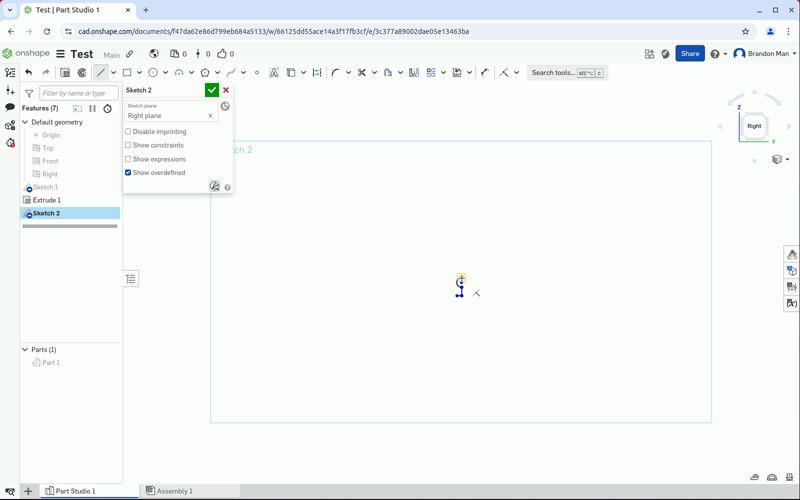
click(461, 277)
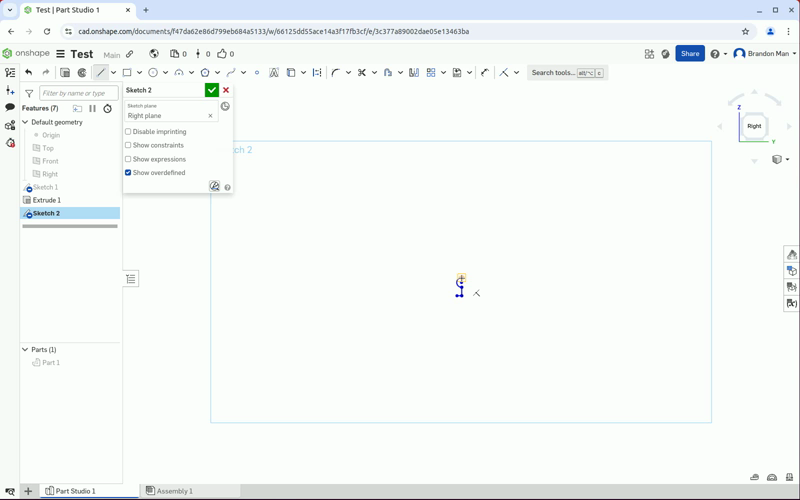
key_down(shift)
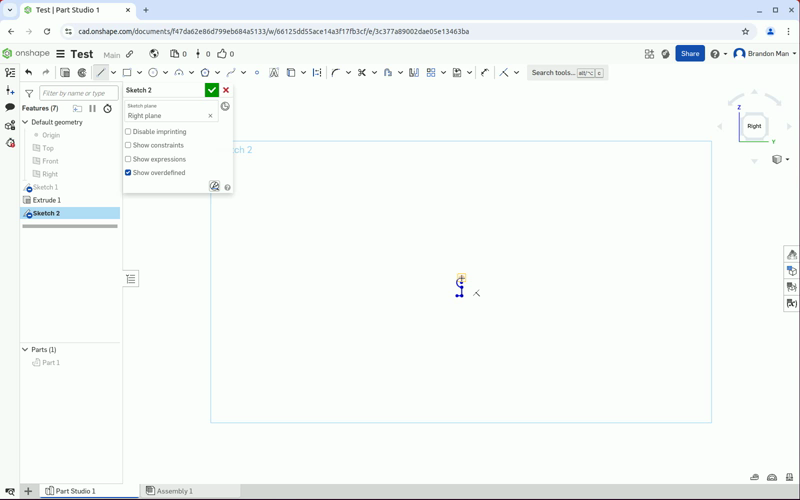
mouse_move(491, 277)
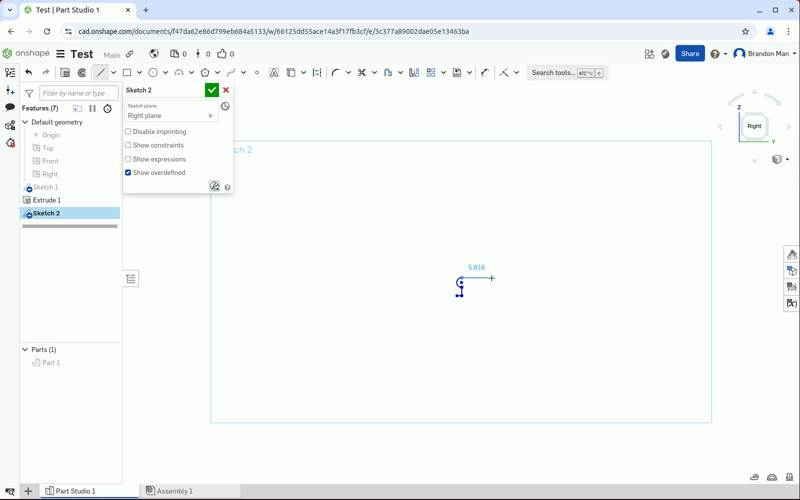
mouse_move(461, 269)
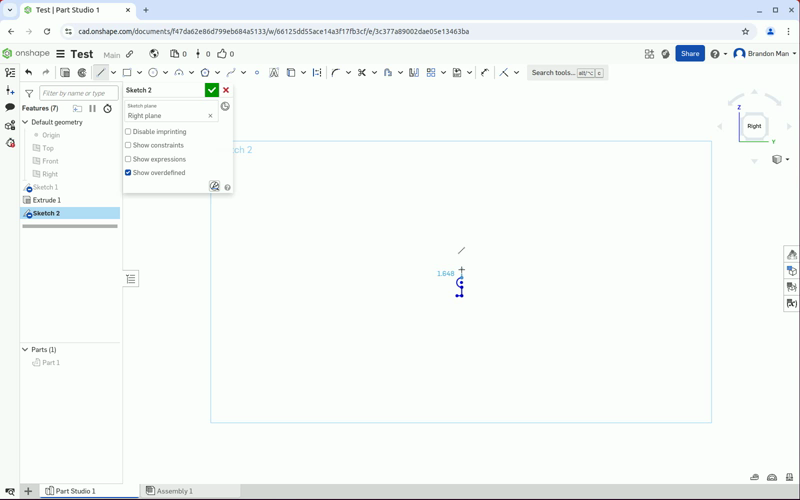
click(461, 269)
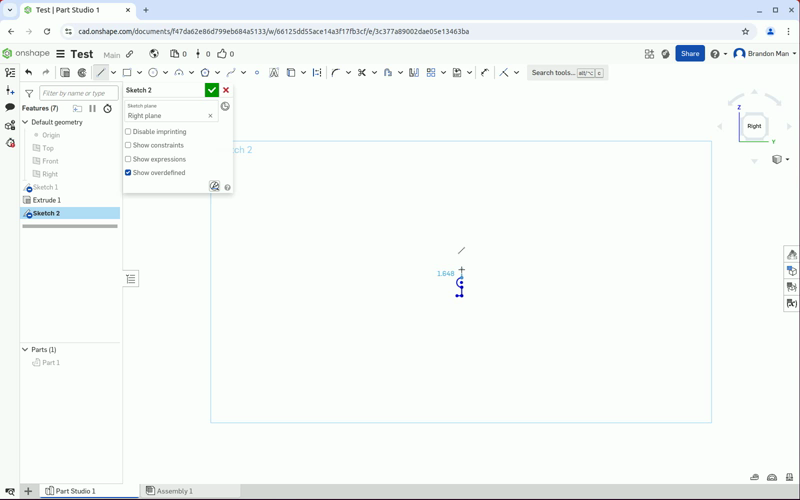
key_up(shift)
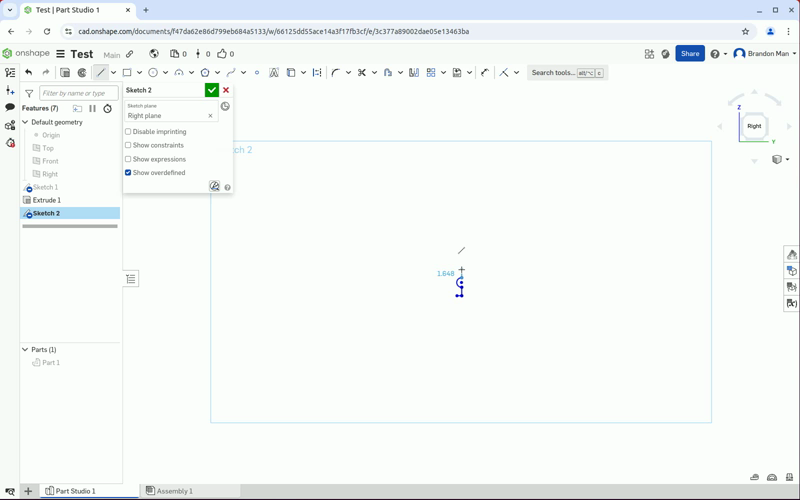
key_down(shift)
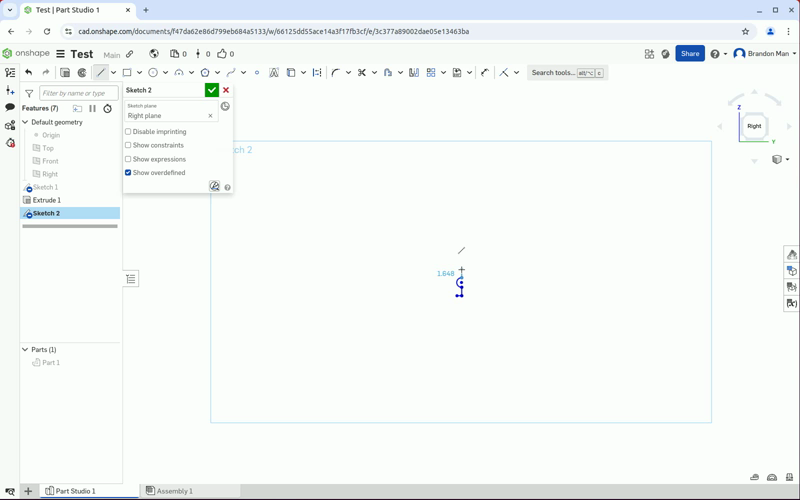
mouse_move(491, 269)
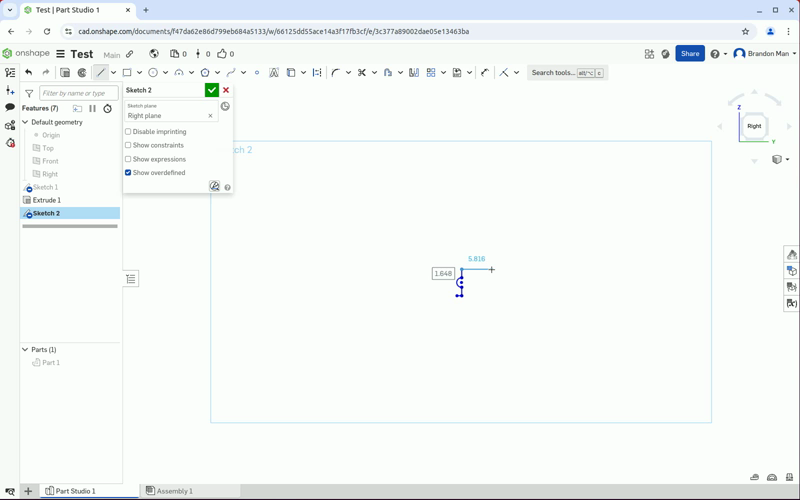
mouse_move(457, 269)
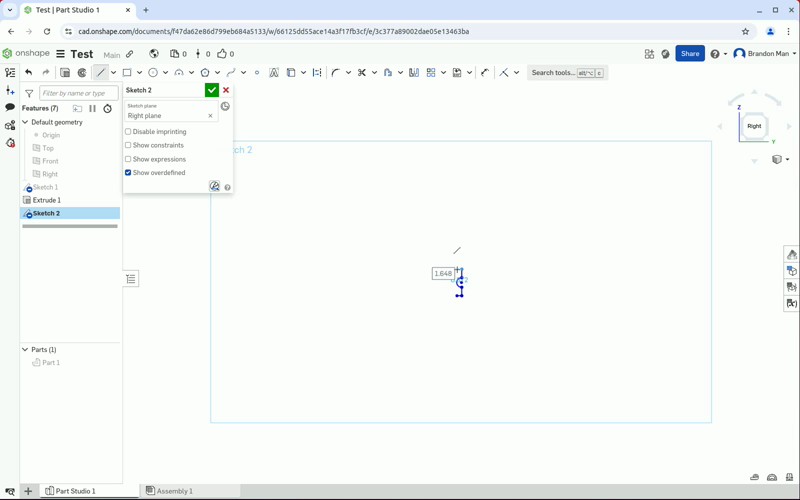
scroll(6)
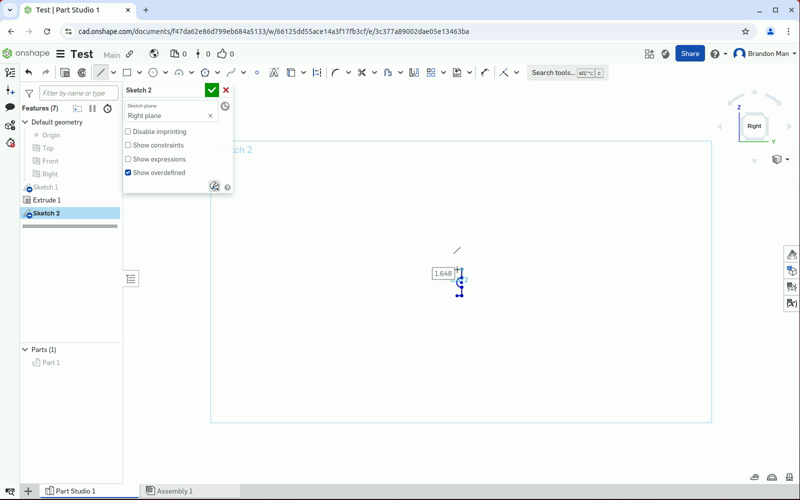
scroll(6)
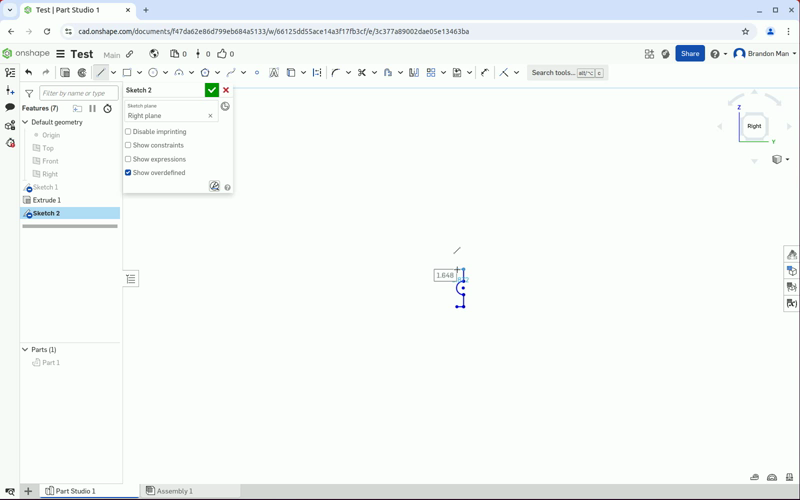
scroll(6)
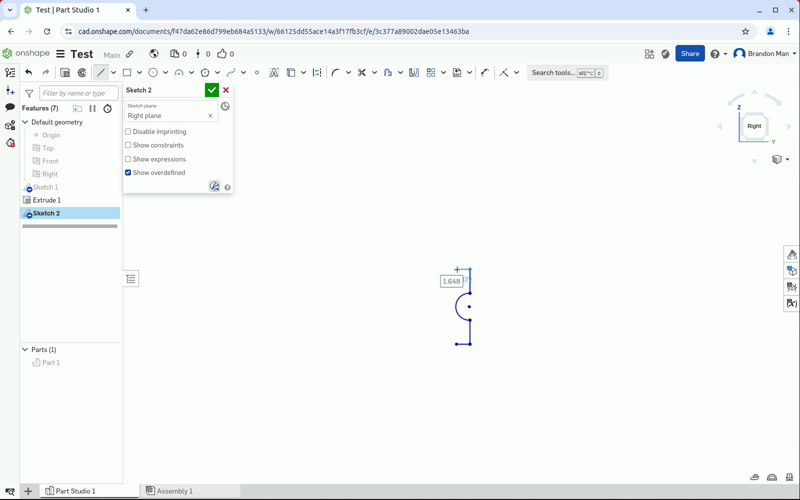
scroll(6)
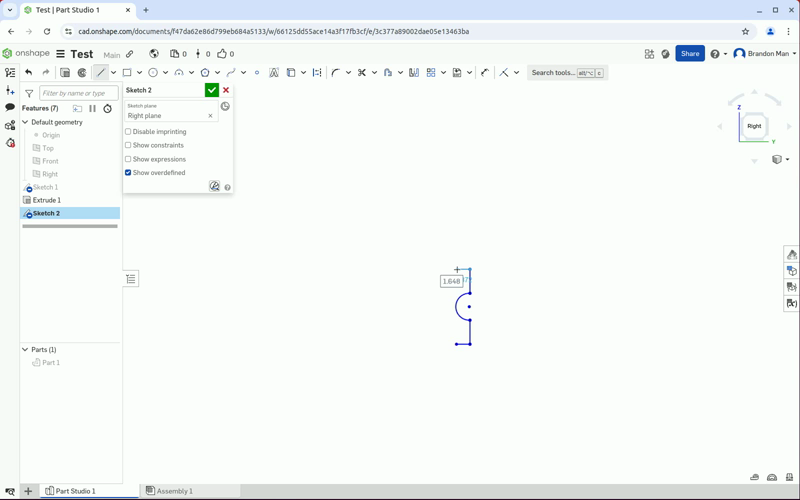
scroll(6)
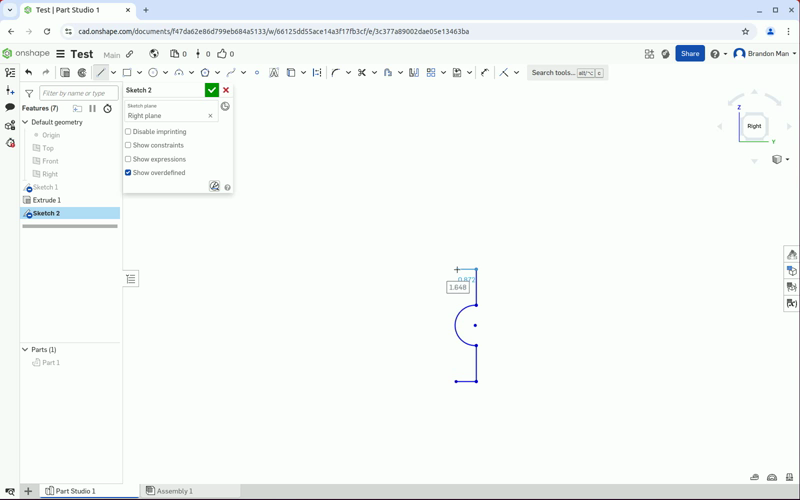
scroll(6)
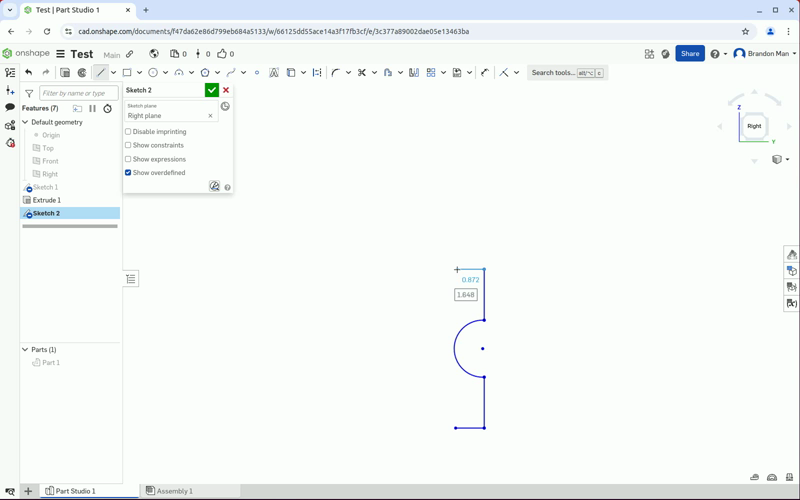
scroll(6)
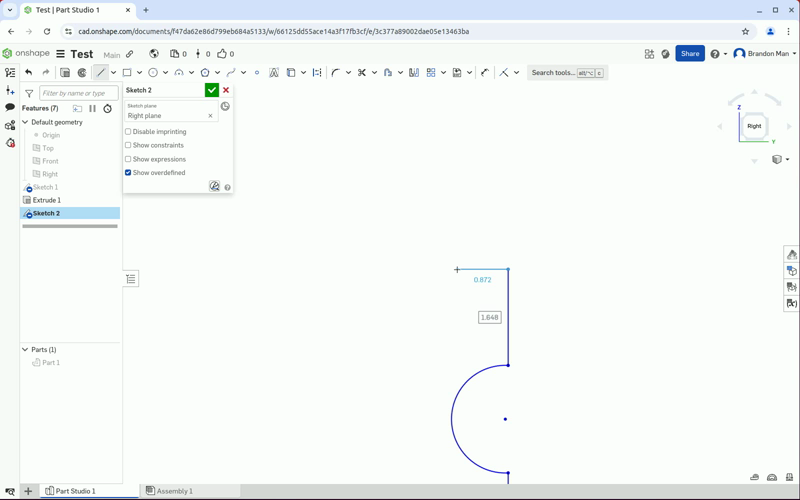
click(457, 269)
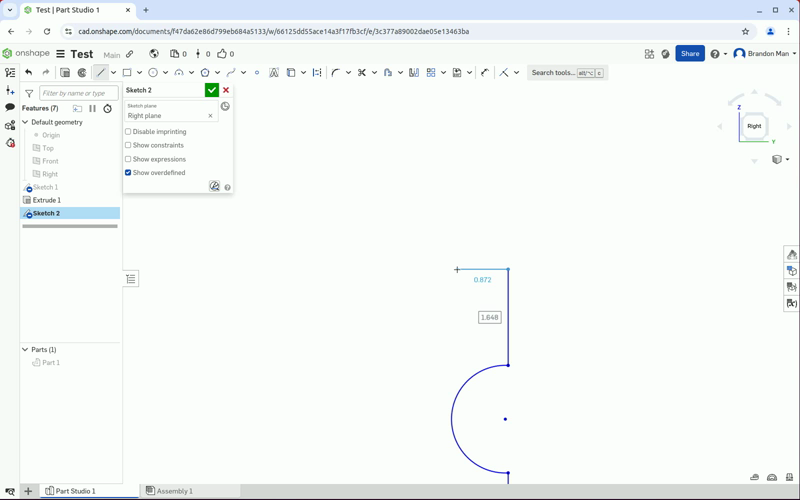
scroll(-6)
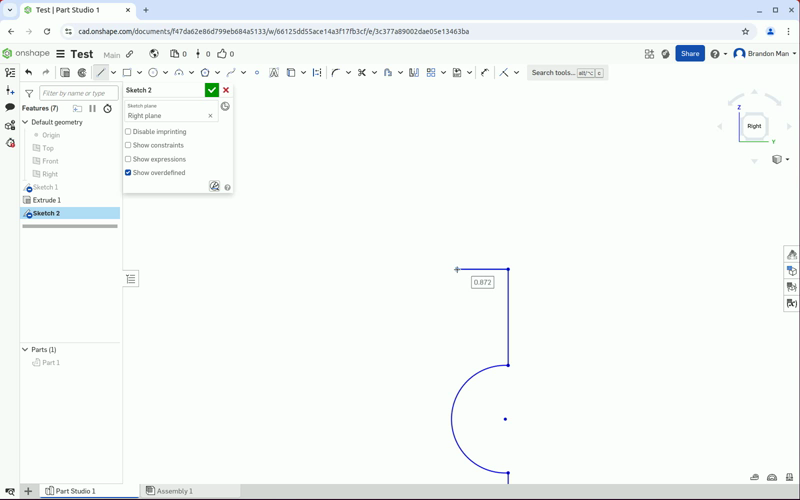
scroll(-6)
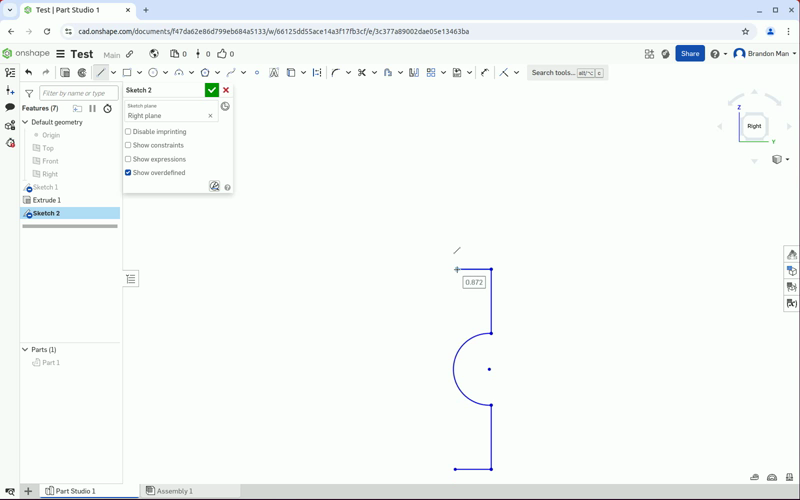
scroll(-6)
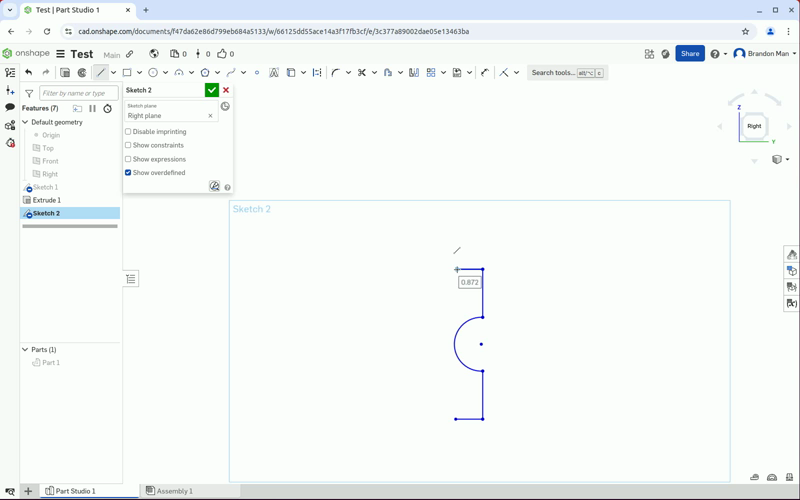
scroll(-6)
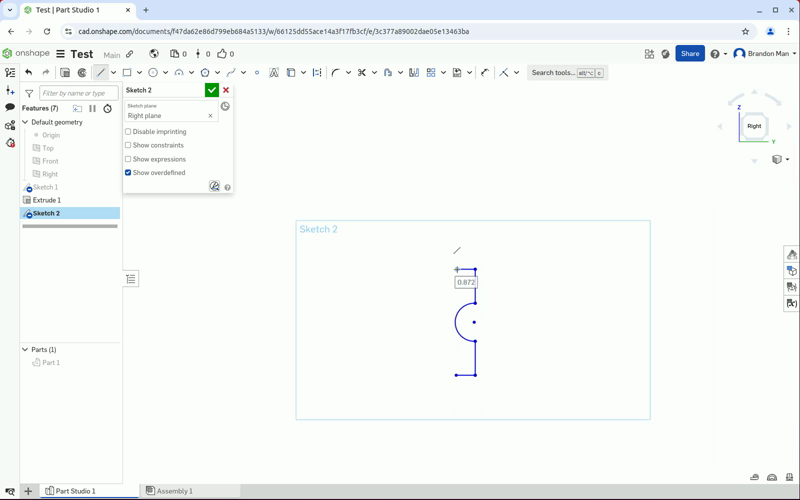
scroll(-6)
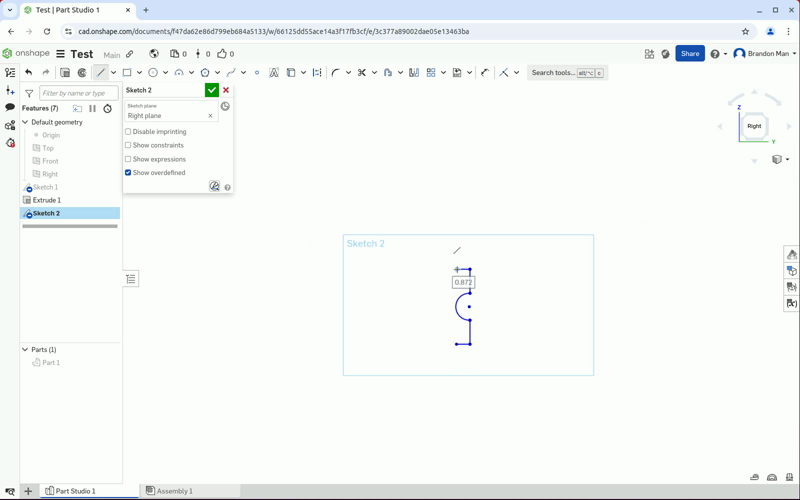
scroll(-6)
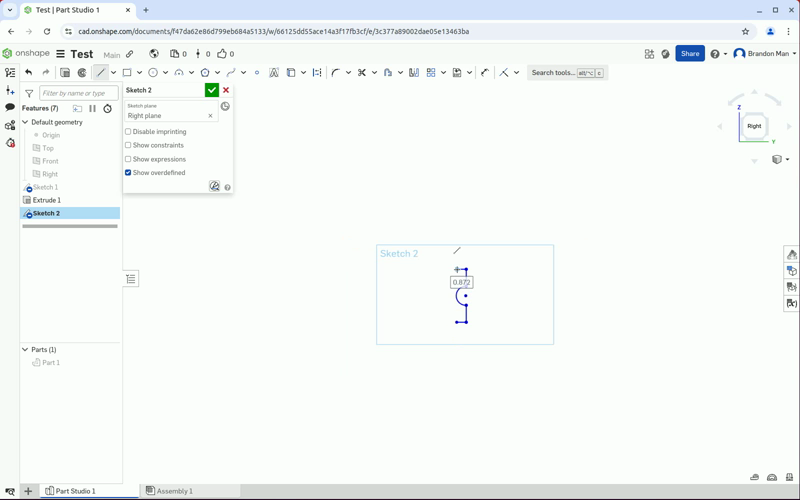
scroll(-6)
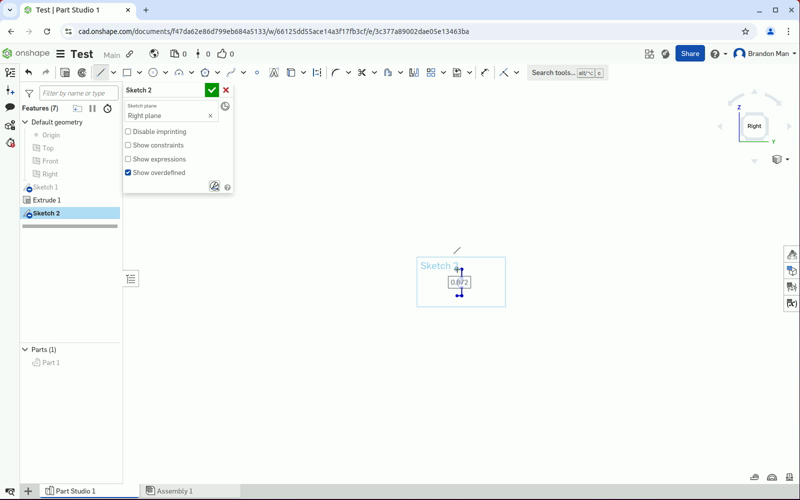
key_up(shift)
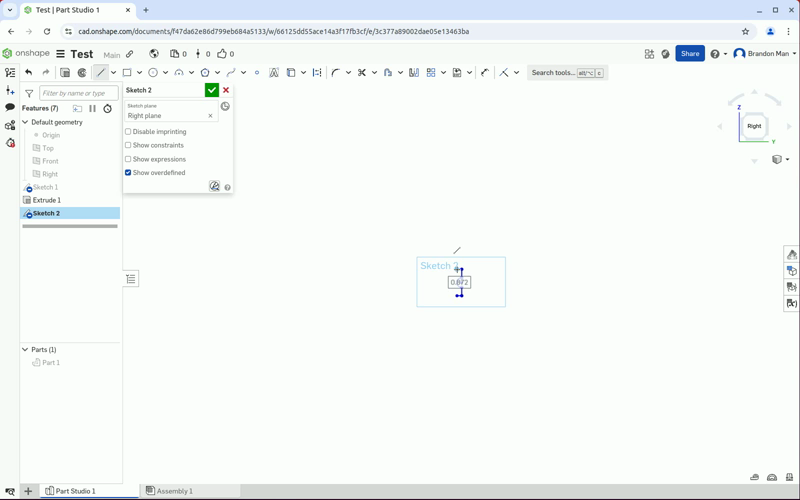
key_down(shift)
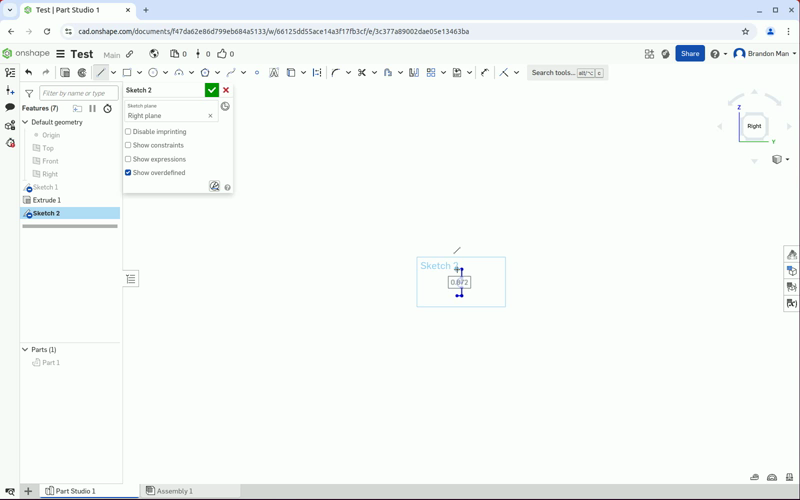
mouse_move(487, 269)
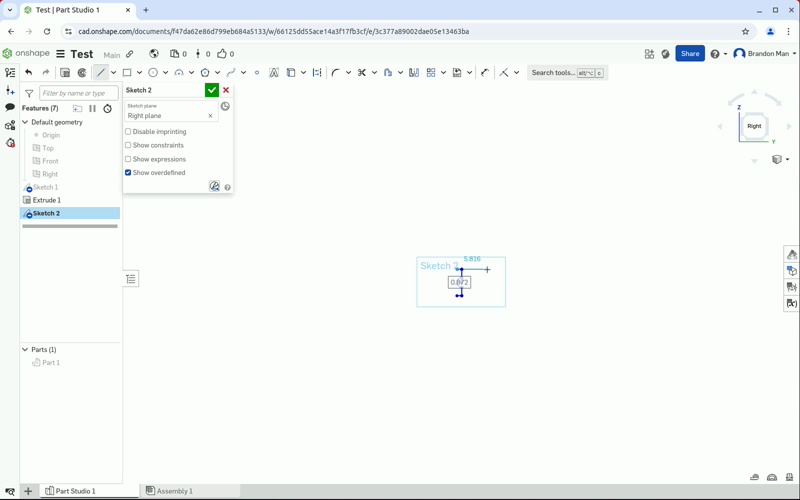
mouse_move(457, 273)
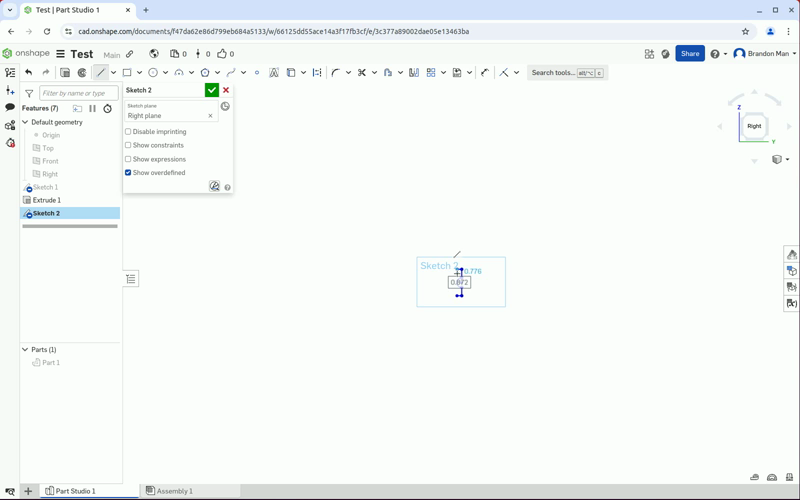
scroll(6)
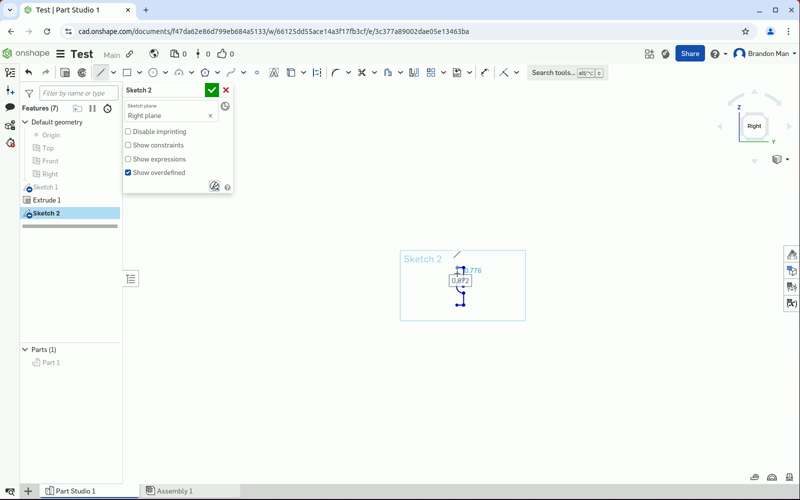
scroll(6)
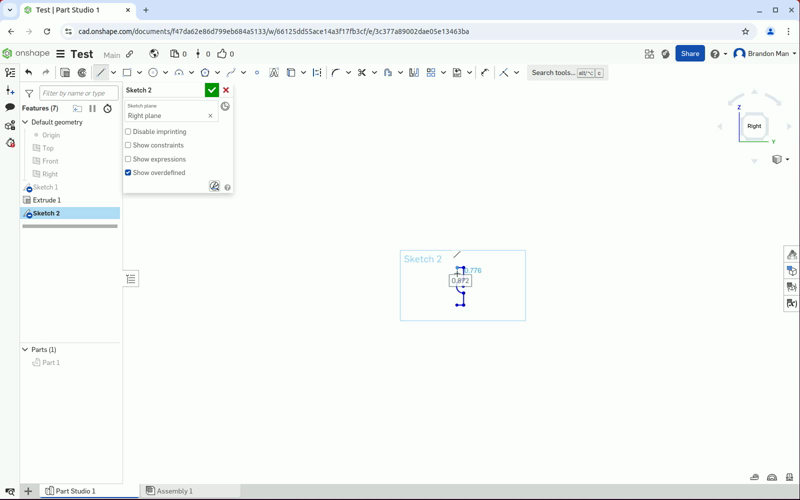
scroll(6)
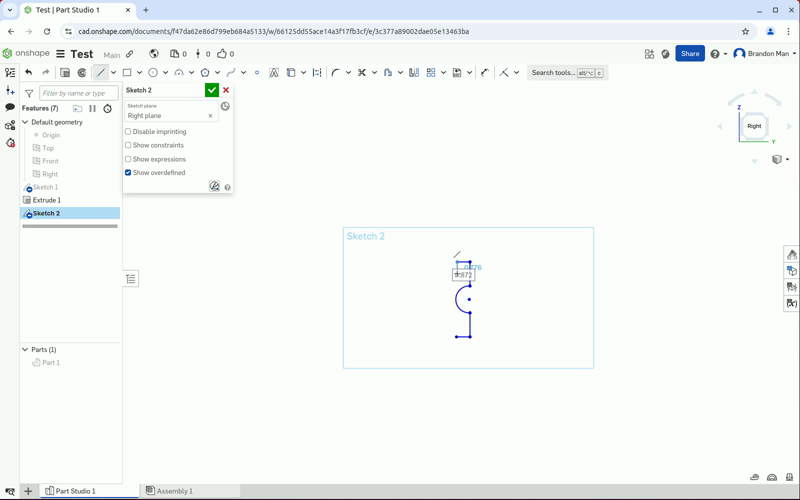
scroll(6)
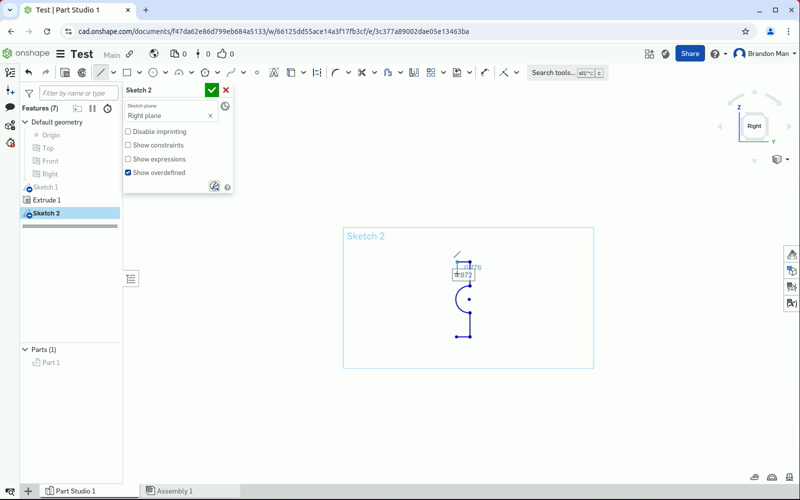
scroll(6)
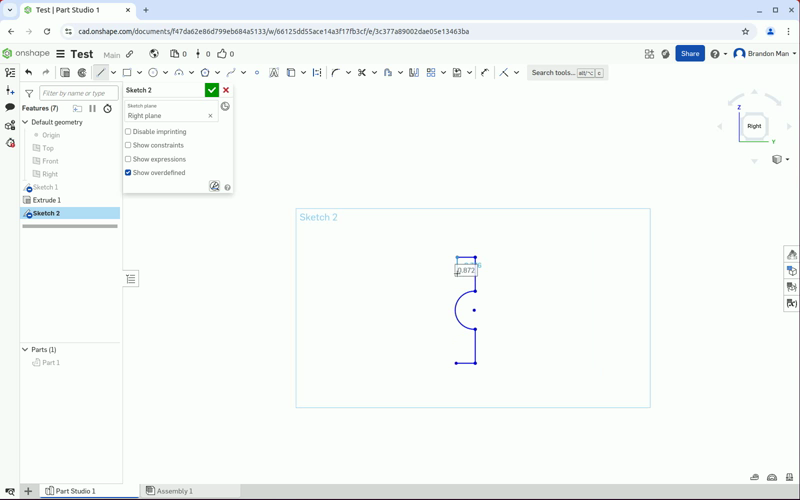
scroll(6)
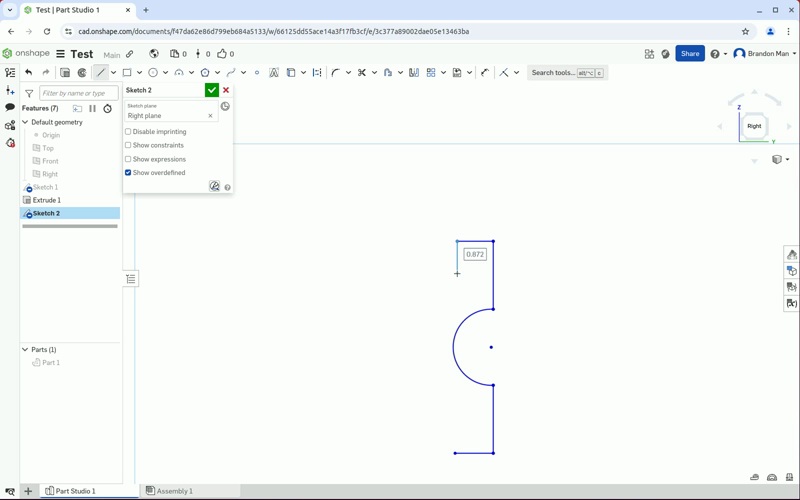
scroll(6)
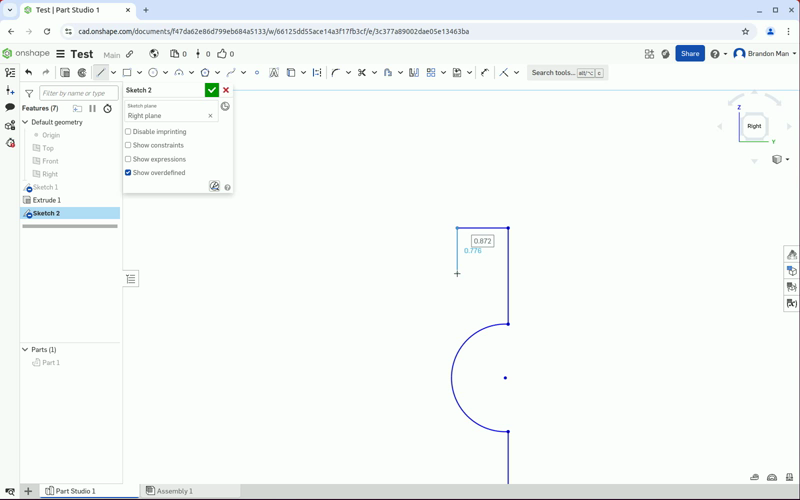
click(457, 273)
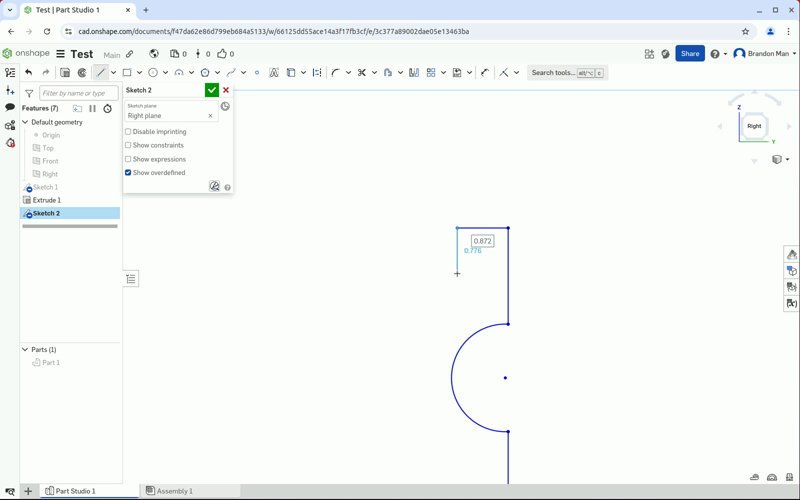
scroll(-6)
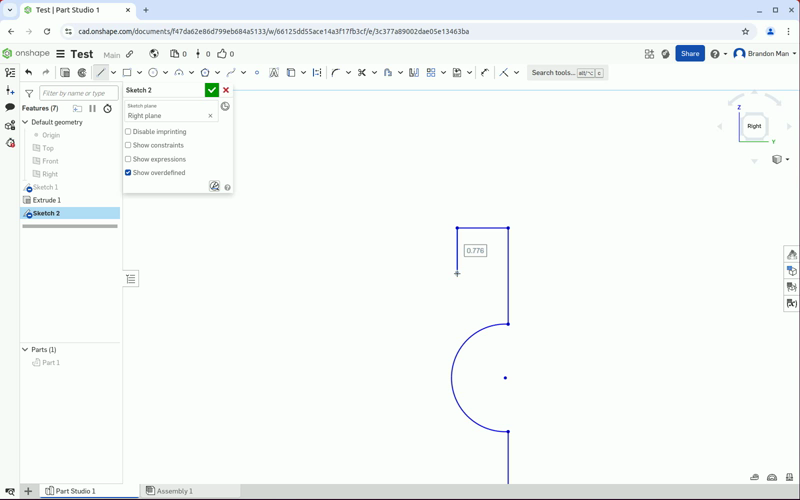
scroll(-6)
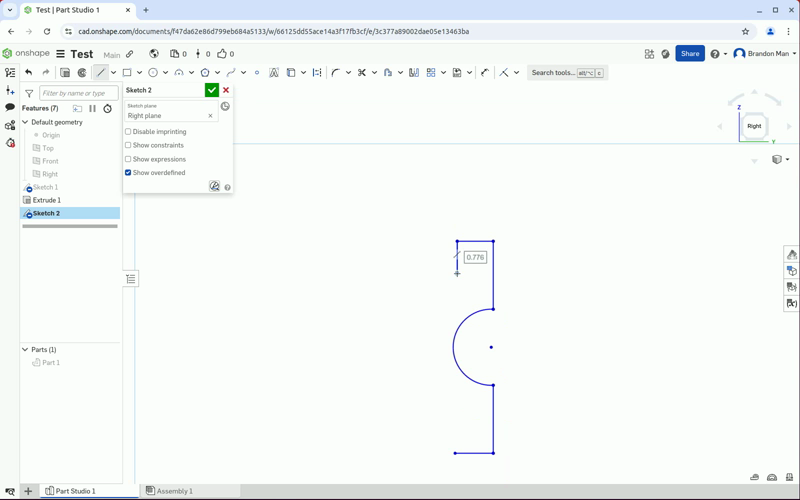
scroll(-6)
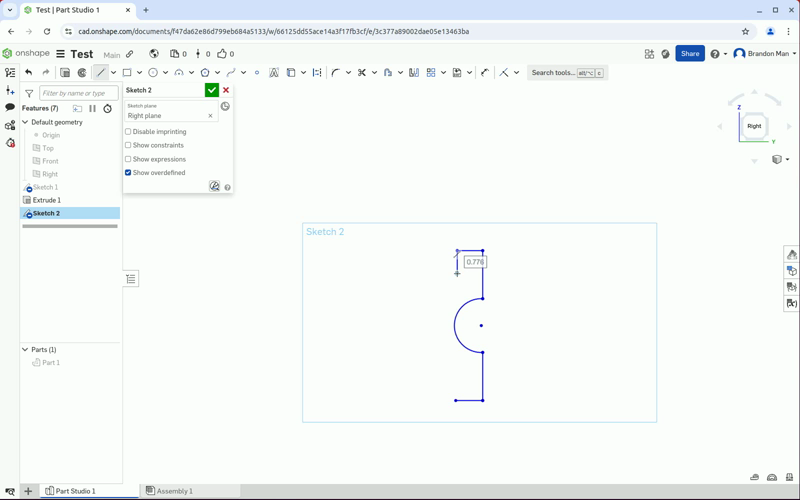
scroll(-6)
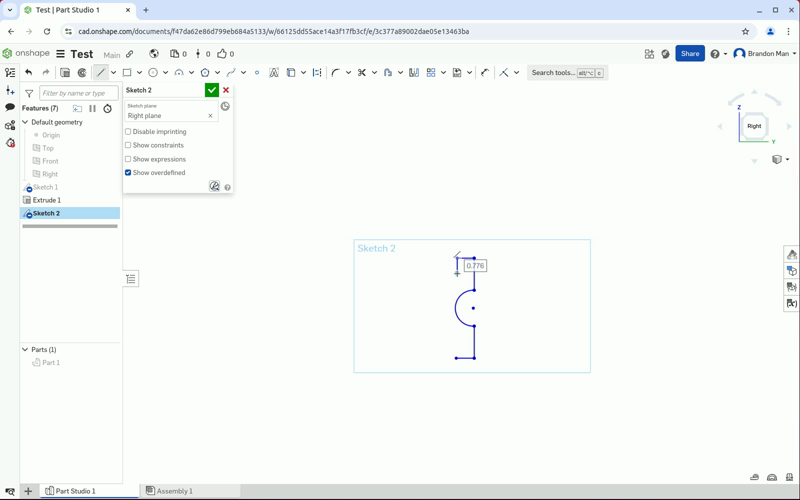
scroll(-6)
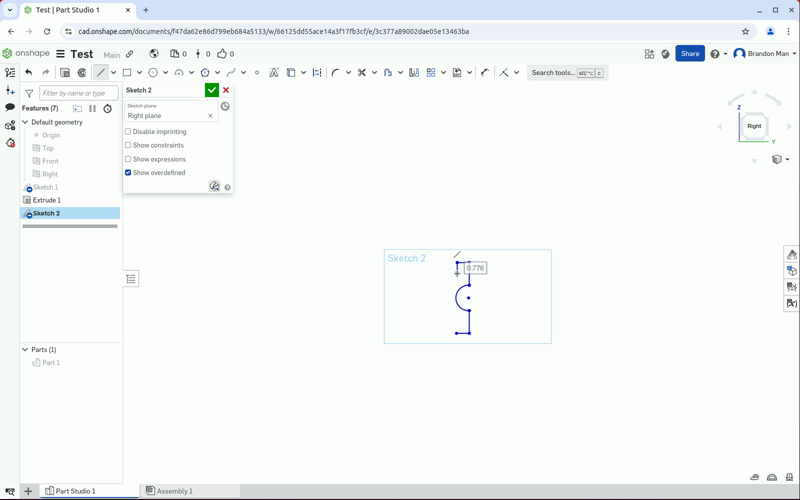
scroll(-6)
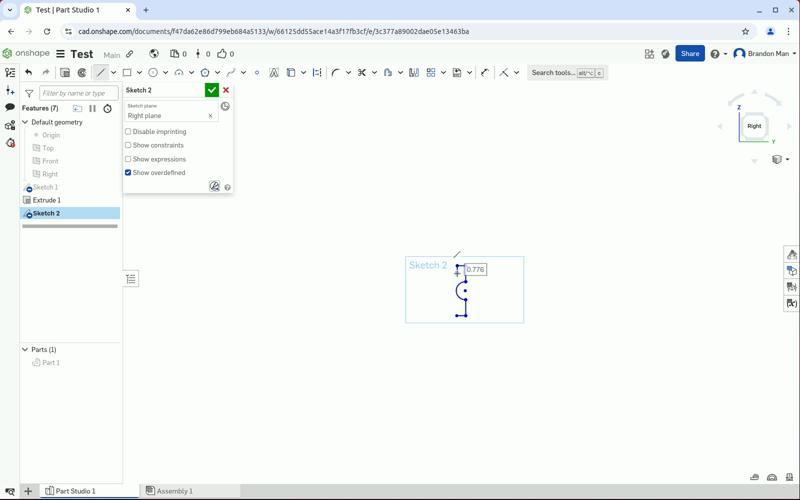
scroll(-6)
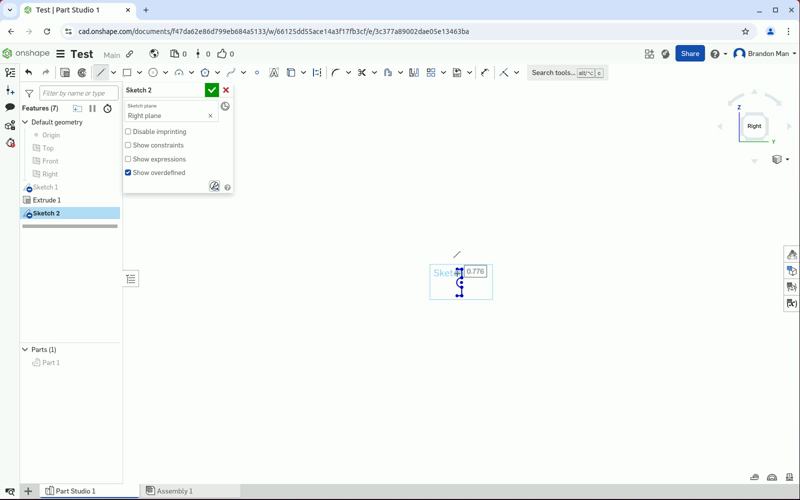
key_up(shift)
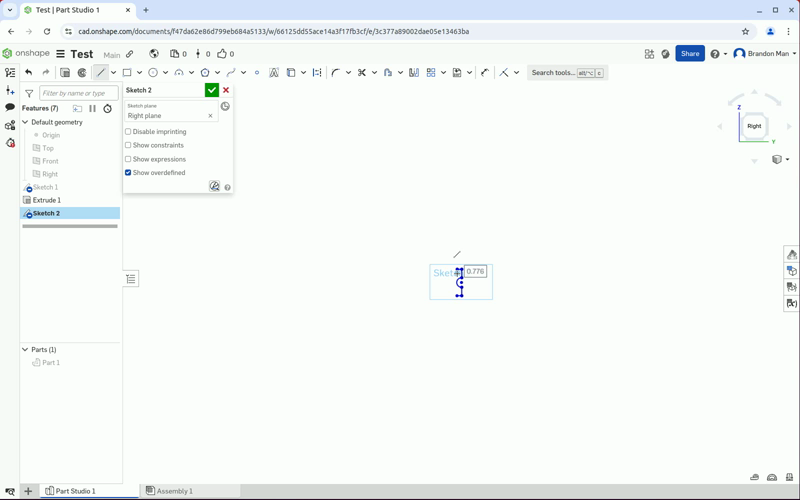
key(esc)
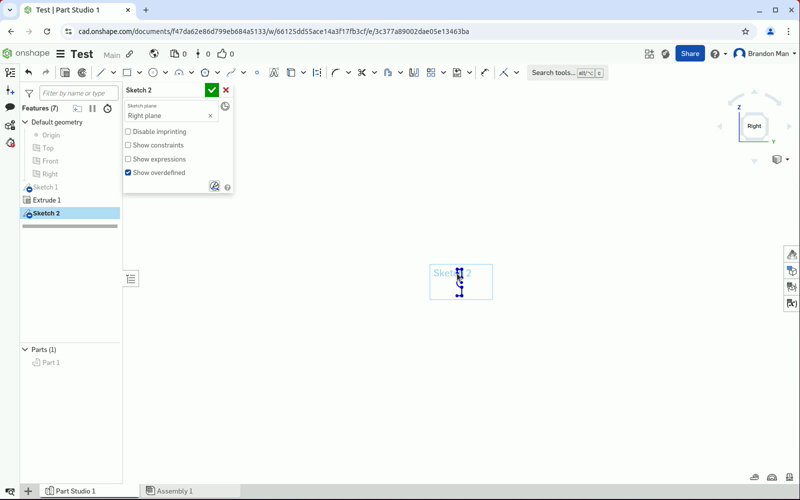
key(a)
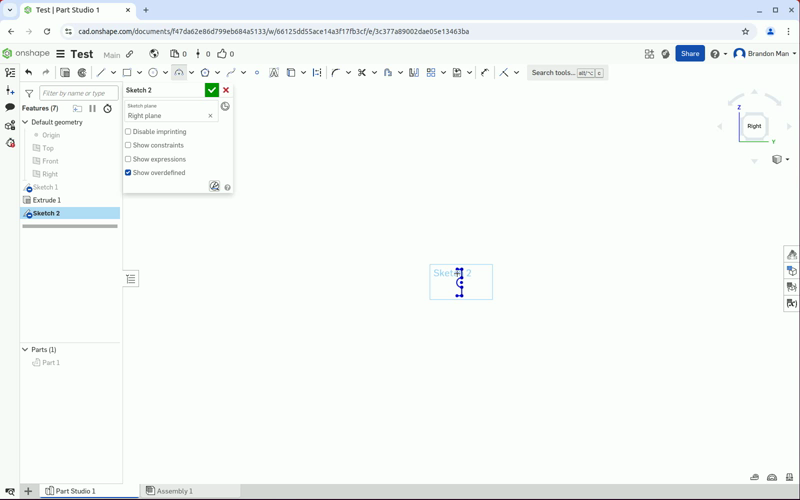
mouse_move(457, 273)
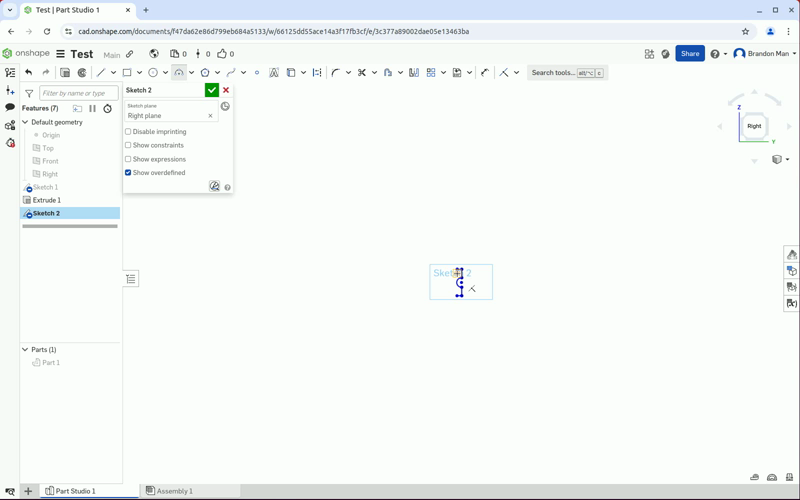
scroll(6)
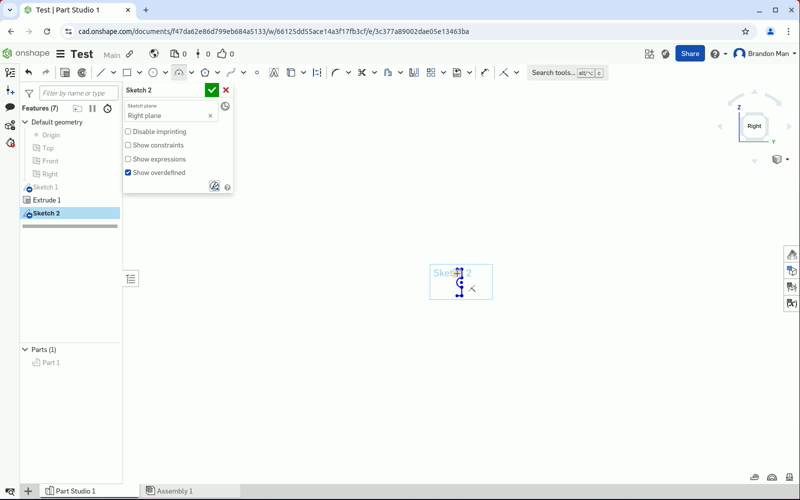
scroll(6)
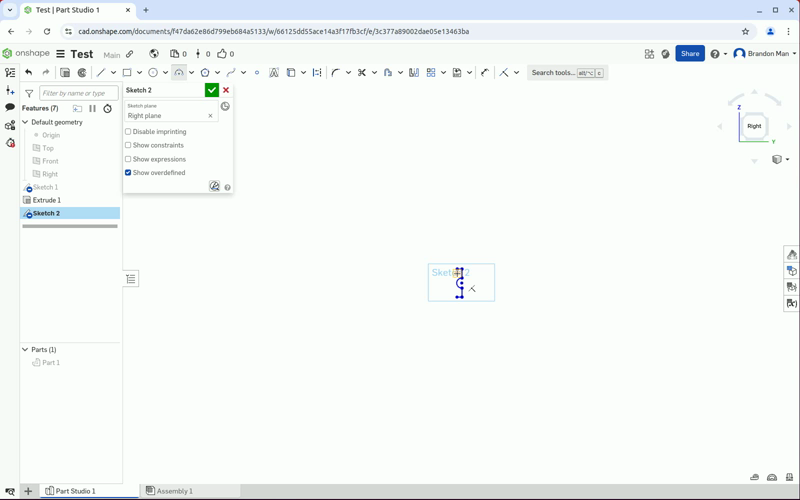
scroll(6)
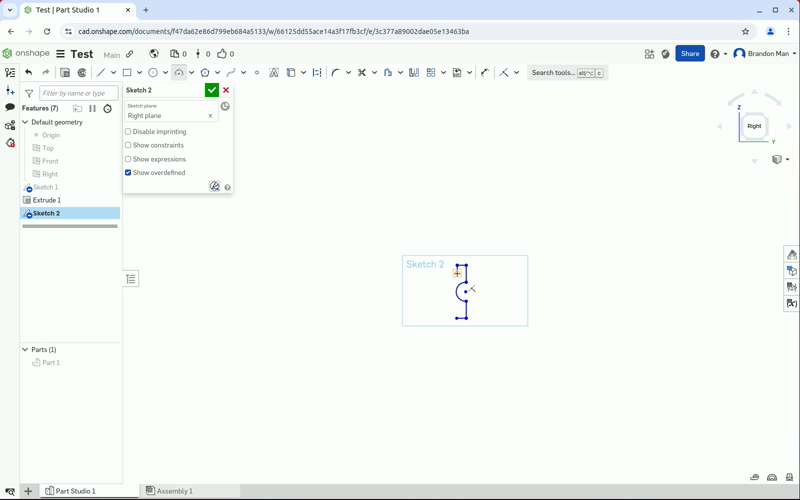
scroll(6)
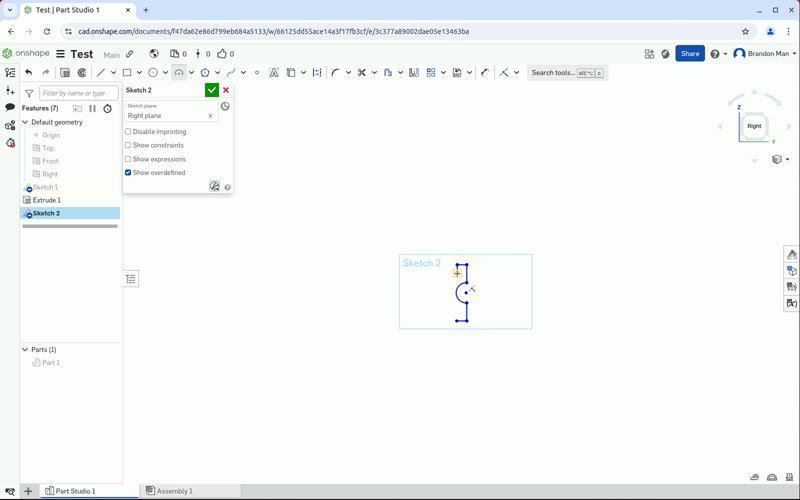
scroll(6)
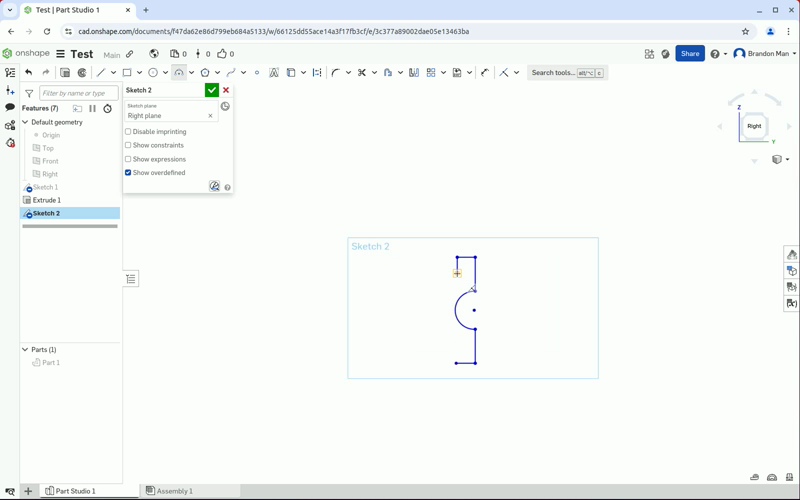
scroll(6)
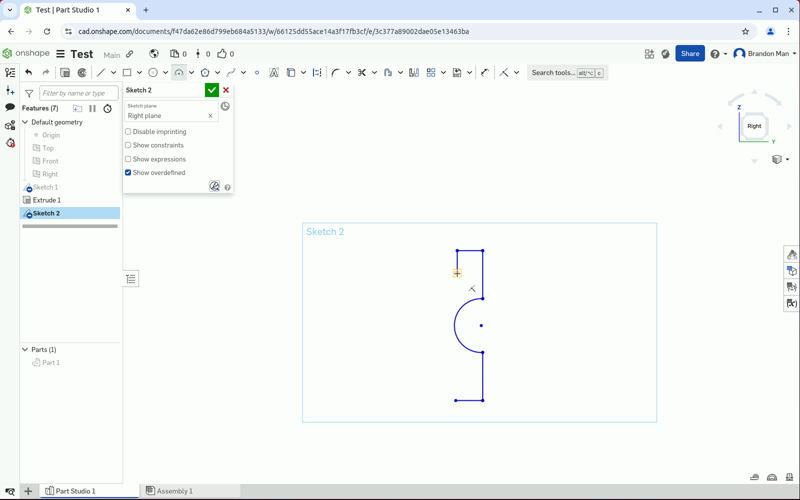
scroll(6)
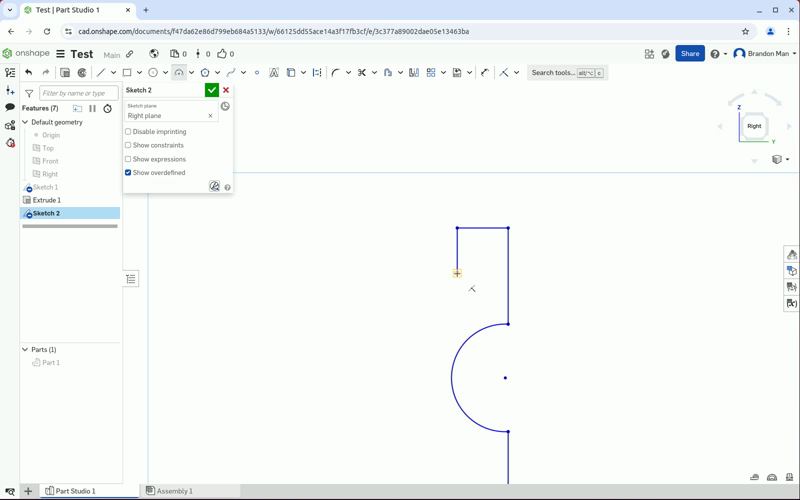
click(457, 273)
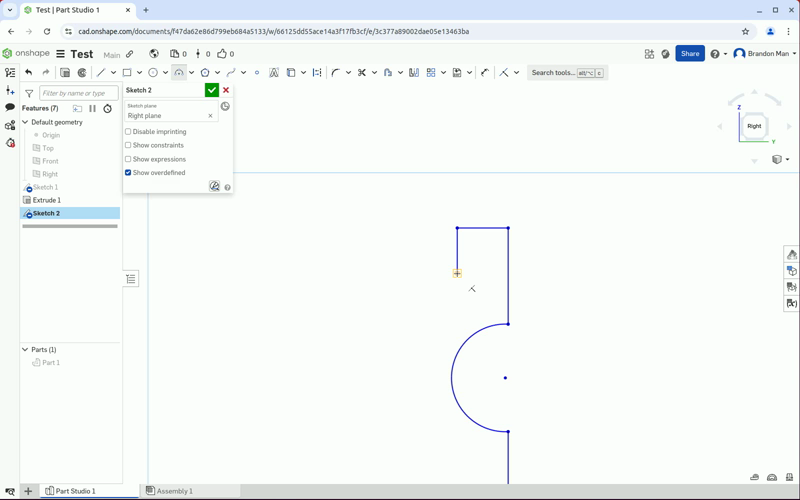
scroll(-6)
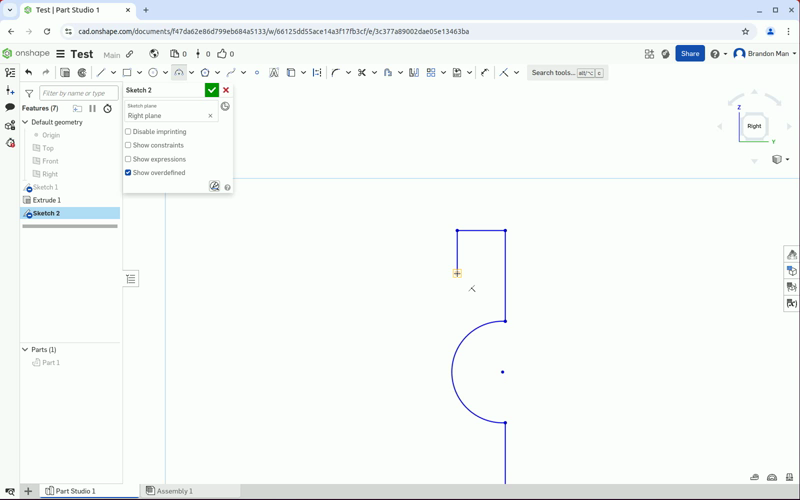
scroll(-6)
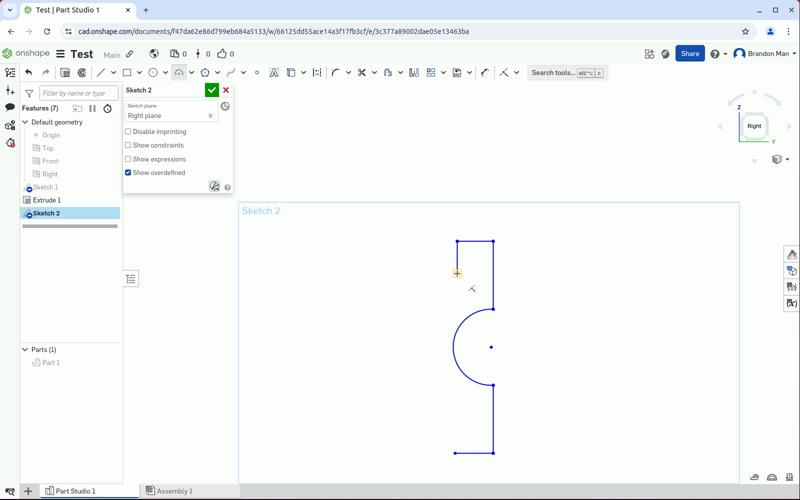
scroll(-6)
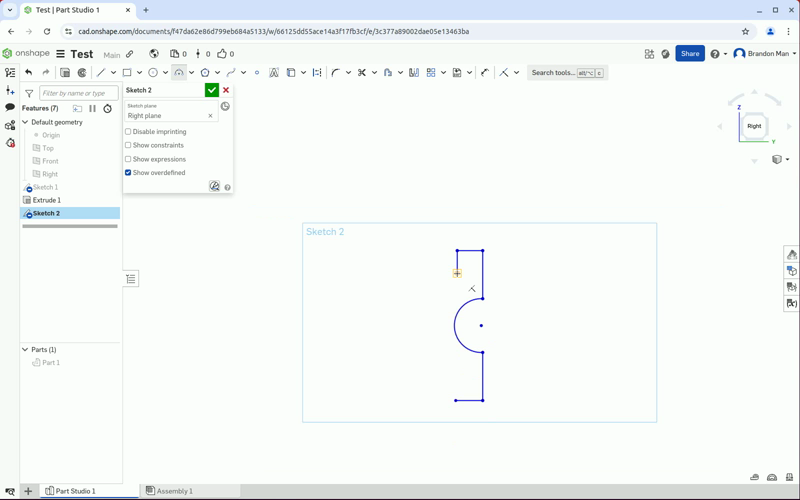
scroll(-6)
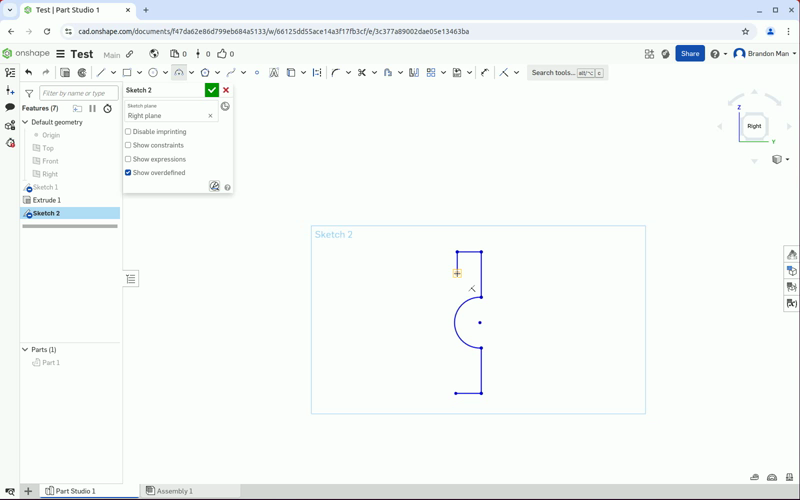
scroll(-6)
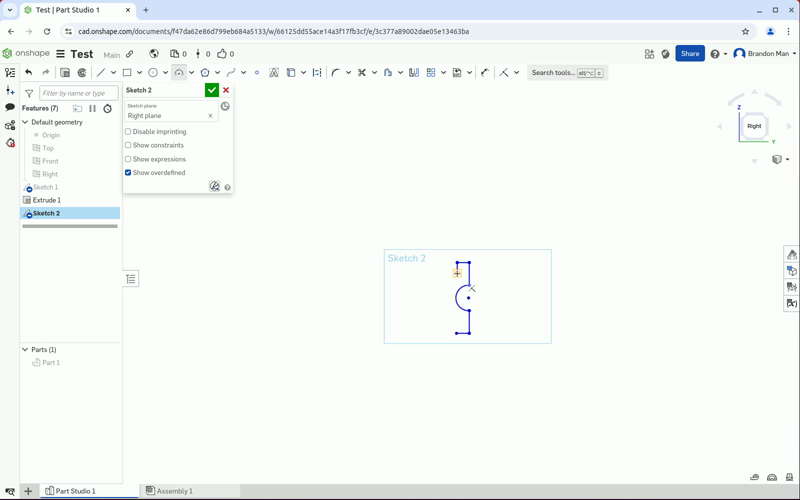
scroll(-6)
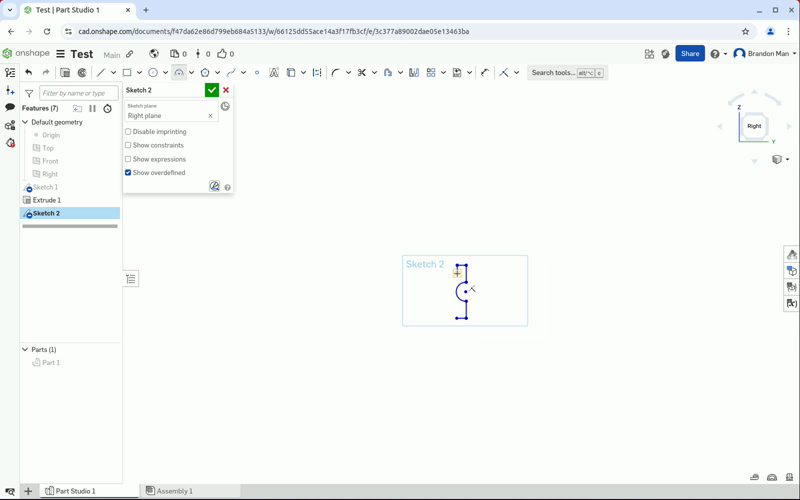
scroll(-6)
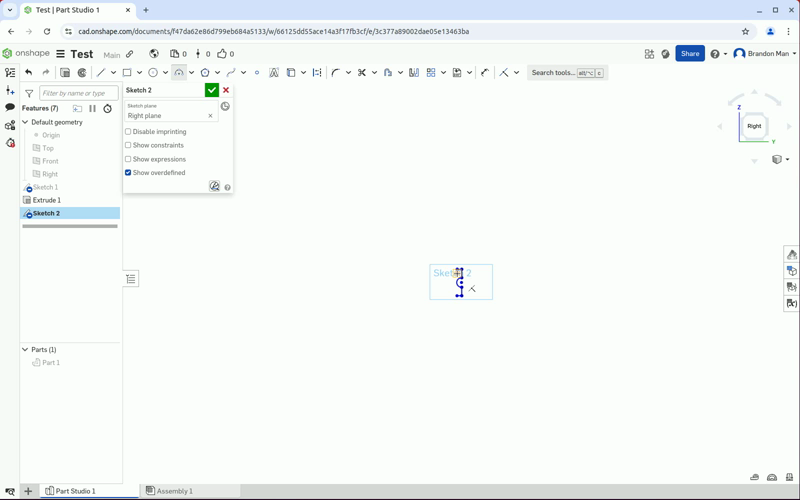
key_down(shift)
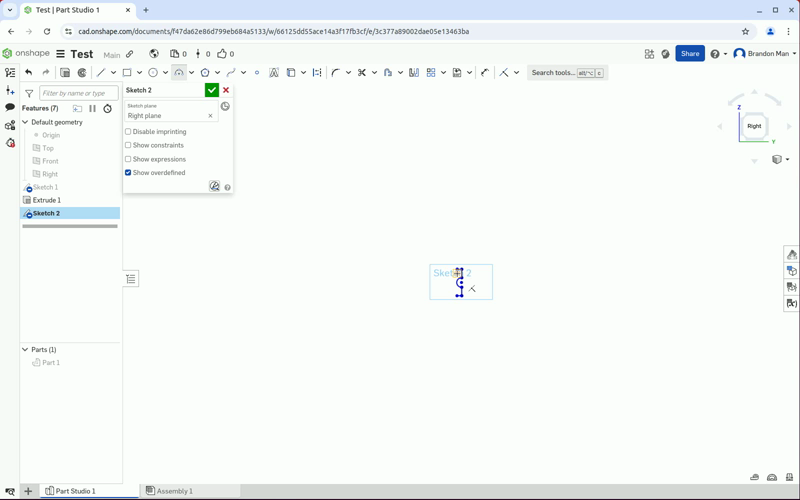
mouse_move(457, 291)
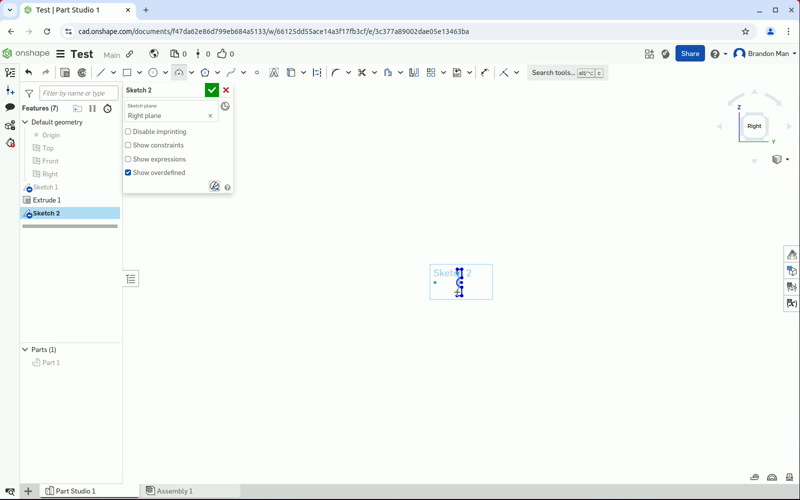
scroll(6)
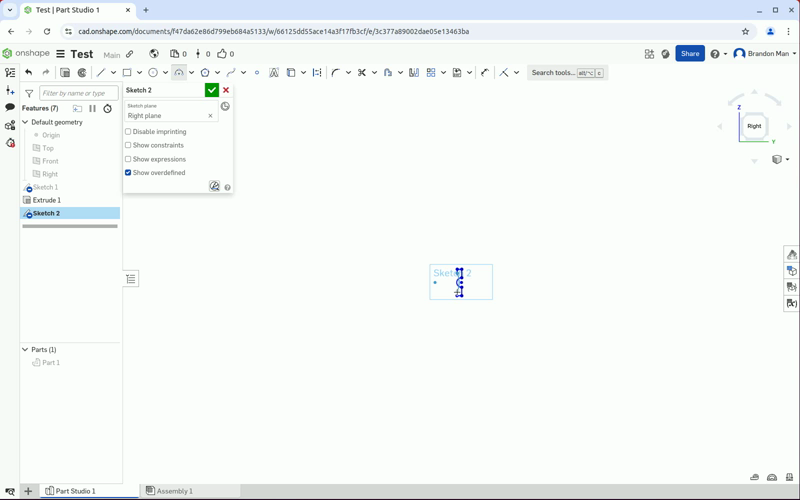
scroll(6)
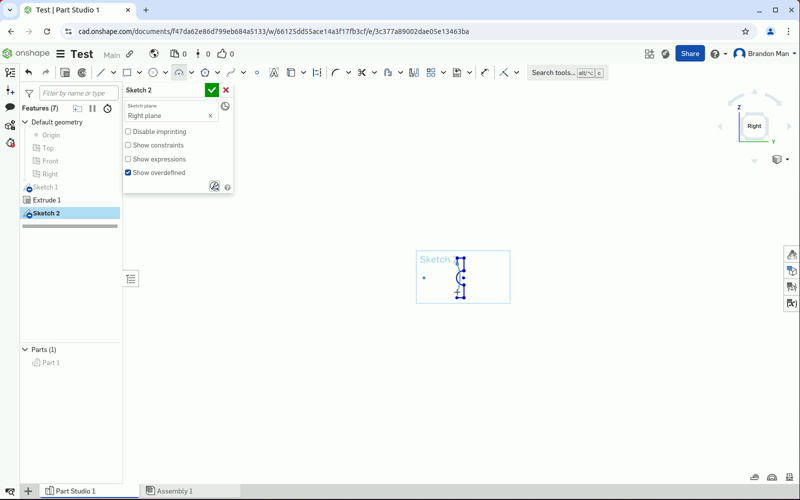
scroll(6)
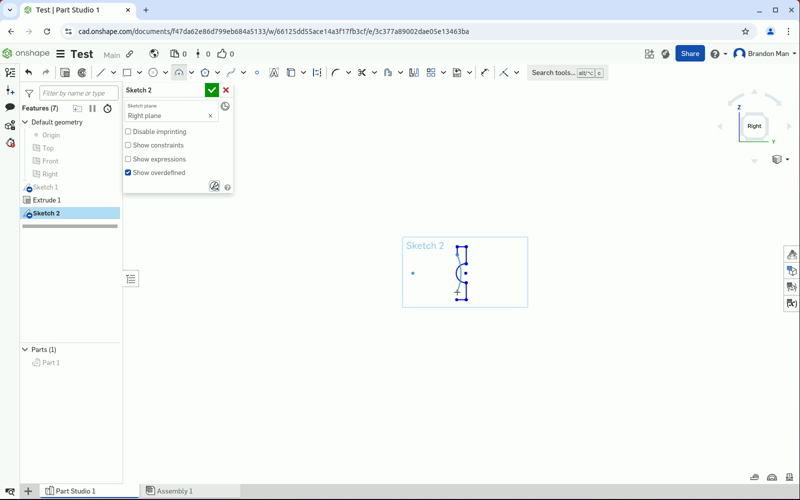
scroll(6)
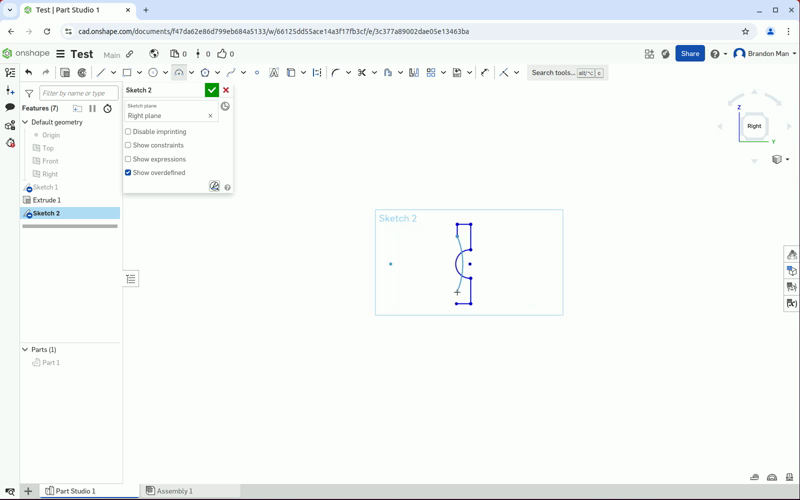
scroll(6)
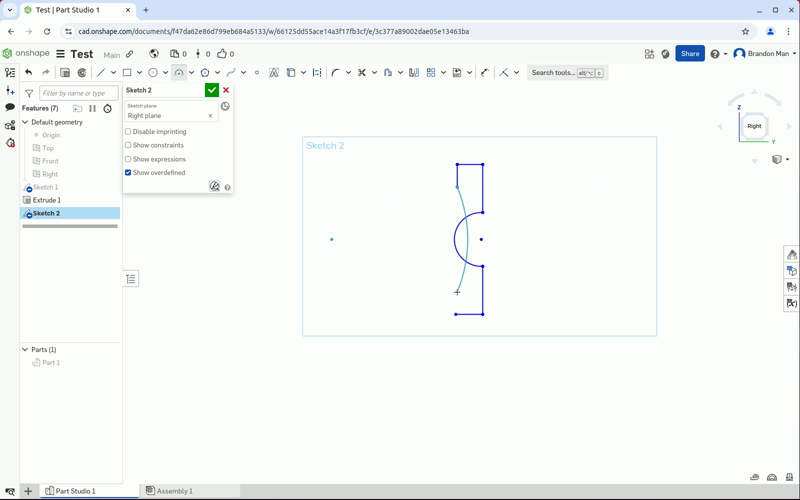
scroll(6)
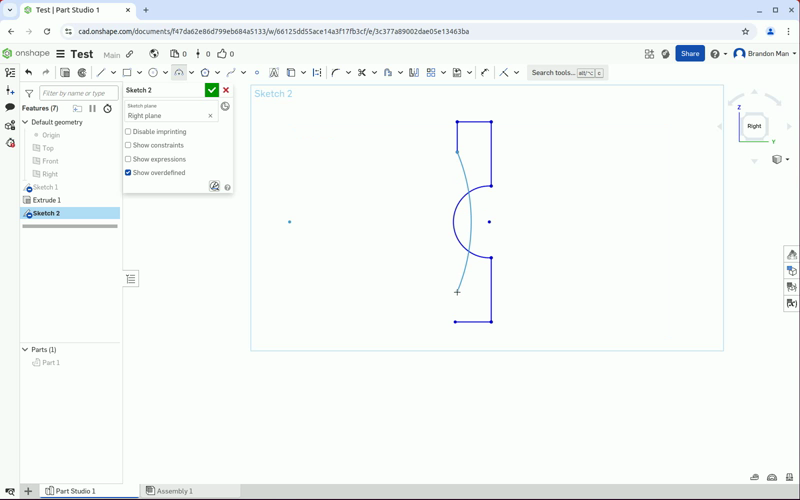
scroll(6)
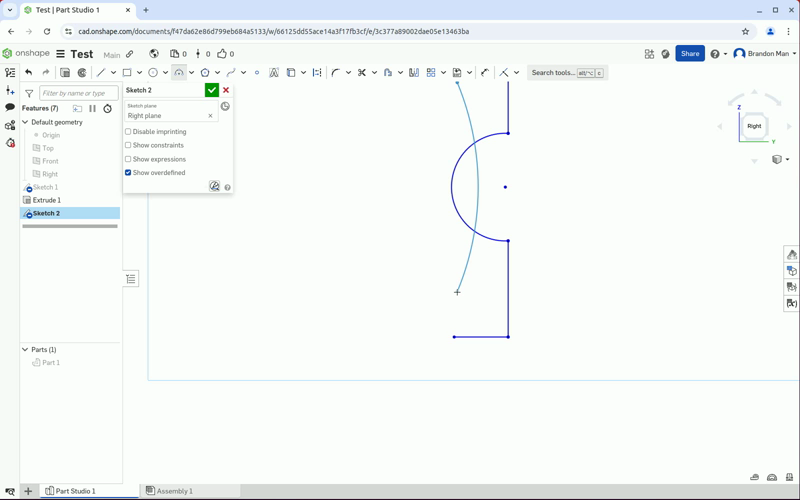
click(457, 291)
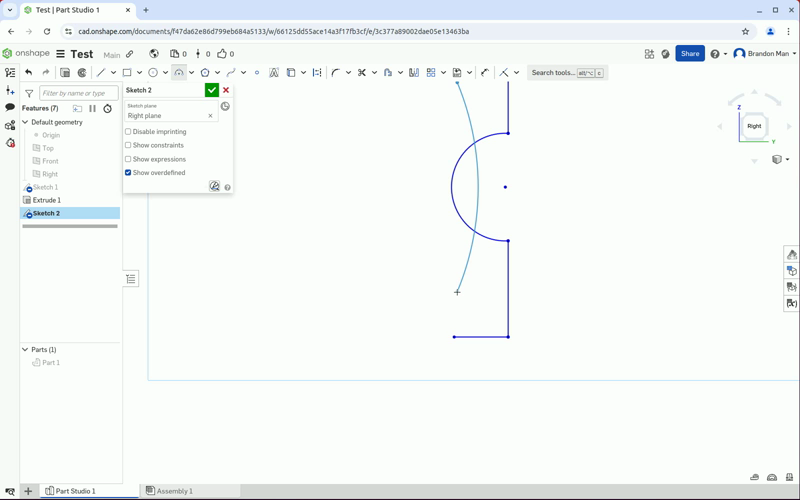
scroll(-6)
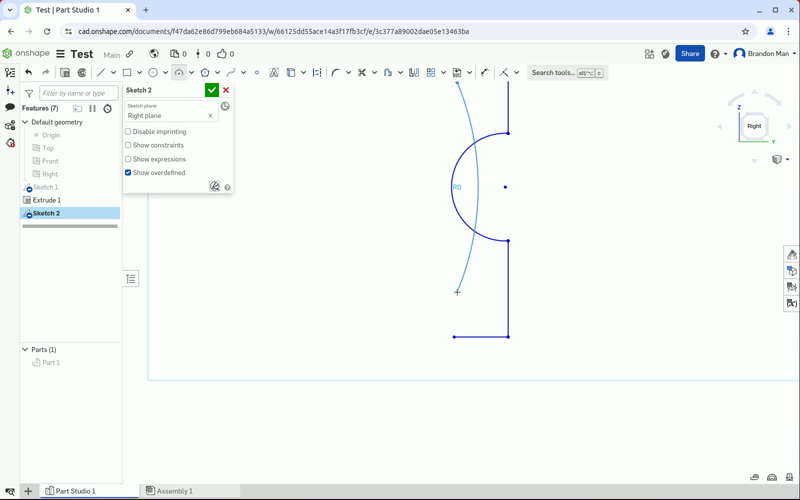
scroll(-6)
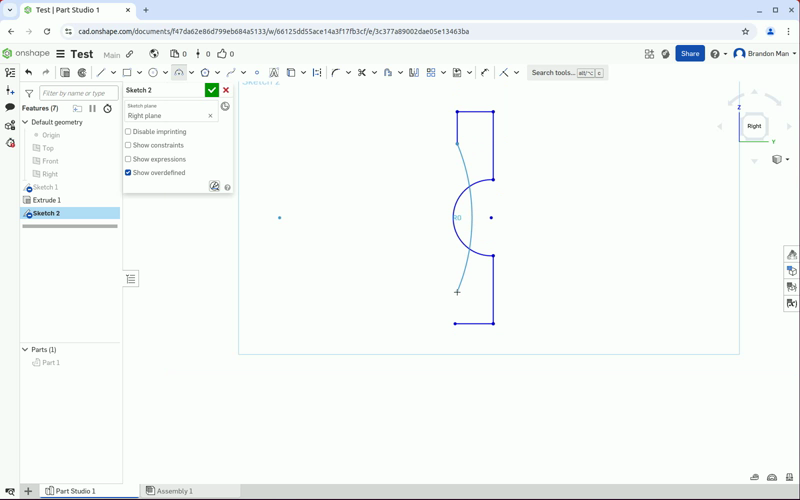
scroll(-6)
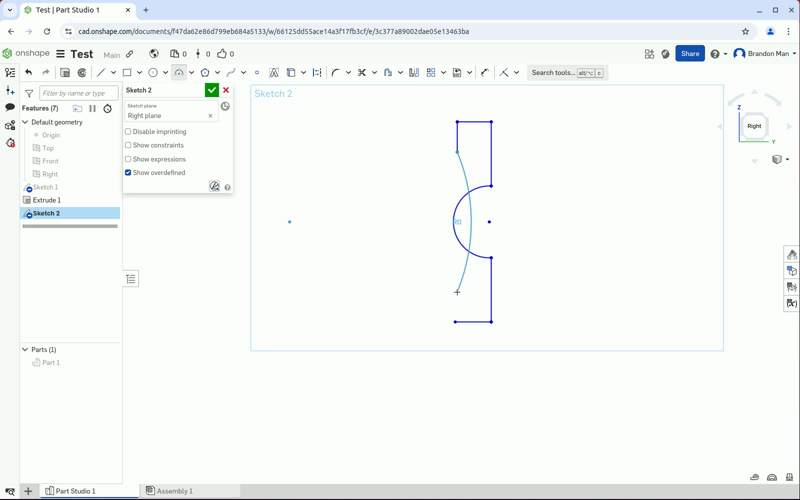
scroll(-6)
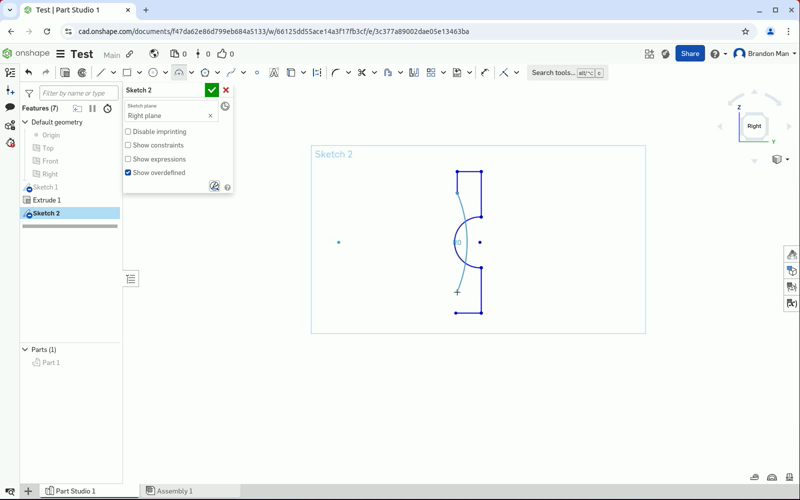
scroll(-6)
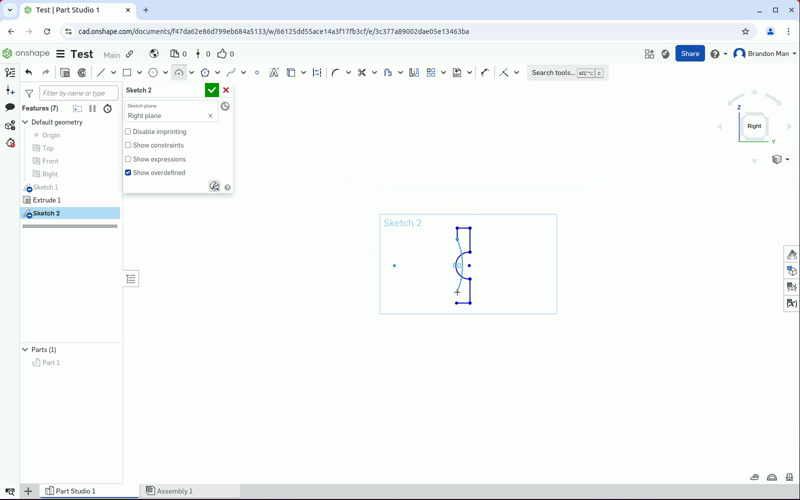
scroll(-6)
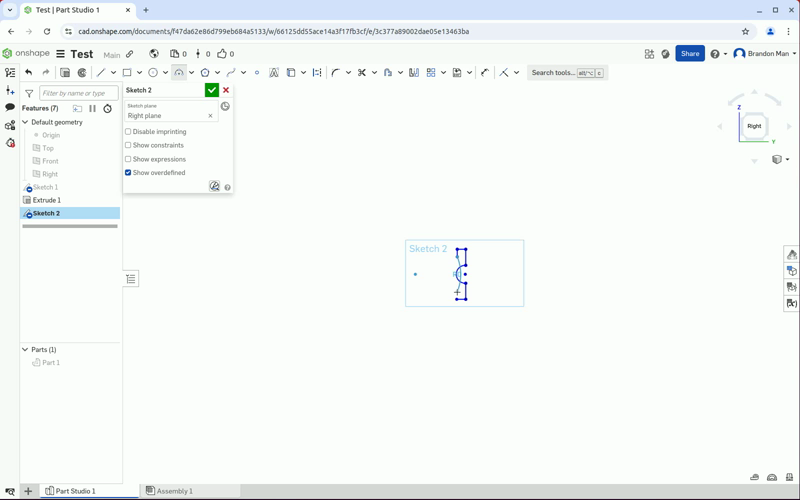
scroll(-6)
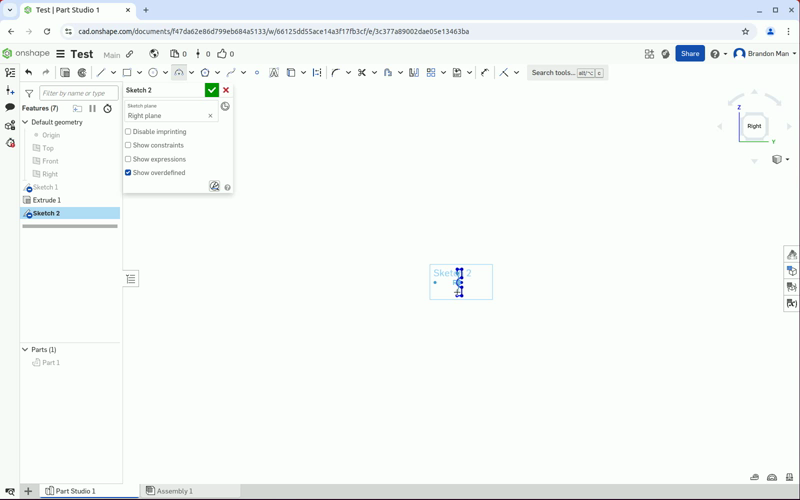
mouse_move(451, 282)
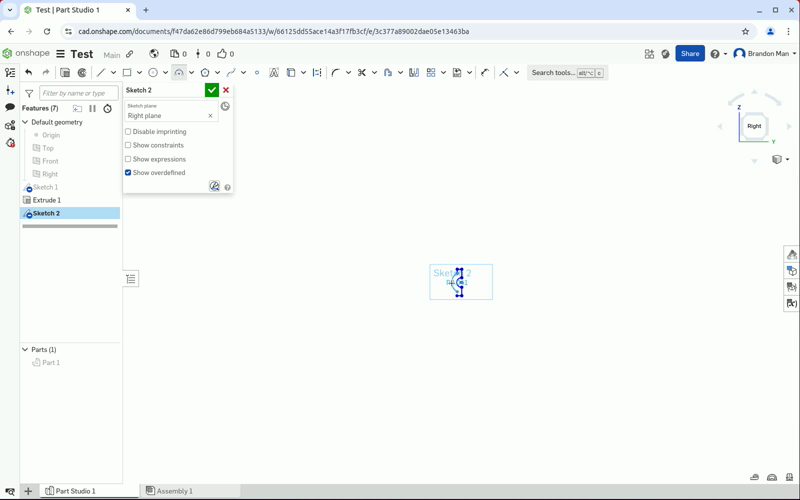
click(451, 282)
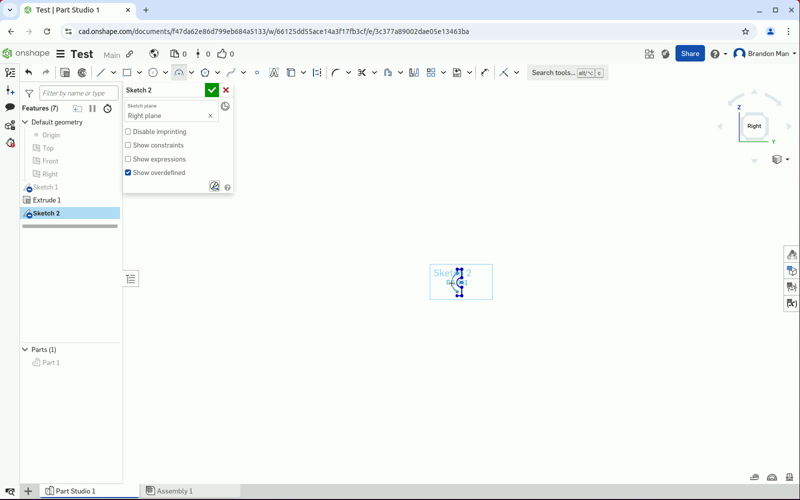
key_up(shift)
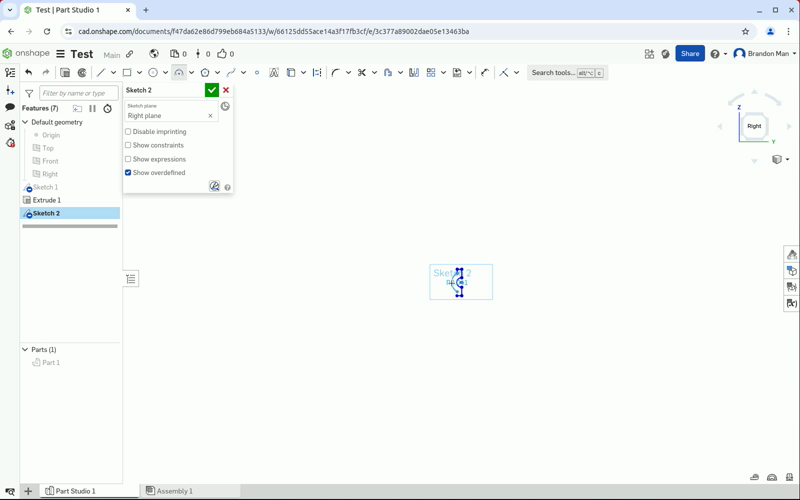
key(esc)
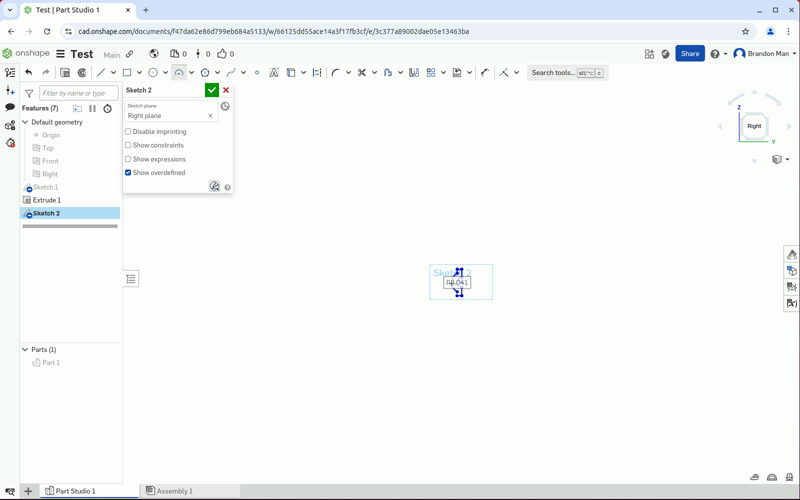
key(l)
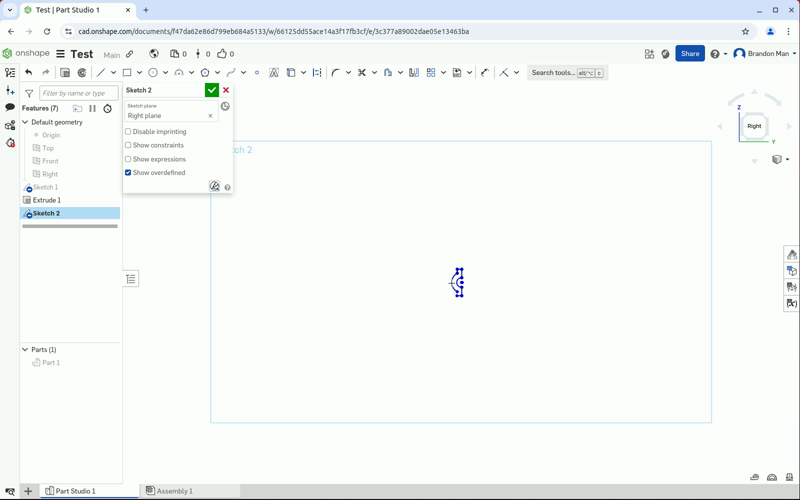
mouse_move(457, 291)
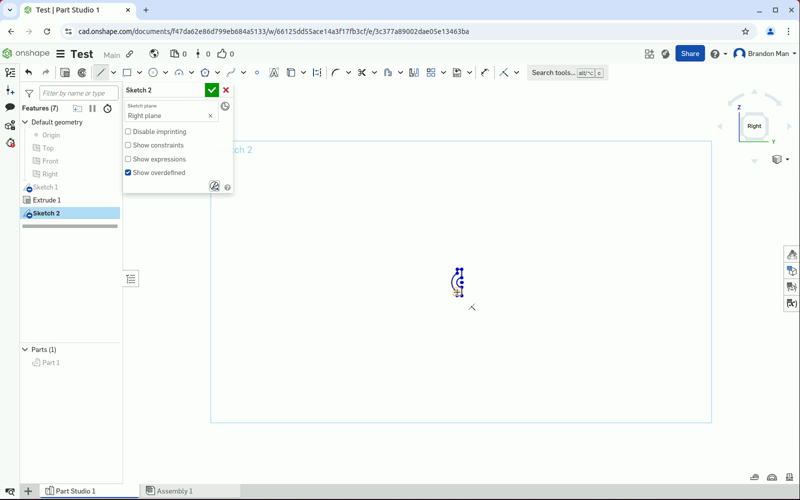
scroll(6)
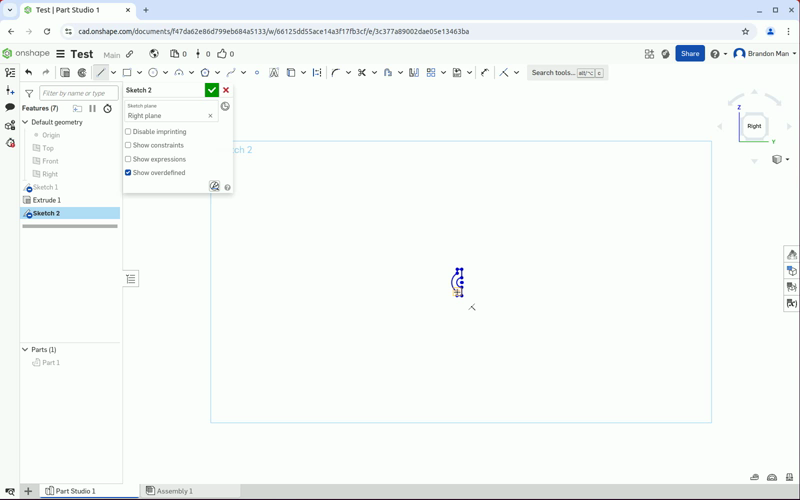
scroll(6)
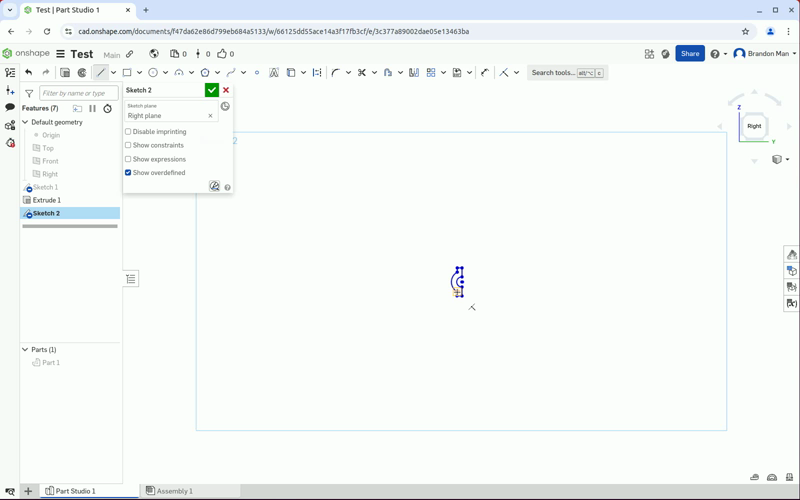
scroll(6)
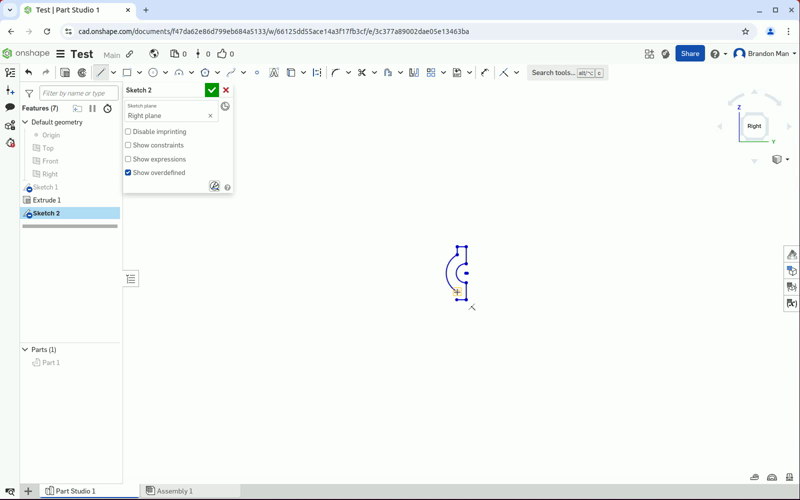
scroll(6)
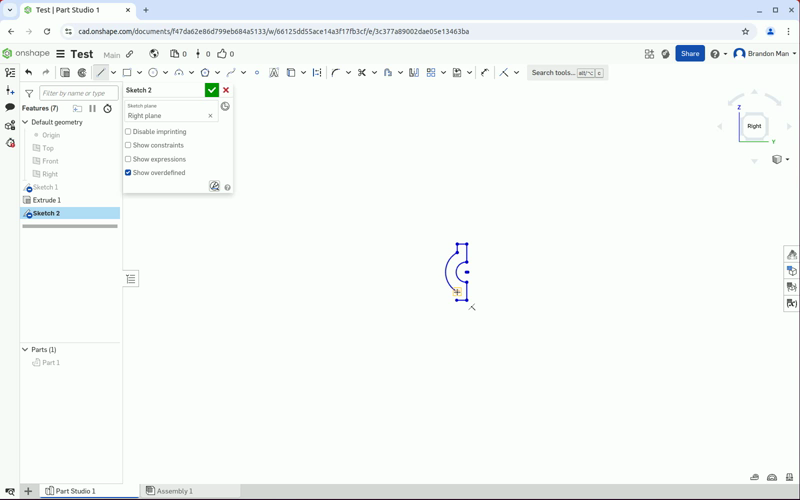
scroll(6)
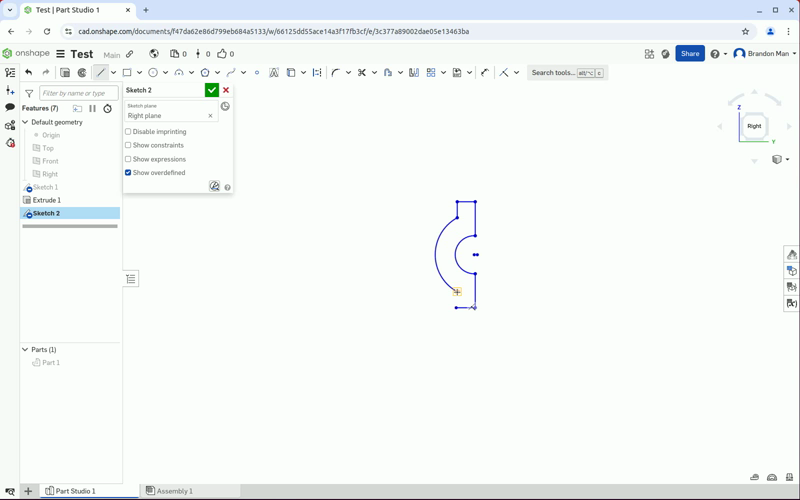
scroll(6)
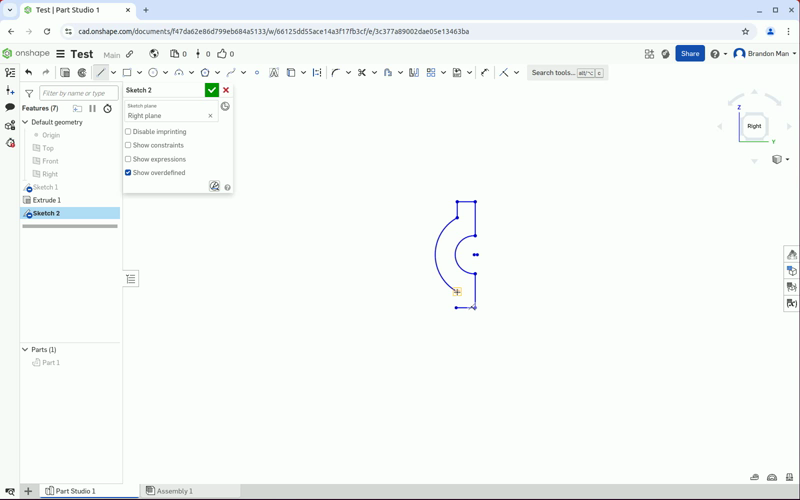
scroll(6)
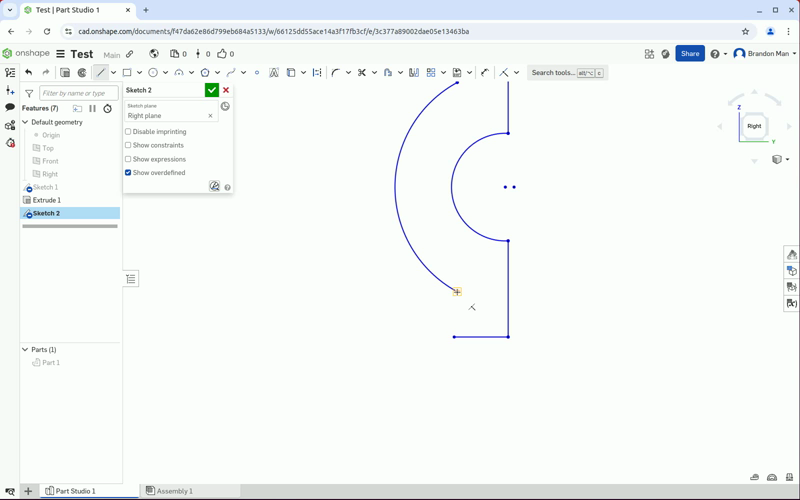
click(457, 291)
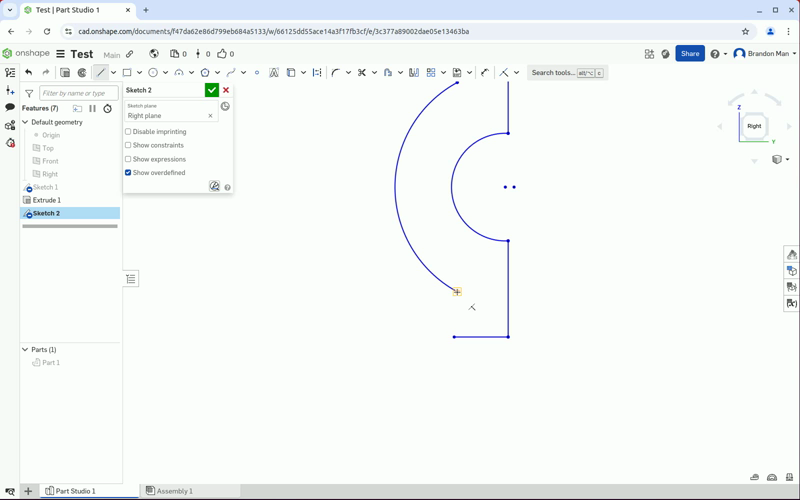
scroll(-6)
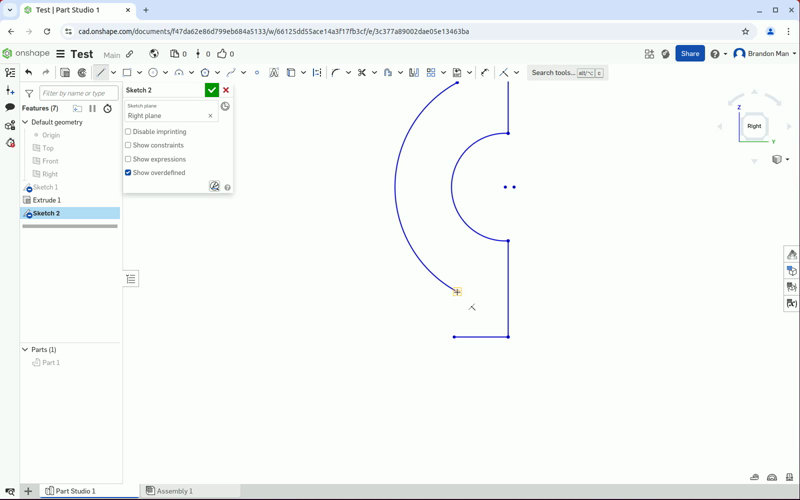
scroll(-6)
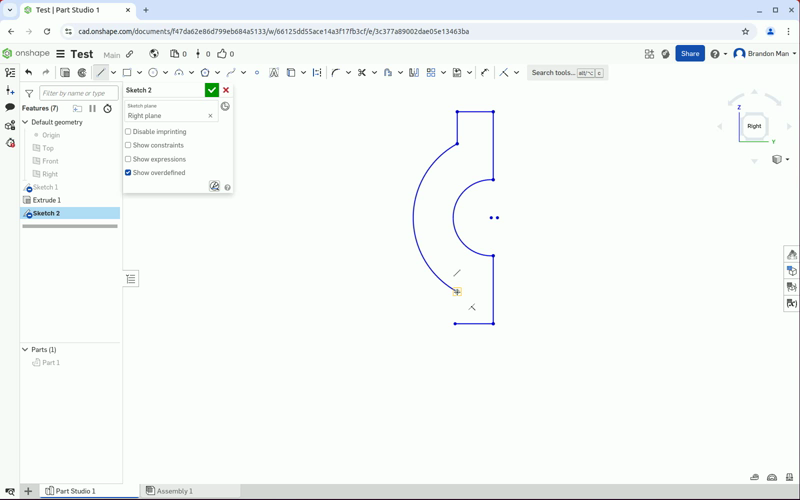
scroll(-6)
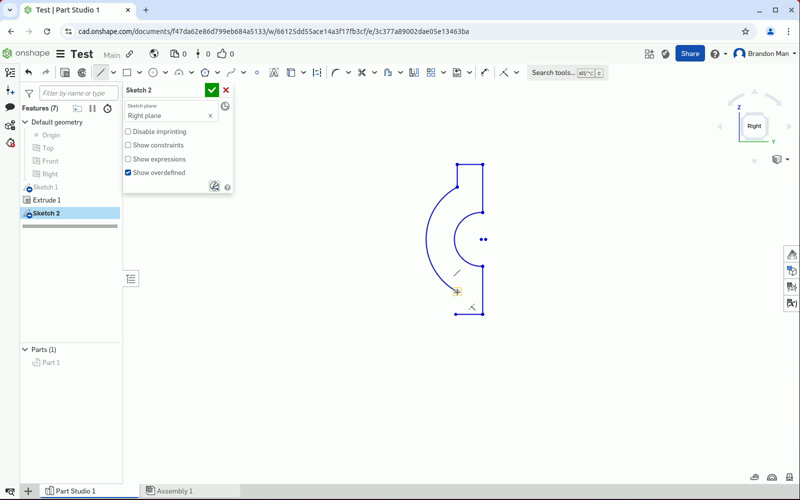
scroll(-6)
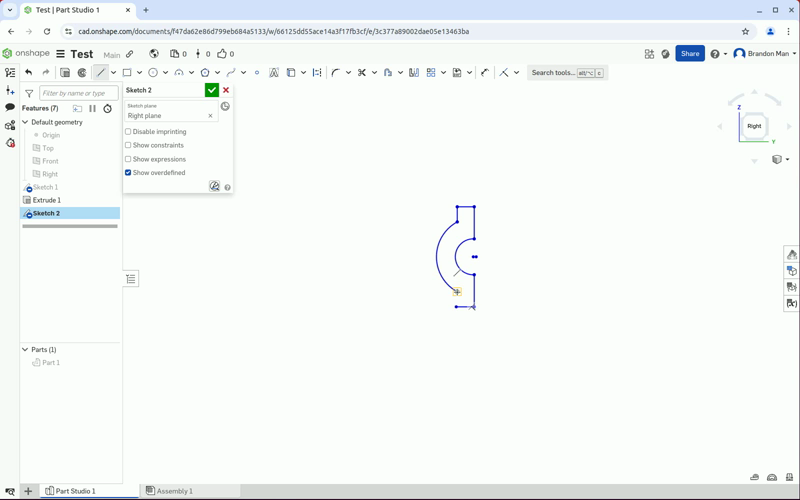
scroll(-6)
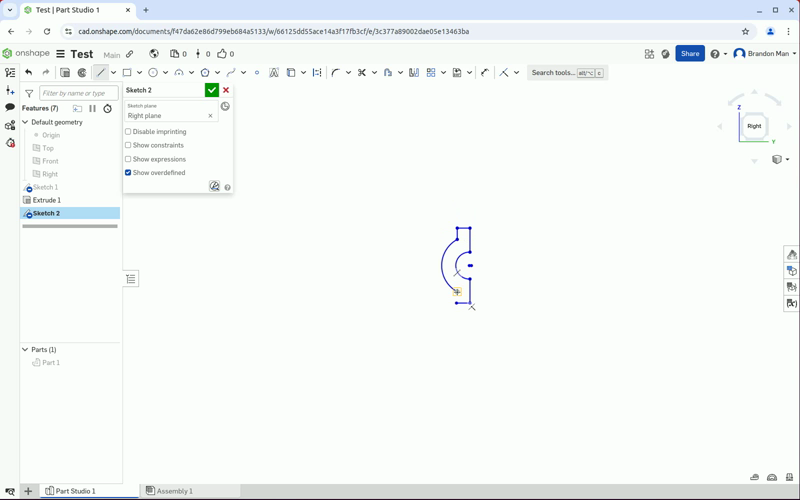
scroll(-6)
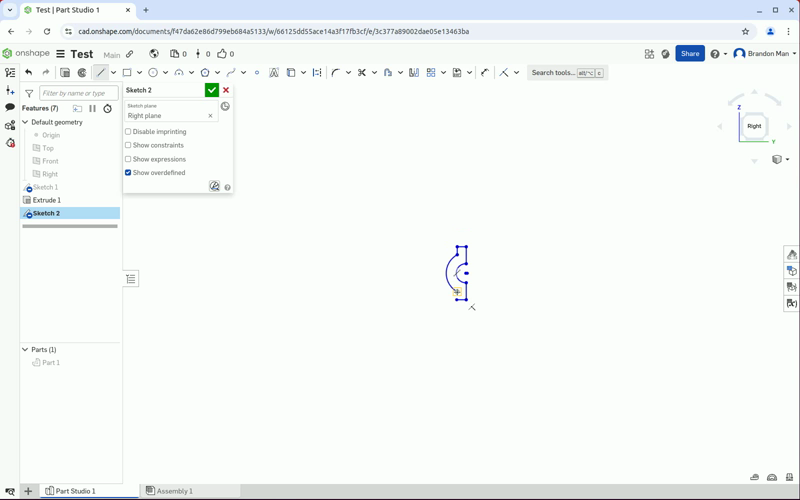
scroll(-6)
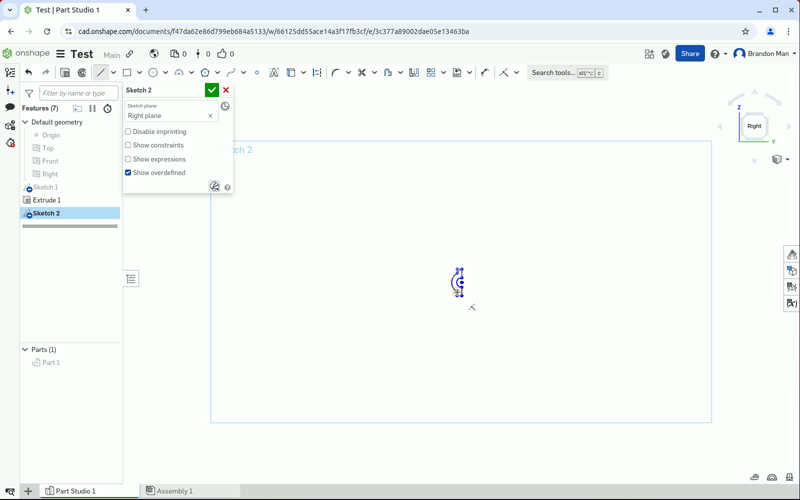
mouse_move(487, 291)
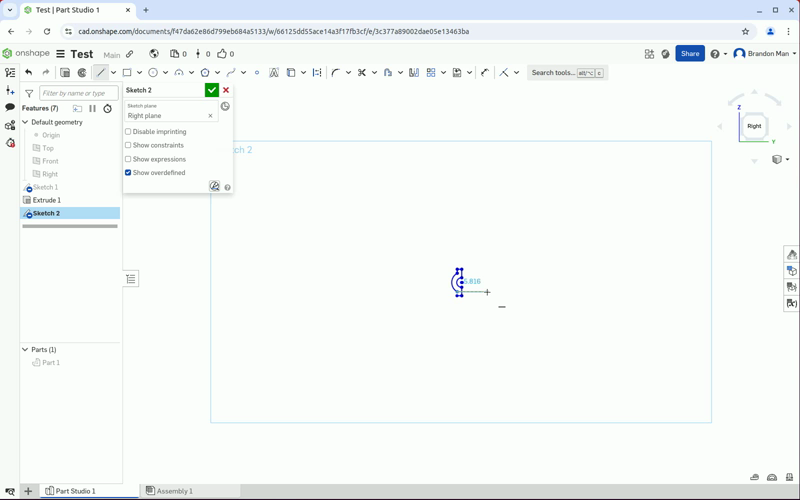
key_down(shift)
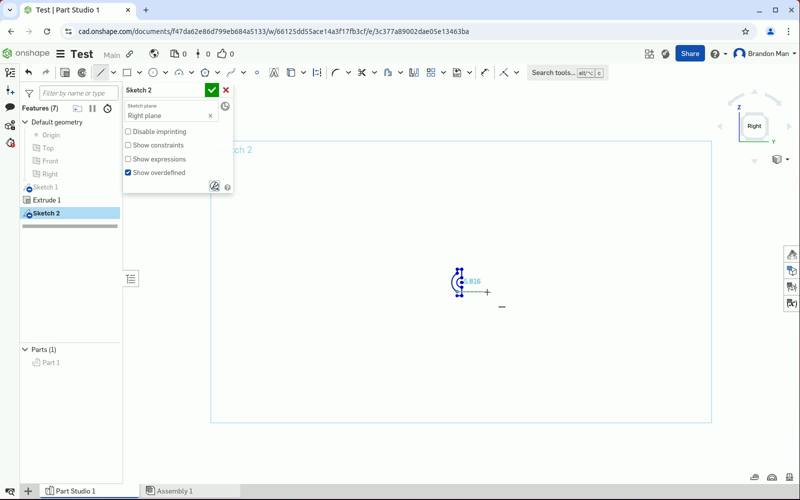
mouse_move(457, 295)
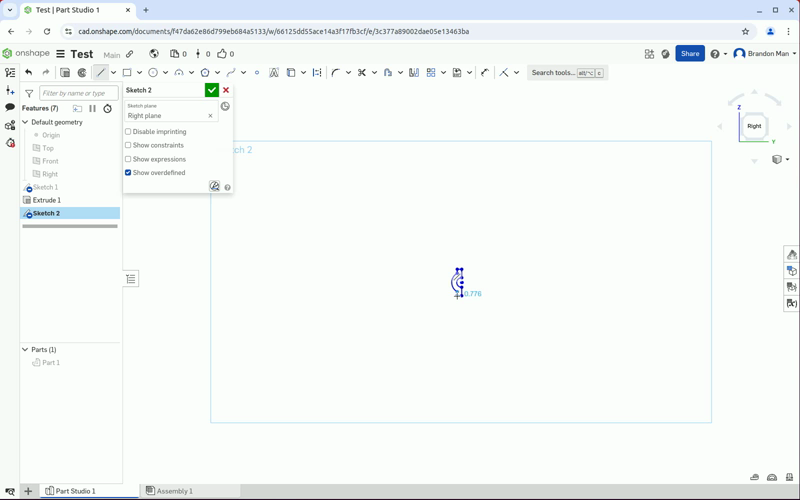
scroll(6)
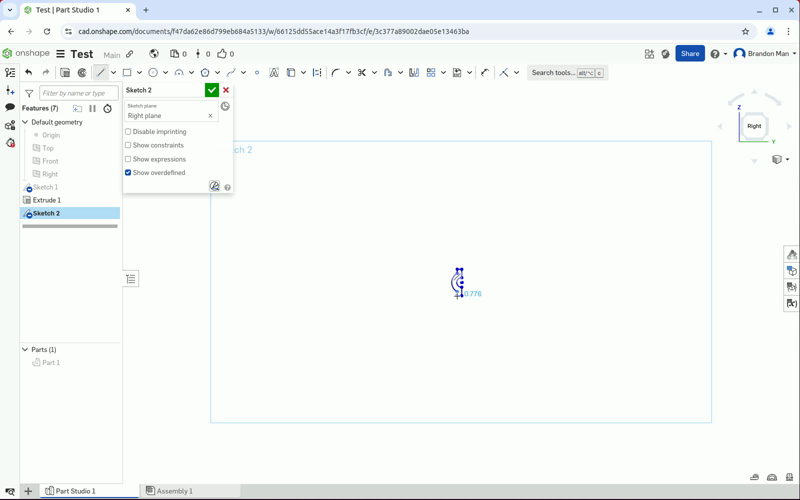
scroll(6)
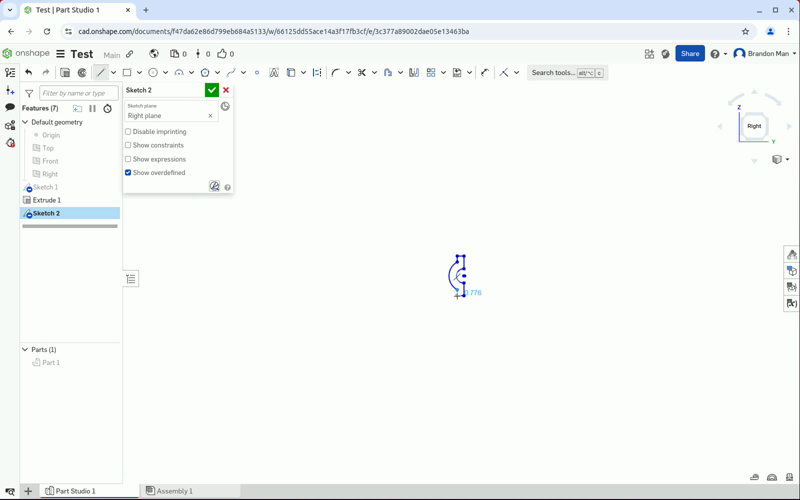
scroll(6)
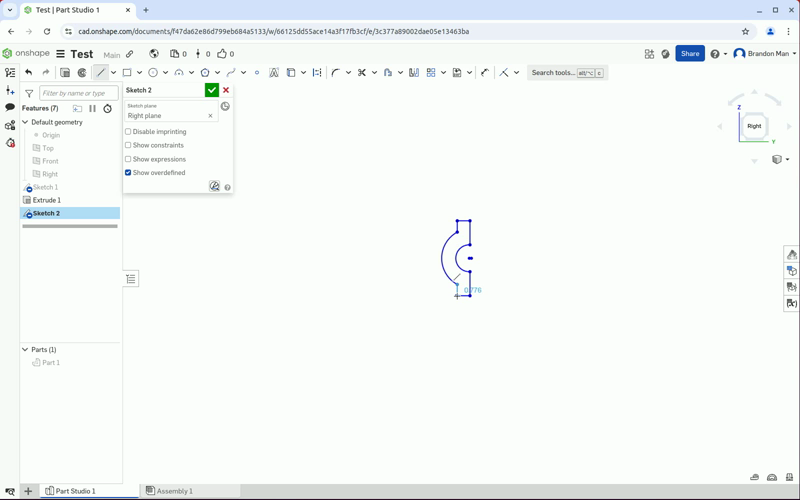
scroll(6)
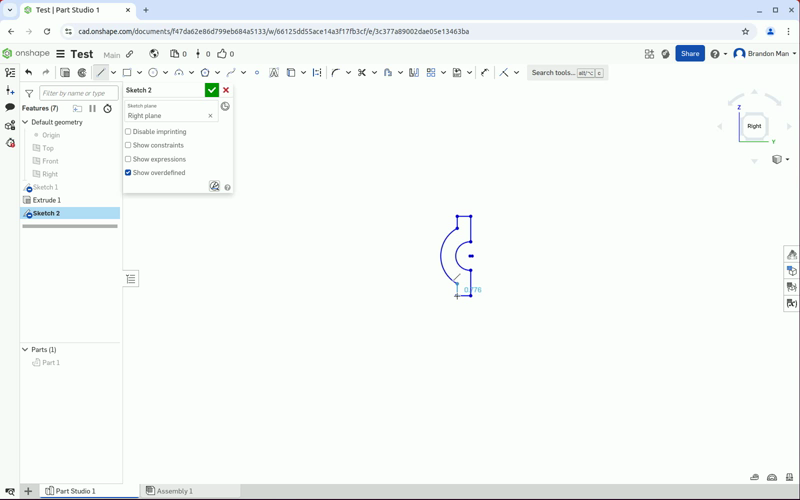
scroll(6)
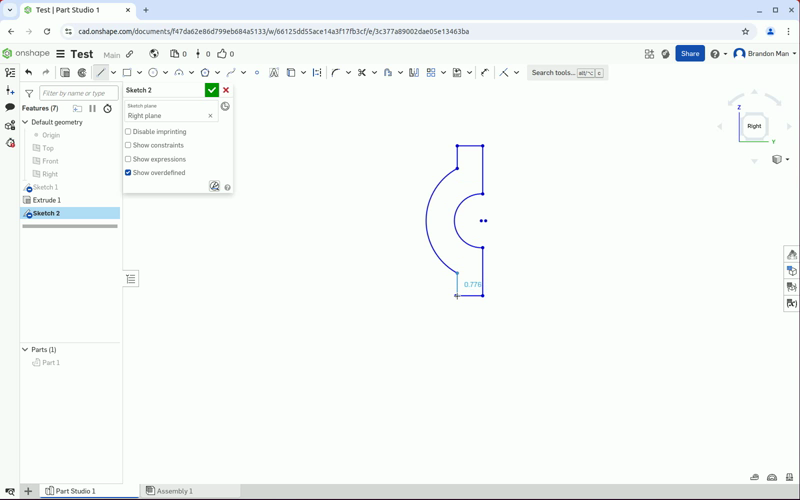
scroll(6)
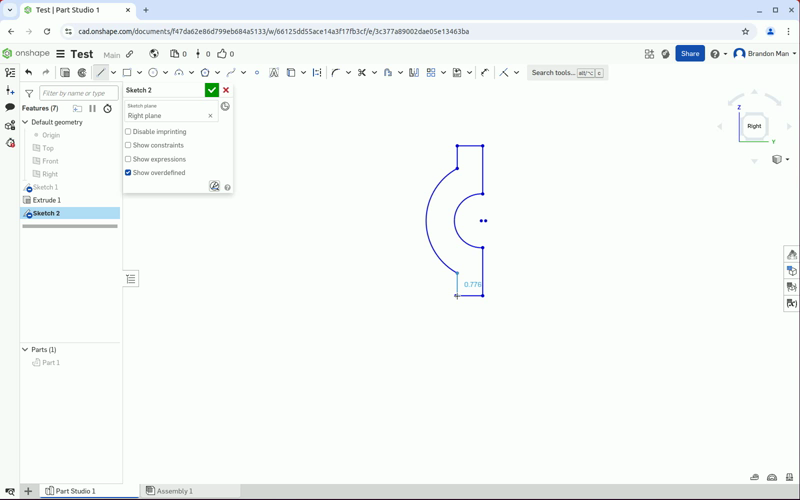
scroll(6)
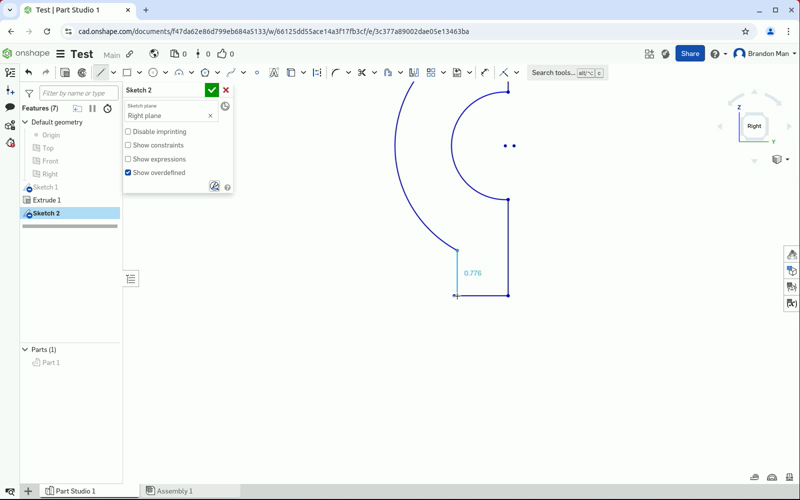
key_up(shift)
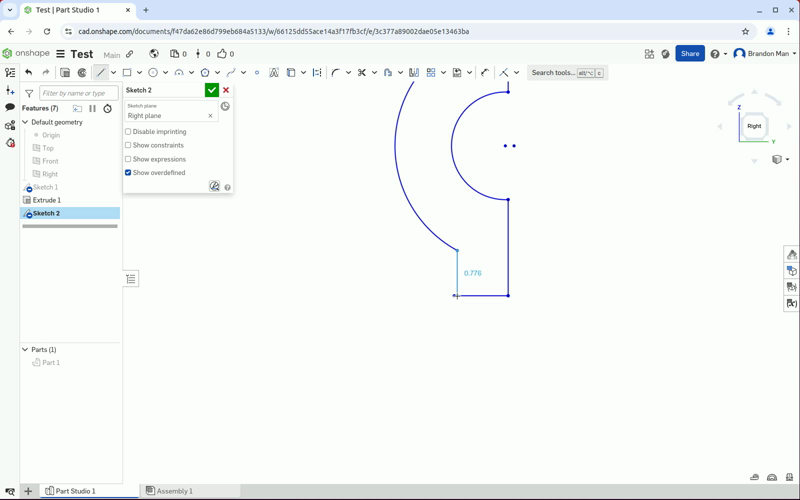
click(457, 295)
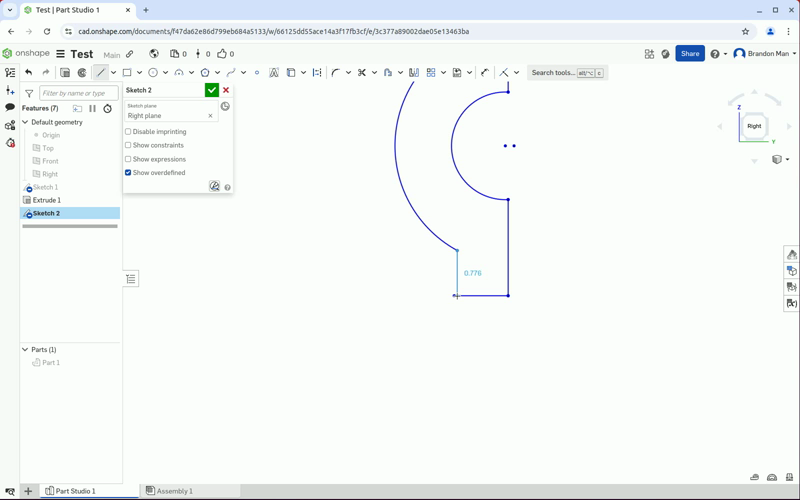
scroll(-6)
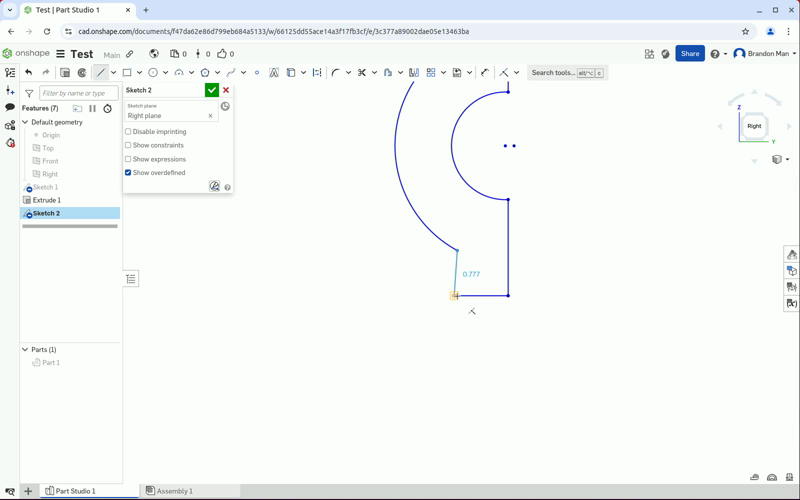
scroll(-6)
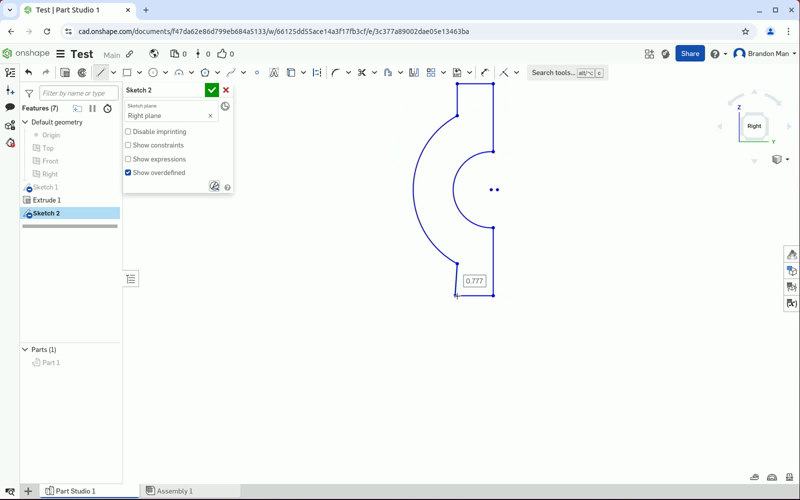
scroll(-6)
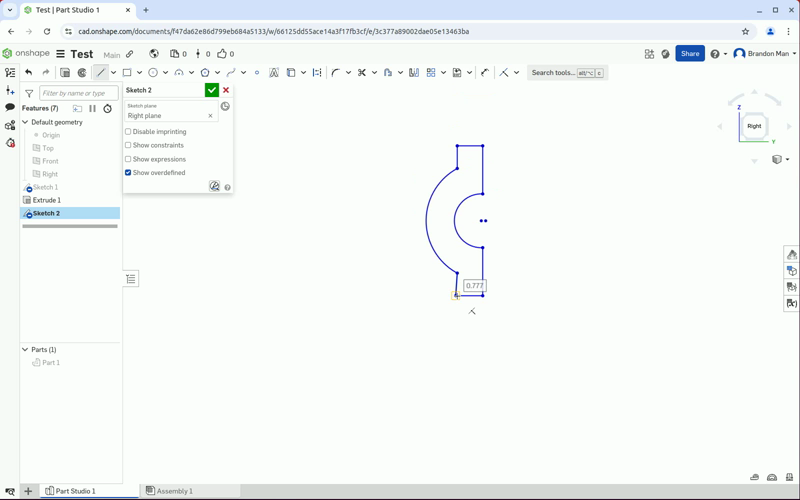
scroll(-6)
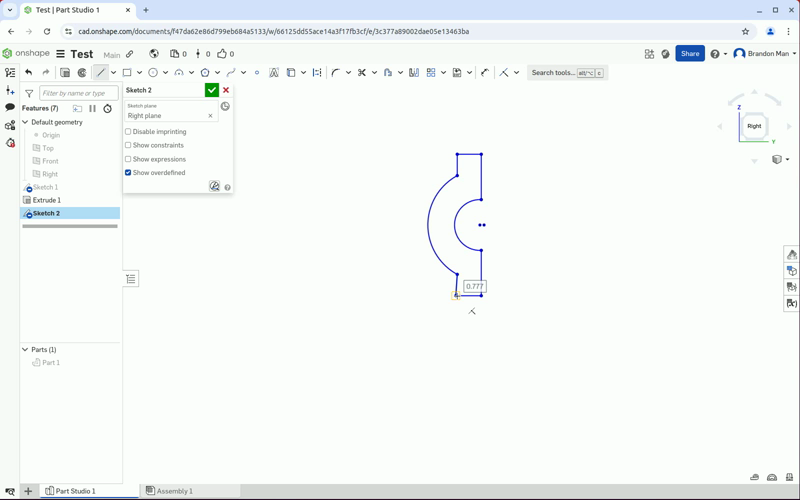
scroll(-6)
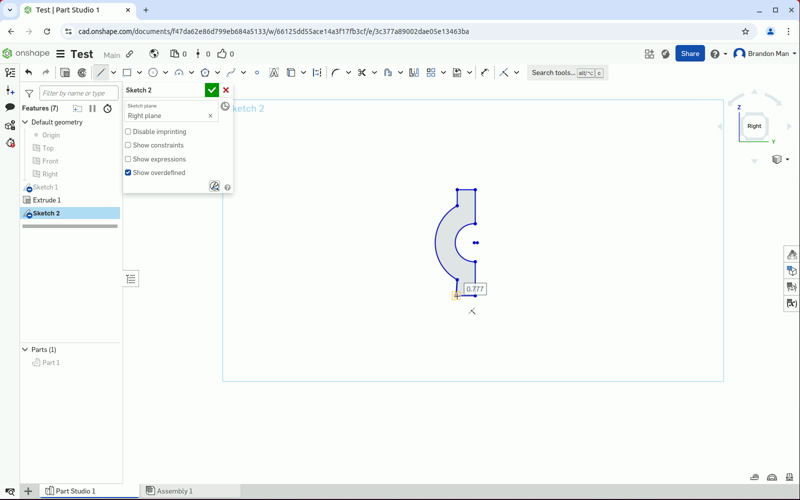
scroll(-6)
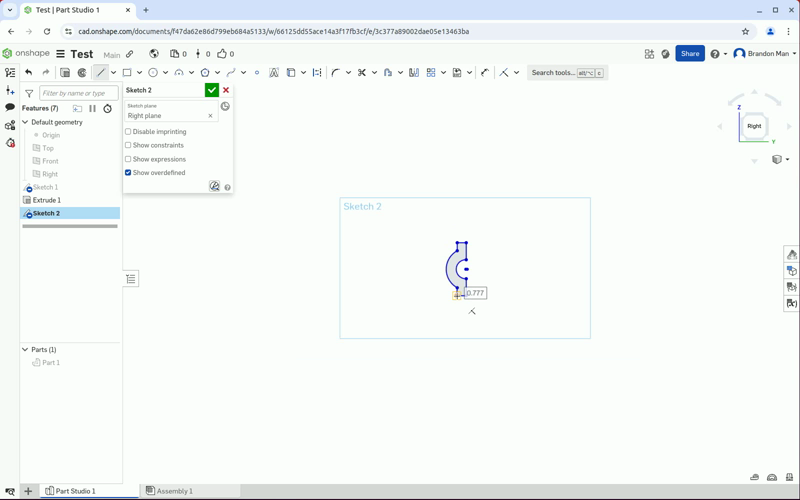
scroll(-6)
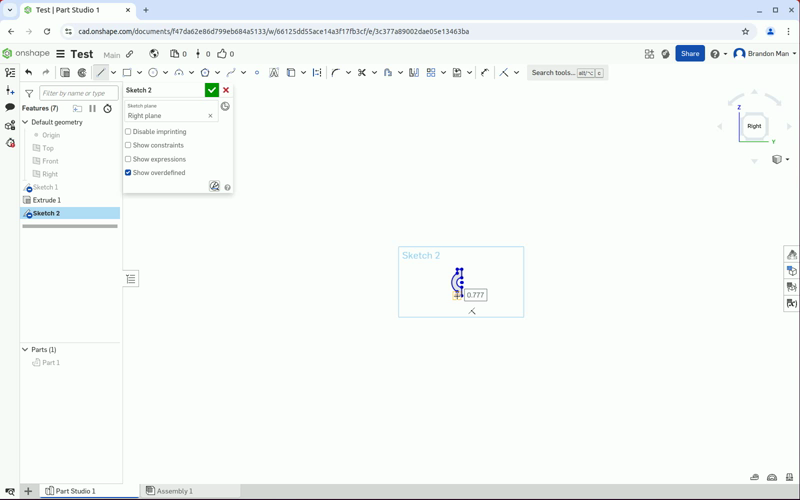
key(esc)
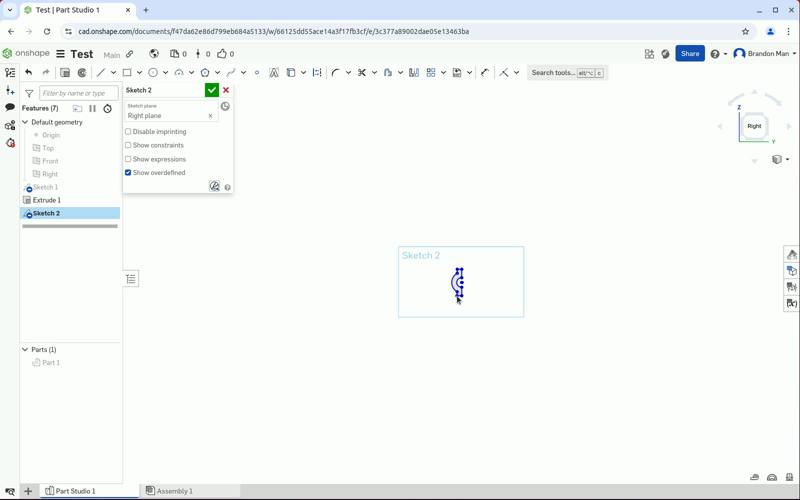
mouse_move(461, 269)
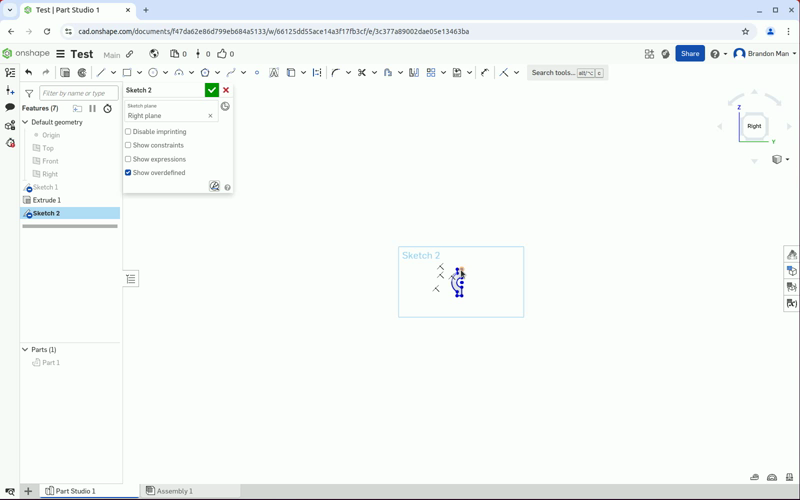
scroll(6)
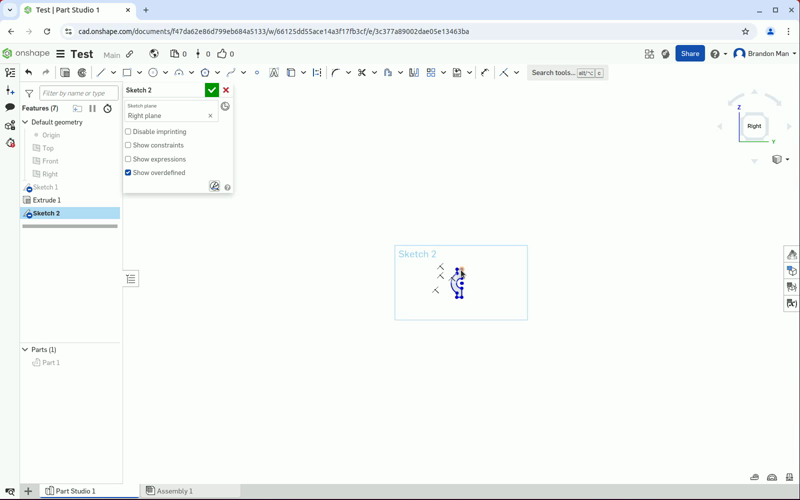
scroll(6)
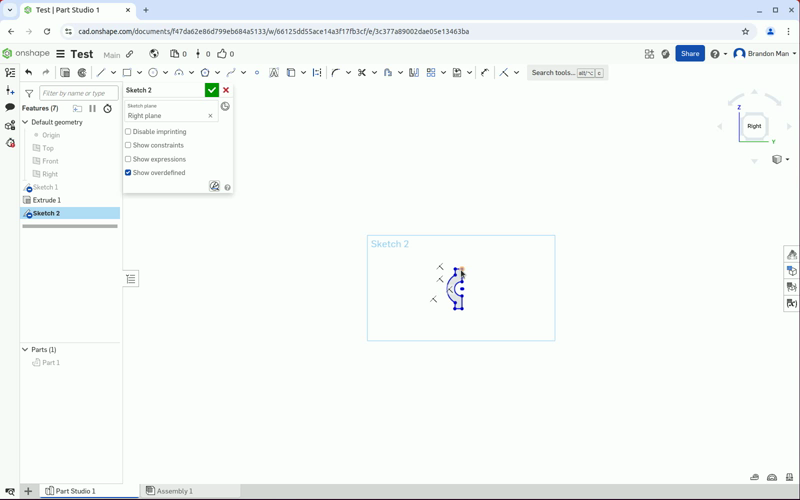
scroll(6)
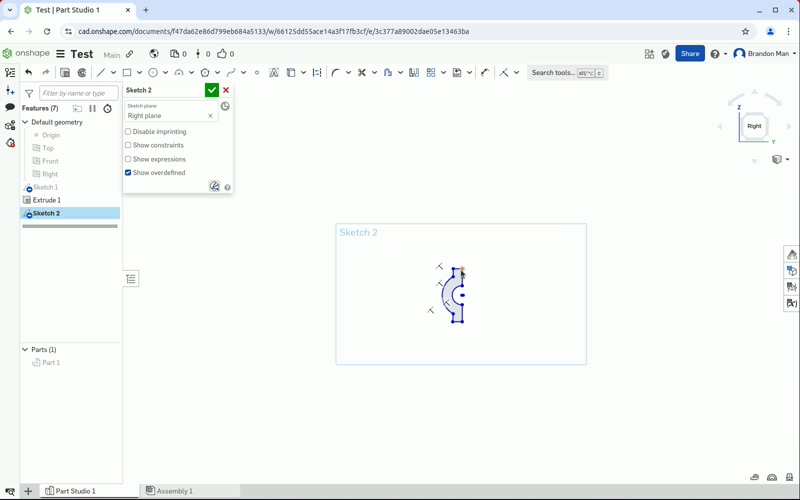
scroll(6)
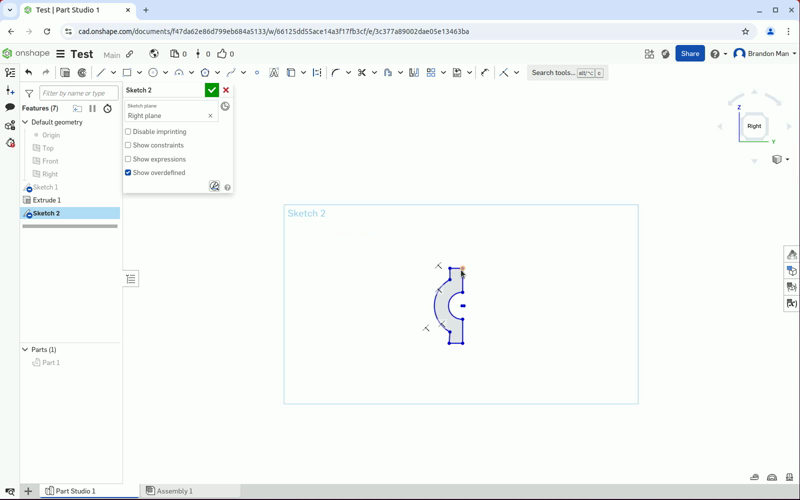
scroll(6)
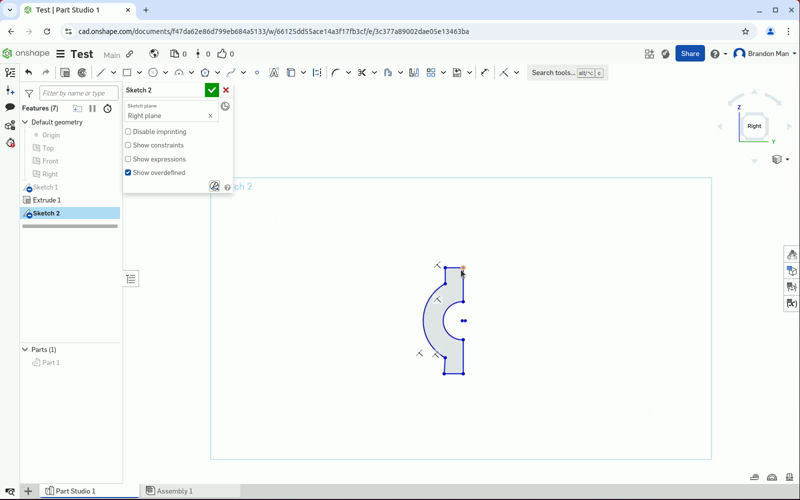
scroll(6)
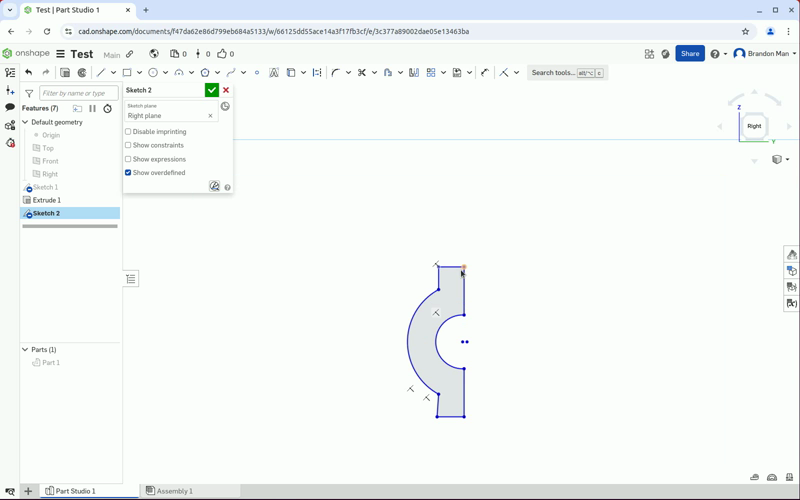
scroll(6)
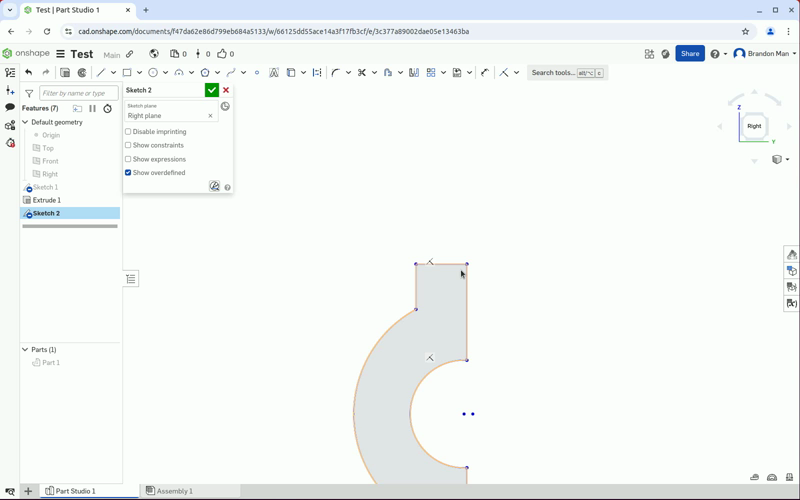
click(461, 269)
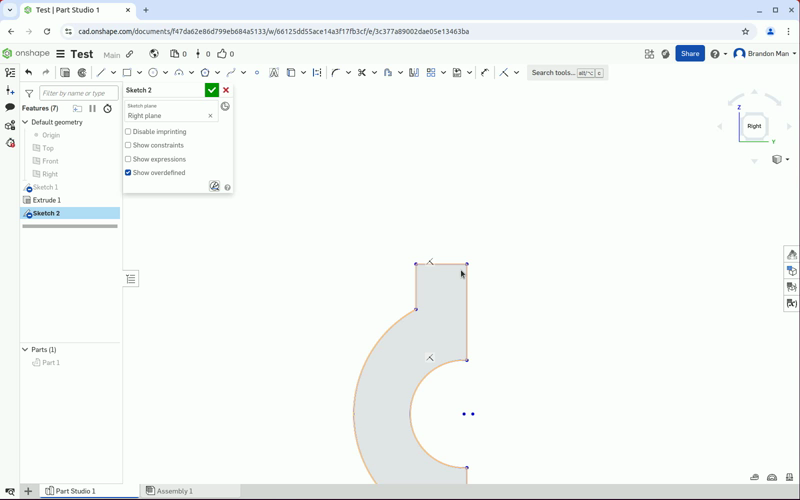
scroll(-6)
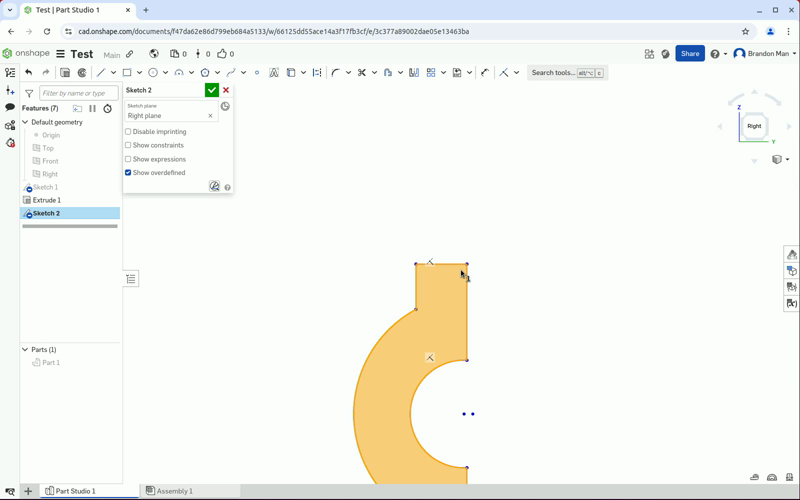
scroll(-6)
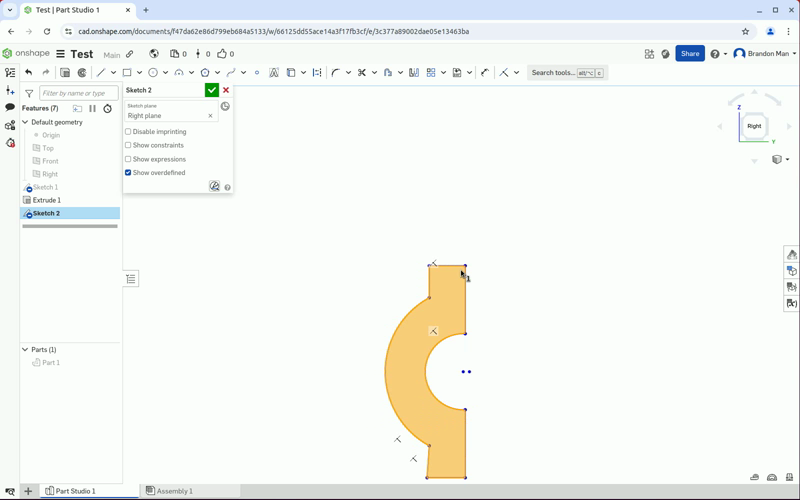
scroll(-6)
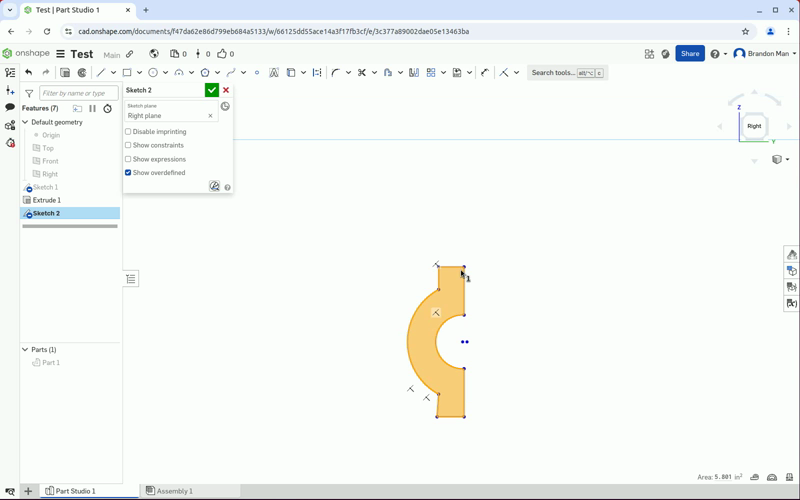
scroll(-6)
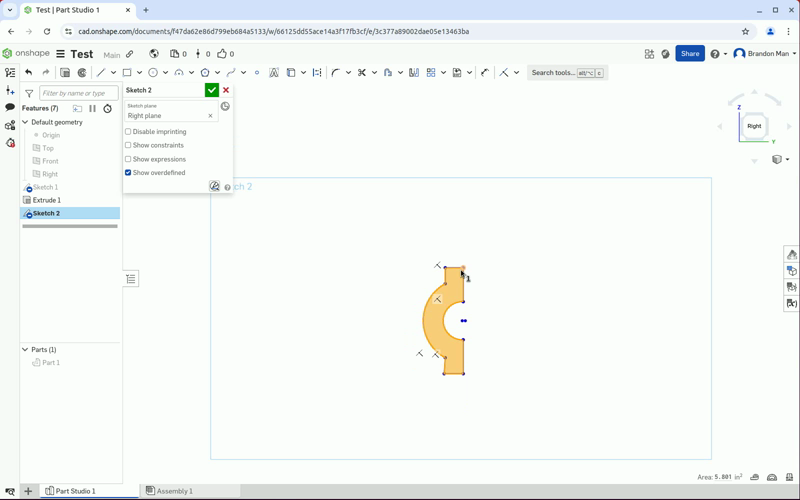
scroll(-6)
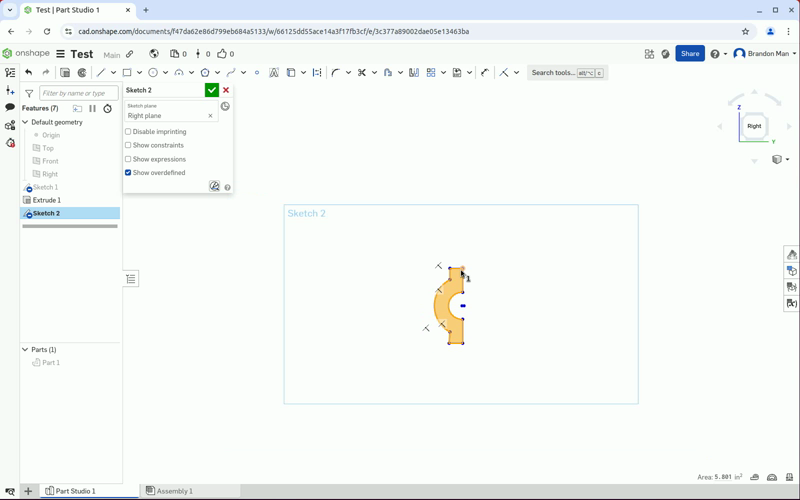
scroll(-6)
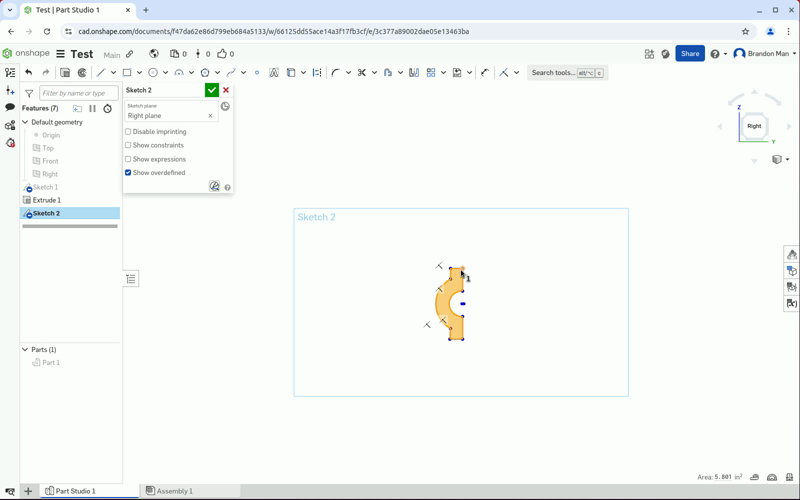
scroll(-6)
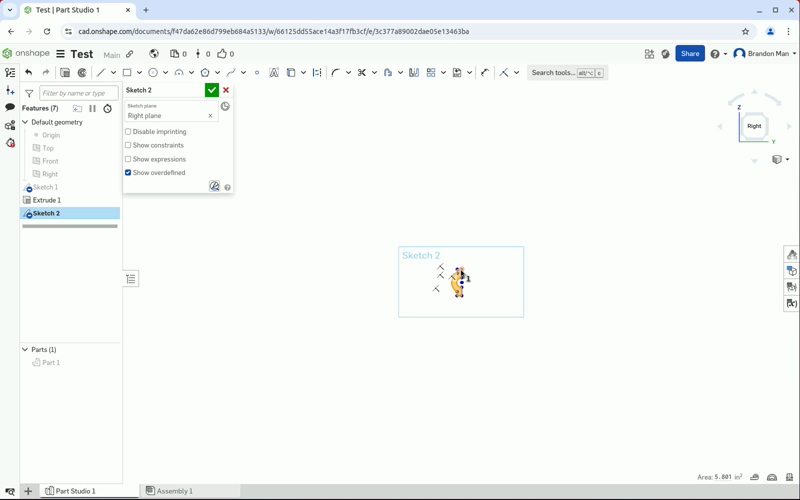
mouse_move(73, 352)
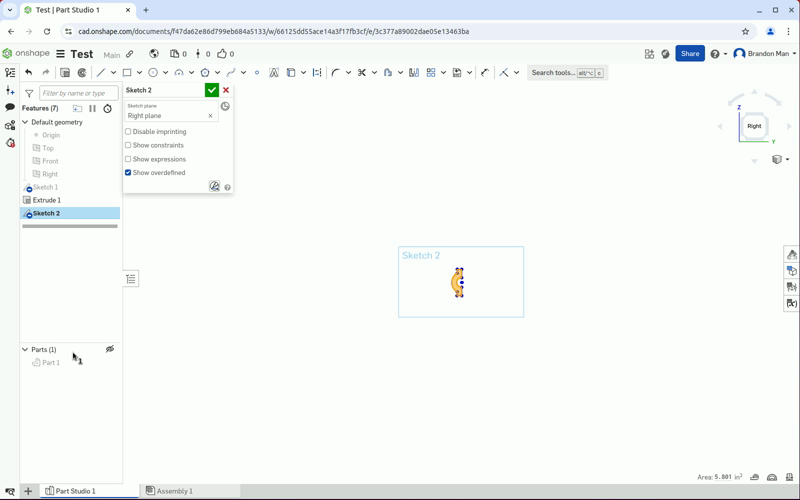
key(shift+y)
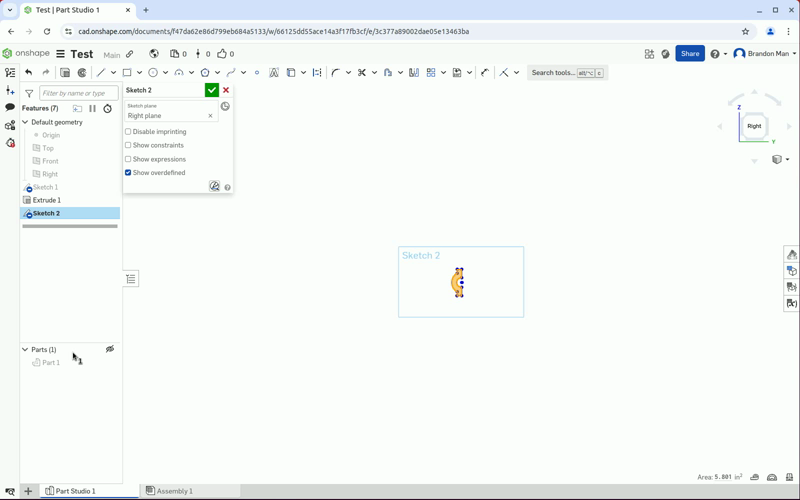
key(shift+e)
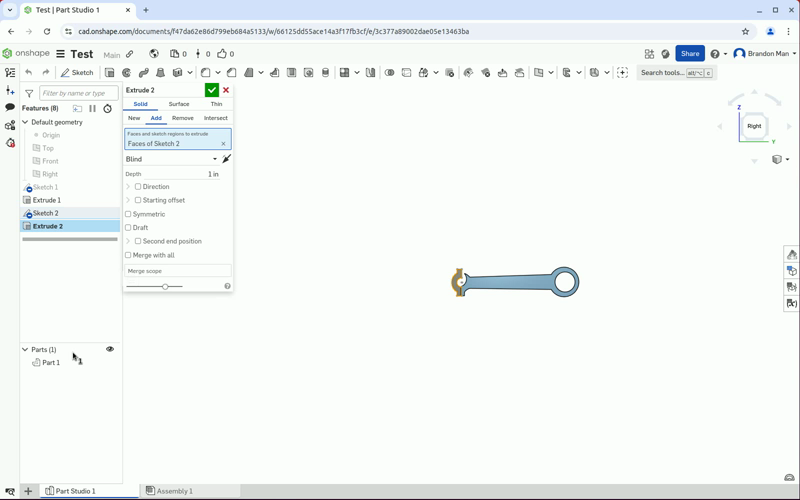
mouse_move(143, 106)
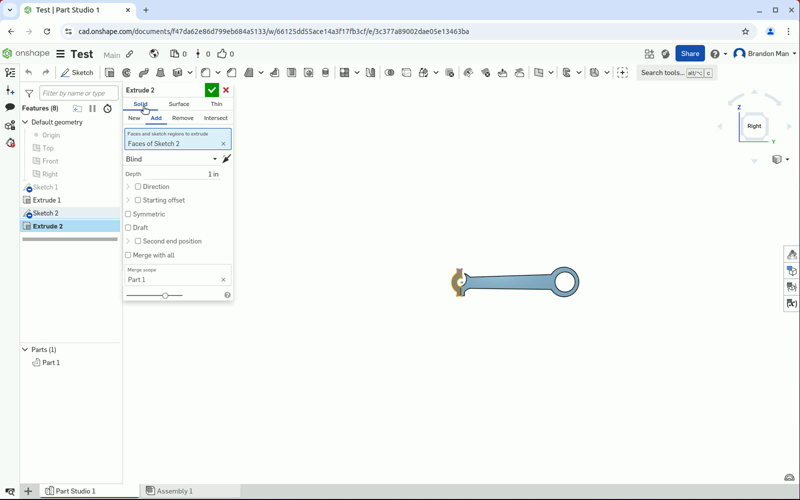
click(143, 106)
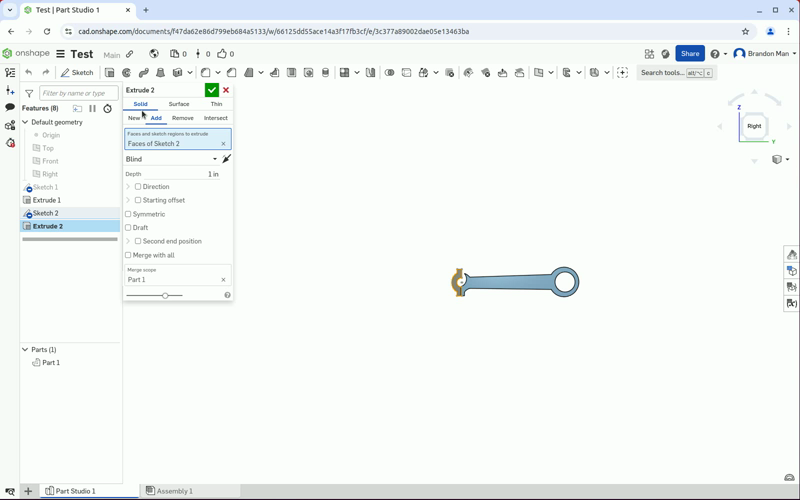
mouse_move(137, 120)
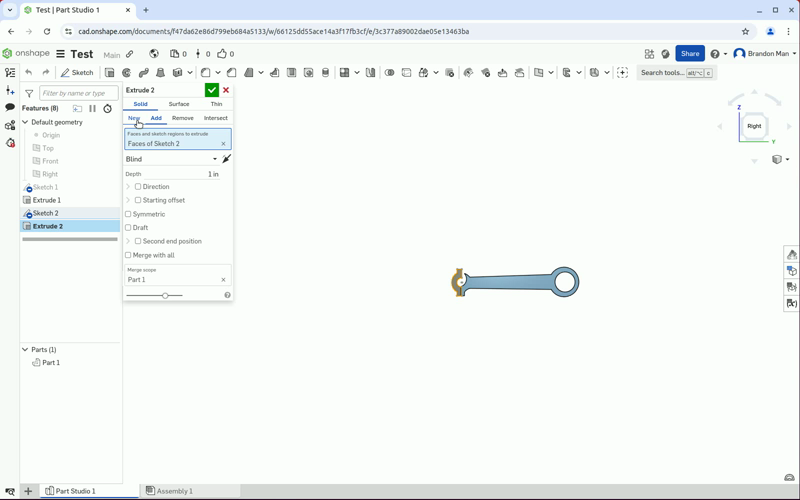
click(137, 120)
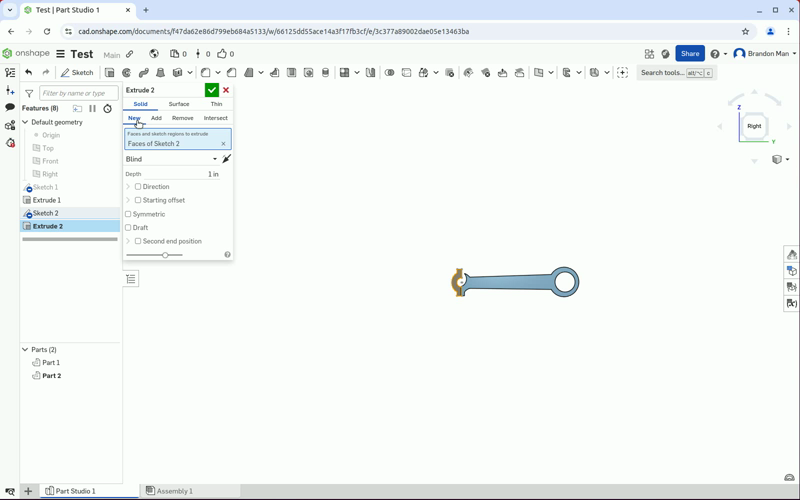
key(tab, 4)
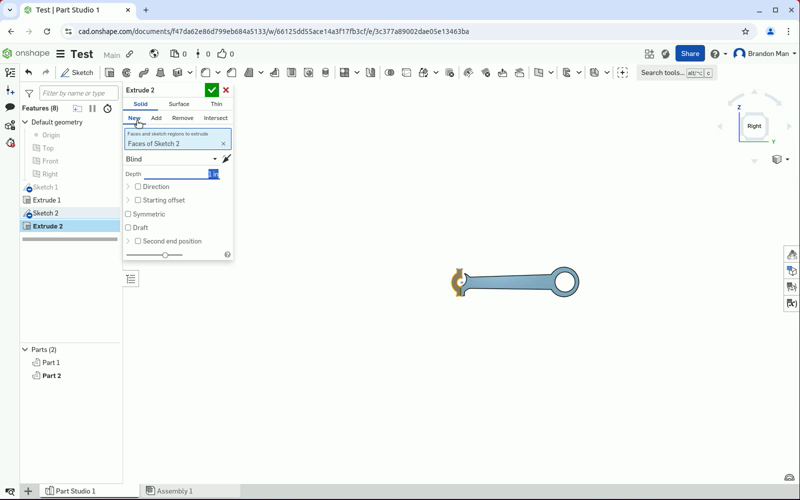
text(4.092)
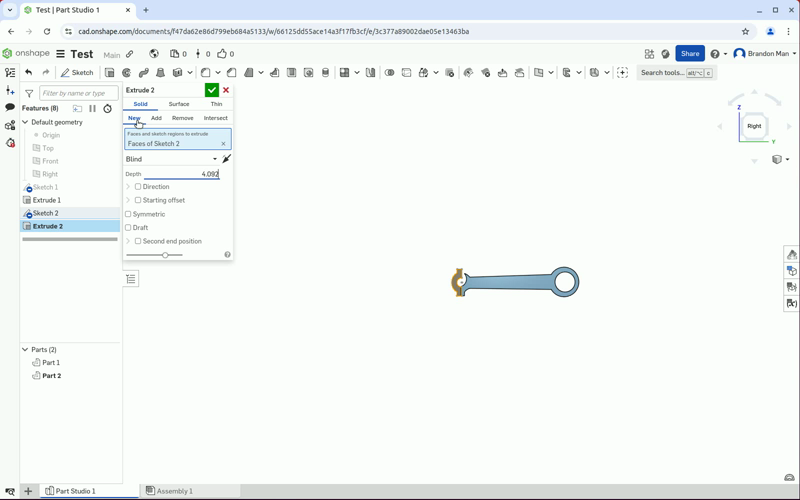
key(enter)
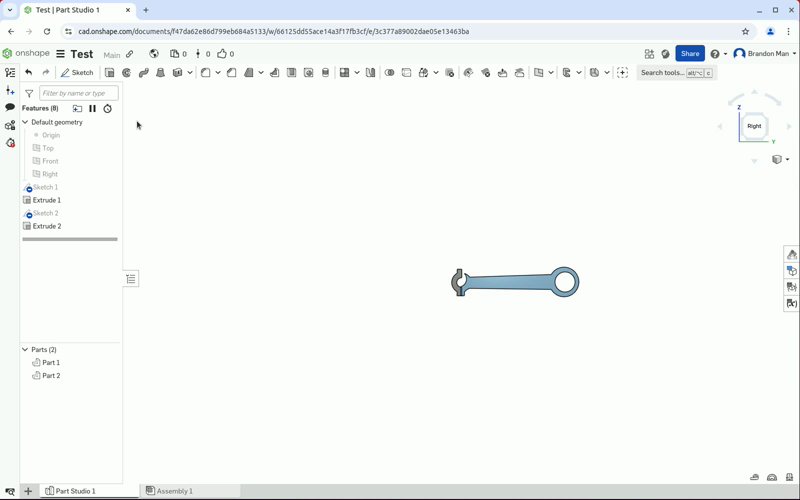
key(shift+h)
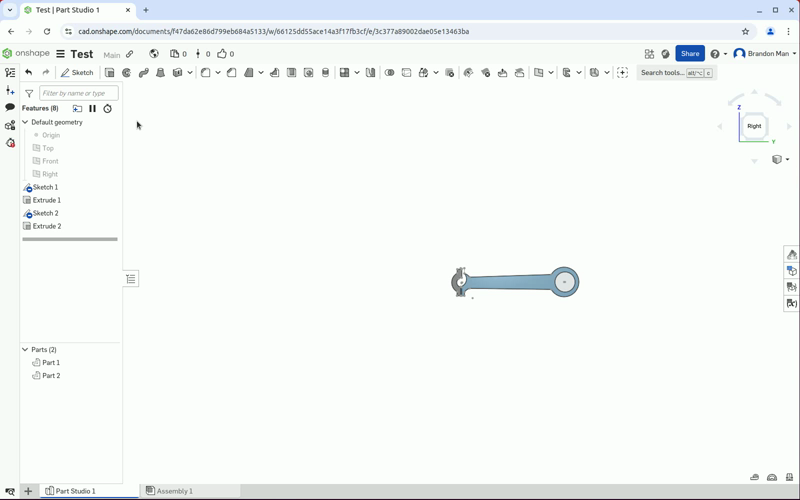
key(shift+h)
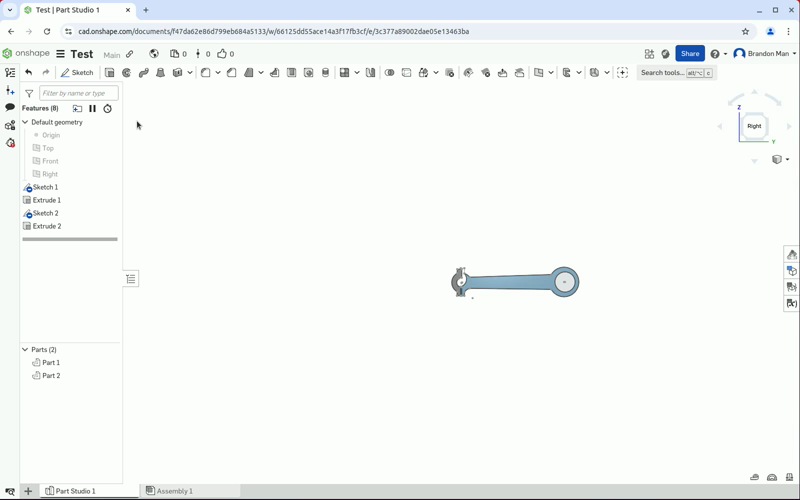
key(shift+7)
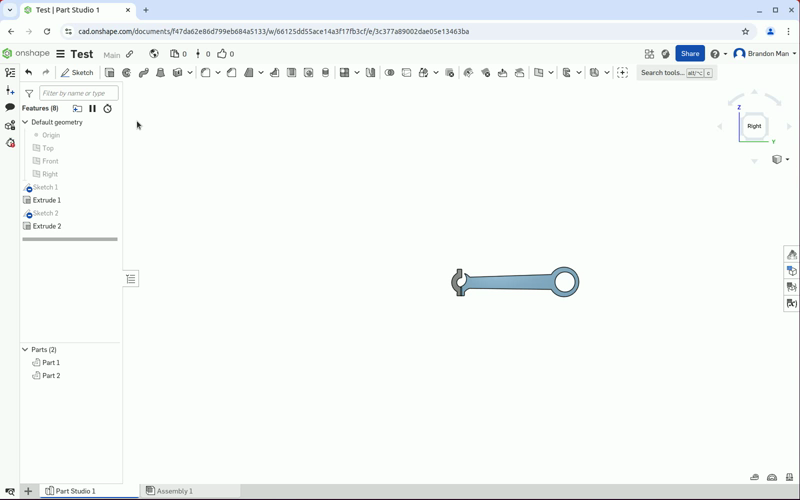
key(right, 2)
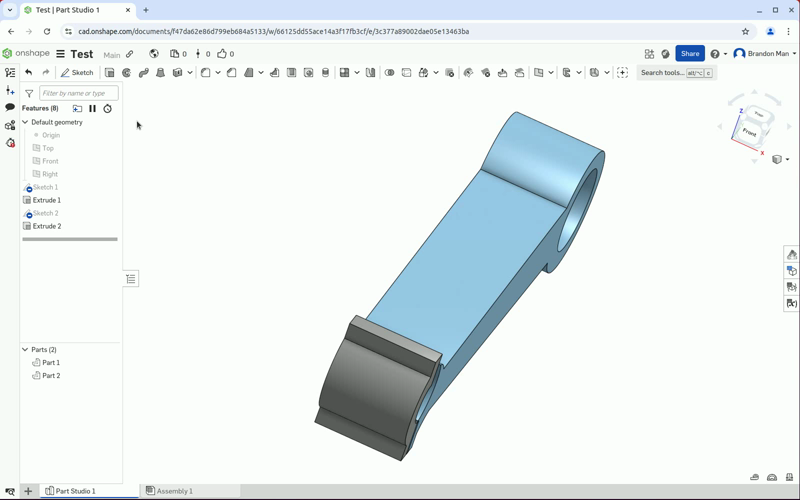
key(down, 2)
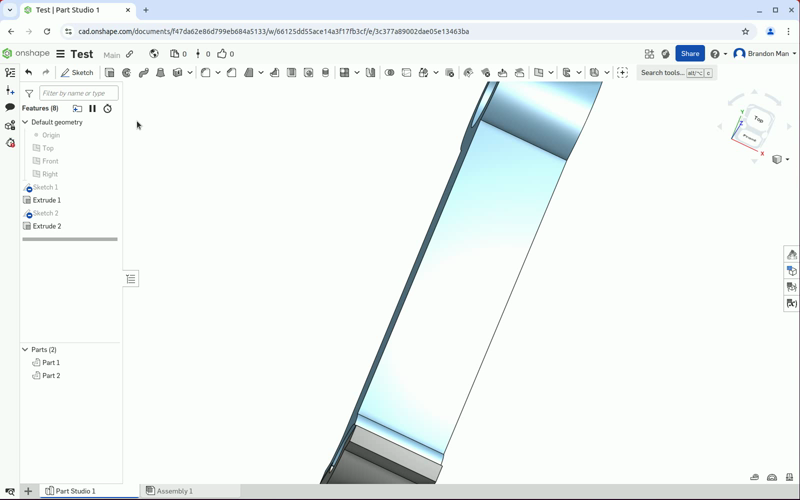
key(up, 2)
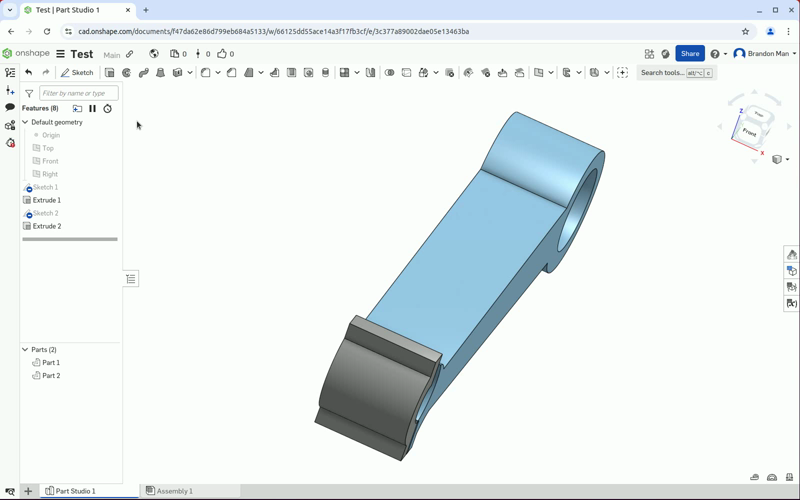
key(left, 2)
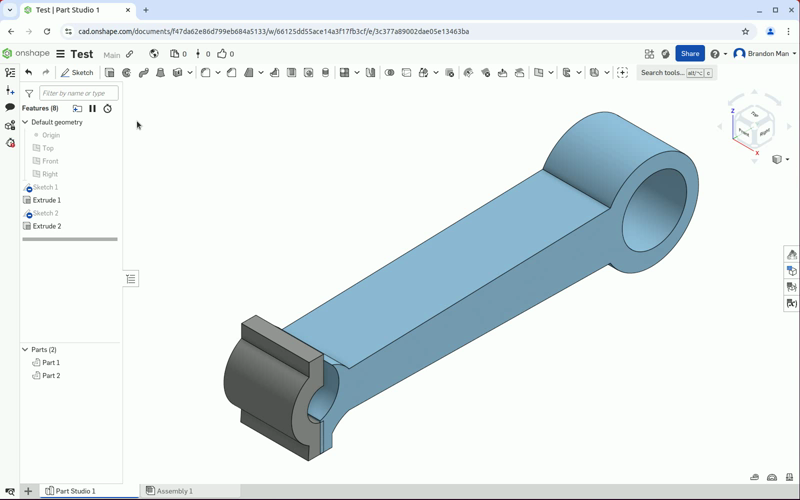
mouse_move(73, 189)
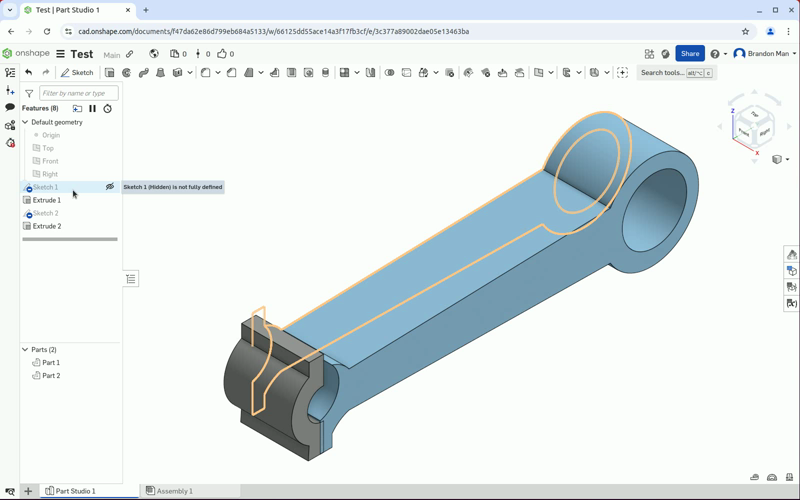
click(73, 189)